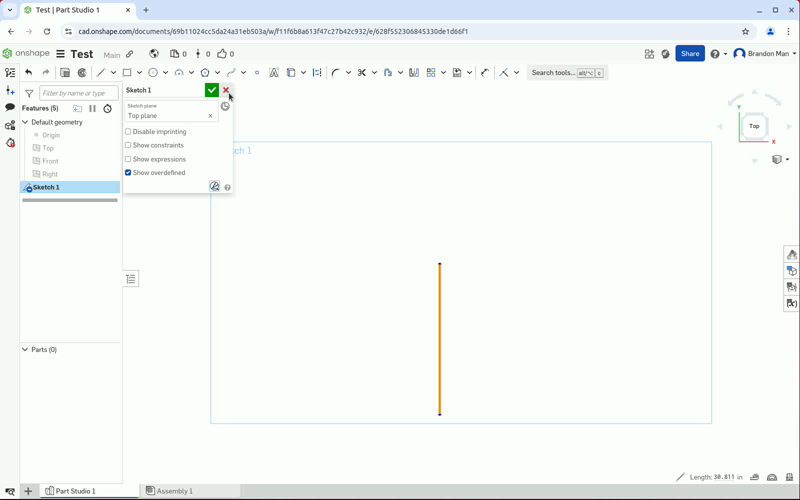
key(shift+h)
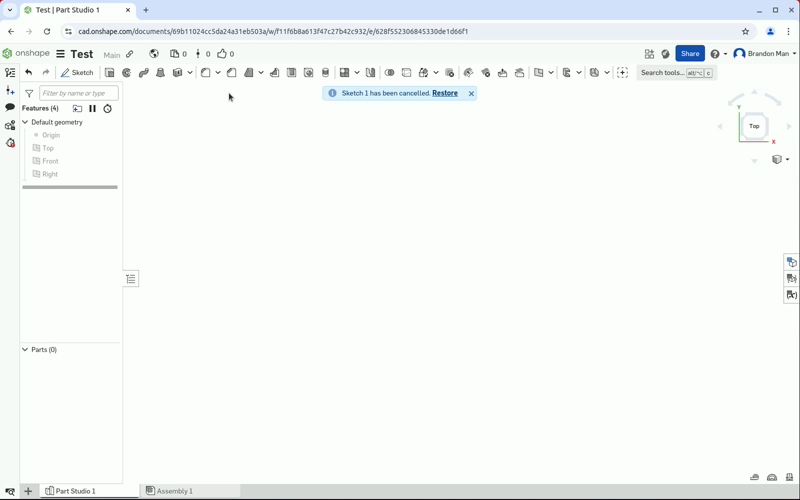
mouse_move(73, 352)
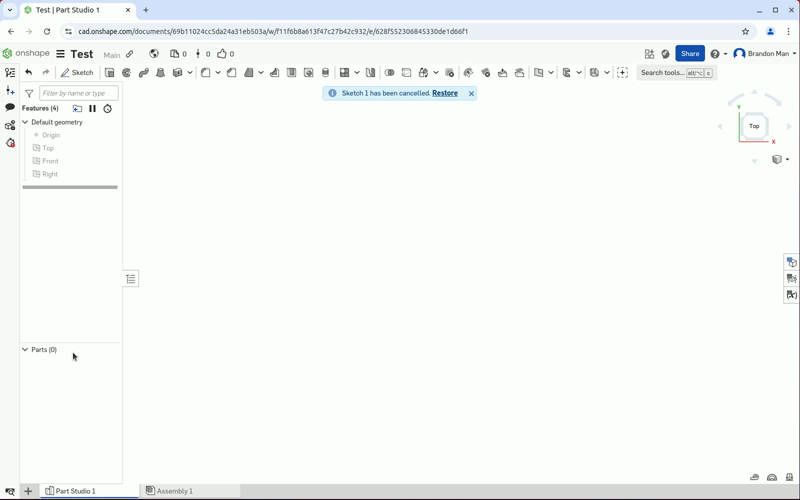
key(y)
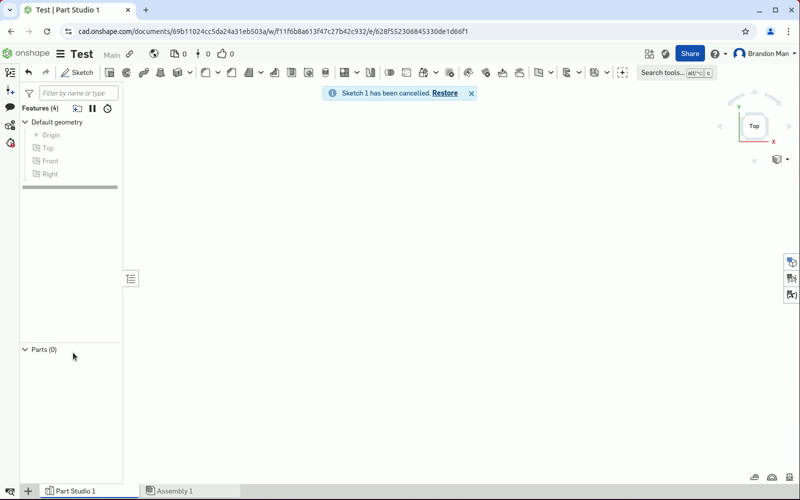
key(shift+p)
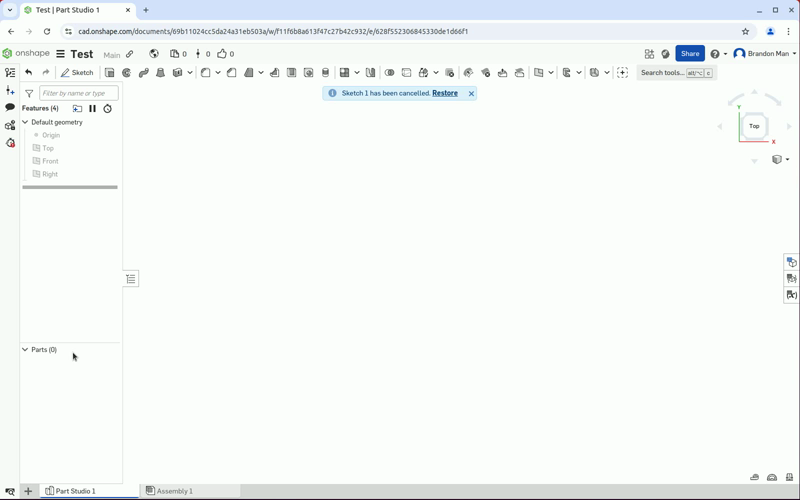
key(space)
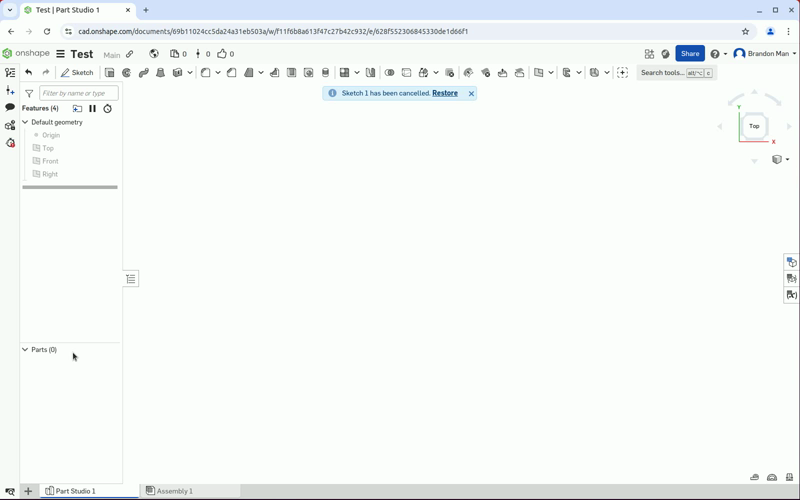
key_down(shift)
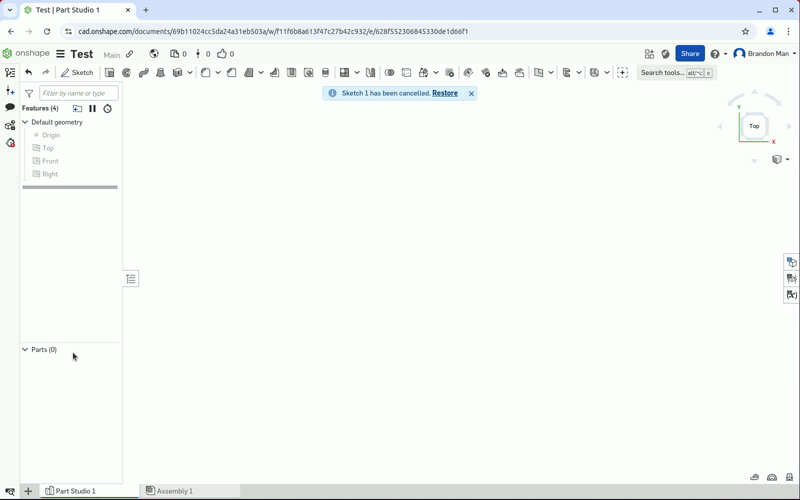
key(up)
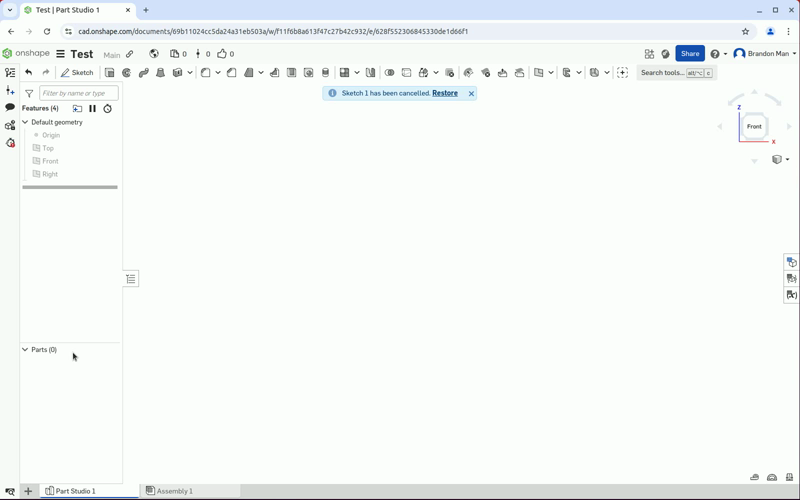
key_up(shift)
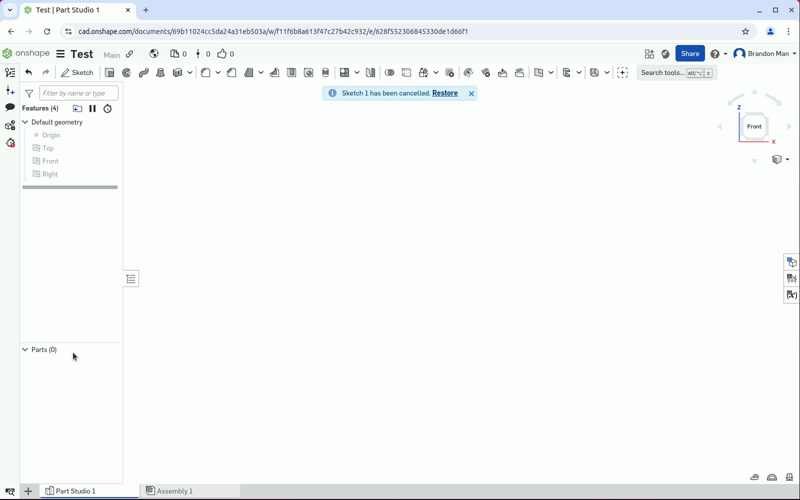
mouse_move(73, 352)
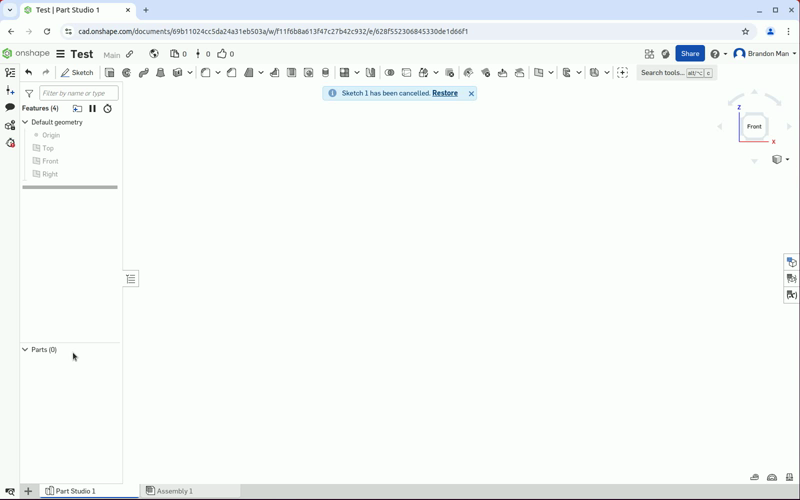
key(shift+y)
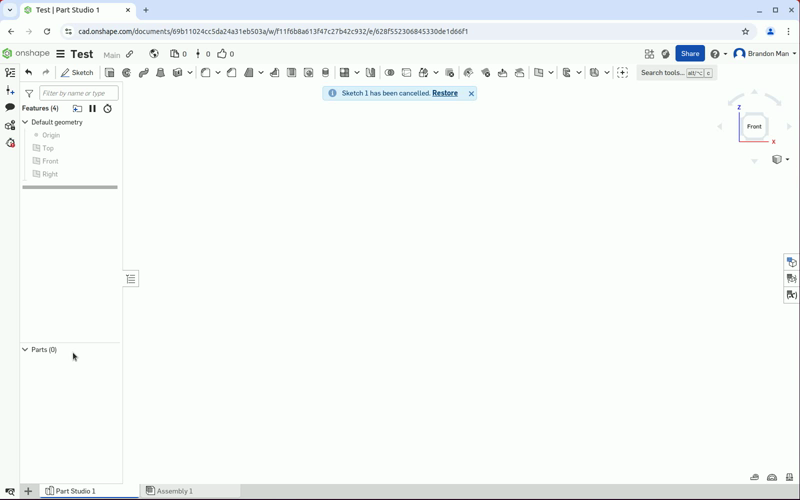
key(shift+s)
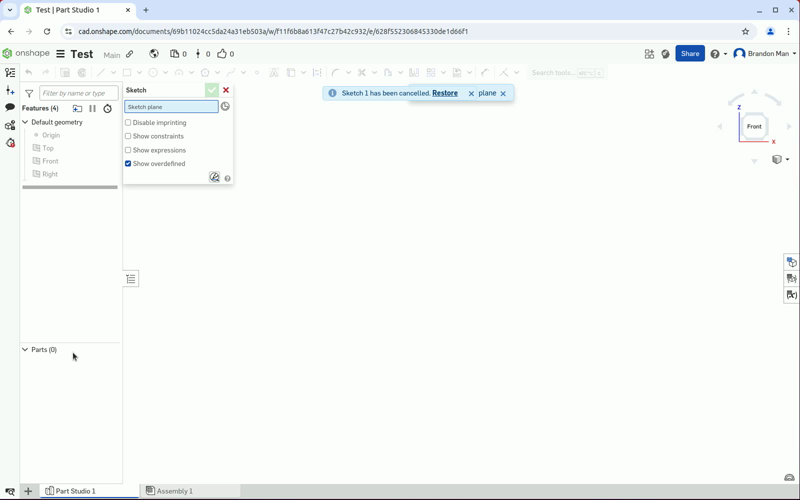
mouse_move(73, 163)
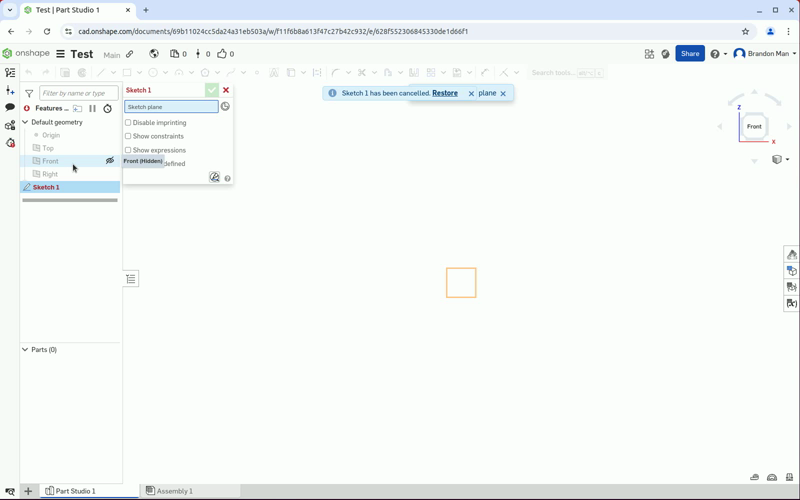
click(73, 163)
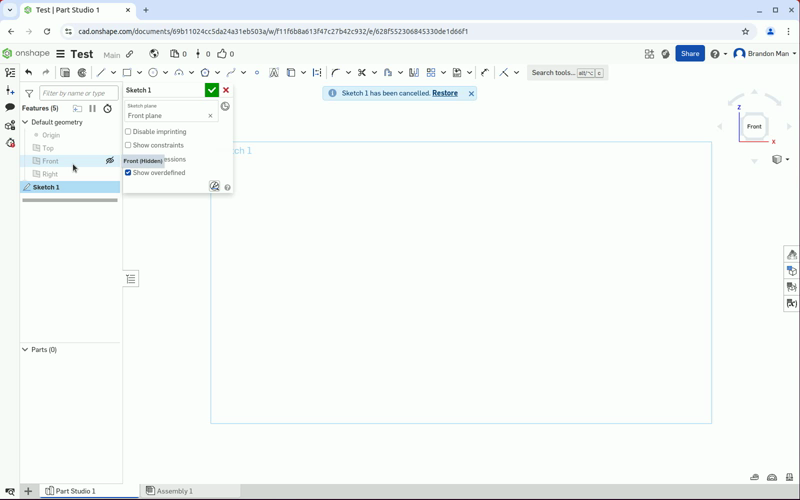
mouse_move(73, 352)
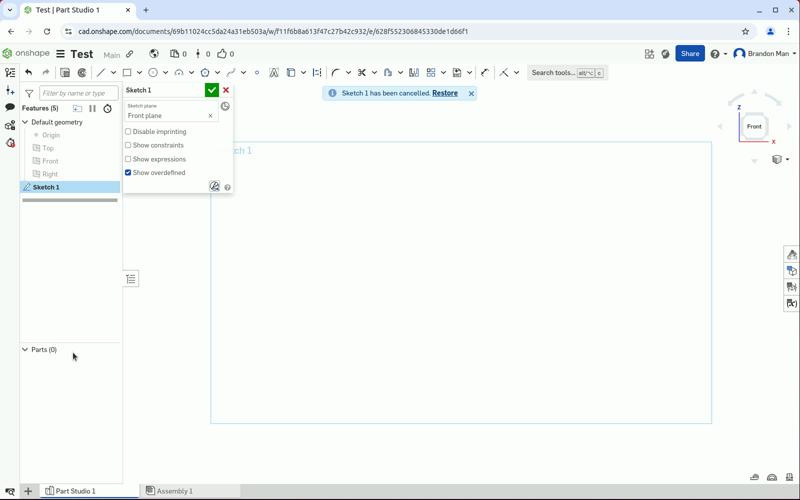
key(y)
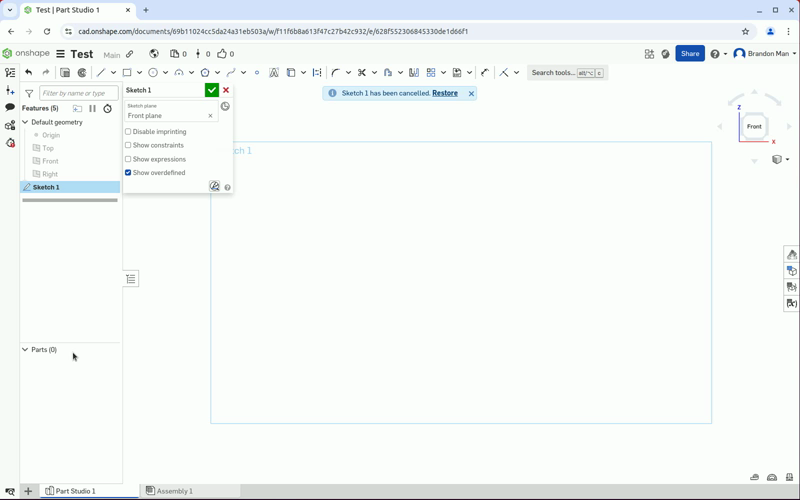
key(l)
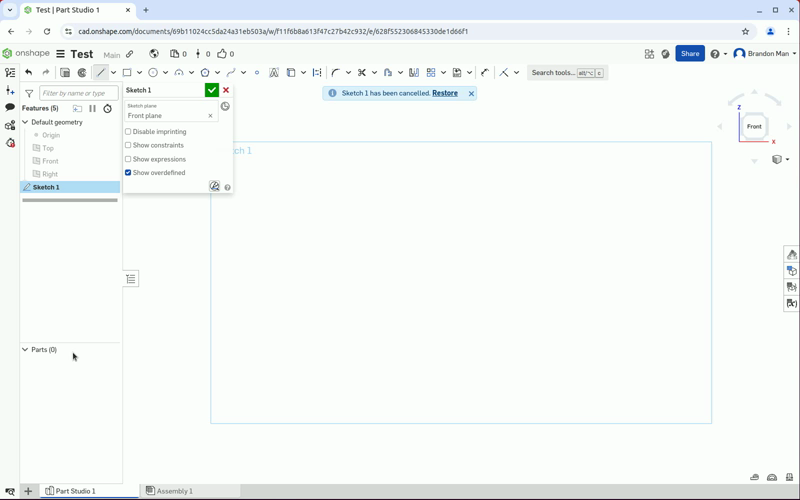
key_down(shift)
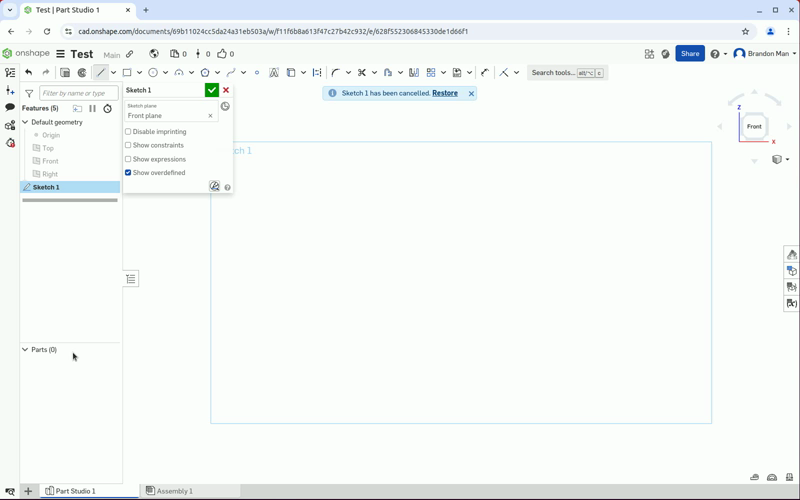
mouse_move(433, 282)
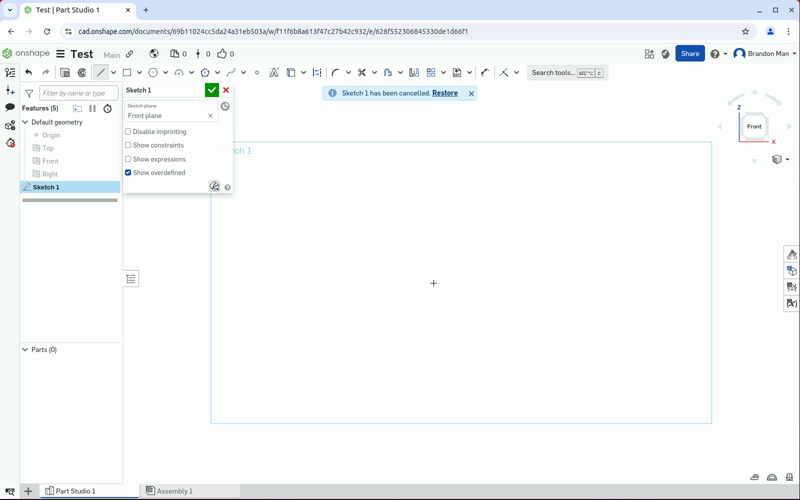
click(433, 282)
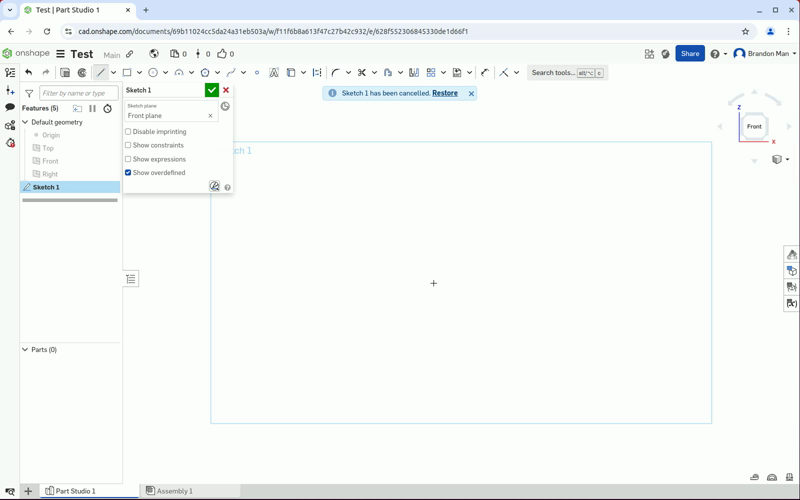
key_up(shift)
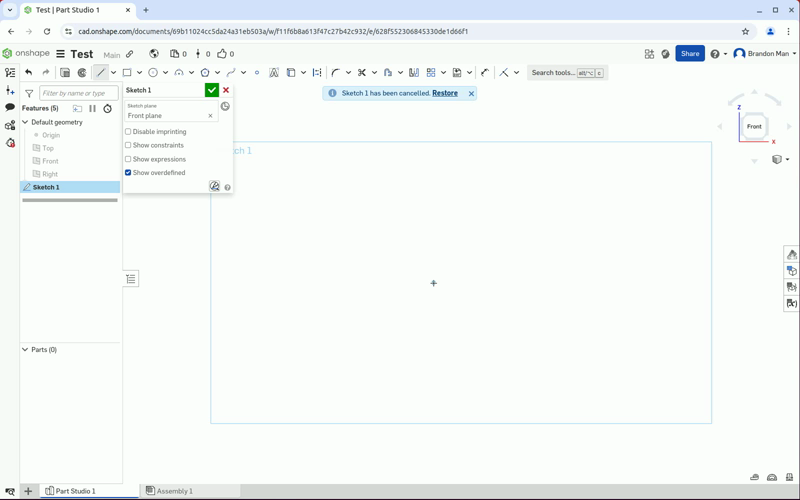
key_down(shift)
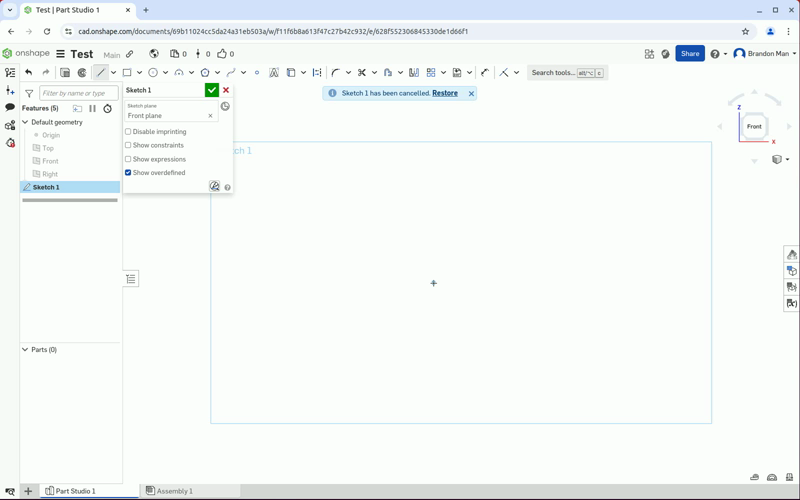
mouse_move(463, 282)
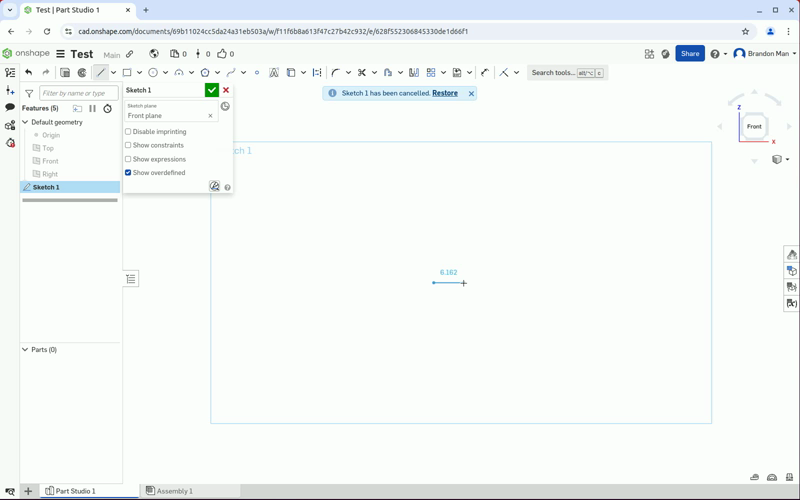
mouse_move(440, 282)
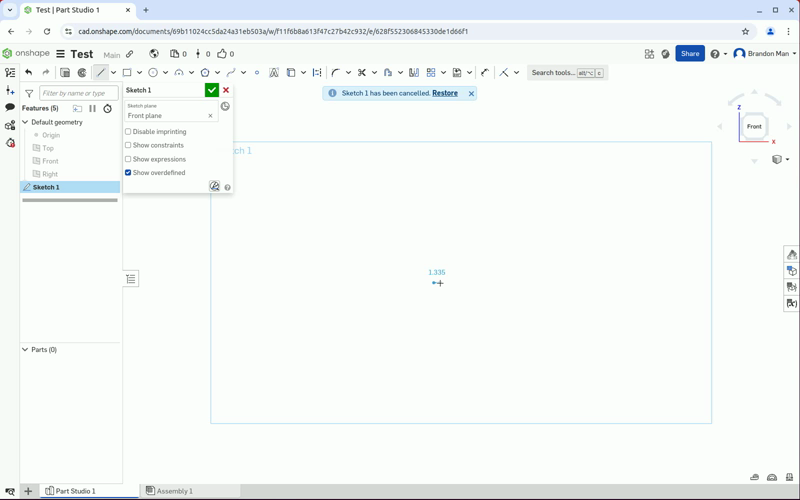
scroll(6)
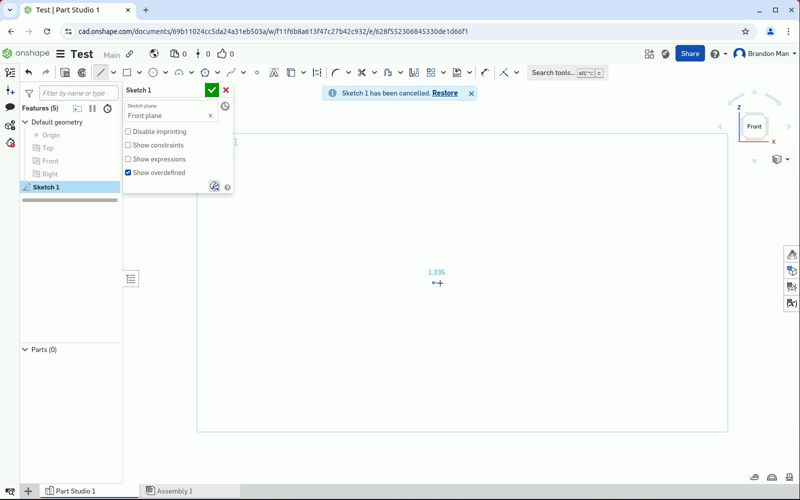
scroll(6)
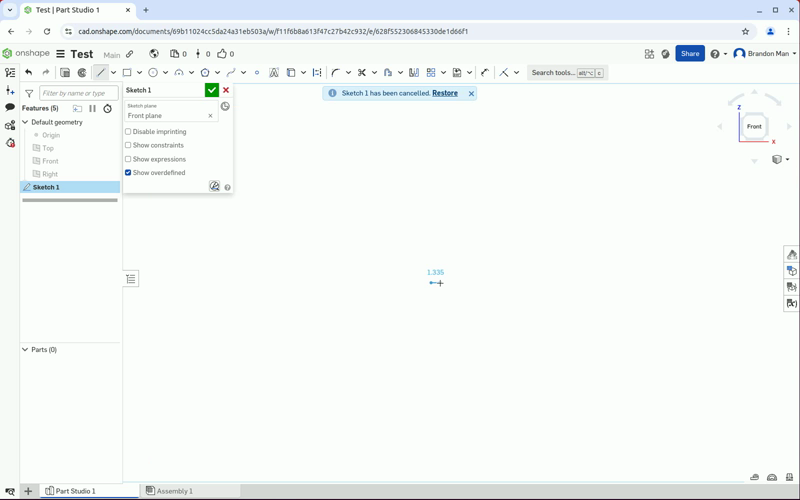
scroll(6)
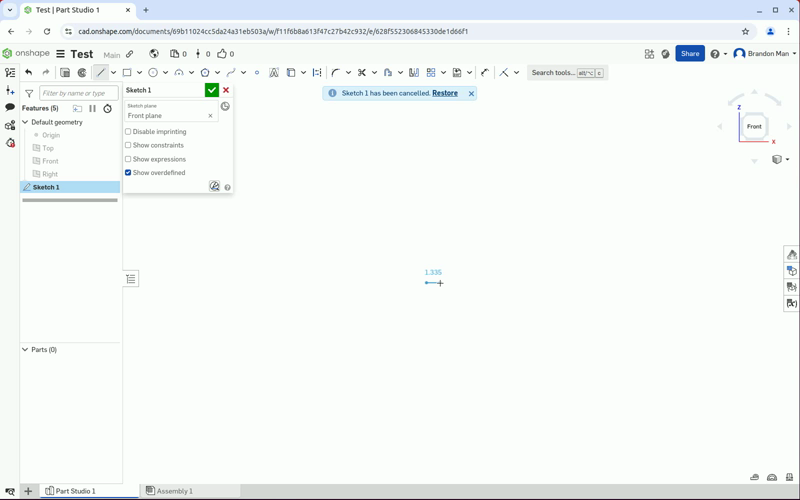
scroll(6)
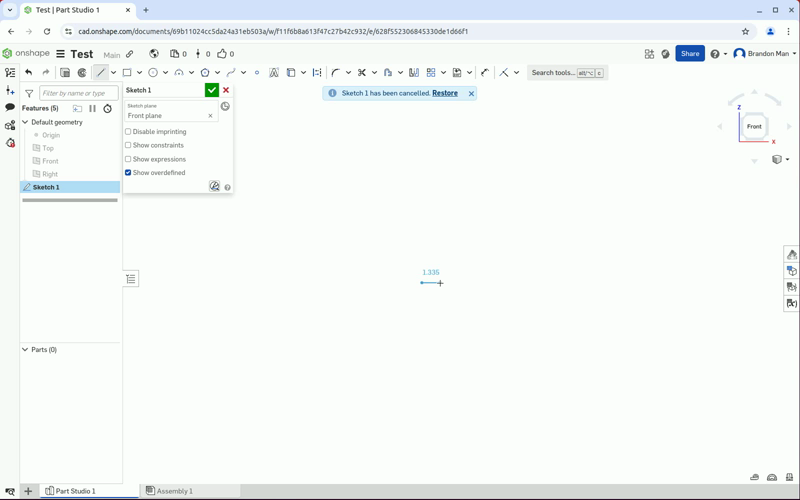
scroll(6)
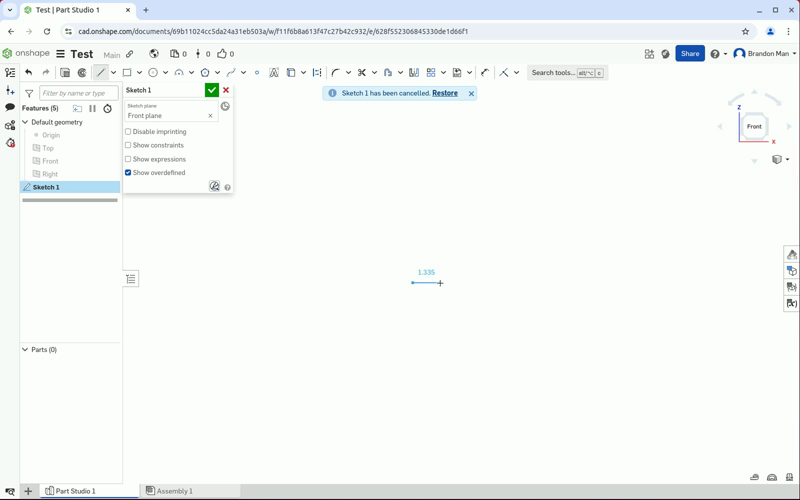
scroll(6)
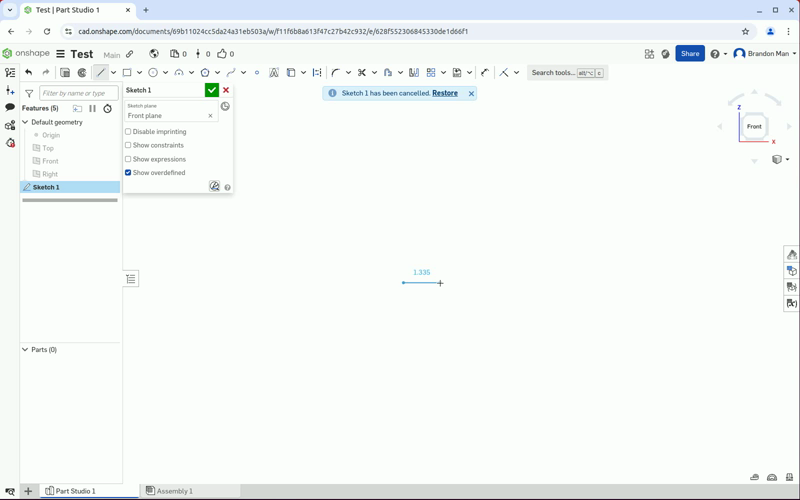
scroll(6)
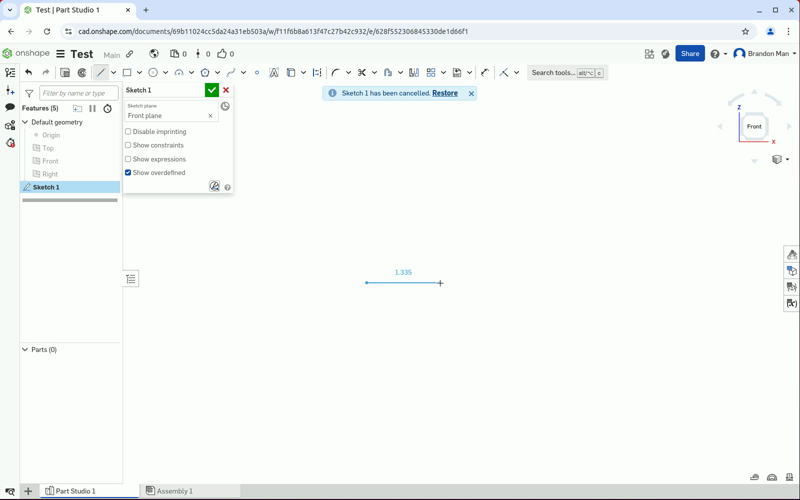
click(440, 282)
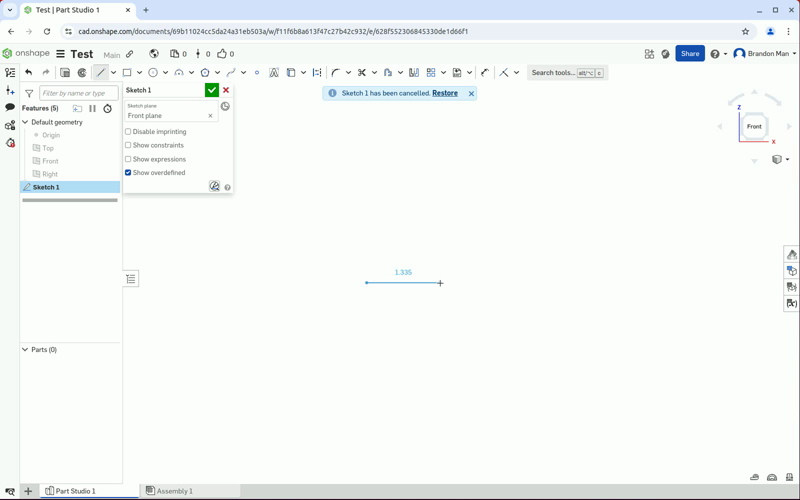
scroll(-6)
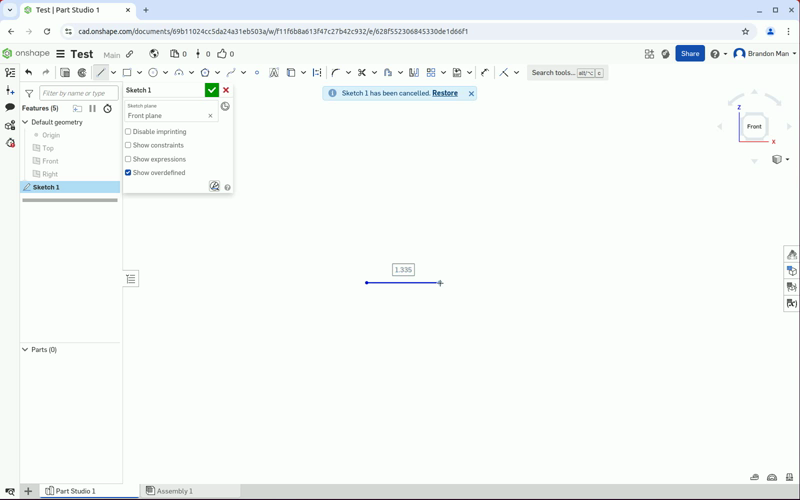
scroll(-6)
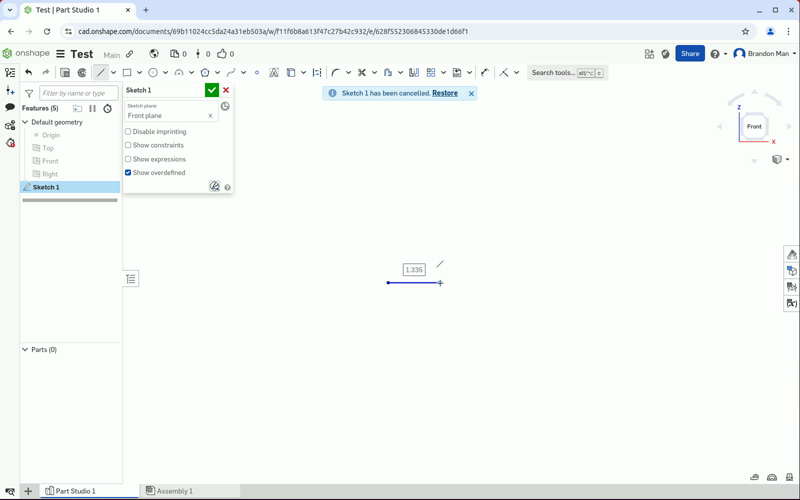
scroll(-6)
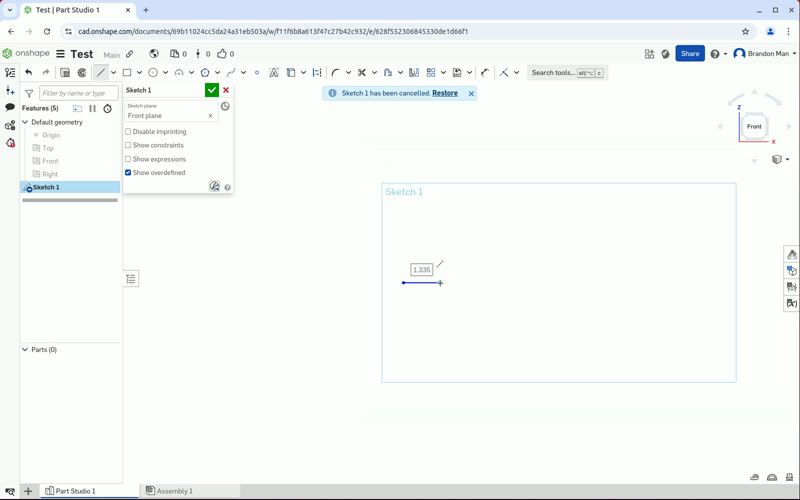
scroll(-6)
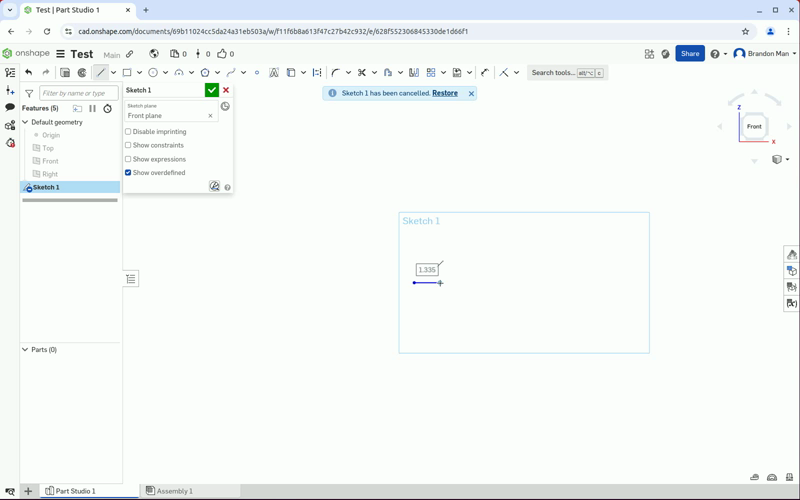
scroll(-6)
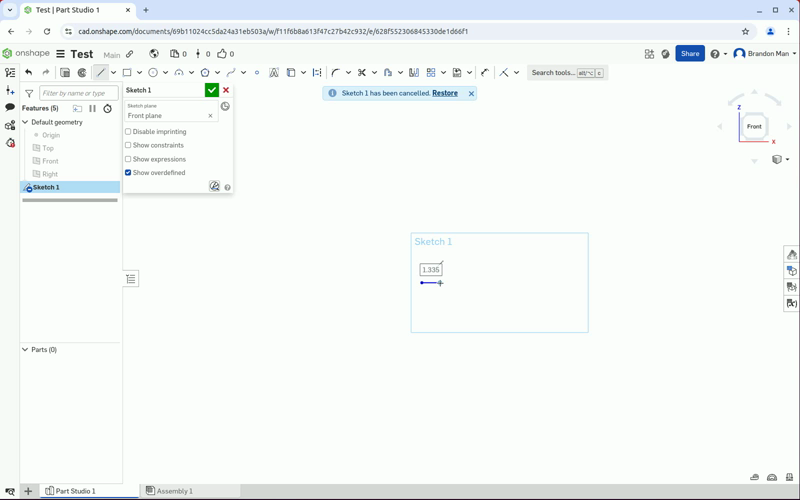
scroll(-6)
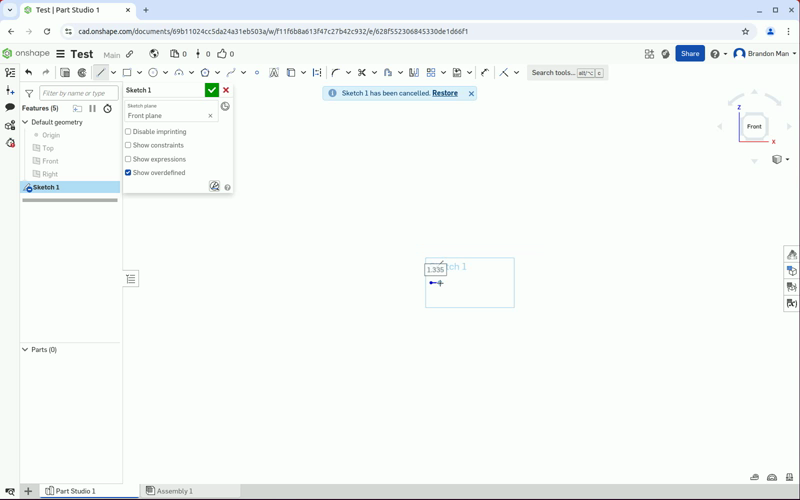
scroll(-6)
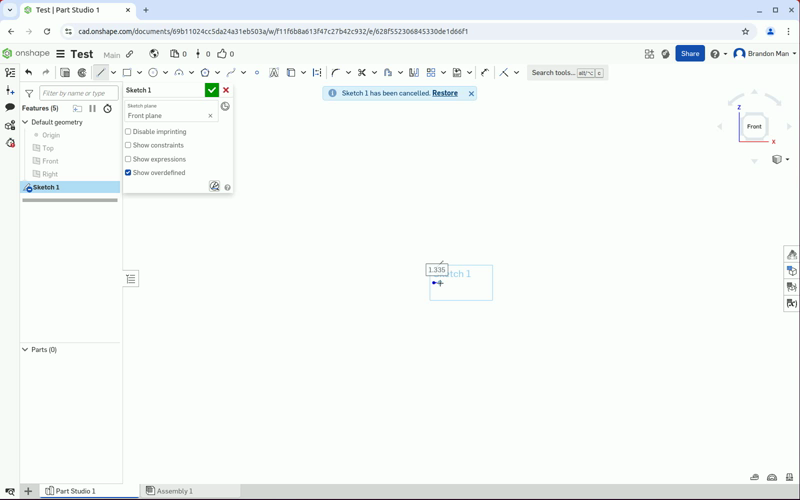
key_up(shift)
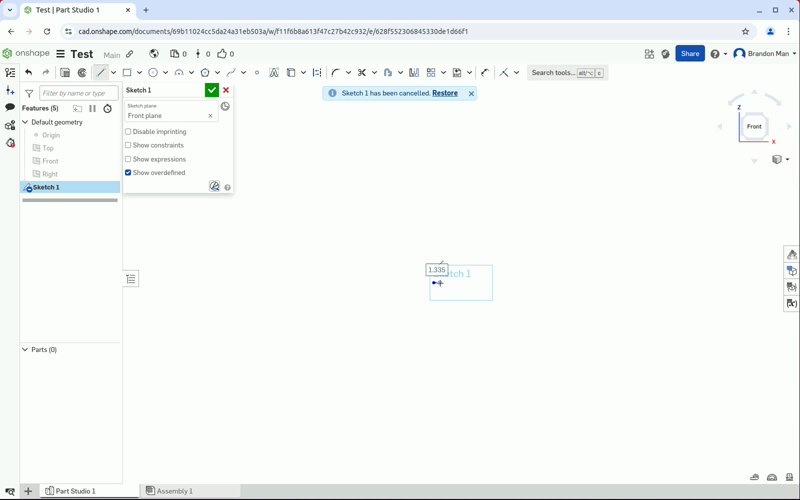
key(esc)
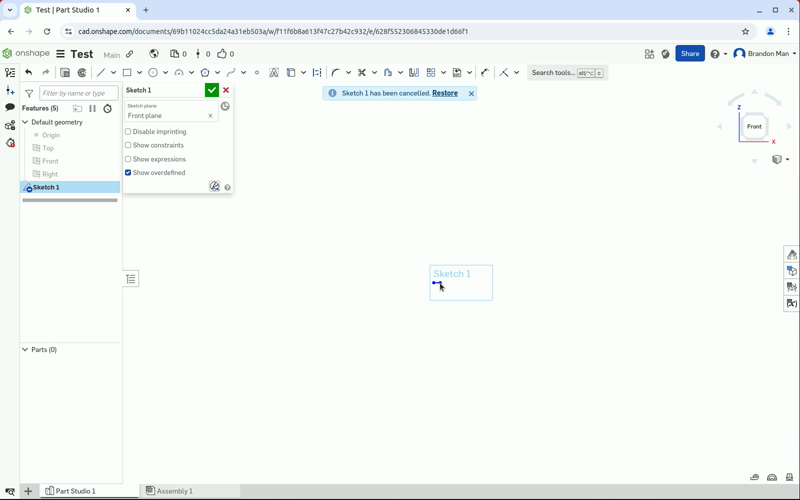
key(a)
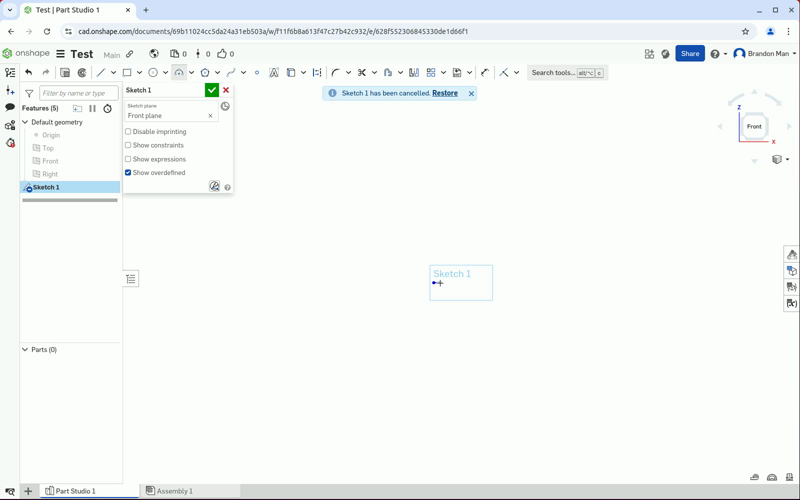
mouse_move(440, 282)
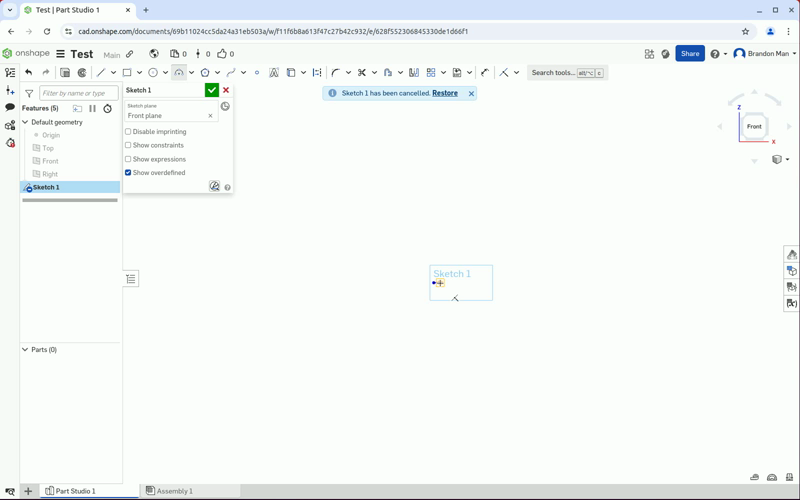
click(440, 282)
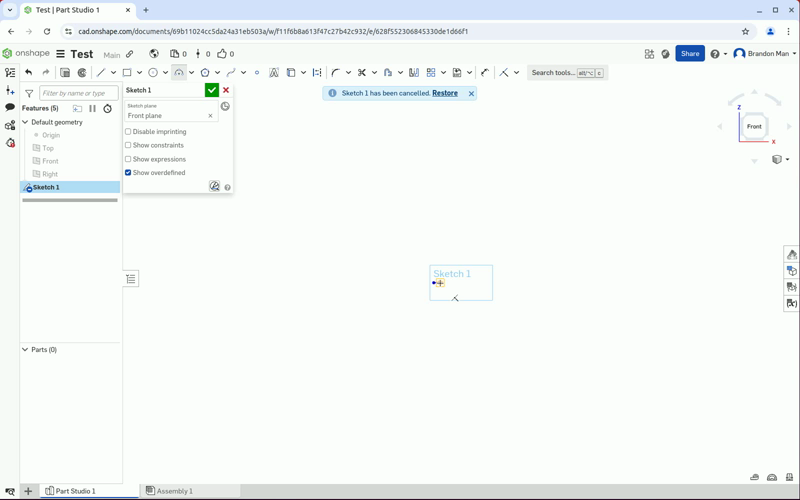
key_down(shift)
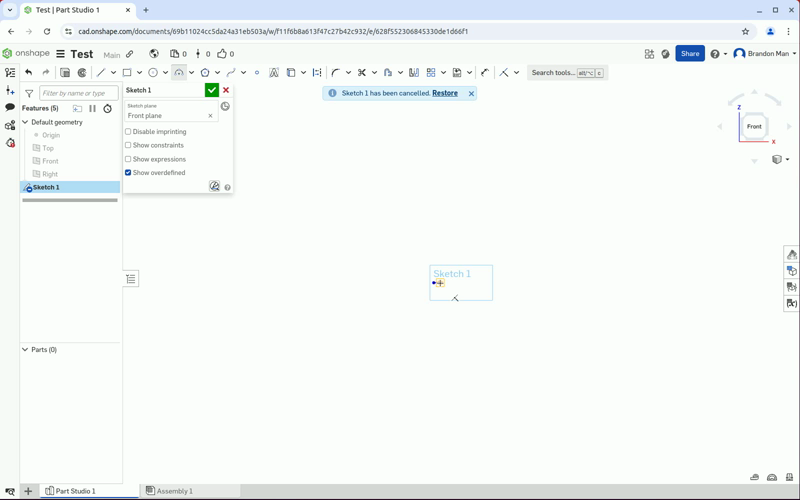
mouse_move(483, 282)
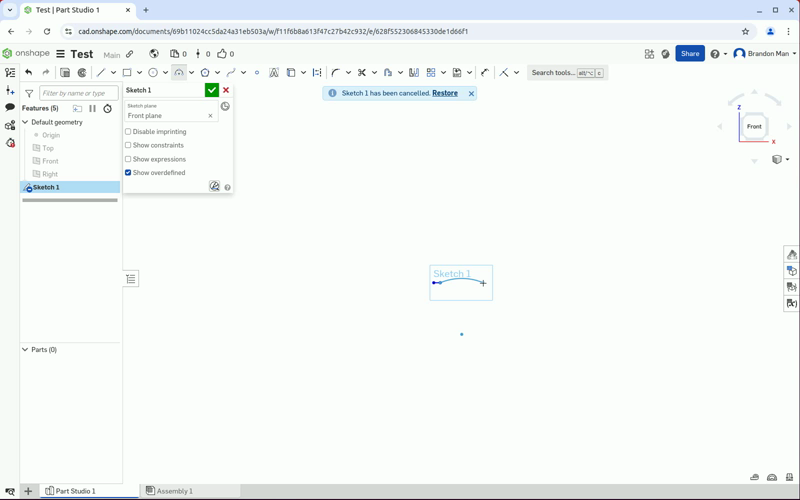
click(483, 282)
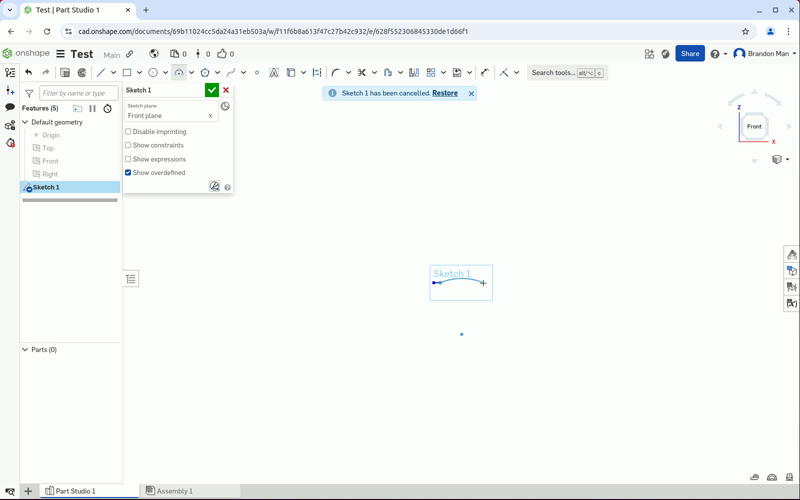
mouse_move(461, 261)
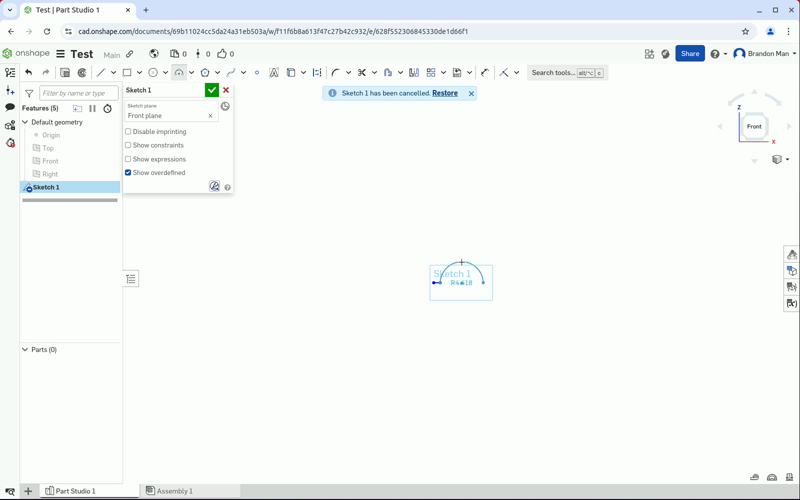
click(461, 261)
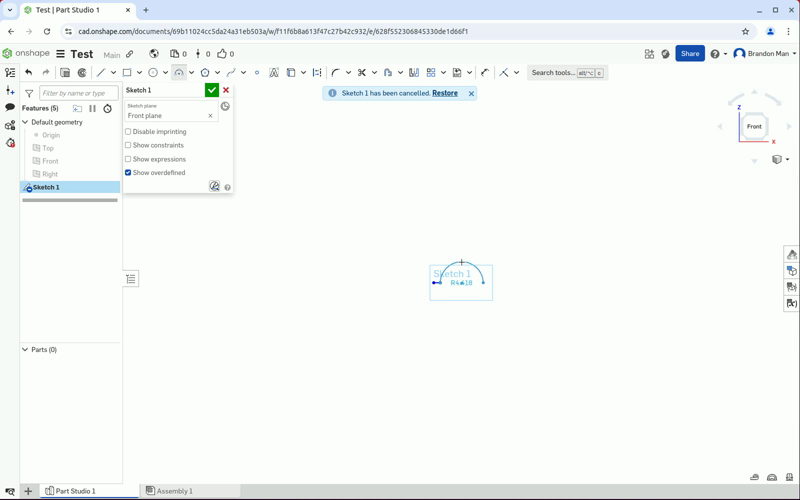
key_up(shift)
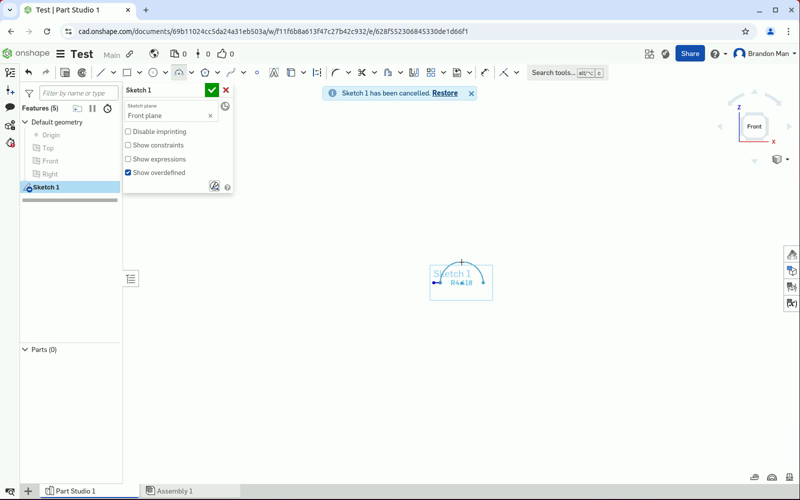
key(esc)
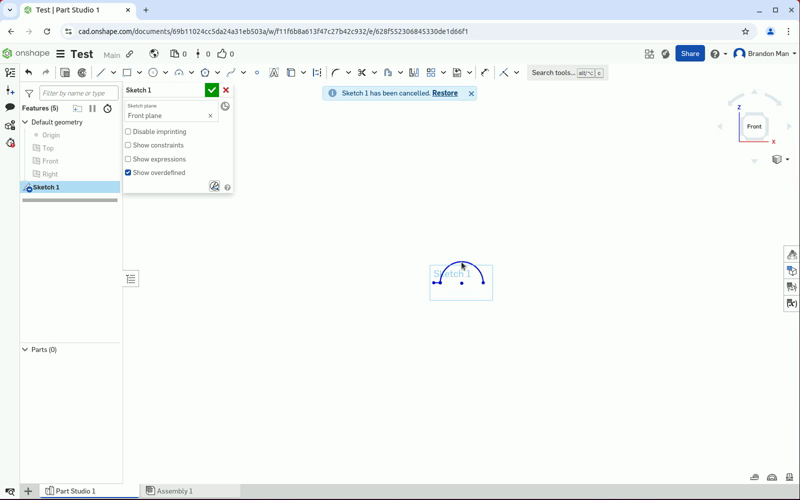
key(l)
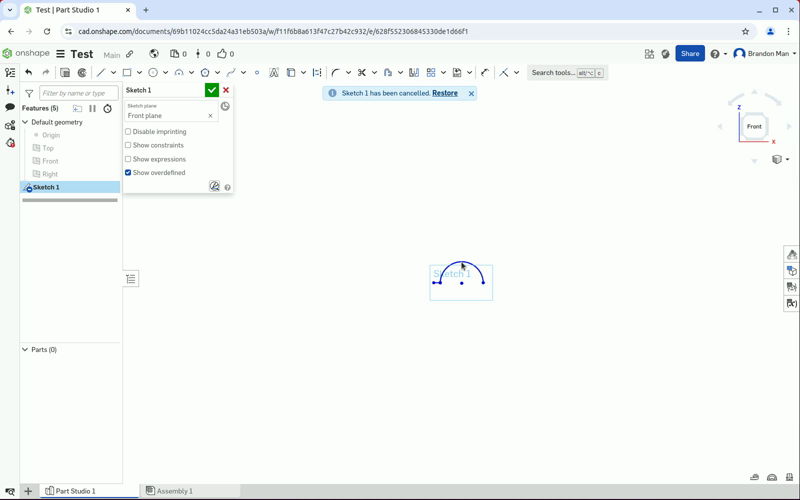
mouse_move(483, 282)
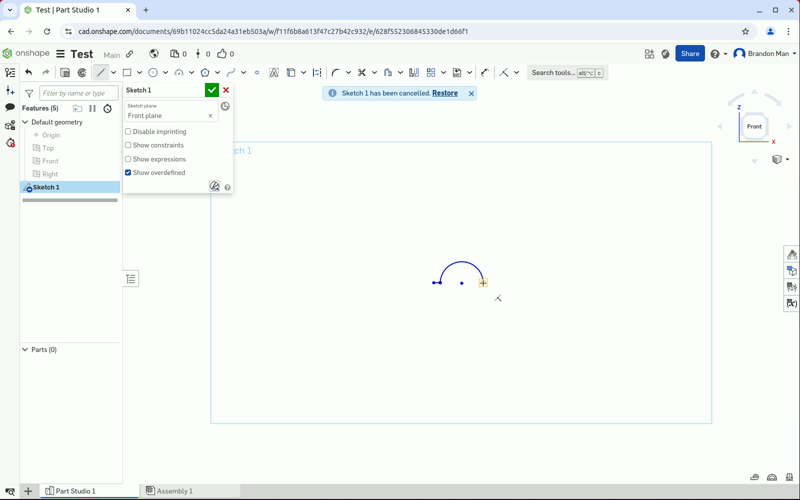
click(483, 282)
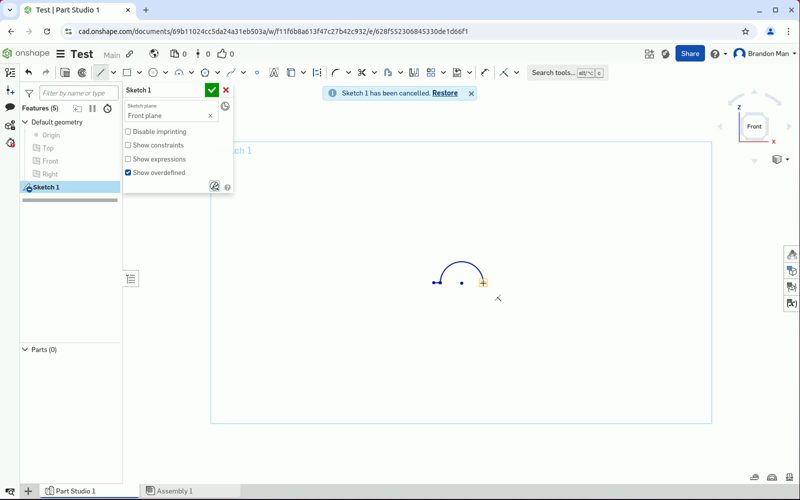
key_down(shift)
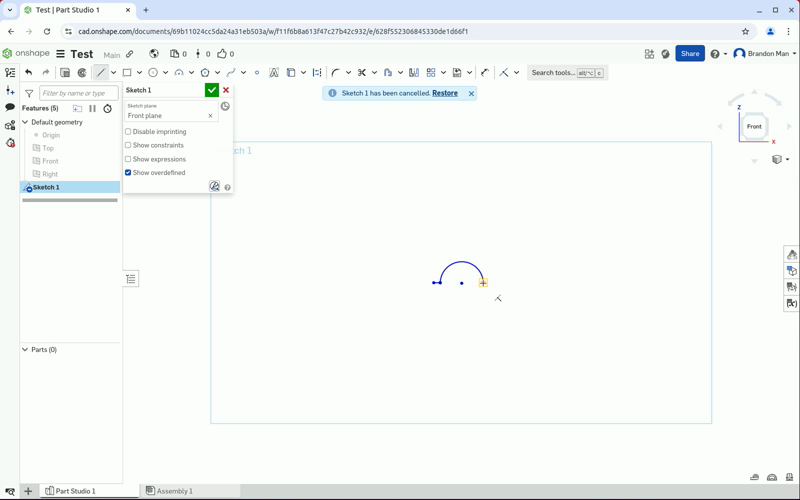
mouse_move(513, 282)
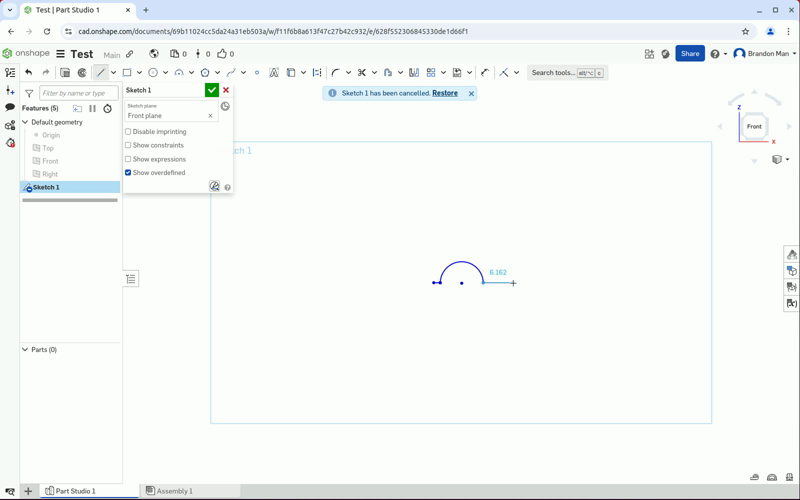
mouse_move(489, 282)
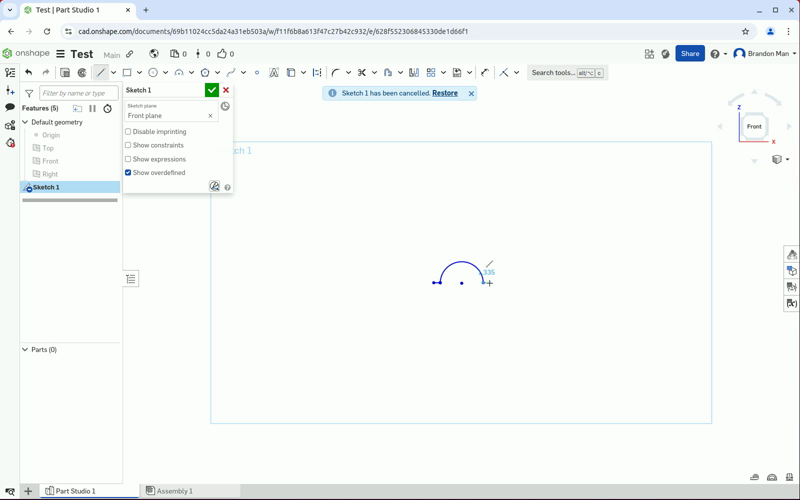
scroll(6)
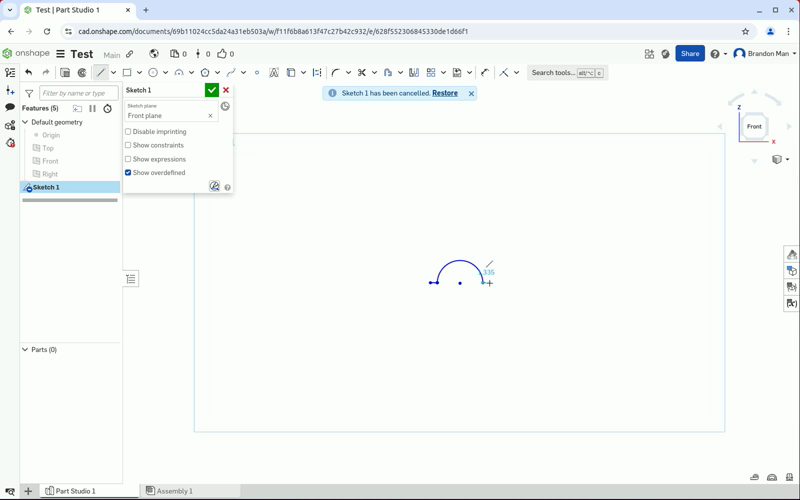
scroll(6)
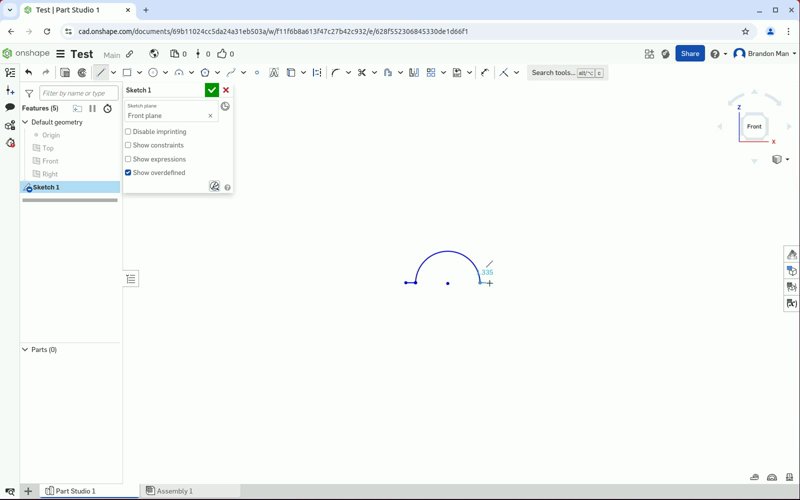
scroll(6)
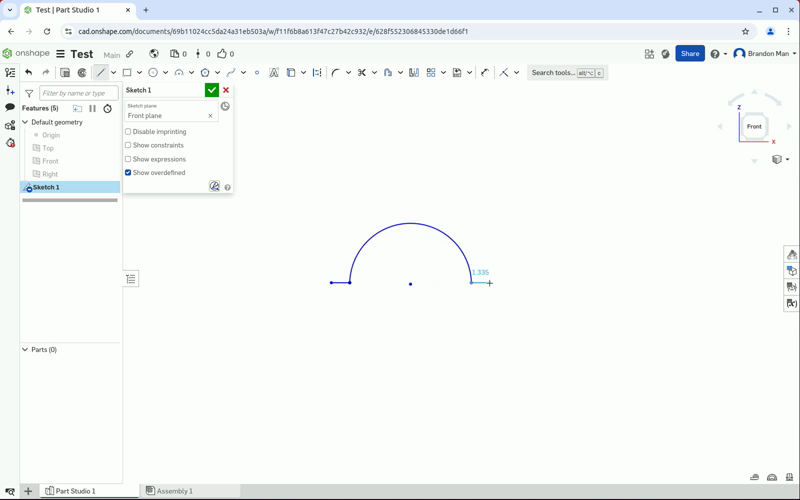
scroll(6)
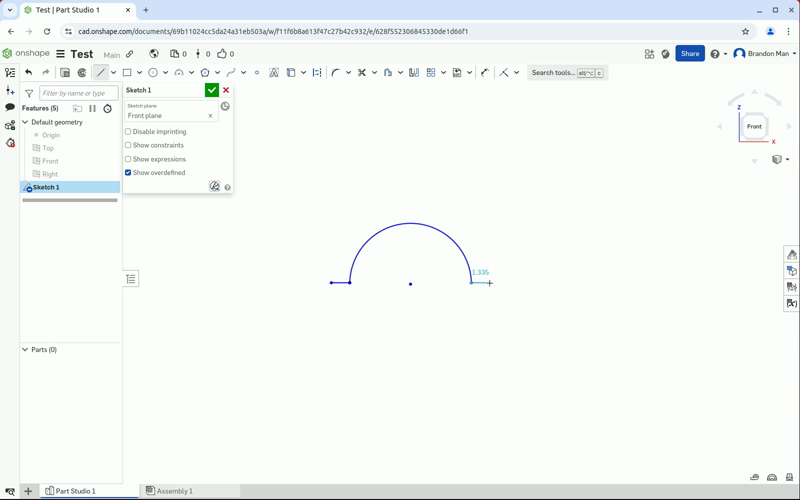
scroll(6)
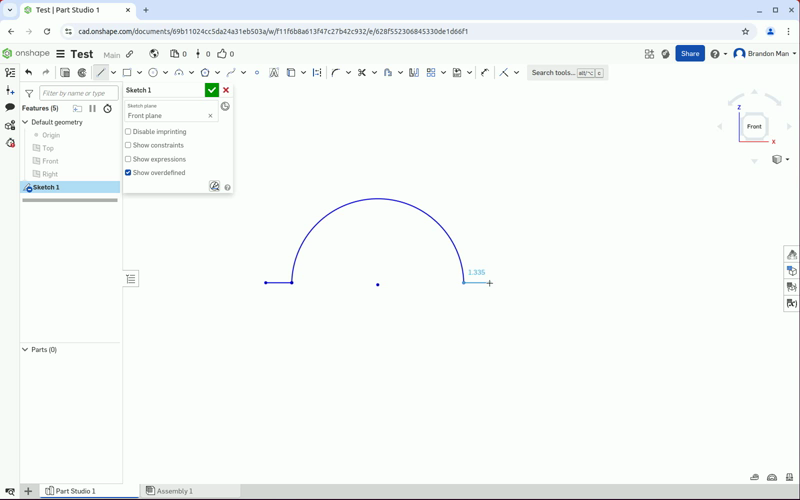
scroll(6)
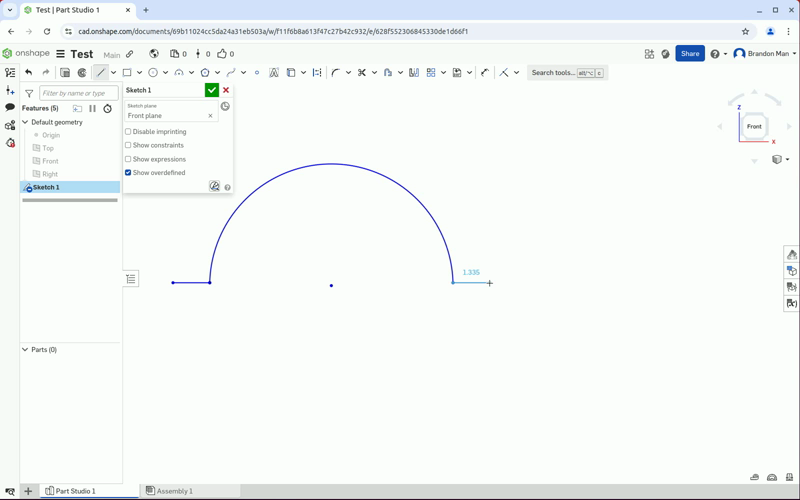
scroll(6)
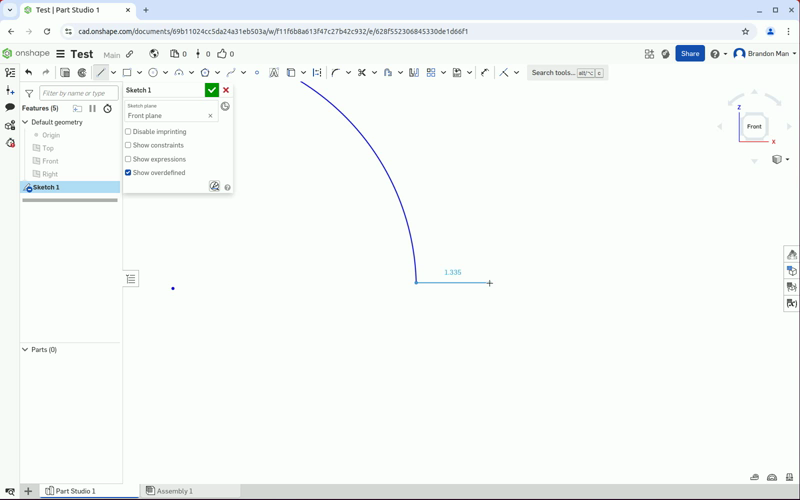
click(489, 282)
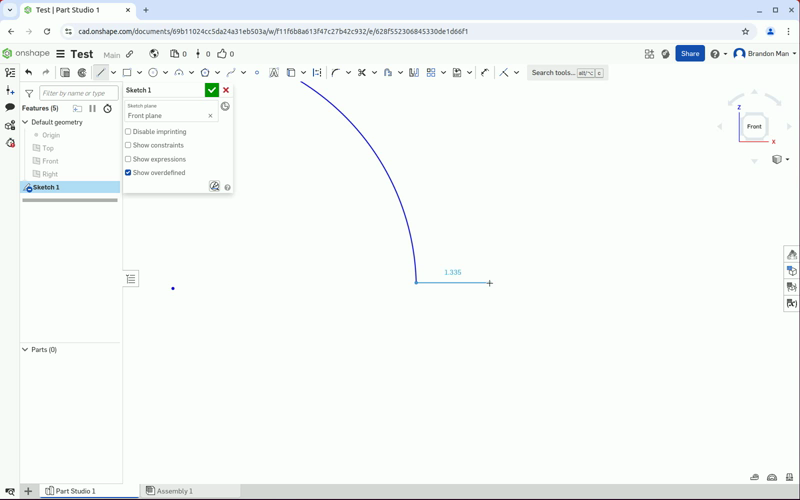
scroll(-6)
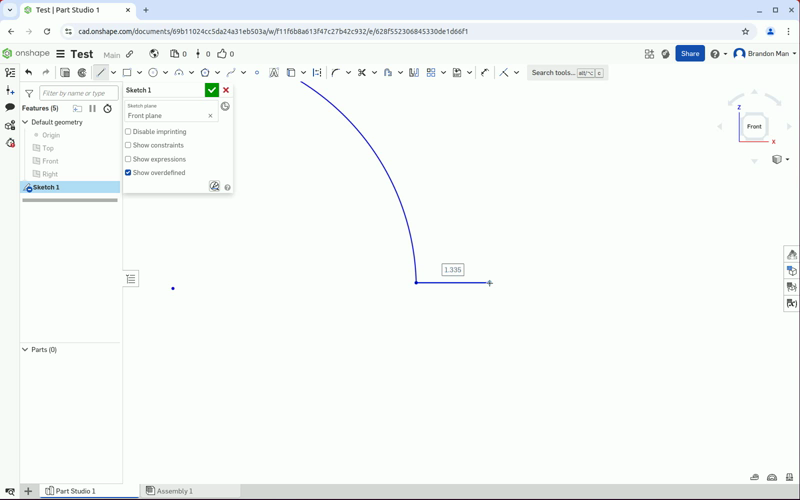
scroll(-6)
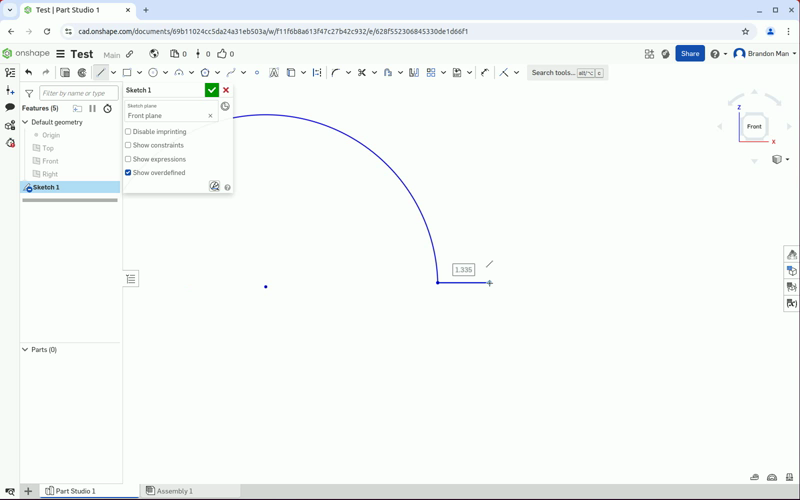
scroll(-6)
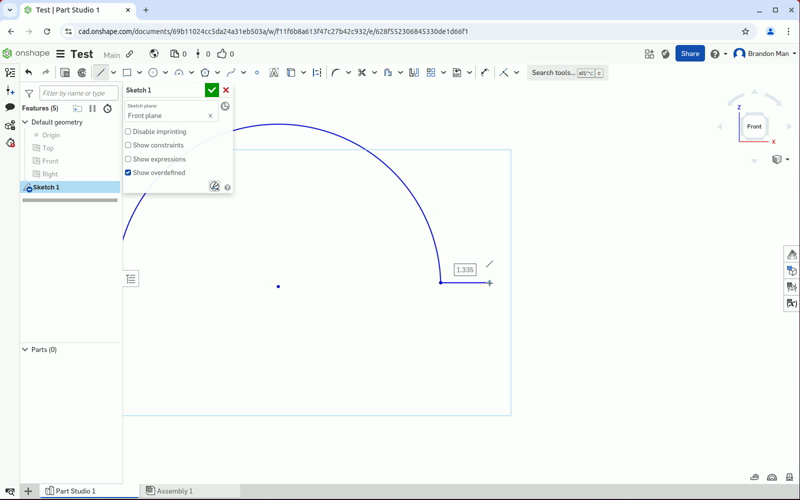
scroll(-6)
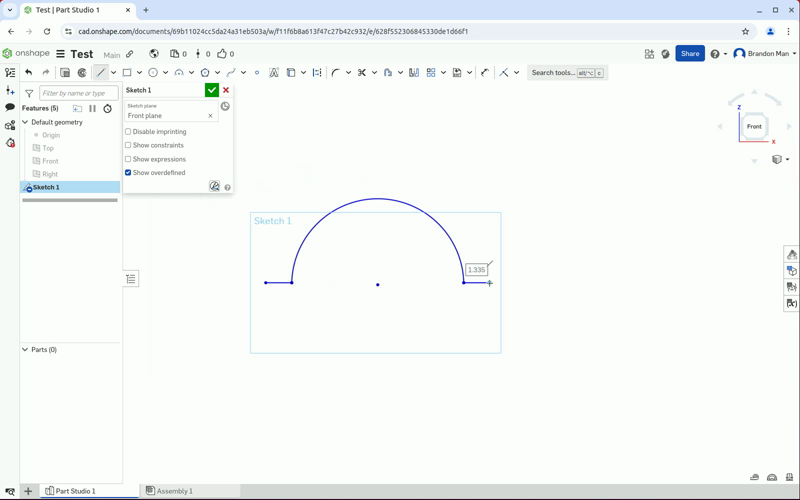
scroll(-6)
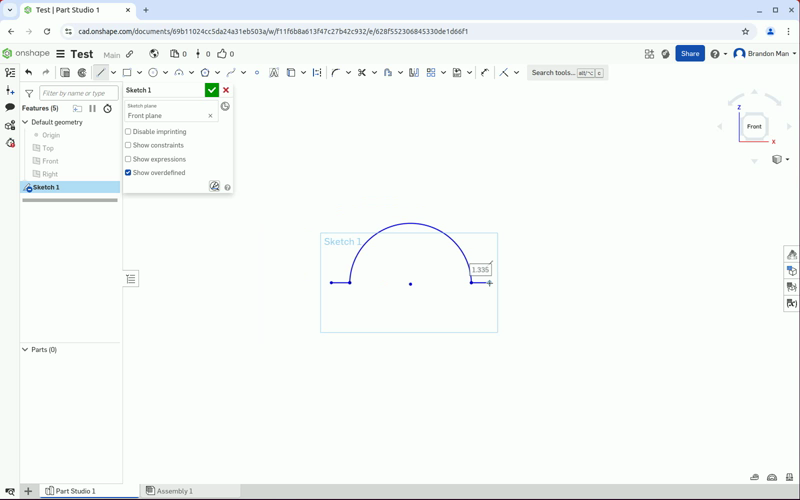
scroll(-6)
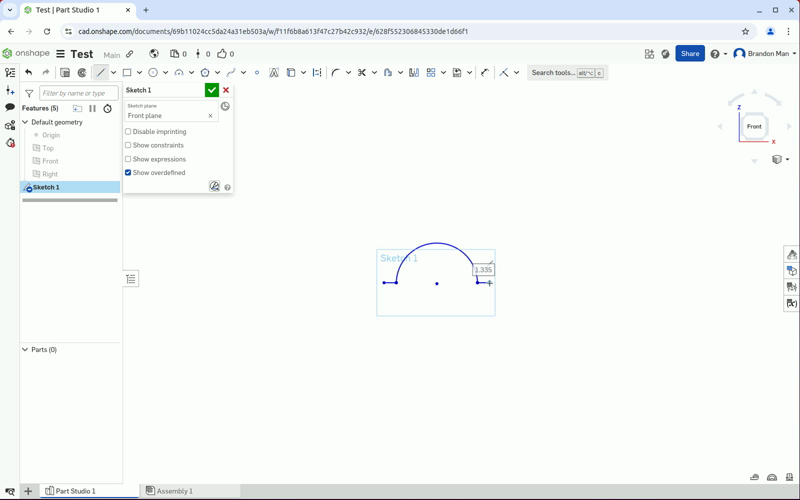
scroll(-6)
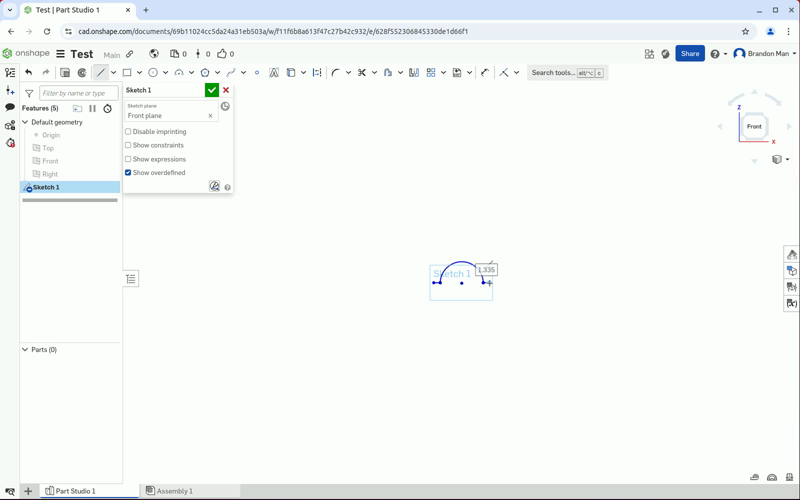
key_up(shift)
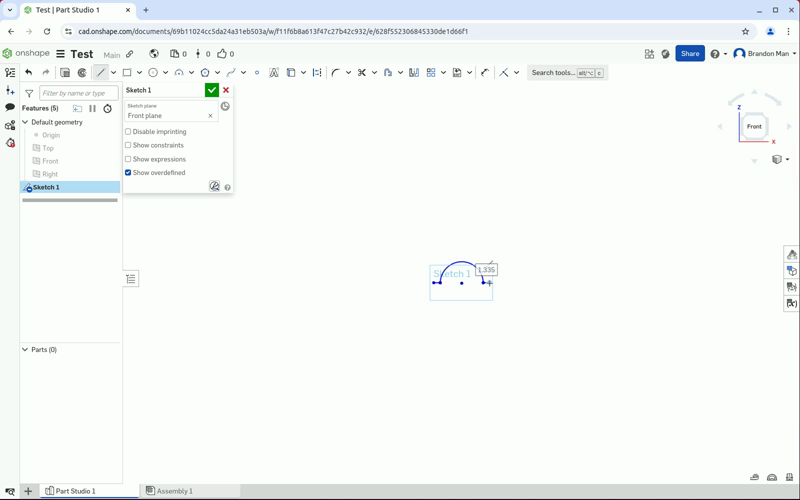
key_down(shift)
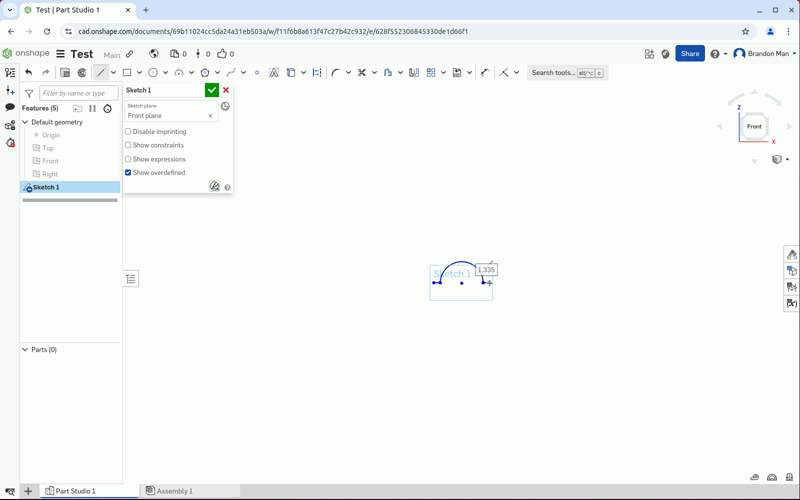
mouse_move(519, 282)
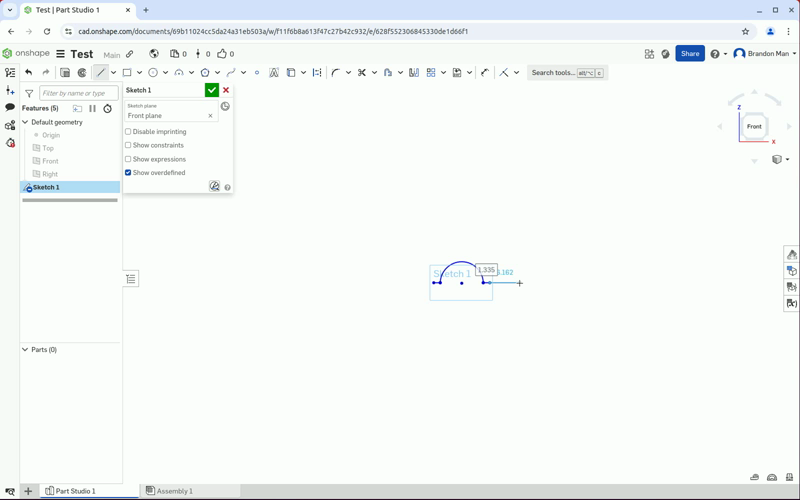
mouse_move(489, 245)
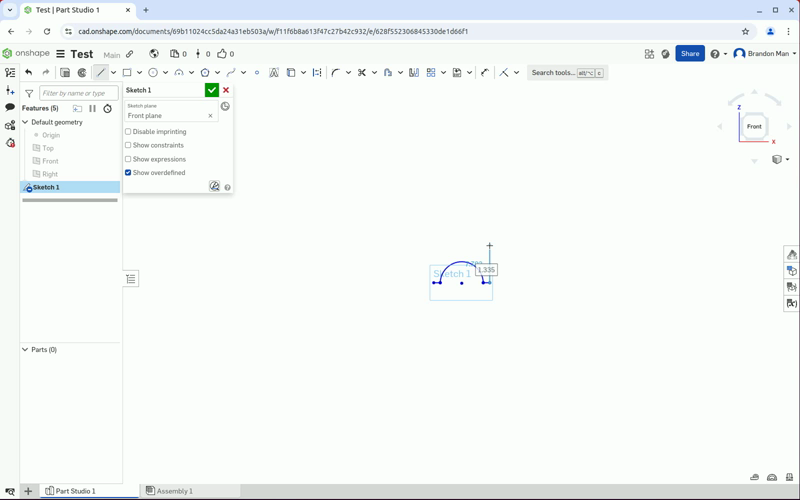
click(489, 245)
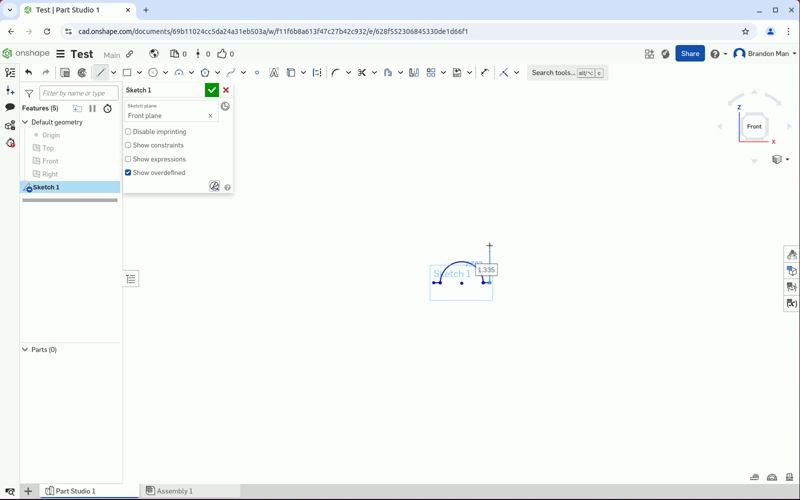
key_up(shift)
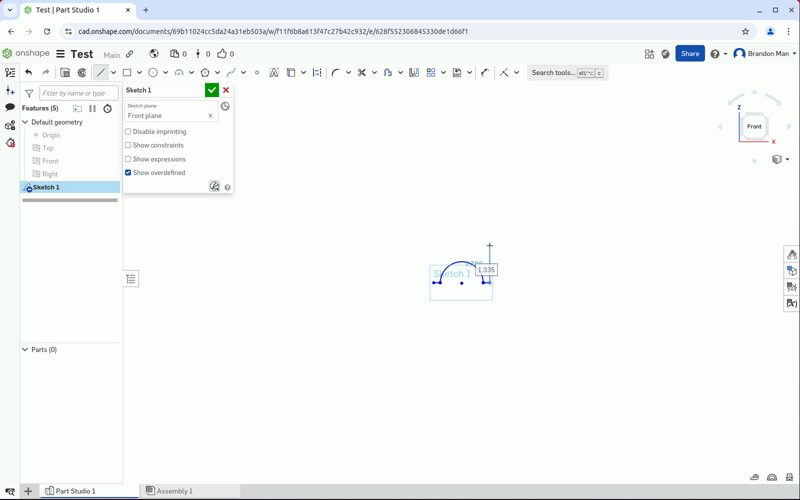
key_down(shift)
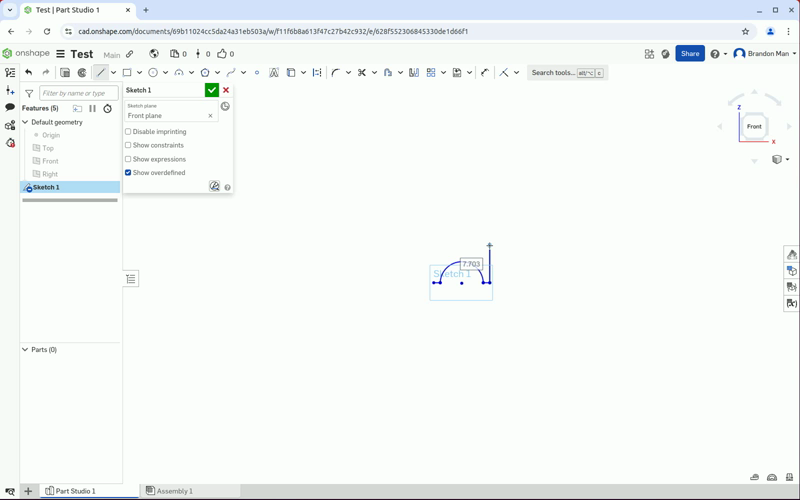
mouse_move(519, 245)
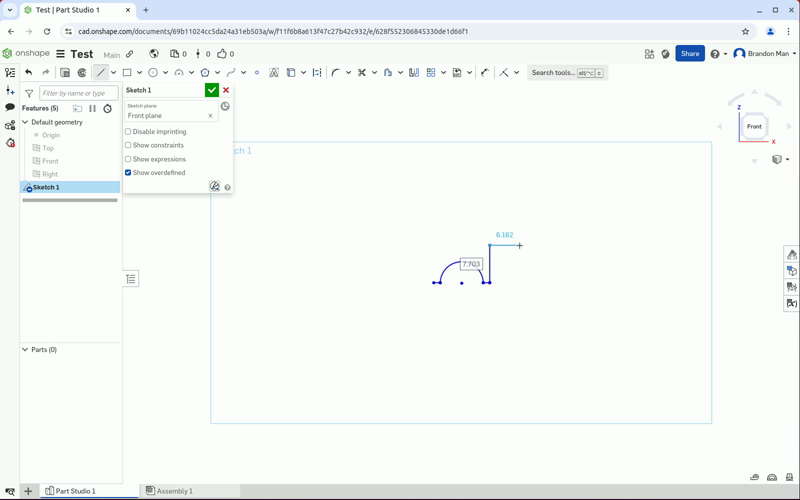
mouse_move(433, 245)
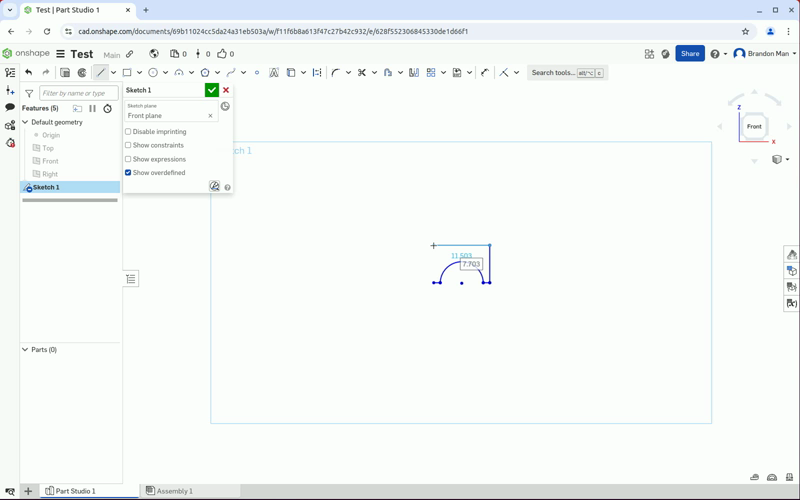
click(433, 245)
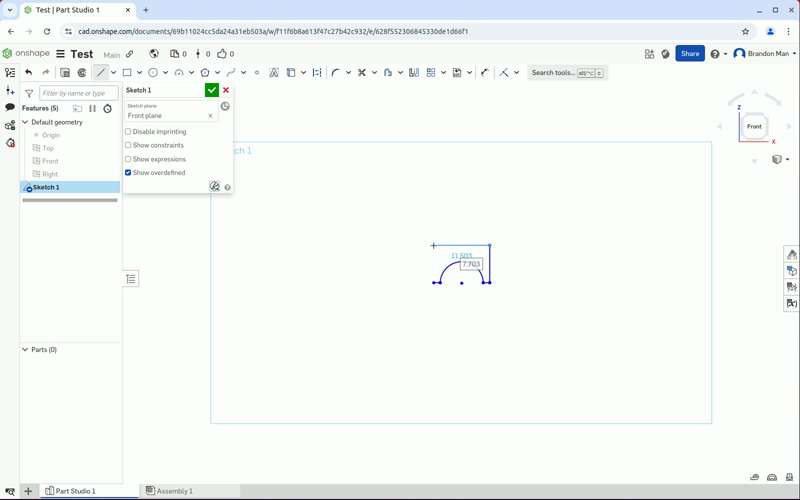
key_up(shift)
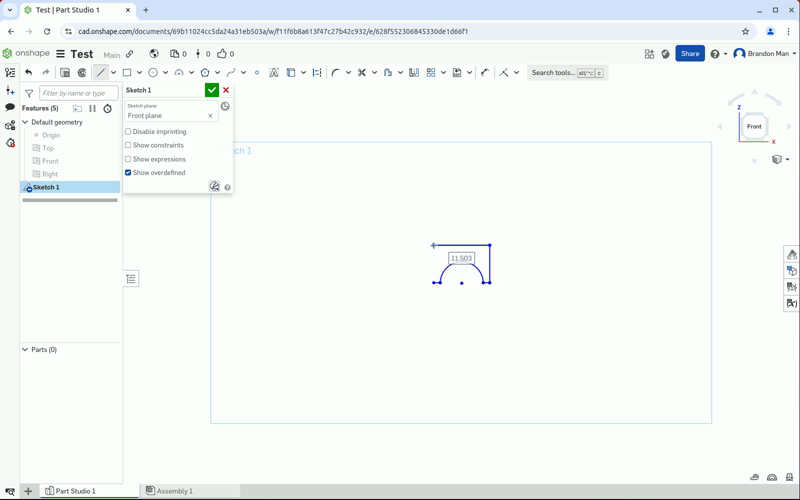
mouse_move(463, 245)
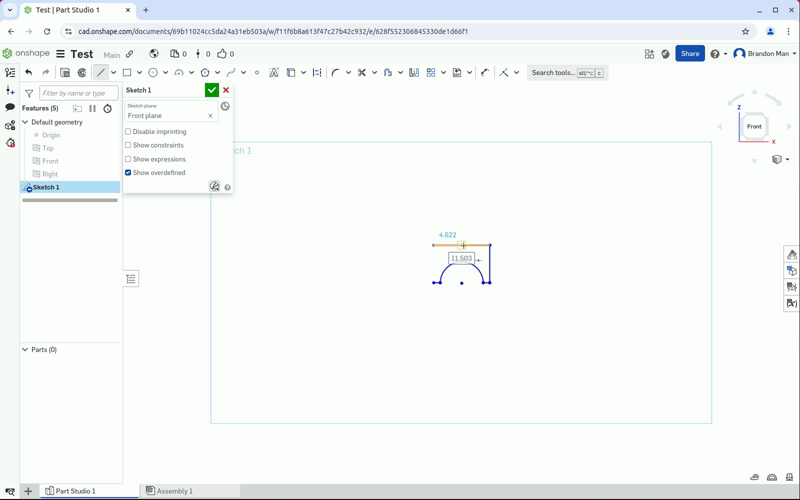
key_down(shift)
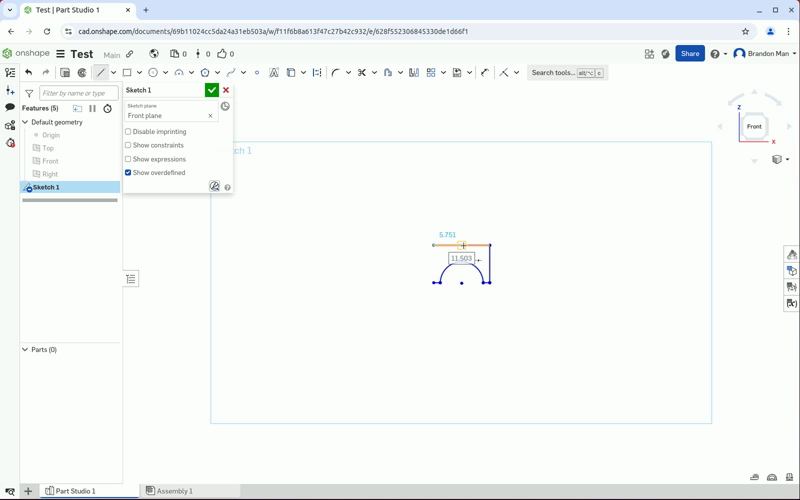
mouse_move(433, 282)
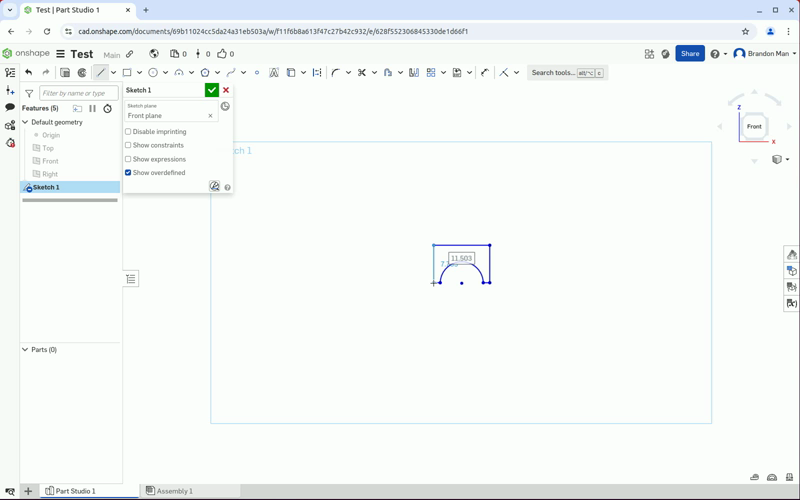
key_up(shift)
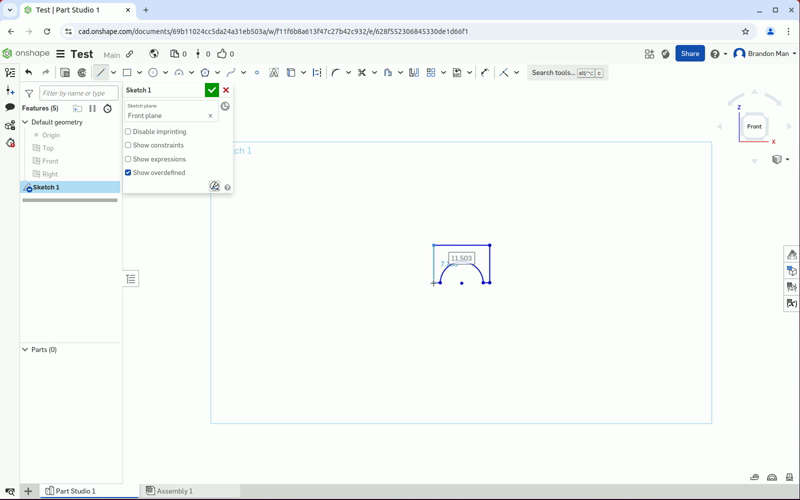
click(433, 282)
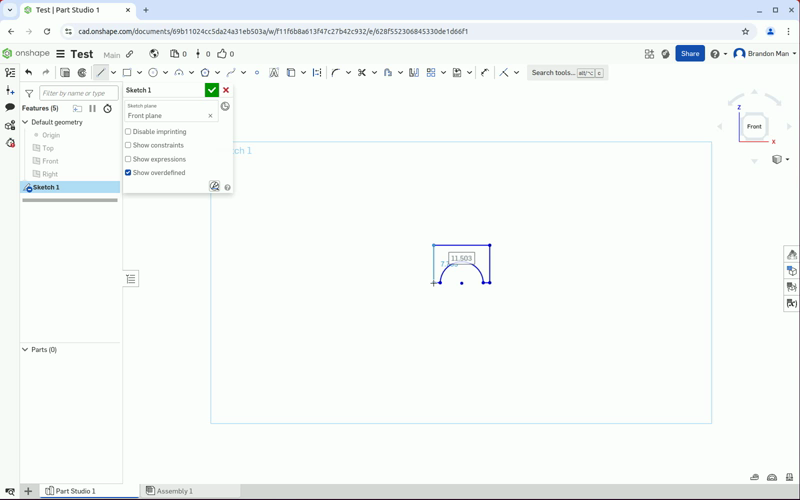
key(esc)
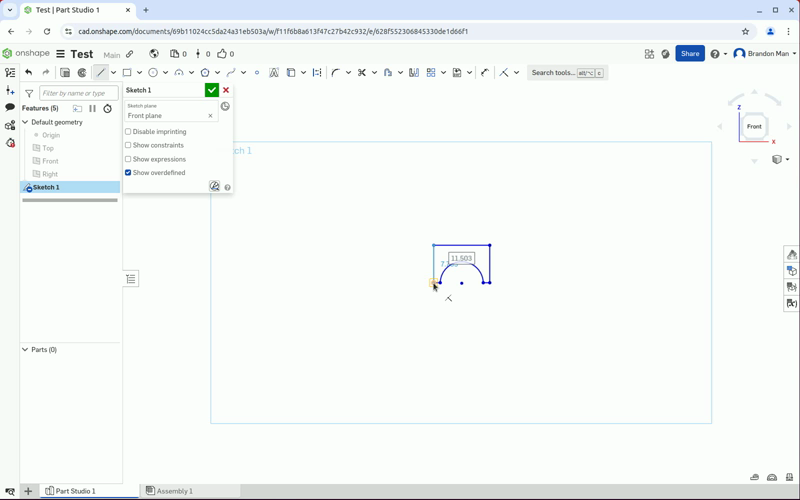
mouse_move(450, 247)
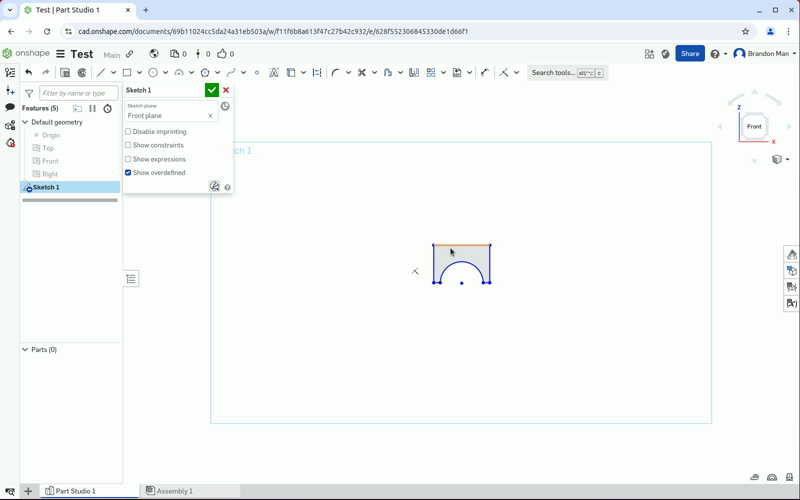
scroll(6)
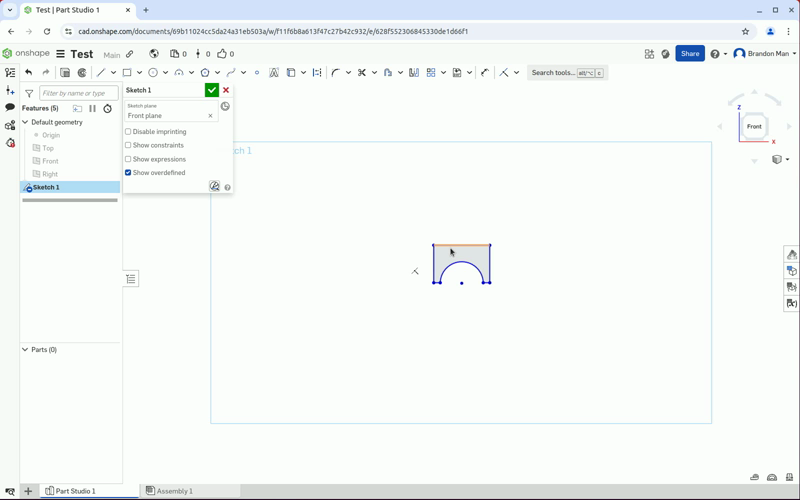
scroll(6)
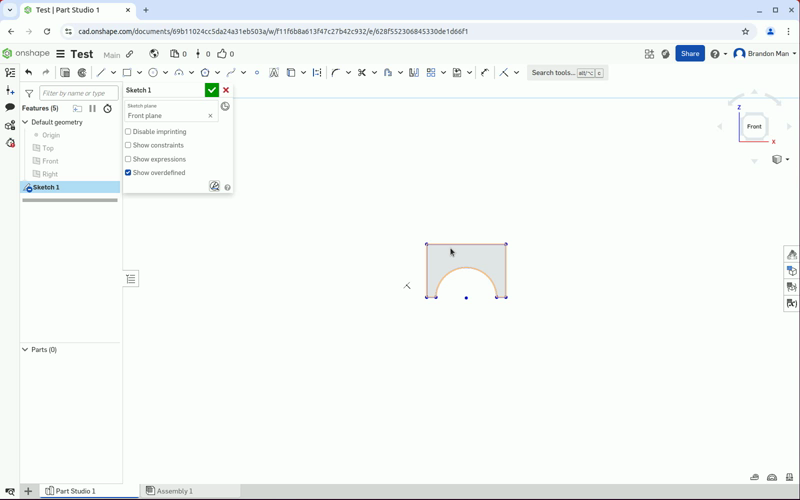
scroll(6)
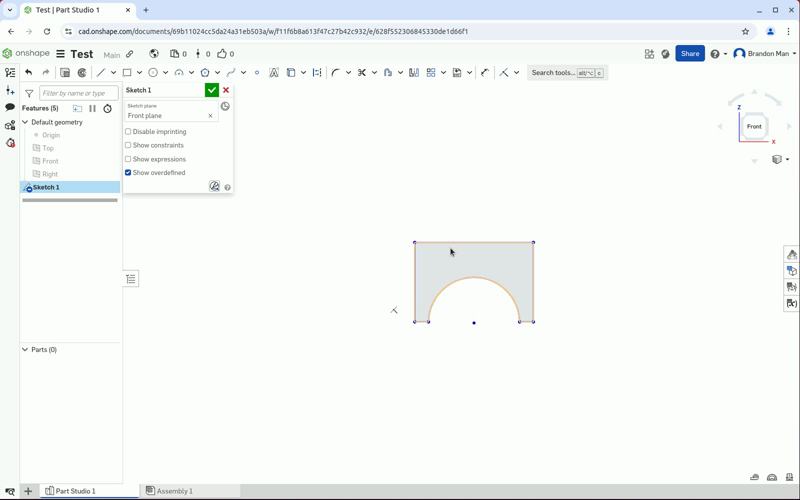
scroll(6)
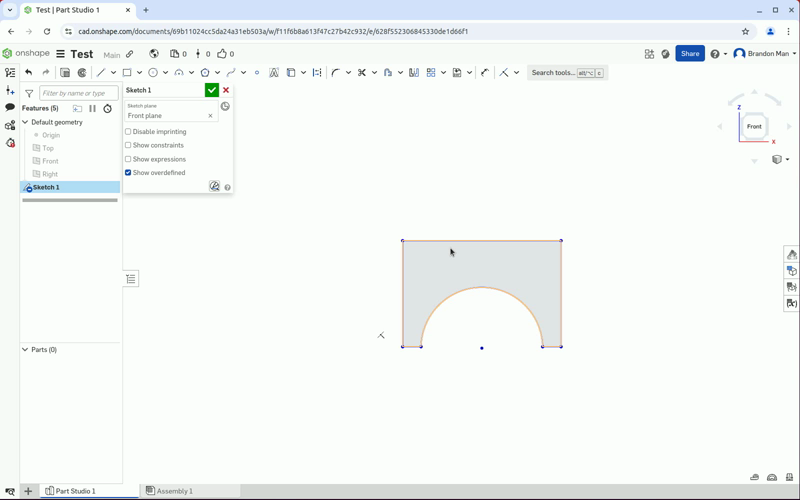
scroll(6)
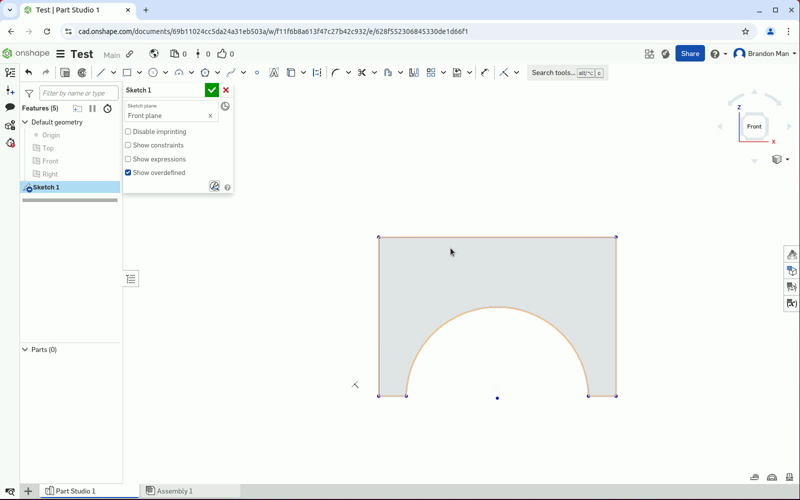
scroll(6)
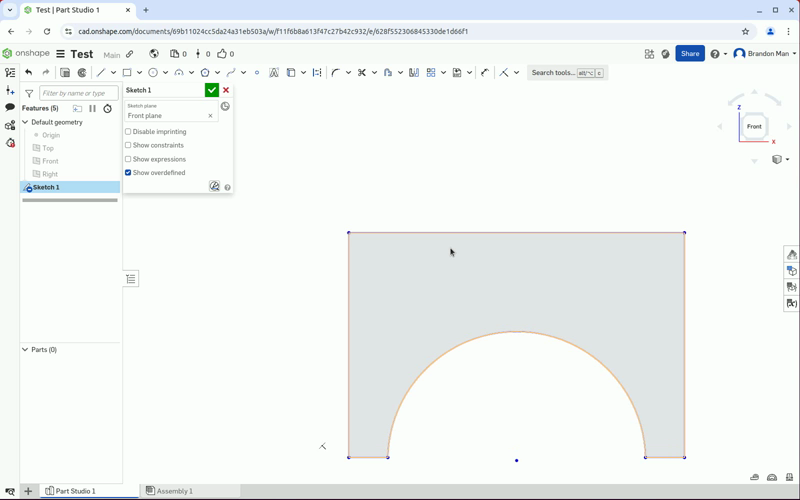
scroll(6)
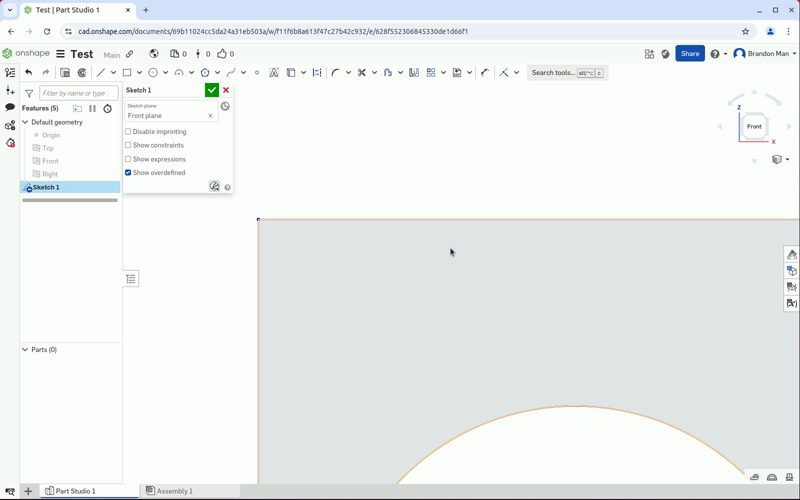
click(450, 247)
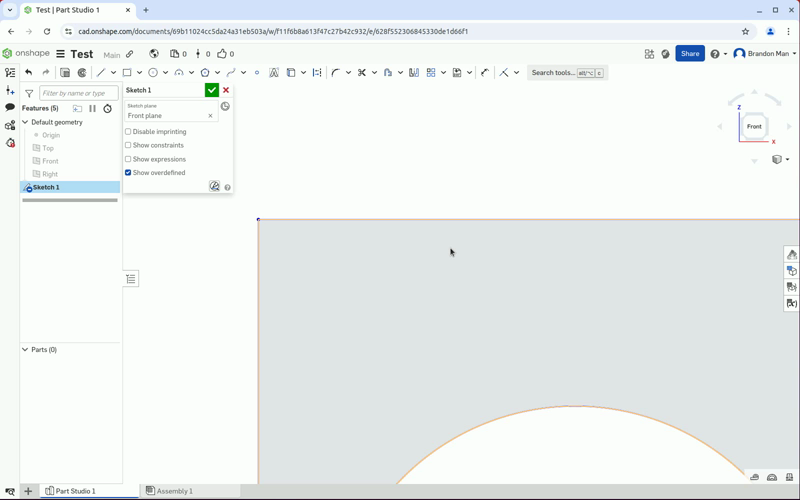
scroll(-6)
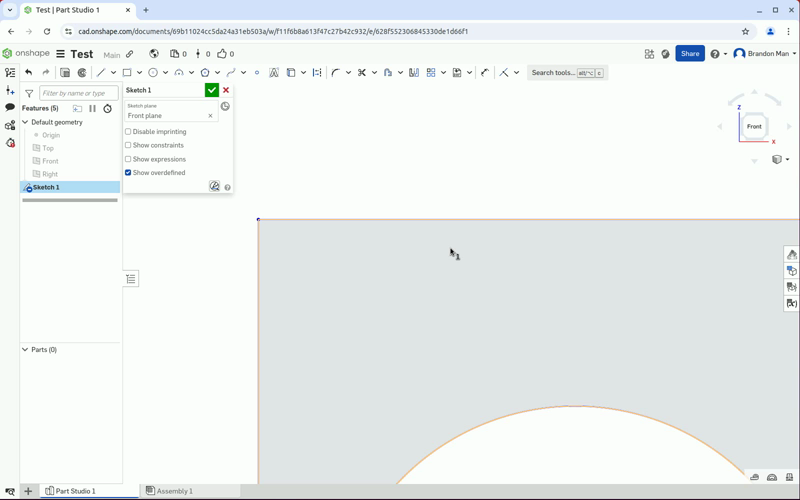
scroll(-6)
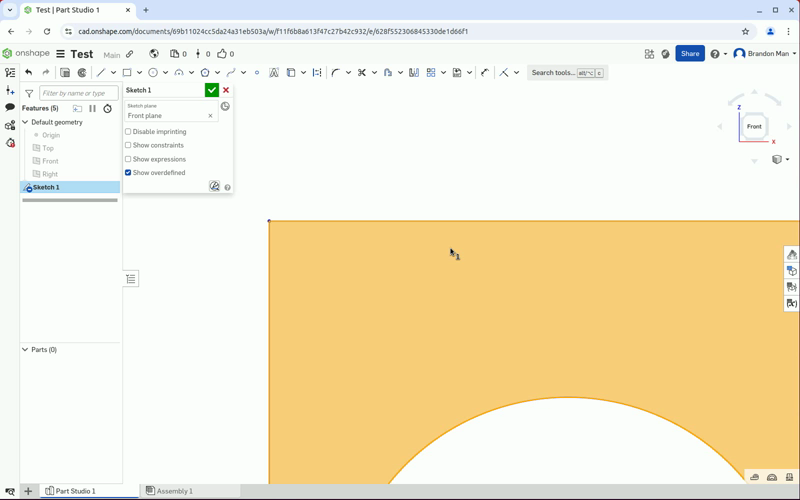
scroll(-6)
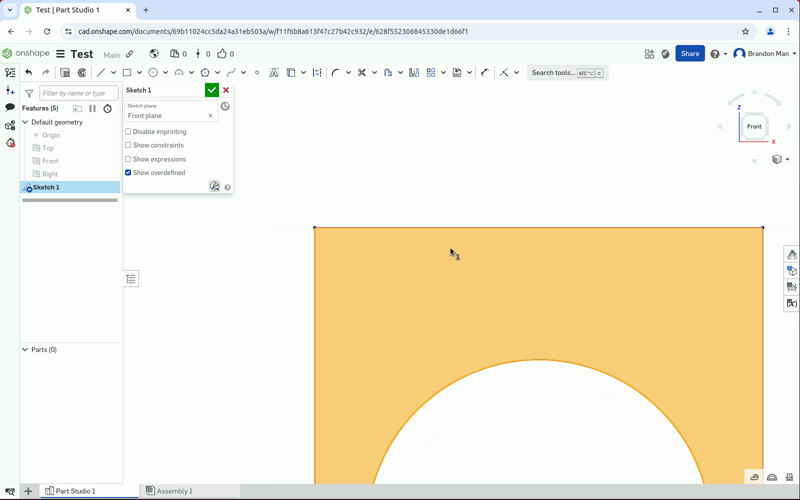
scroll(-6)
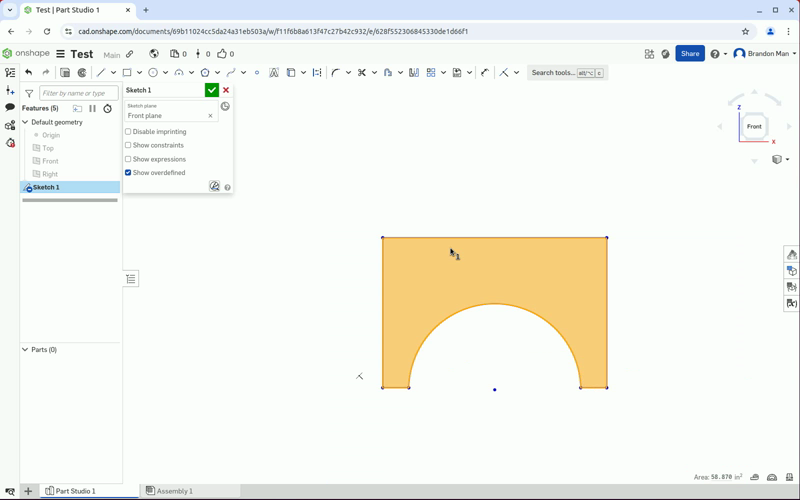
scroll(-6)
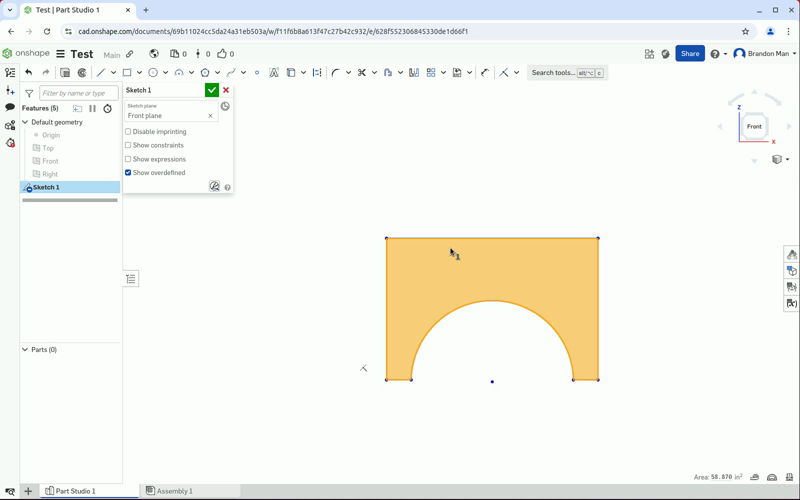
scroll(-6)
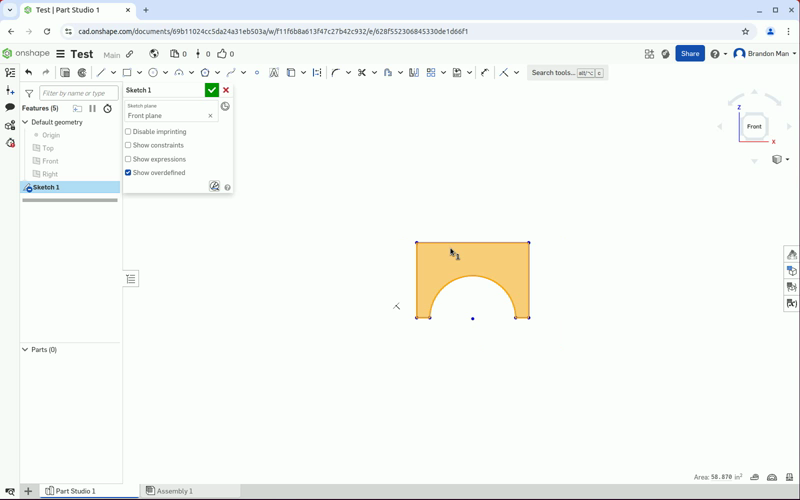
scroll(-6)
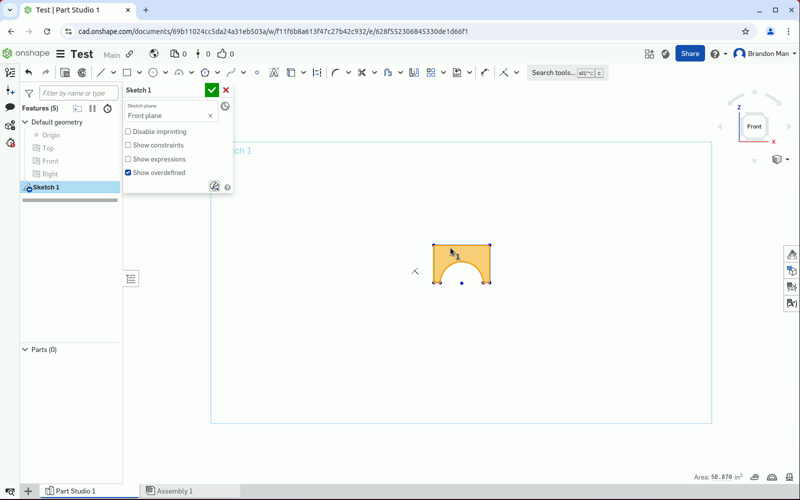
mouse_move(73, 352)
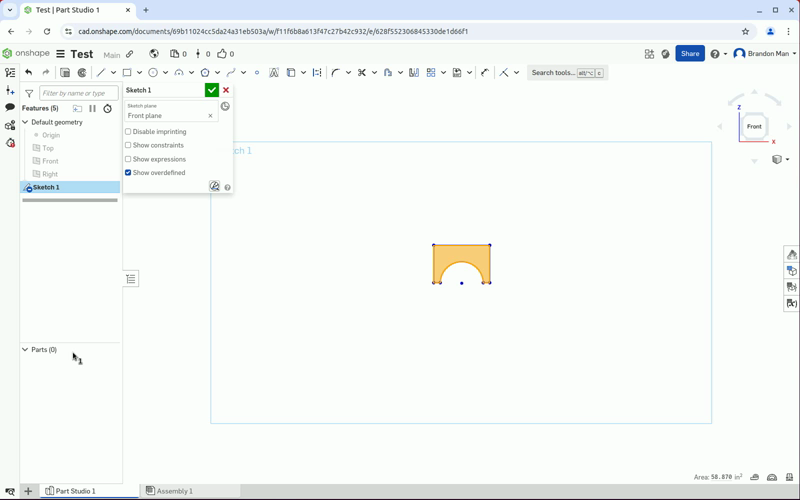
key(shift+y)
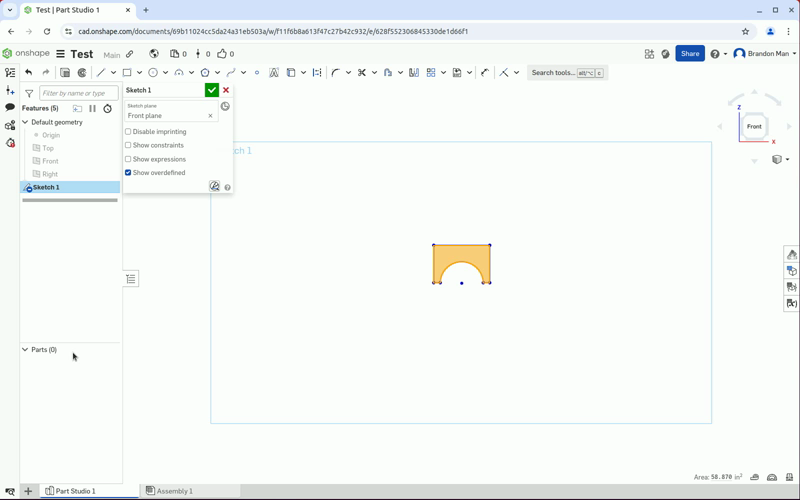
key(shift+e)
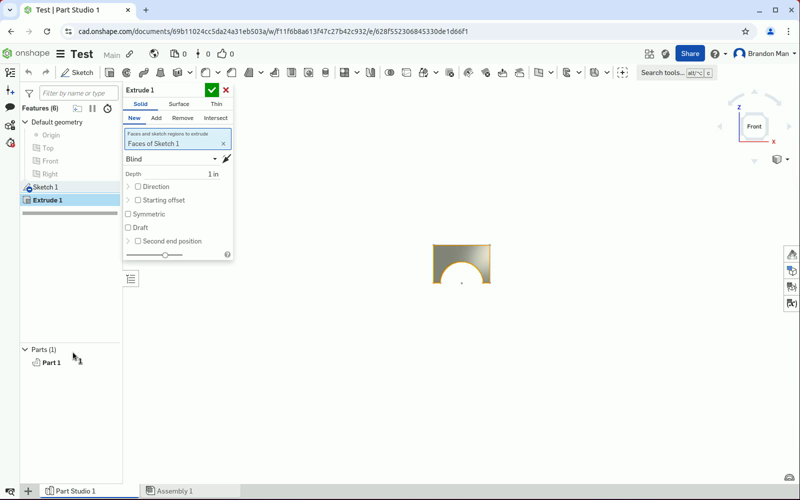
mouse_move(143, 106)
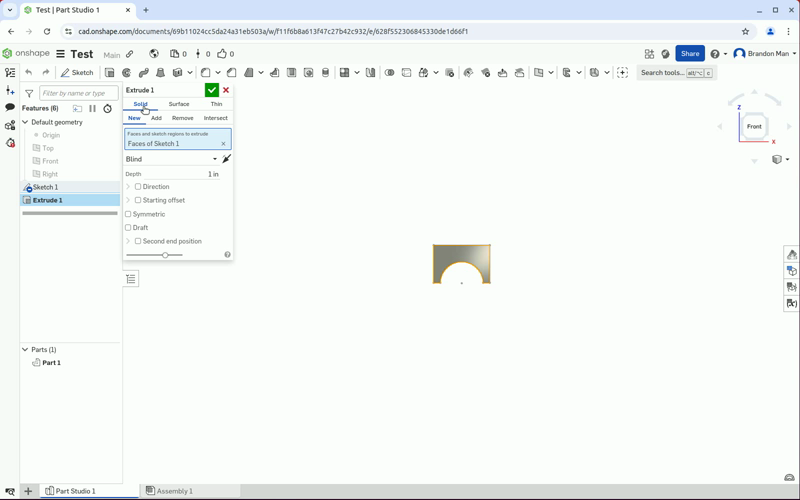
click(143, 106)
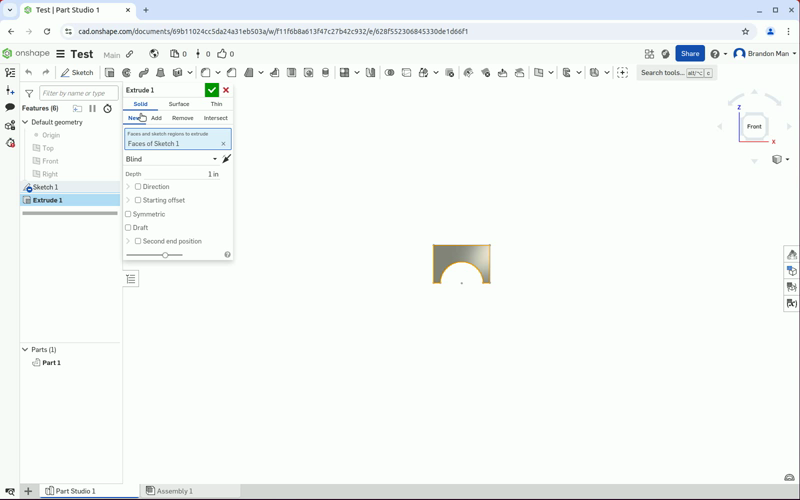
mouse_move(137, 120)
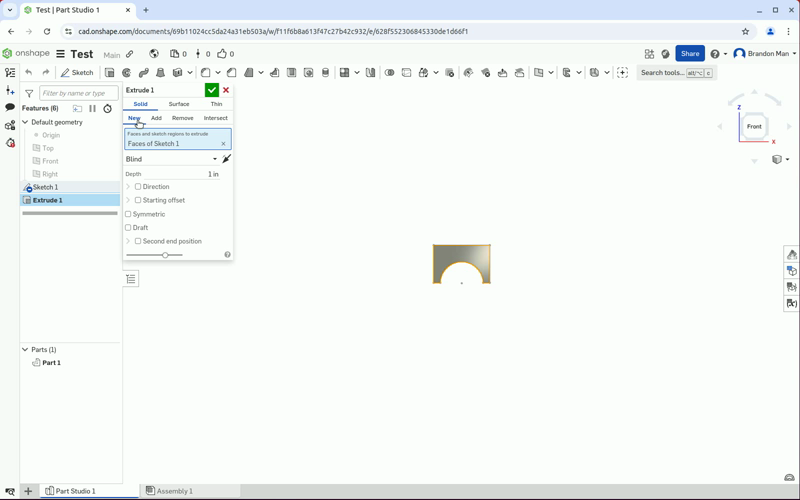
click(137, 120)
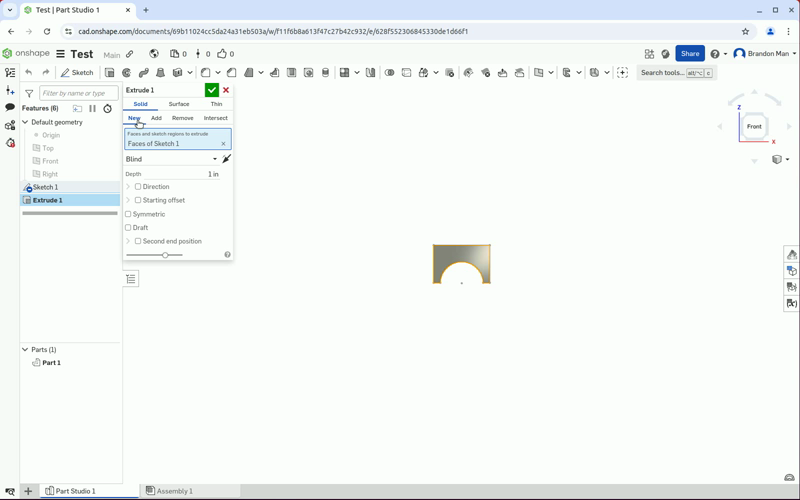
key(tab, 4)
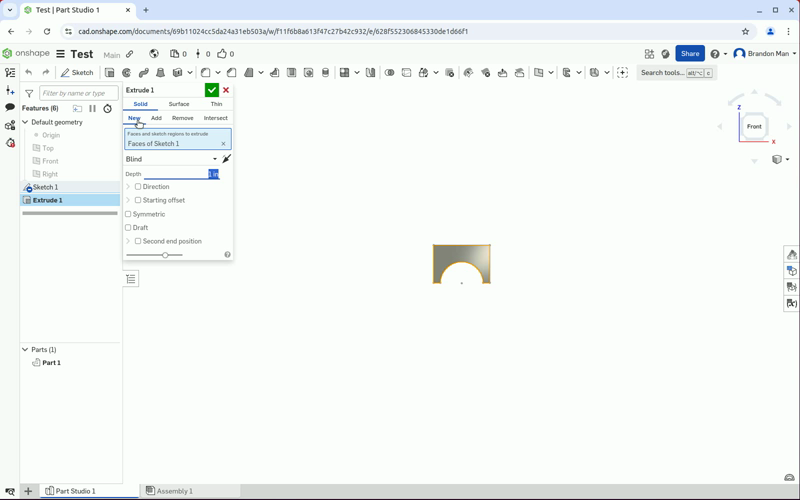
text(0.722)
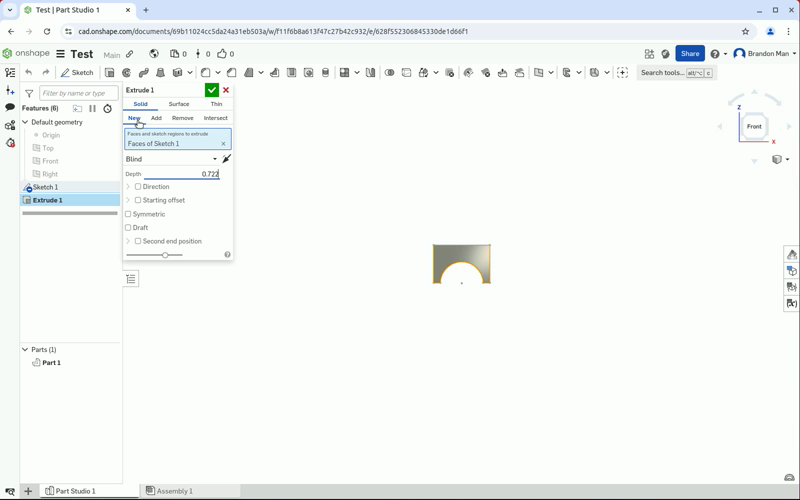
key(enter)
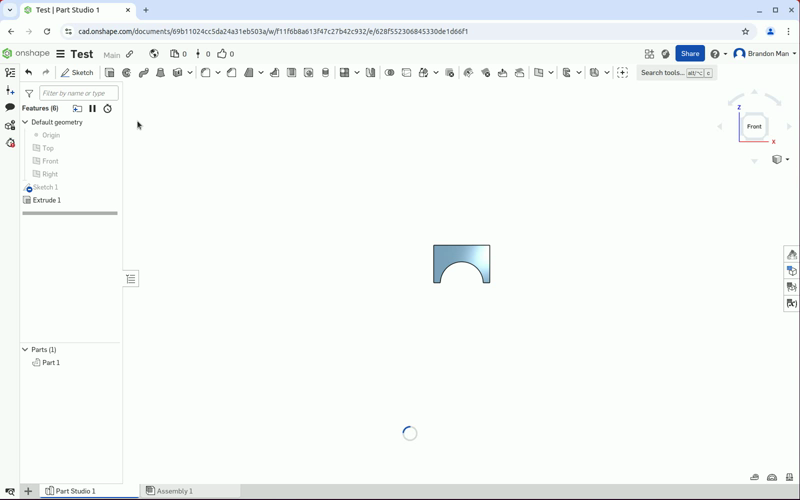
key(shift+h)
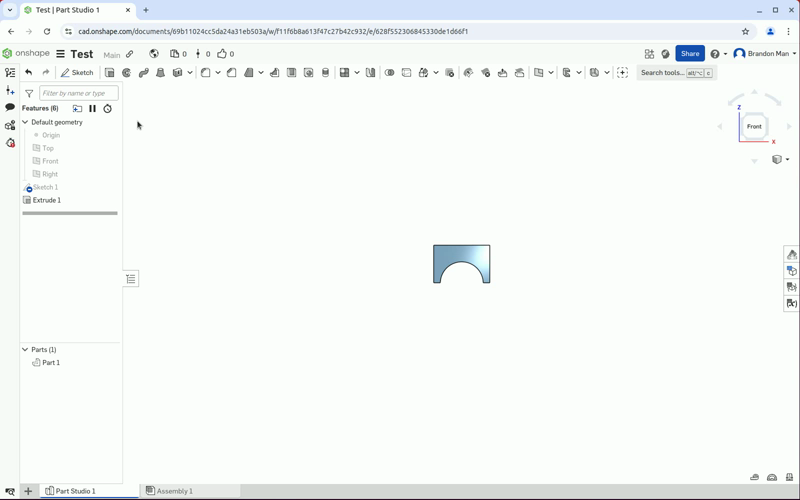
key(shift+h)
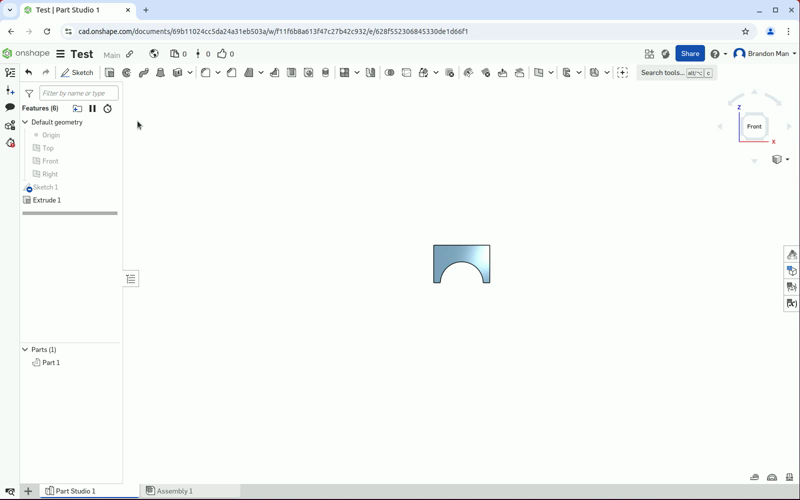
mouse_move(73, 189)
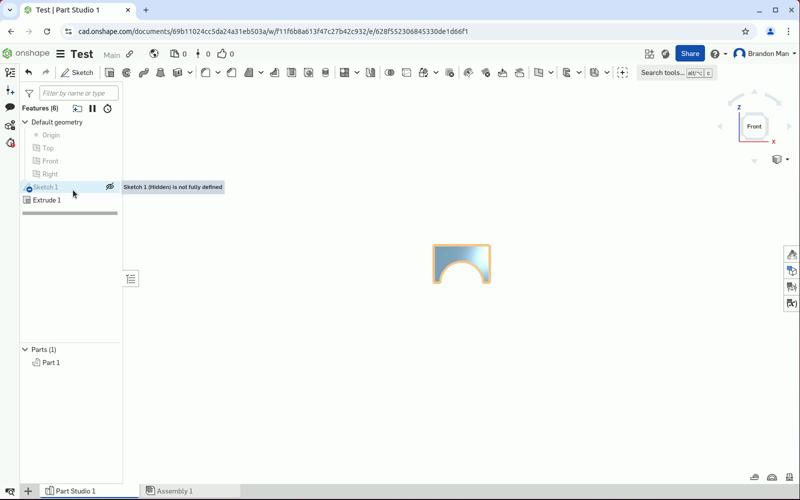
click(73, 189)
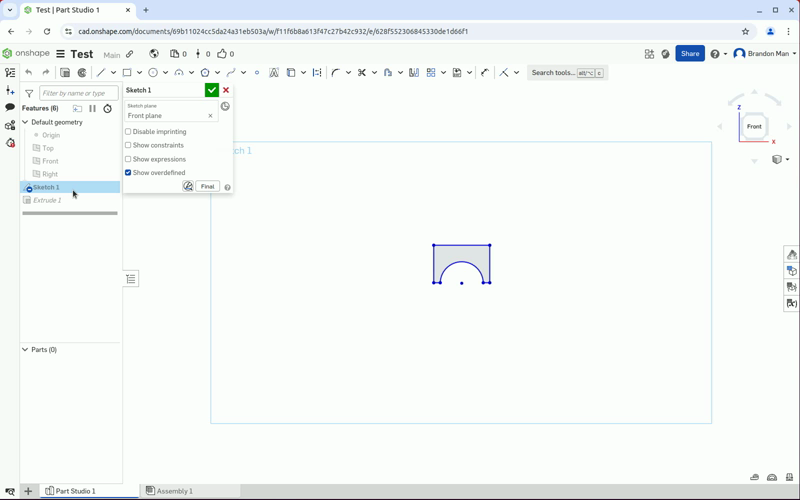
mouse_move(229, 92)
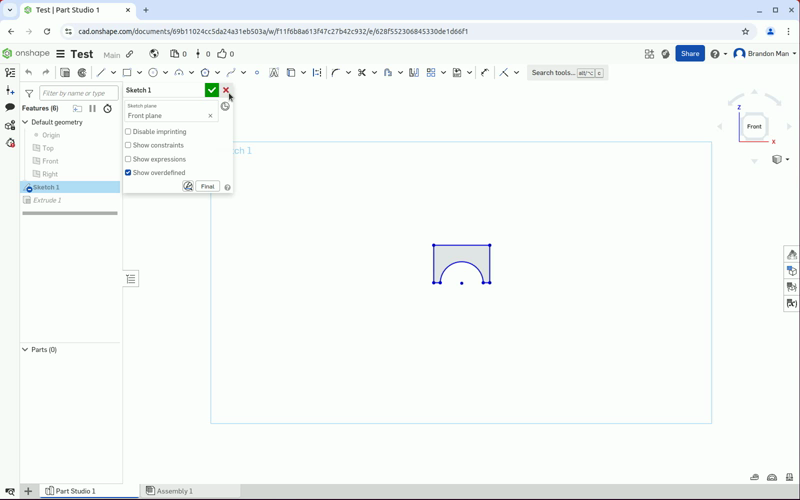
click(229, 92)
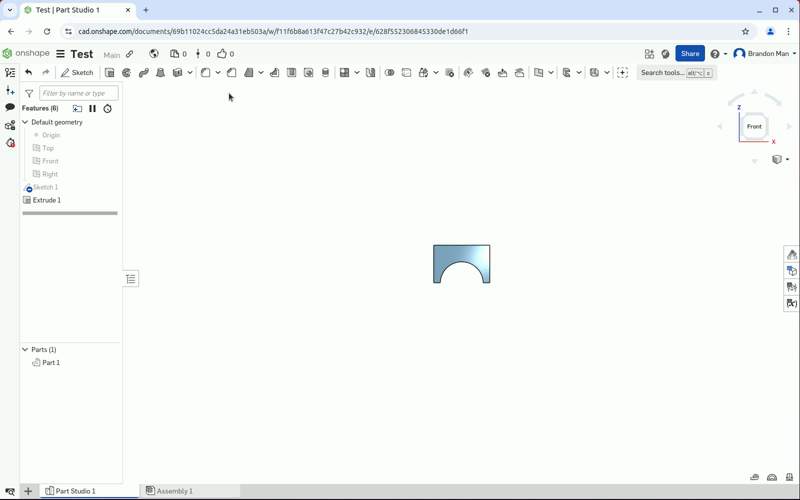
mouse_move(73, 352)
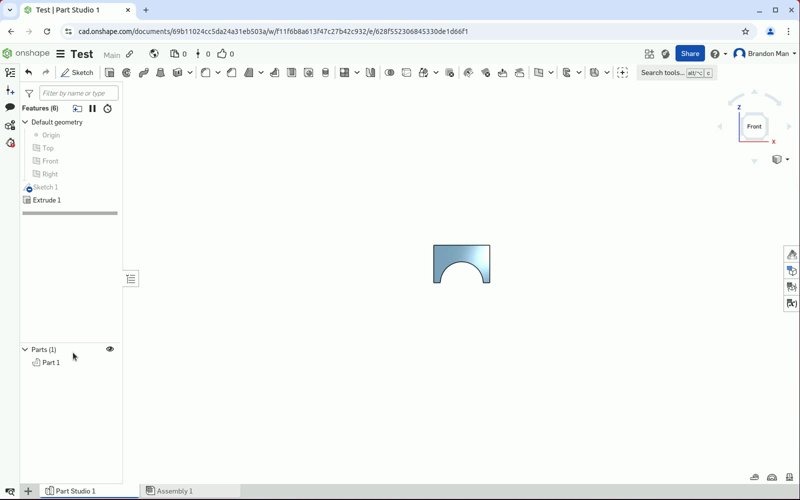
key(y)
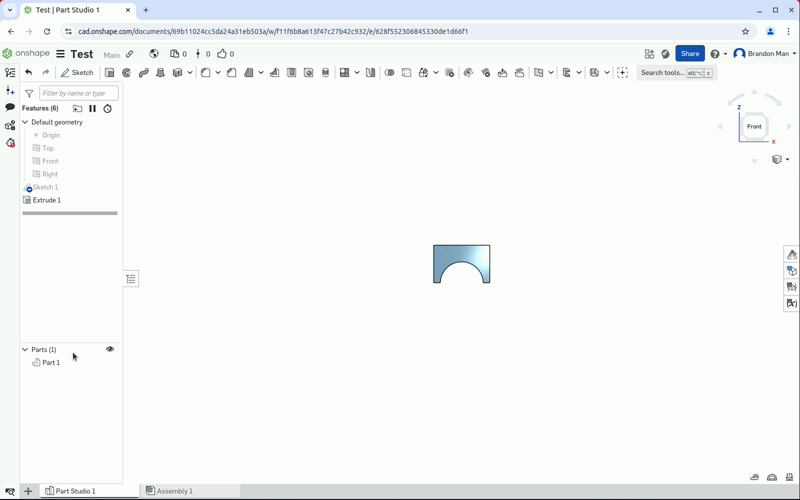
key(shift+p)
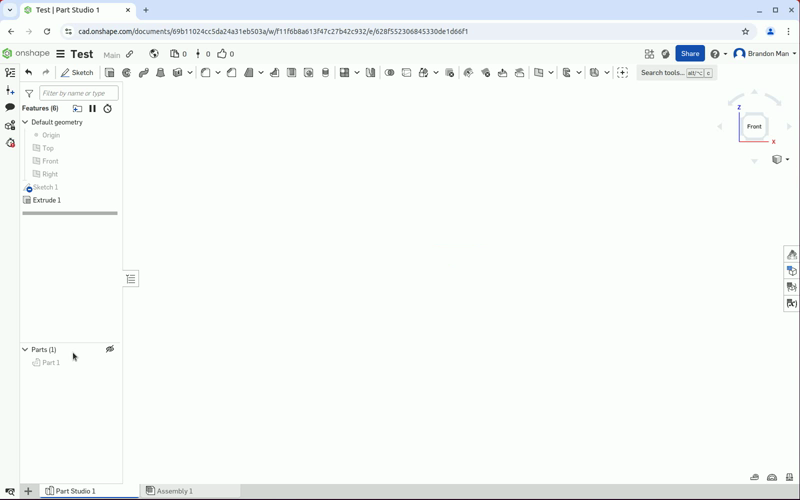
key(space)
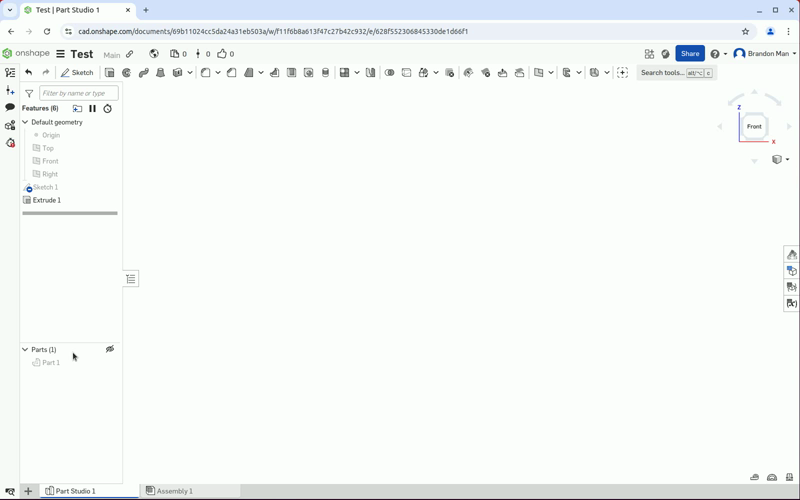
key_down(shift)
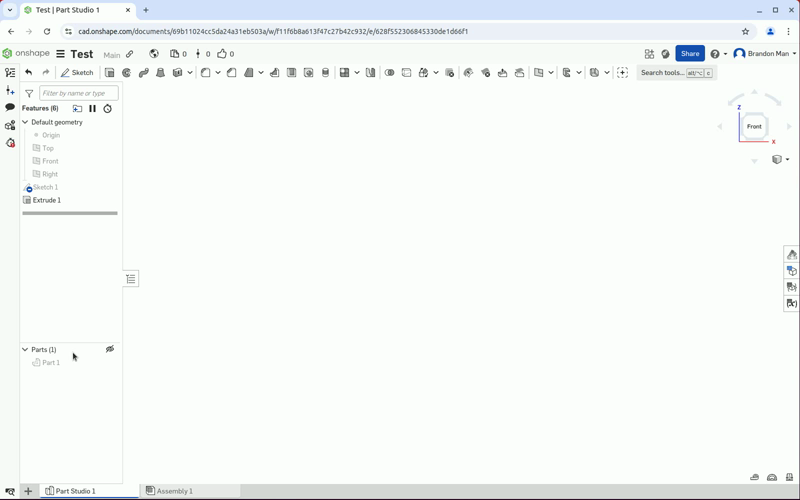
key(down)
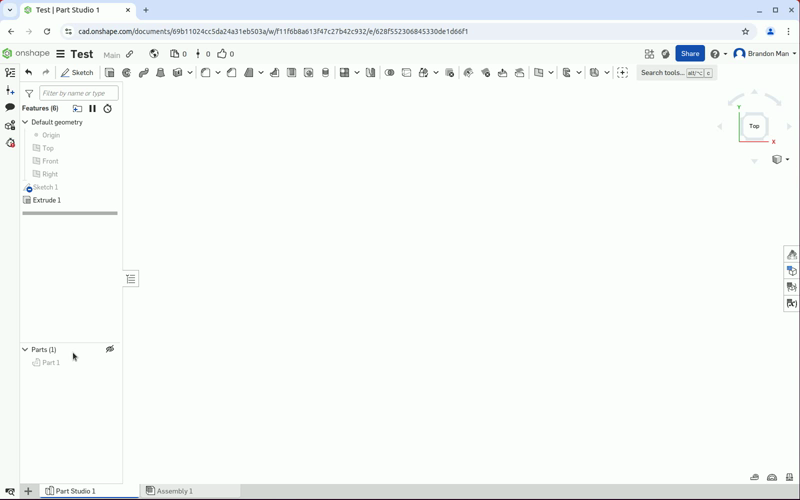
key_up(shift)
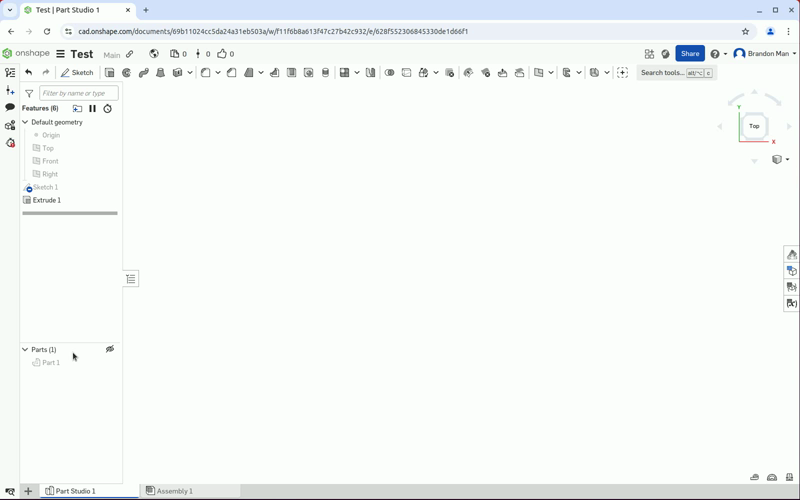
mouse_move(73, 352)
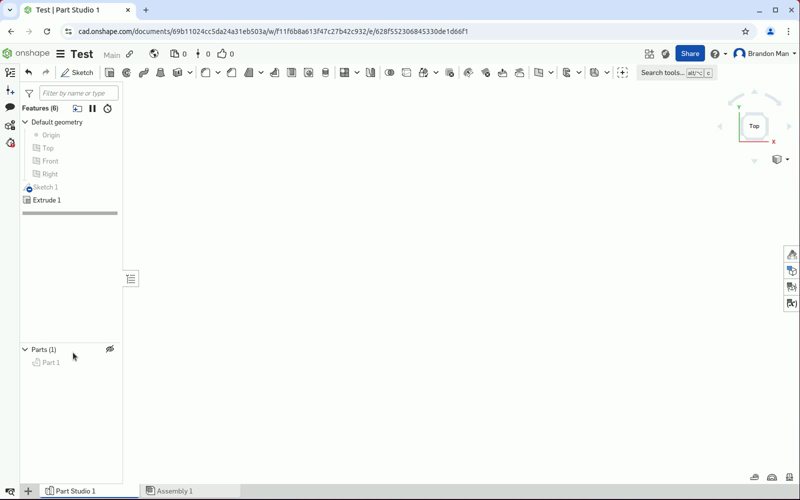
key(shift+y)
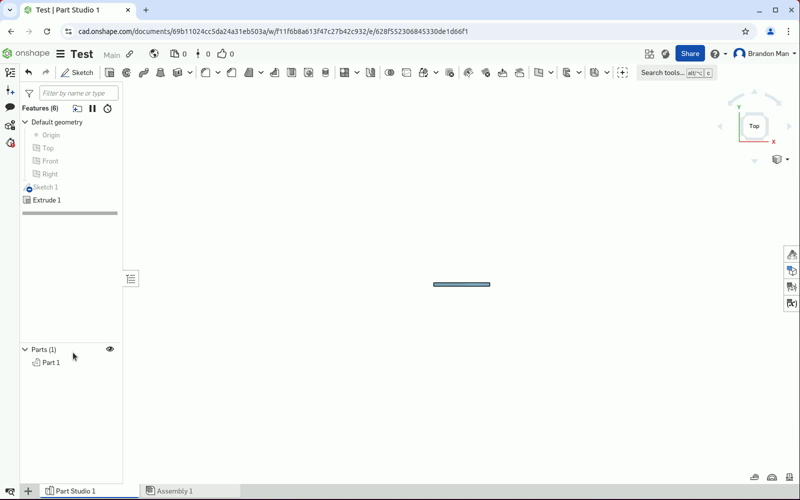
mouse_move(541, 75)
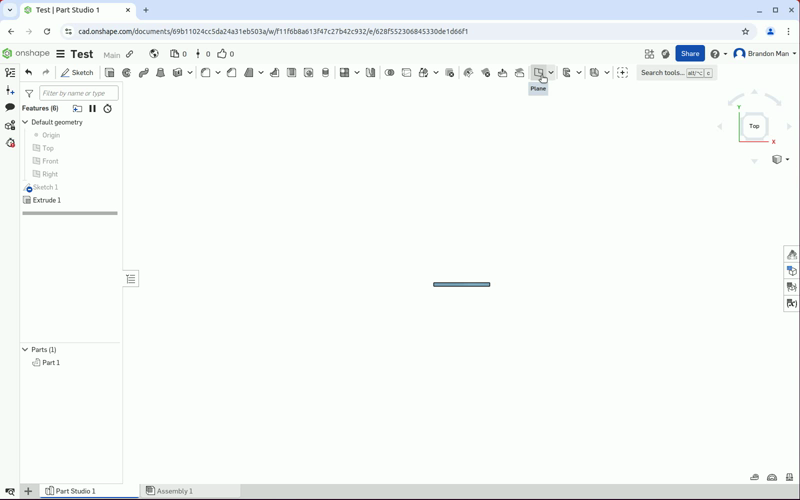
click(541, 75)
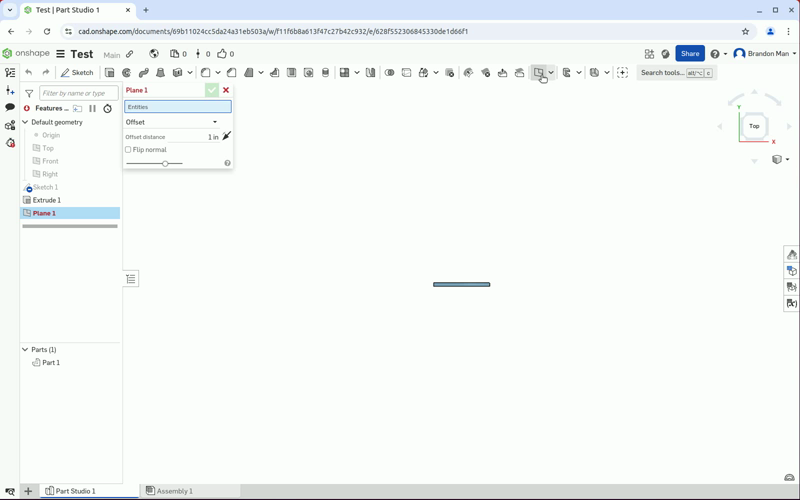
mouse_move(73, 150)
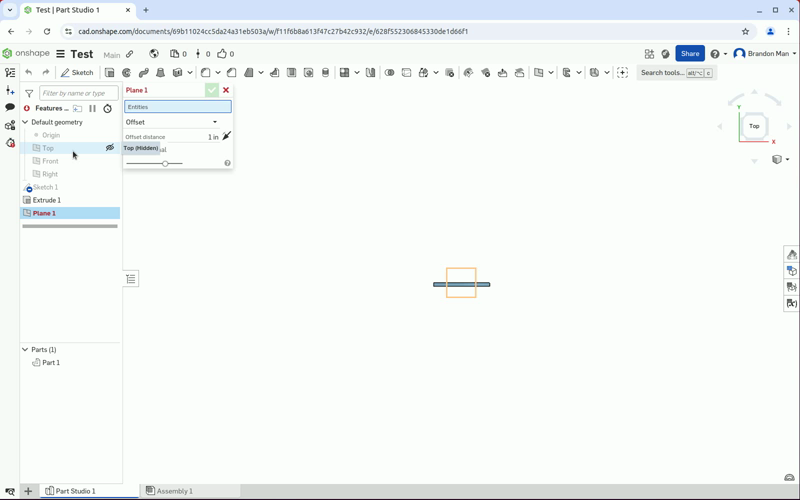
click(73, 150)
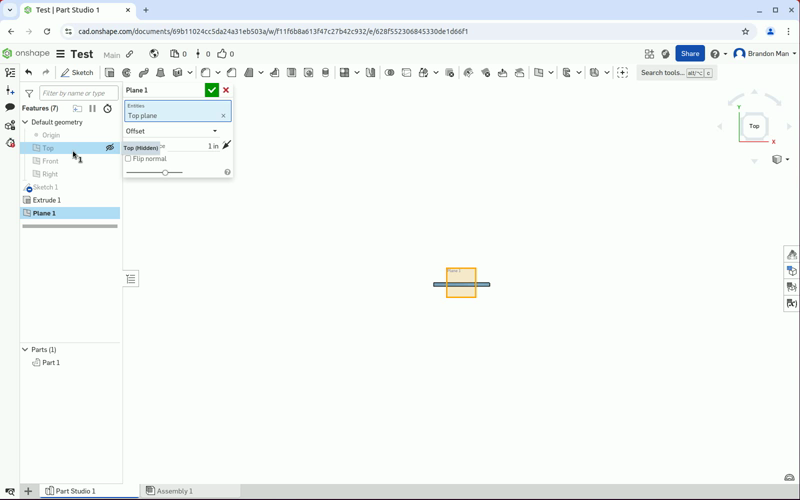
key(tab, 2)
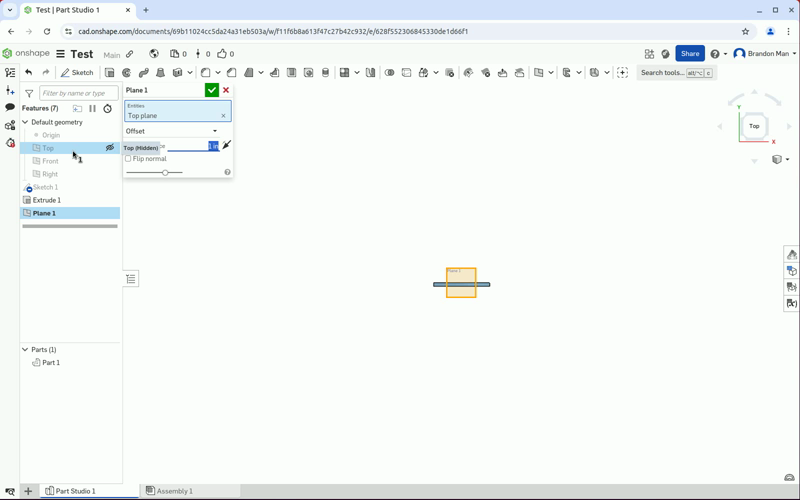
text(7.703)
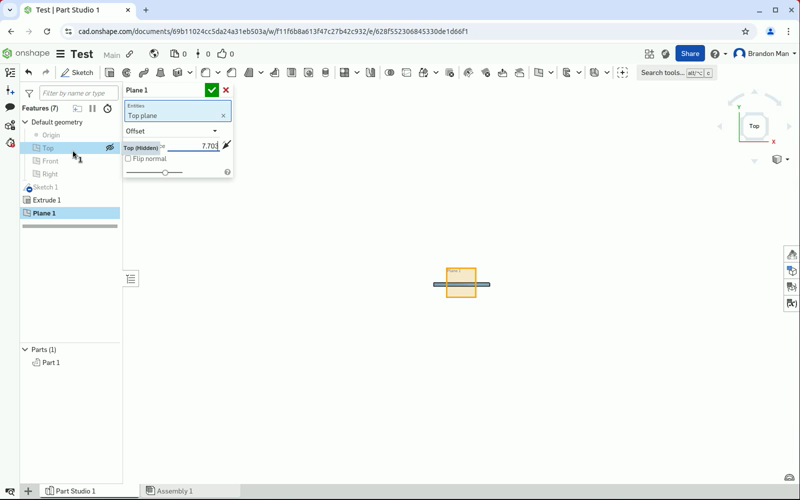
key(enter, 2)
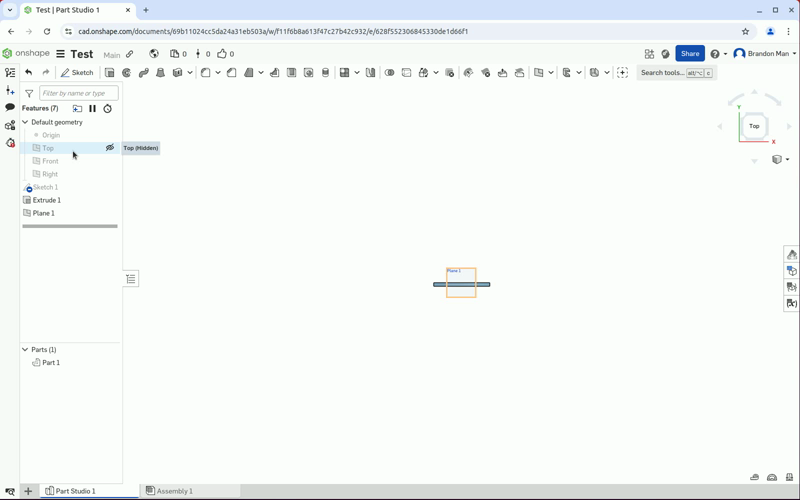
key(shift+s)
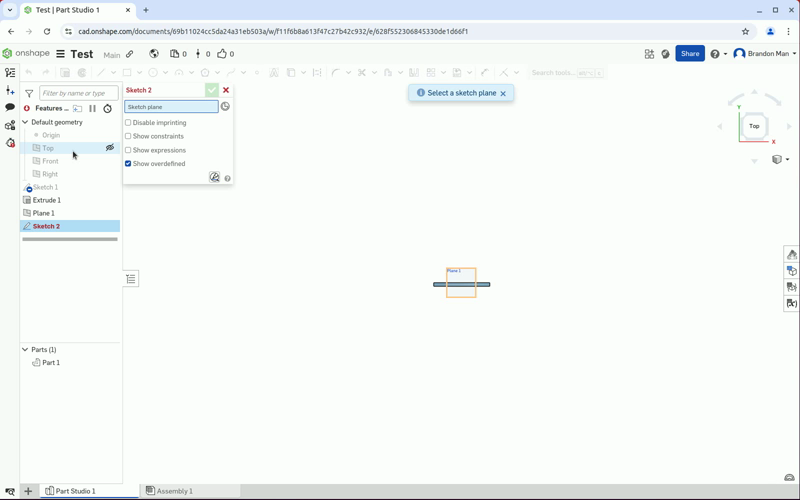
mouse_move(73, 215)
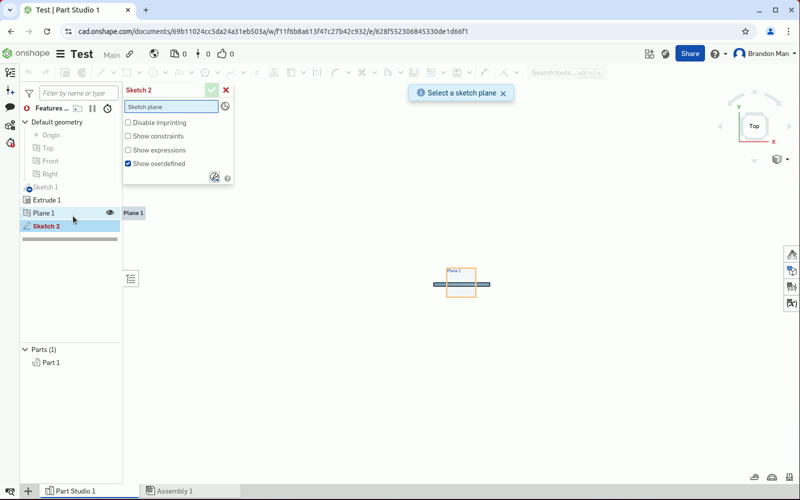
click(73, 215)
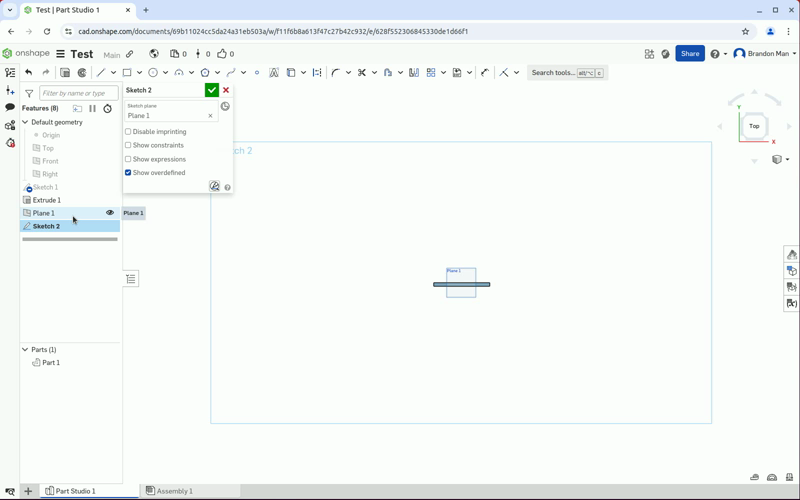
mouse_move(73, 352)
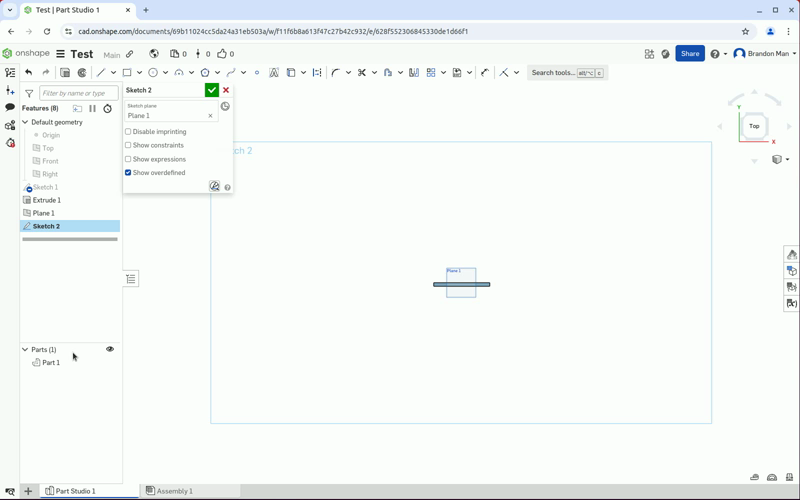
key(y)
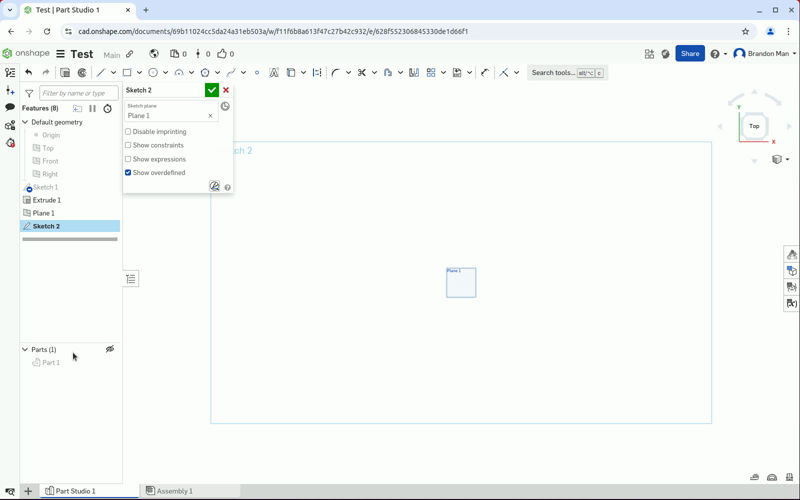
key(l)
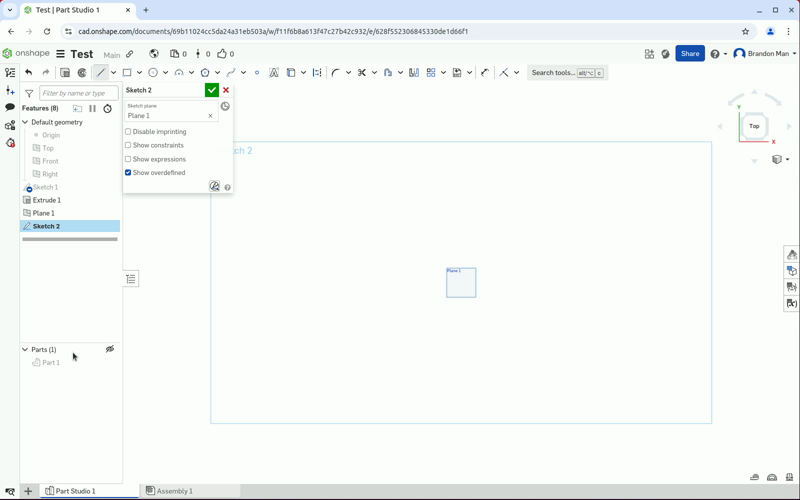
key_down(shift)
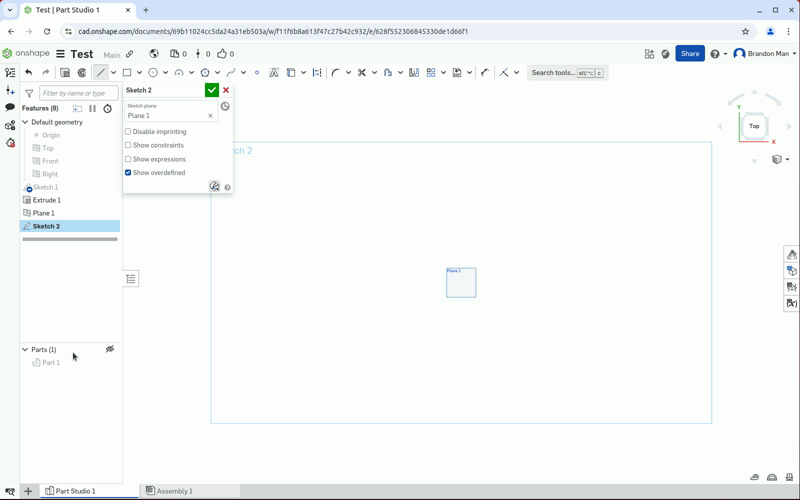
mouse_move(433, 286)
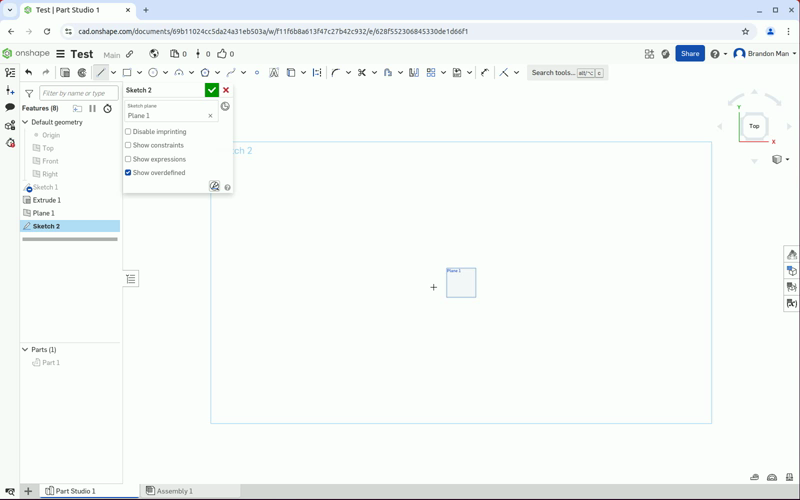
click(433, 286)
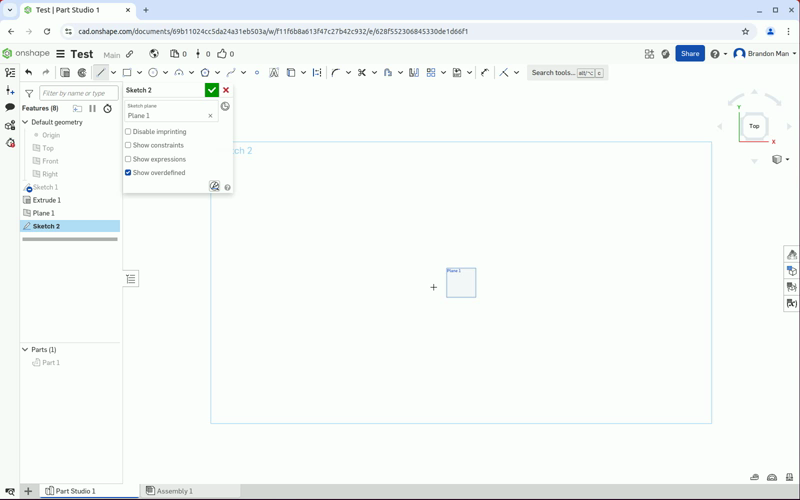
key_up(shift)
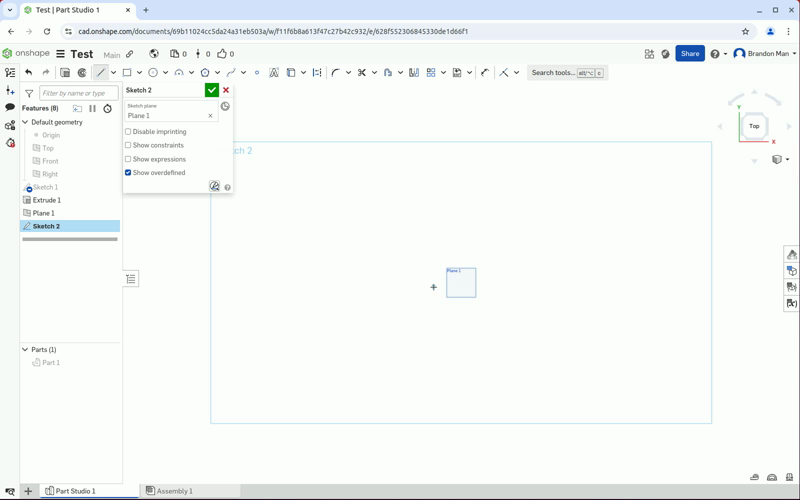
key_down(shift)
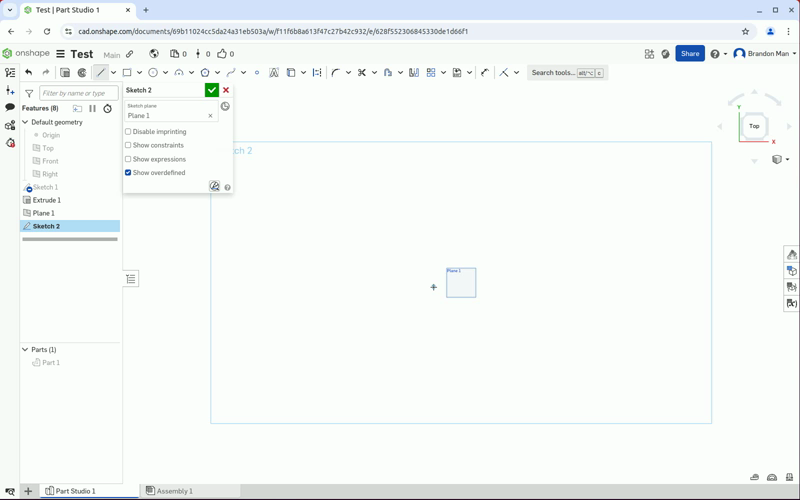
mouse_move(463, 286)
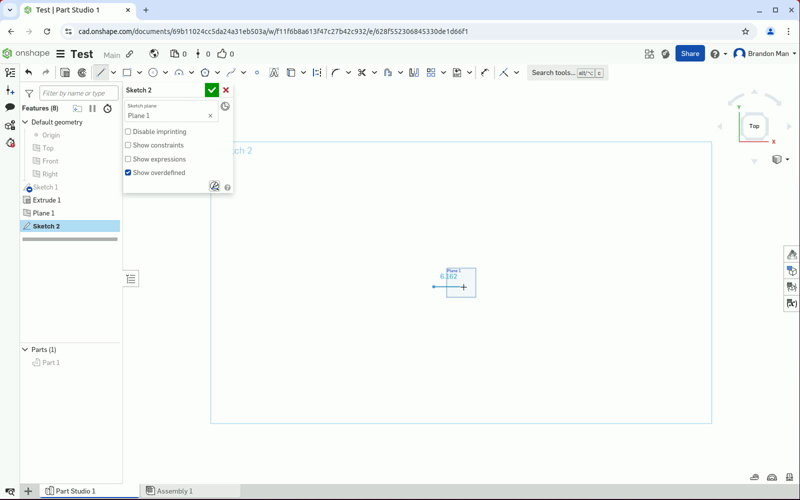
mouse_move(489, 286)
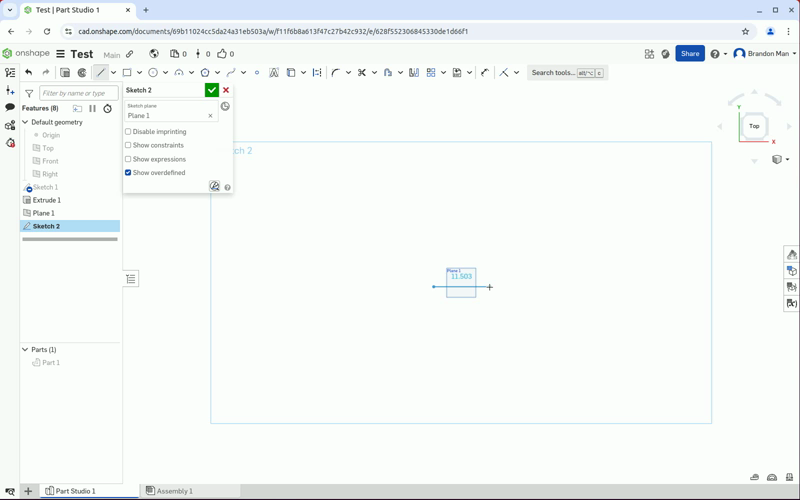
click(489, 286)
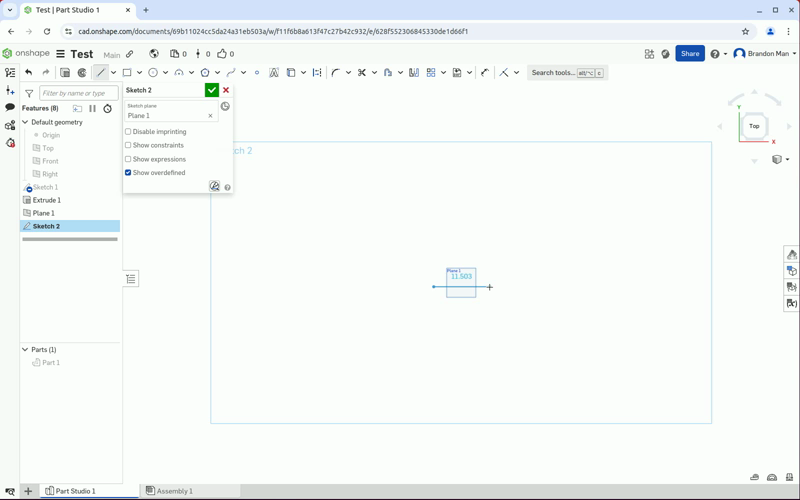
key_up(shift)
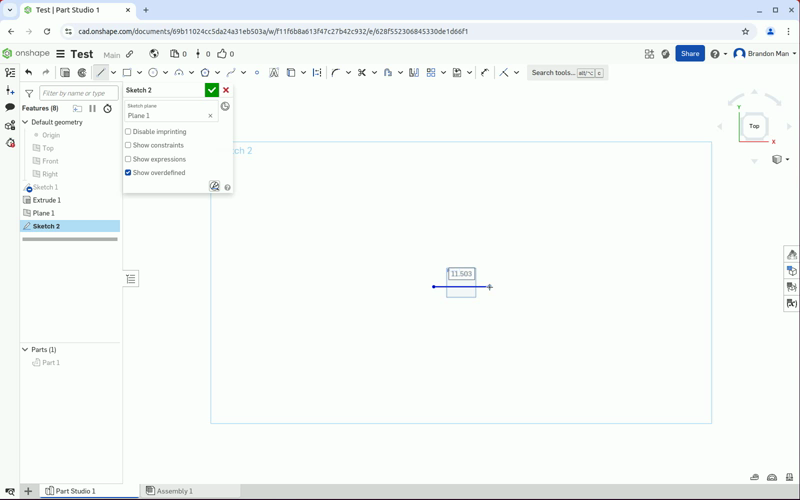
key_down(shift)
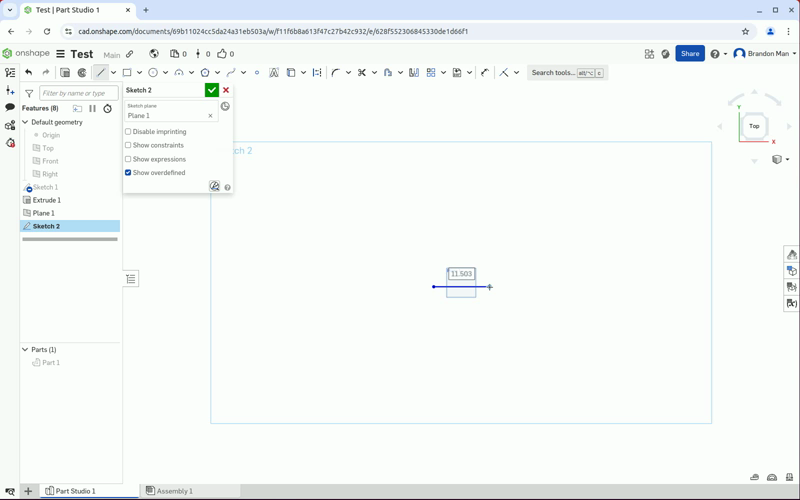
mouse_move(519, 286)
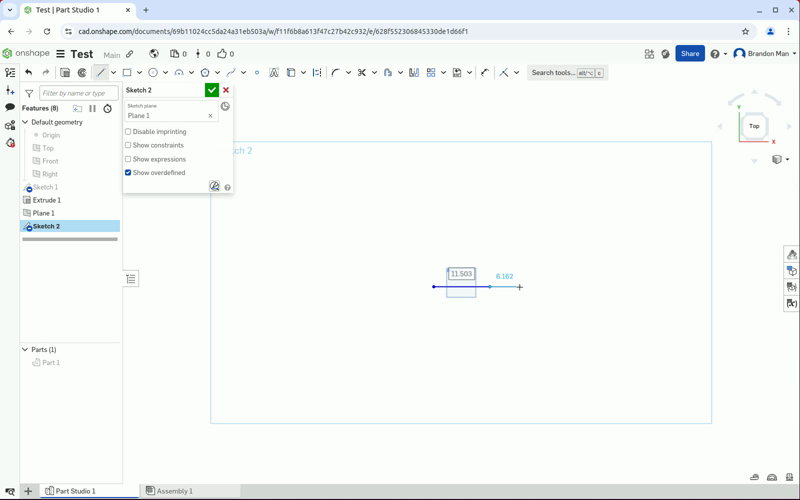
mouse_move(489, 282)
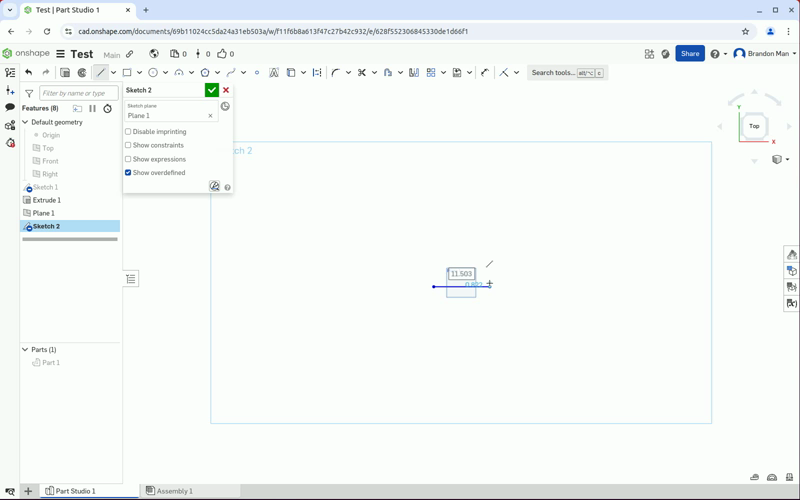
scroll(6)
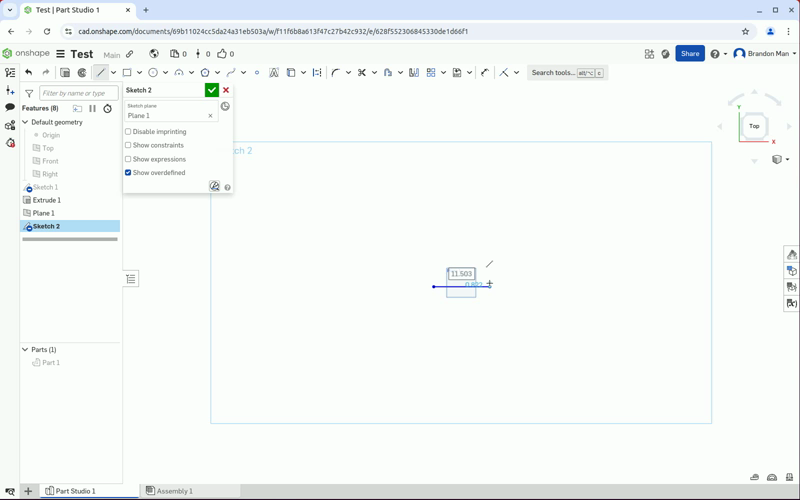
scroll(6)
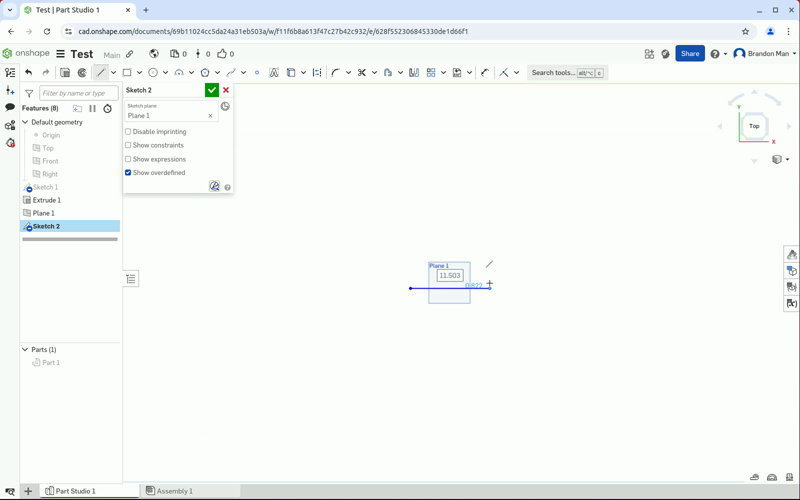
scroll(6)
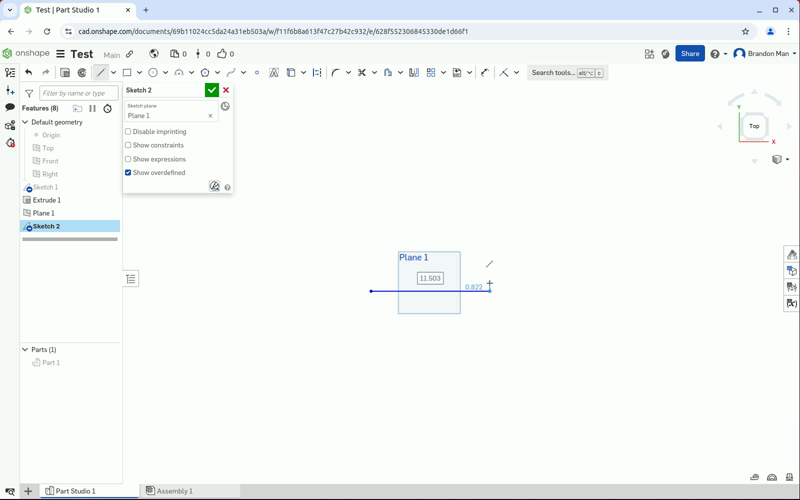
scroll(6)
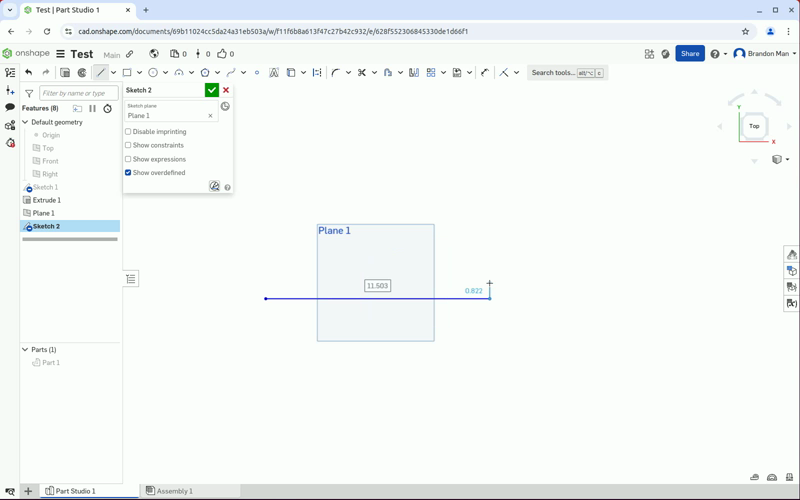
scroll(6)
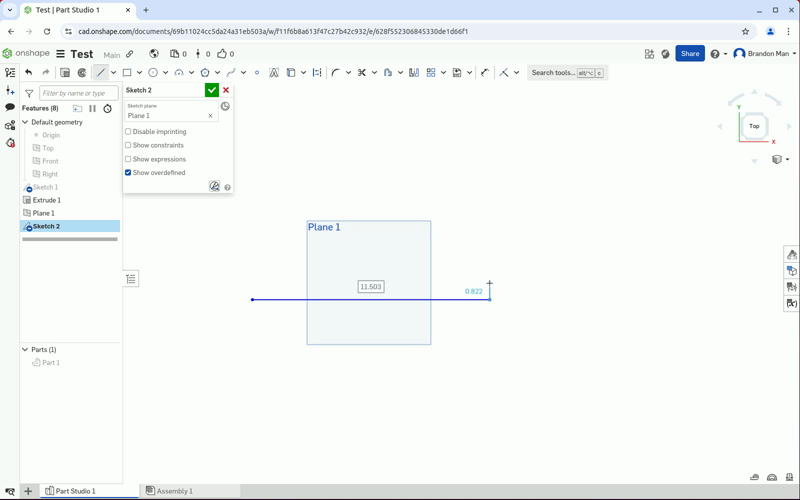
scroll(6)
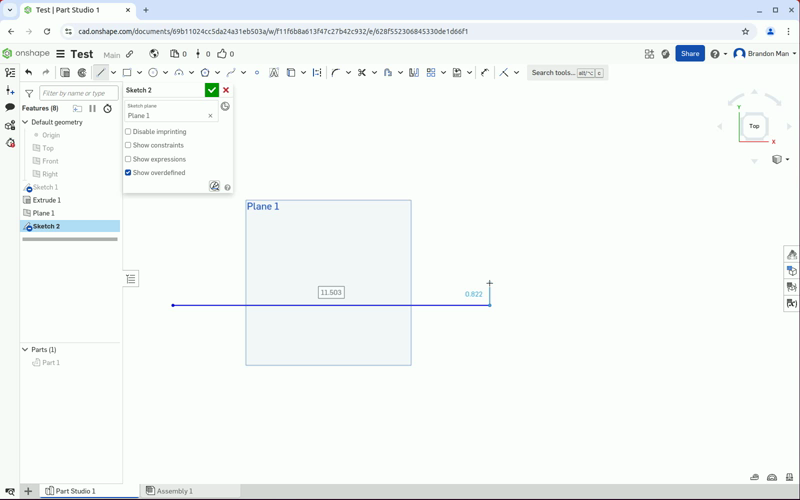
scroll(6)
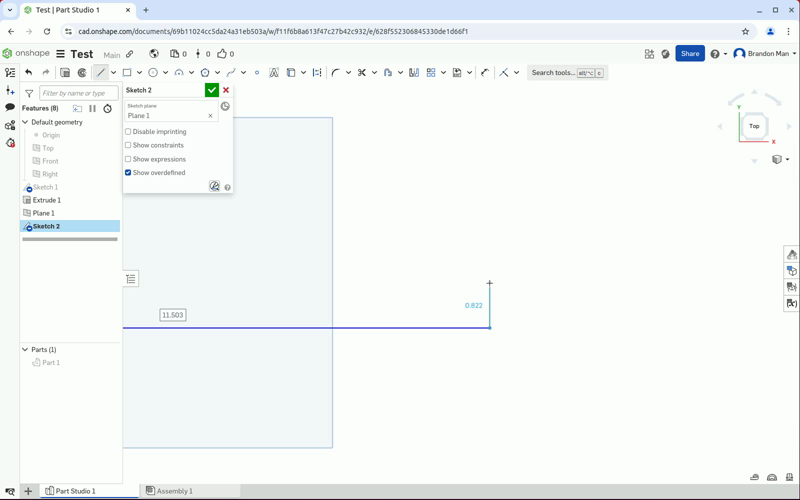
click(489, 282)
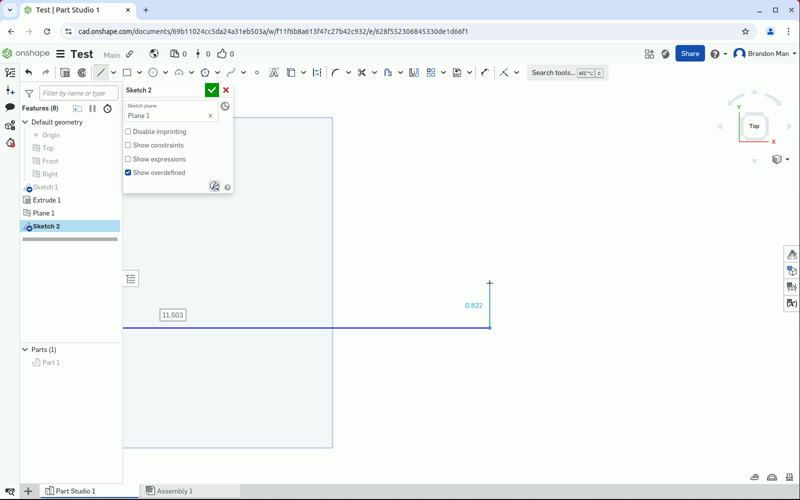
scroll(-6)
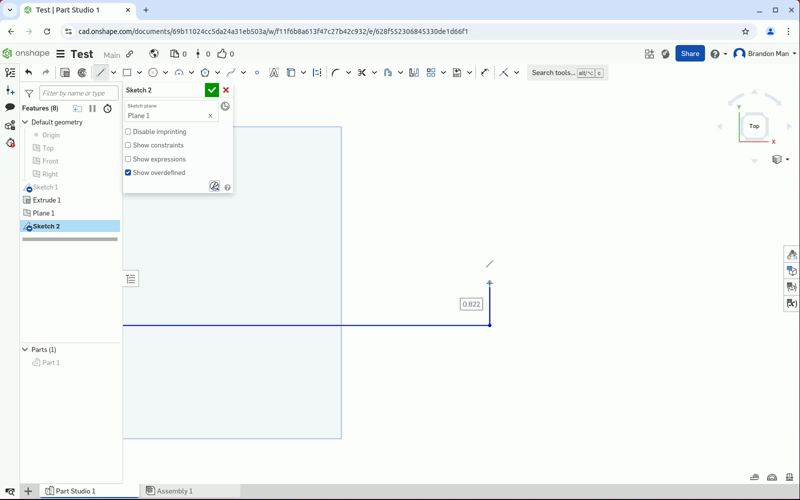
scroll(-6)
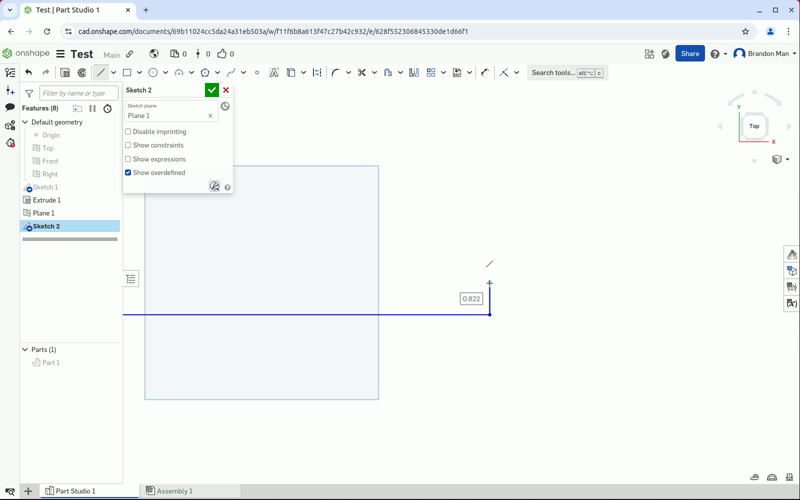
scroll(-6)
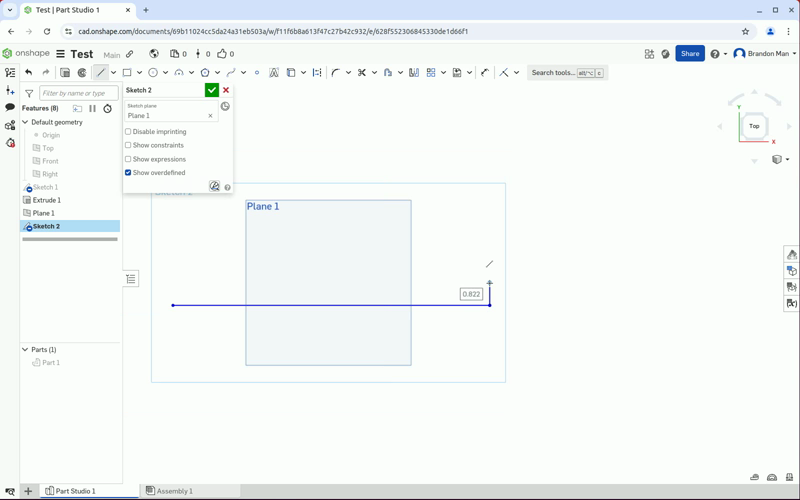
scroll(-6)
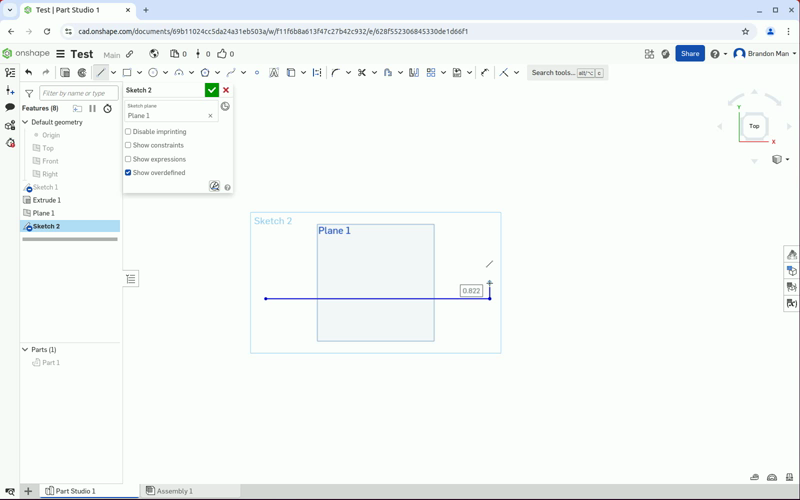
scroll(-6)
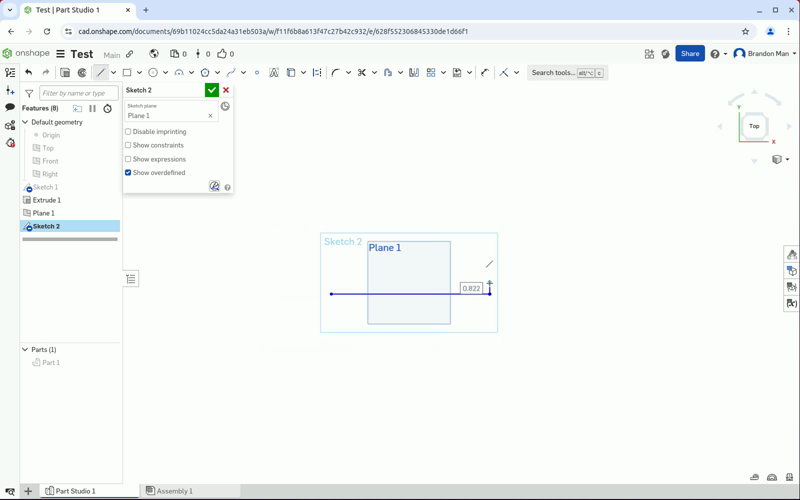
scroll(-6)
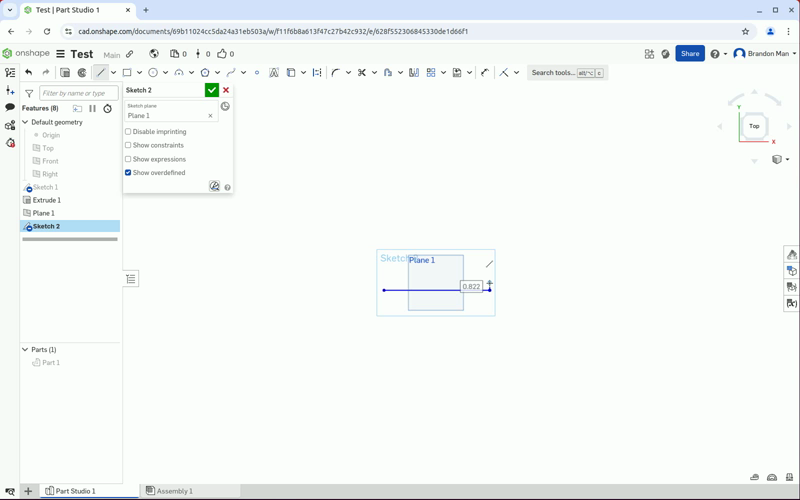
scroll(-6)
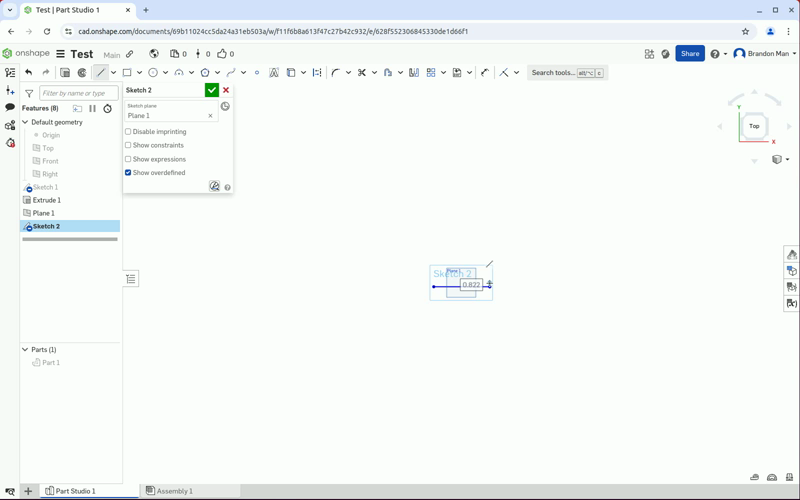
key_up(shift)
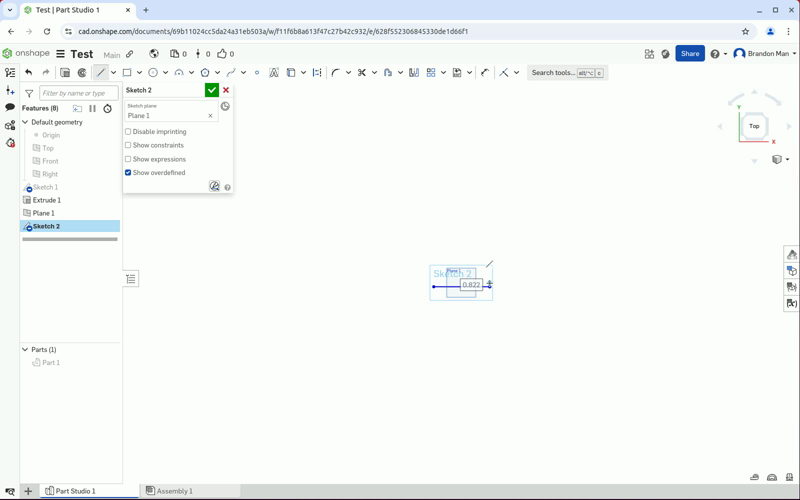
key_down(shift)
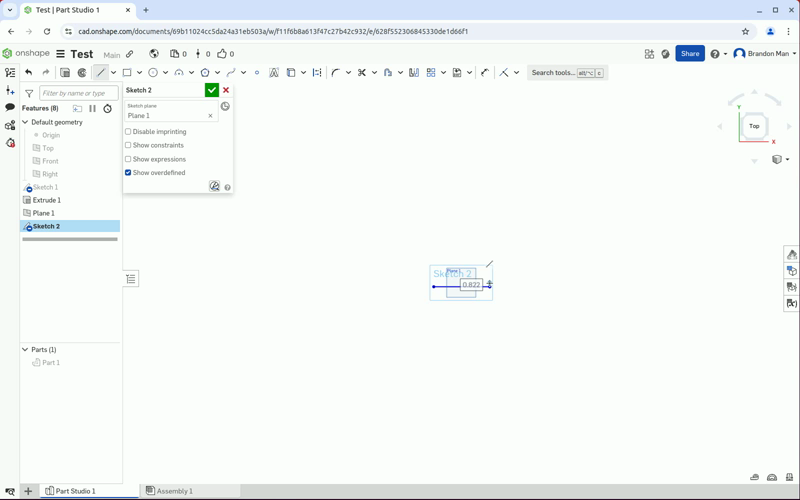
mouse_move(519, 282)
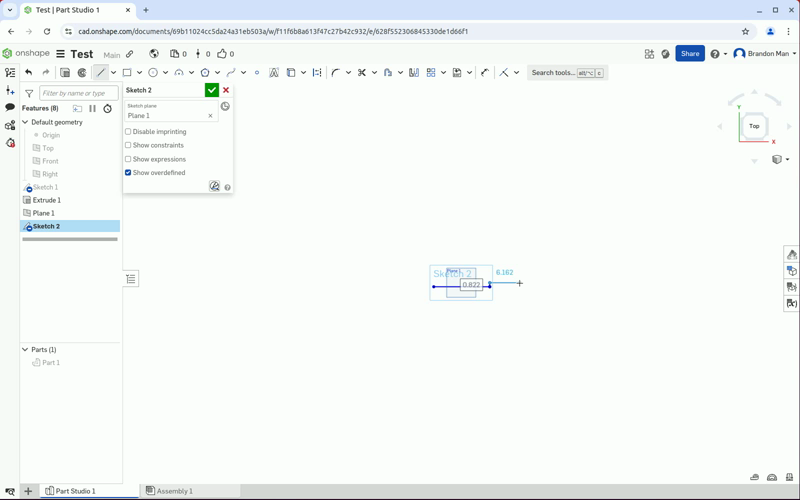
mouse_move(433, 282)
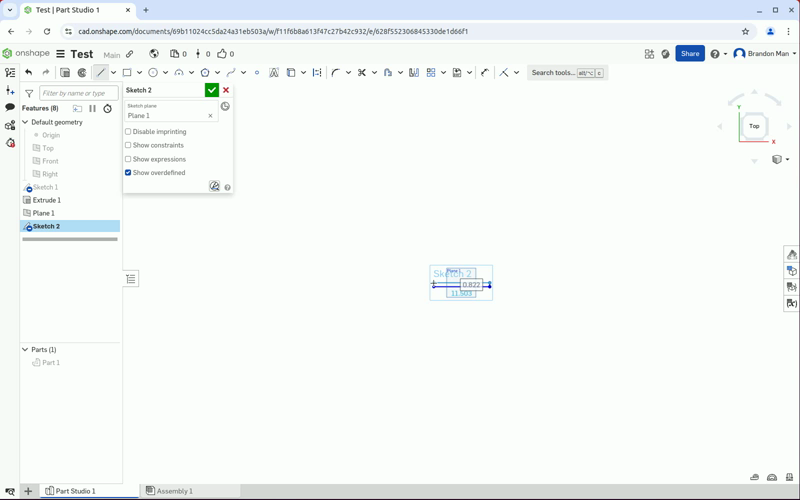
scroll(6)
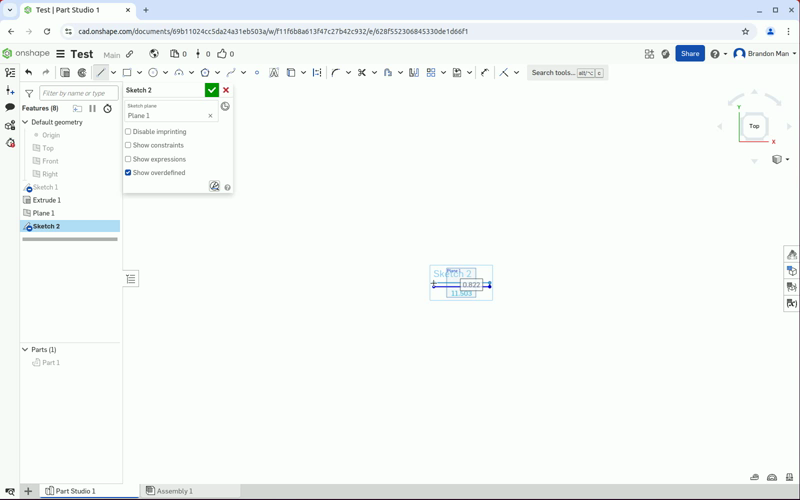
scroll(6)
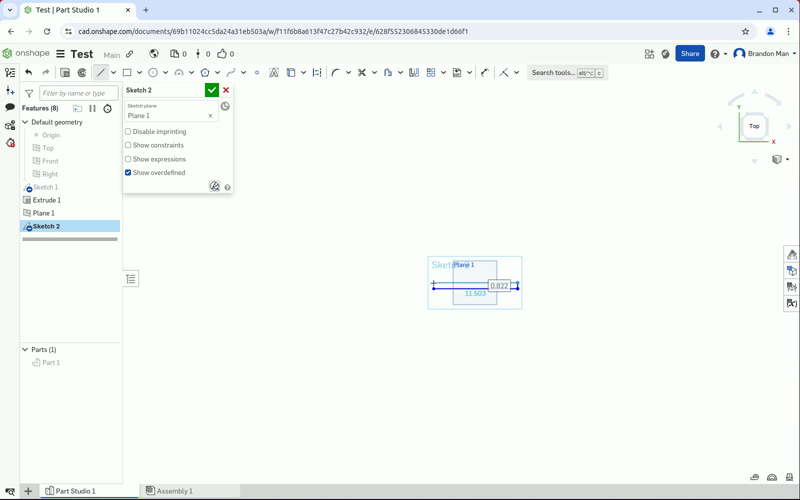
scroll(6)
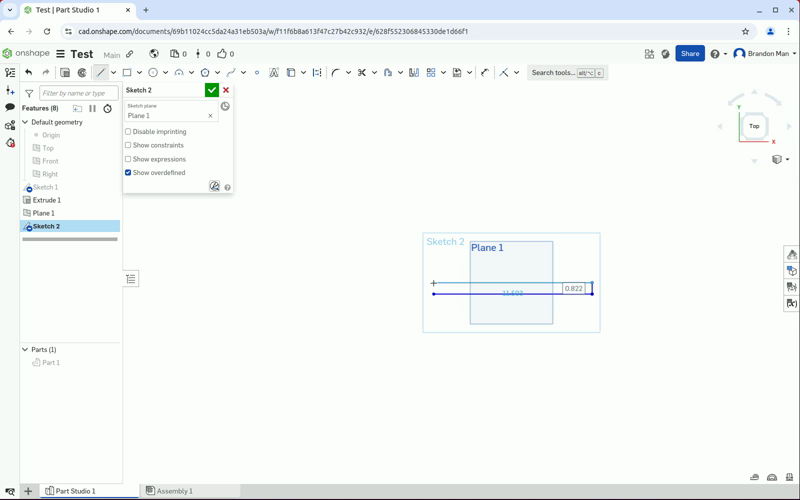
scroll(6)
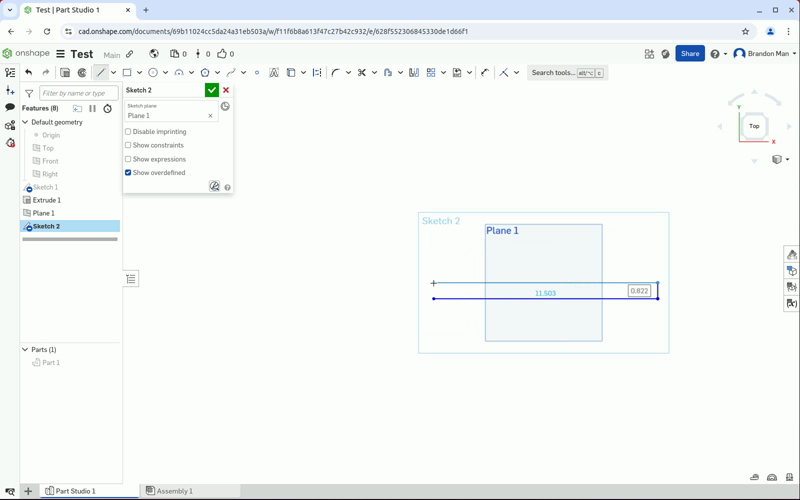
scroll(6)
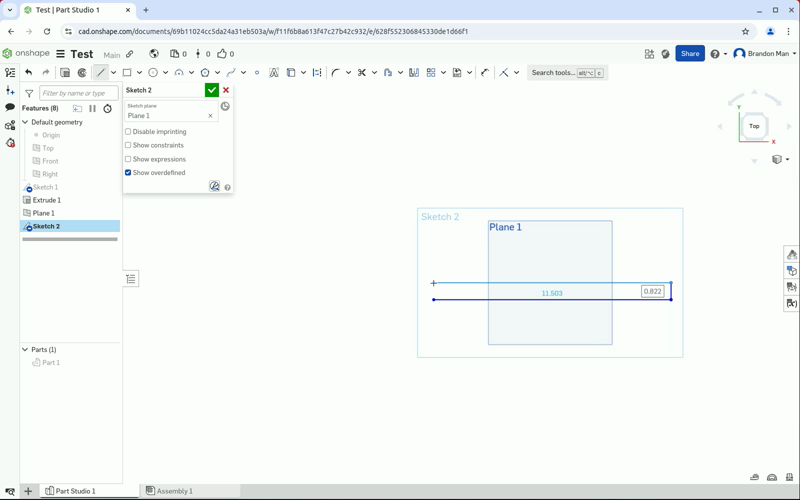
scroll(6)
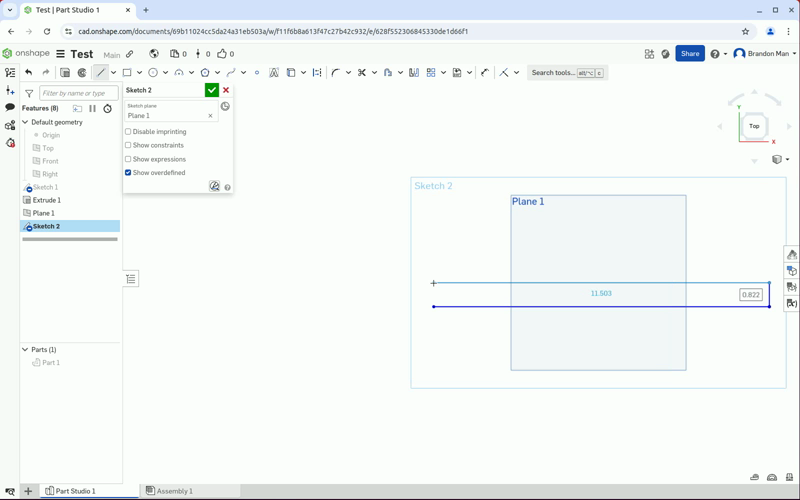
scroll(6)
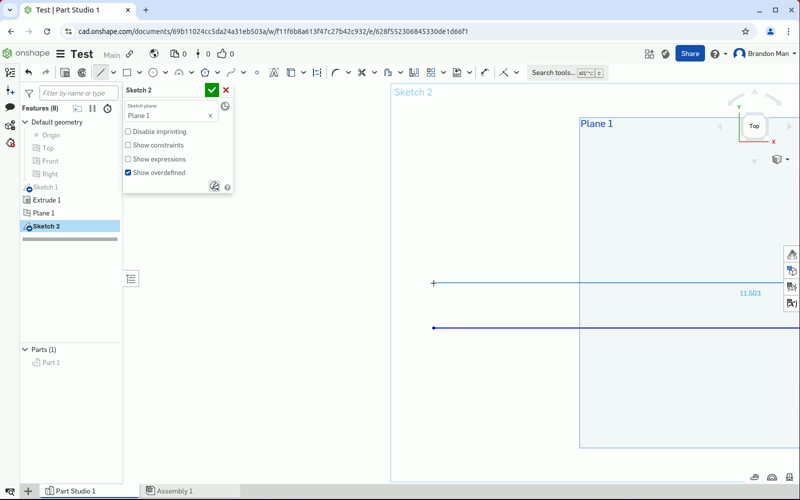
click(433, 282)
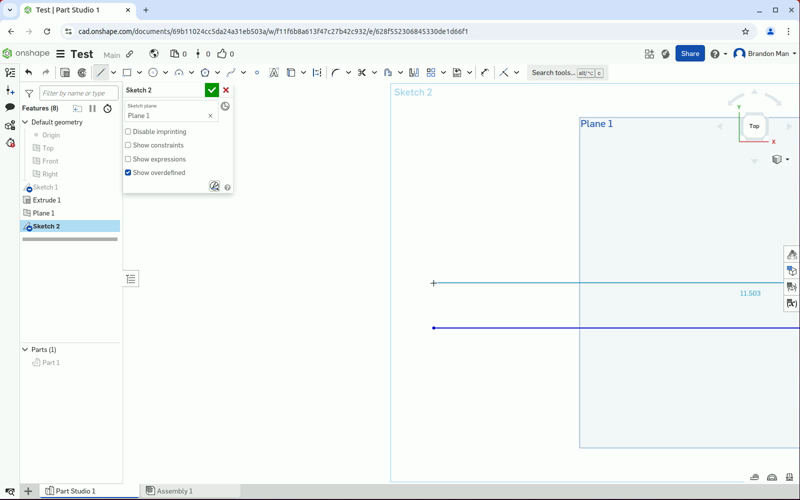
scroll(-6)
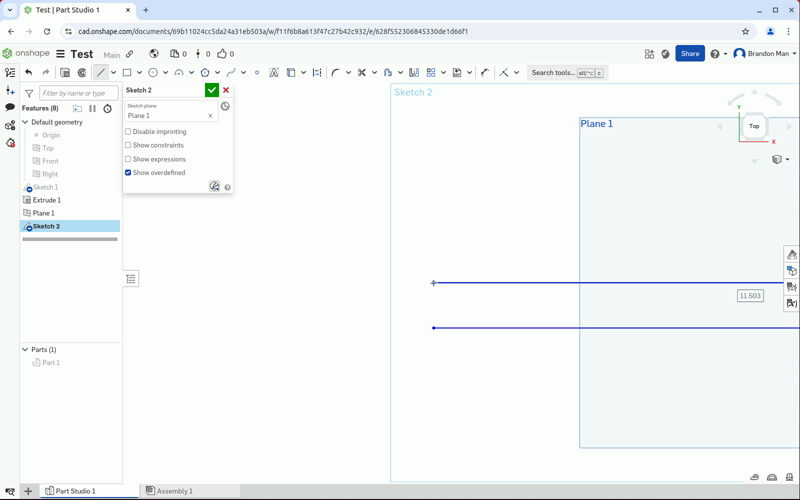
scroll(-6)
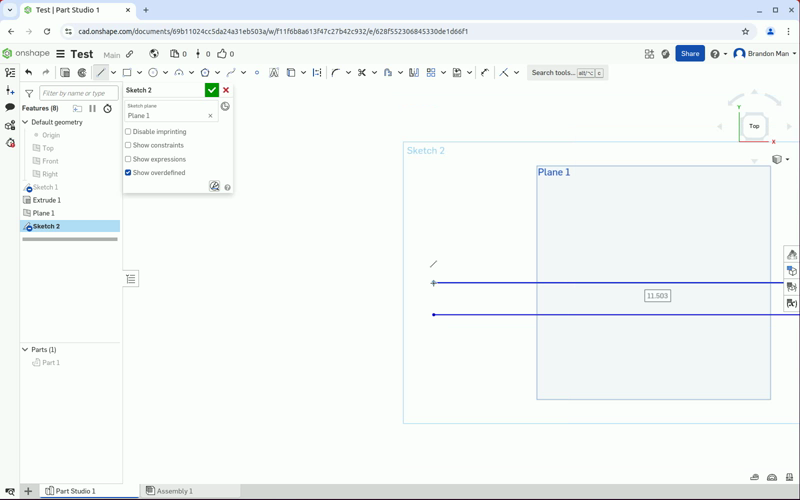
scroll(-6)
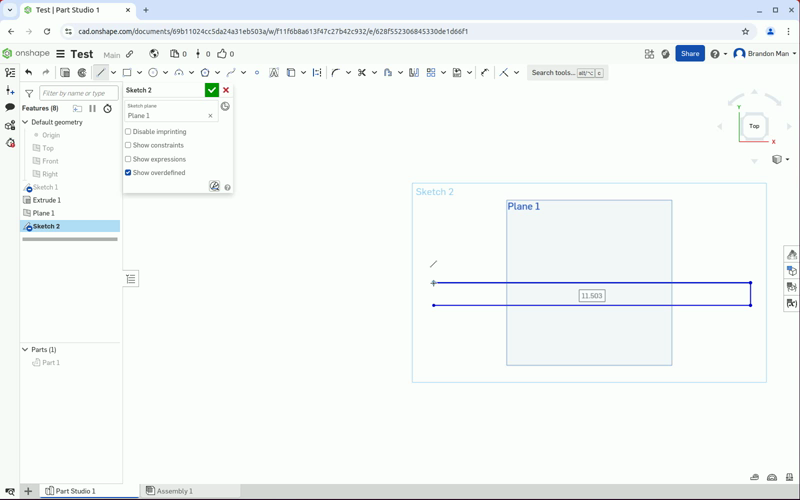
scroll(-6)
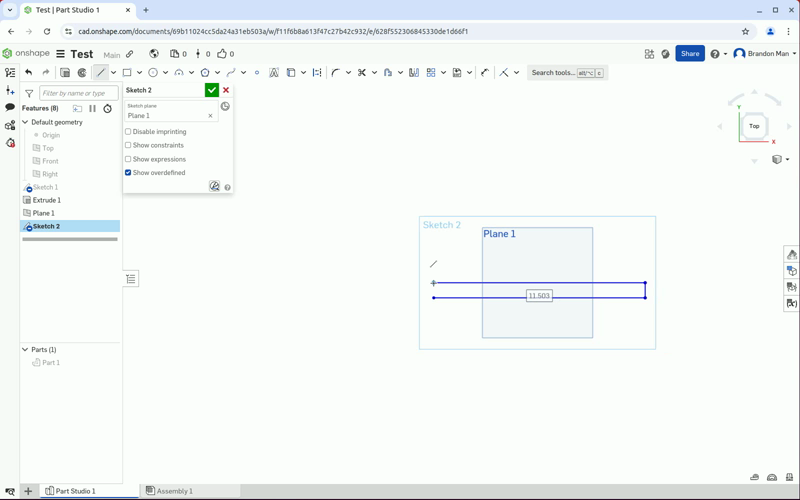
scroll(-6)
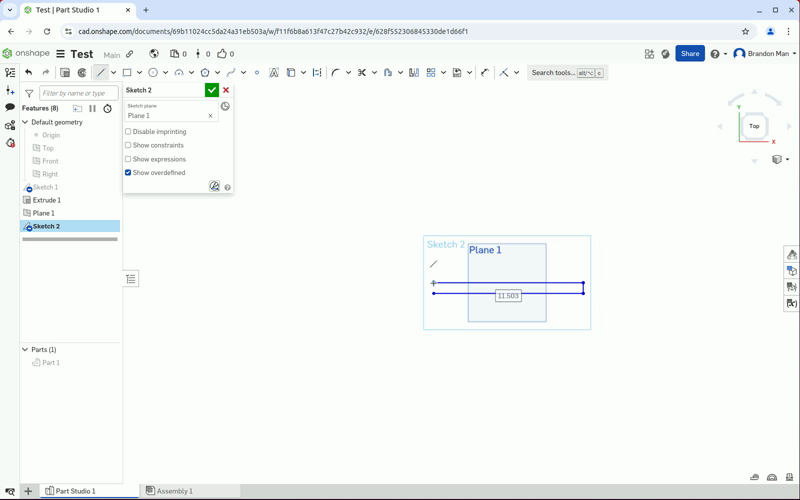
scroll(-6)
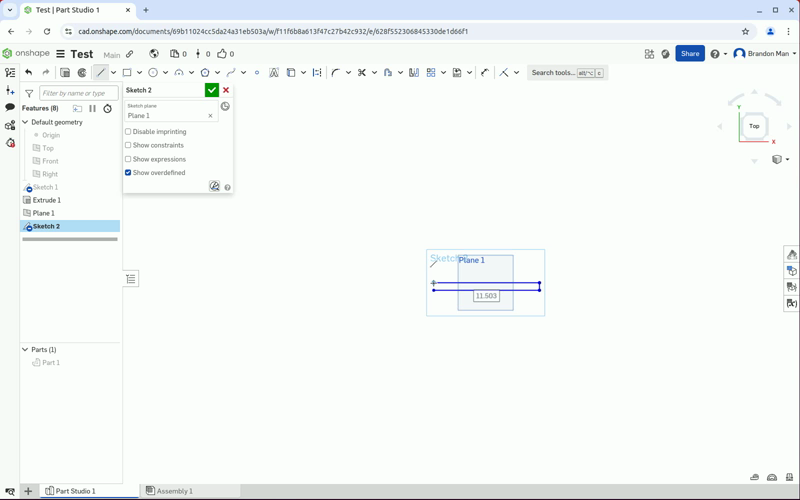
scroll(-6)
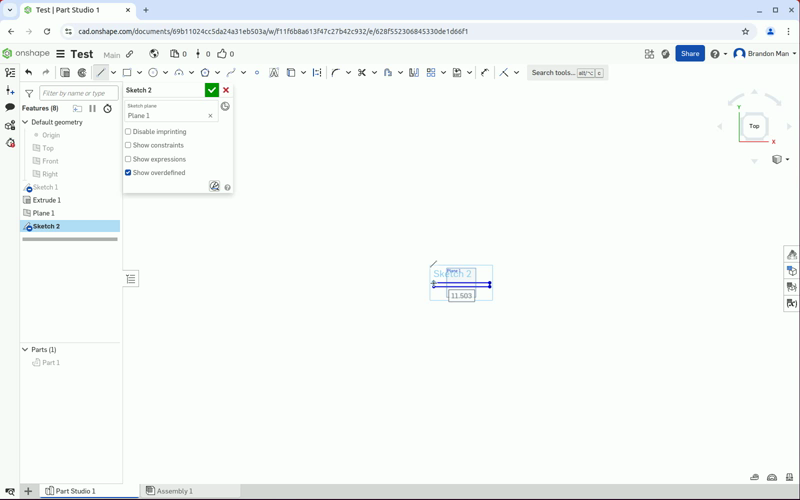
key_up(shift)
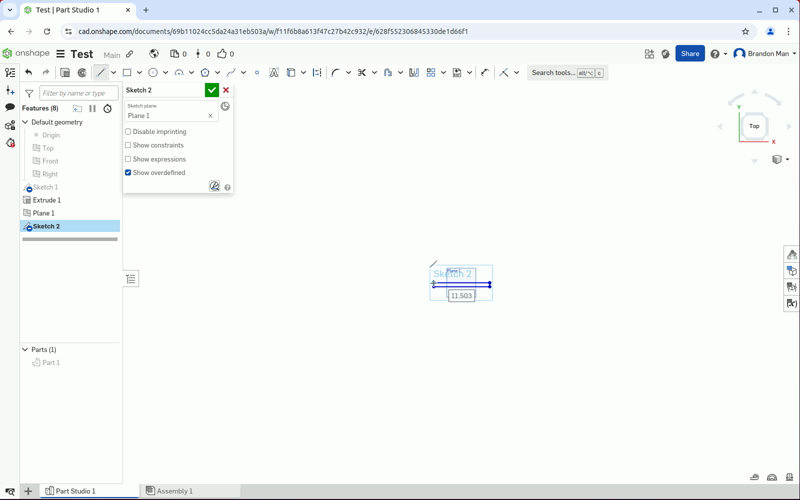
mouse_move(463, 282)
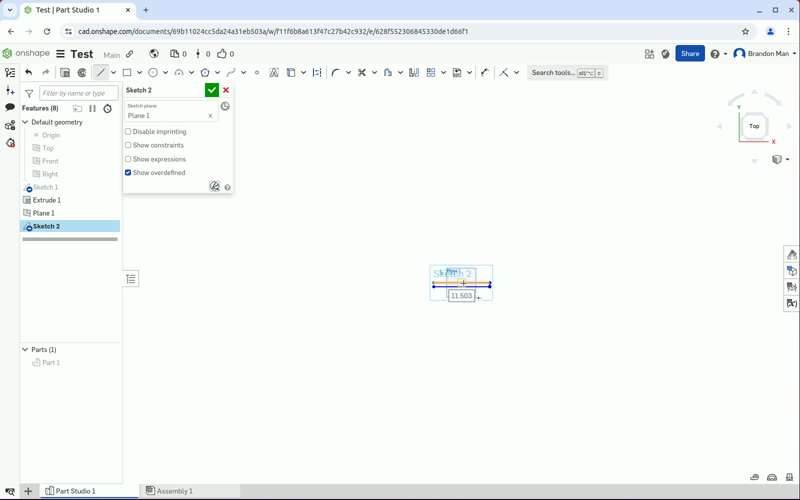
key_down(shift)
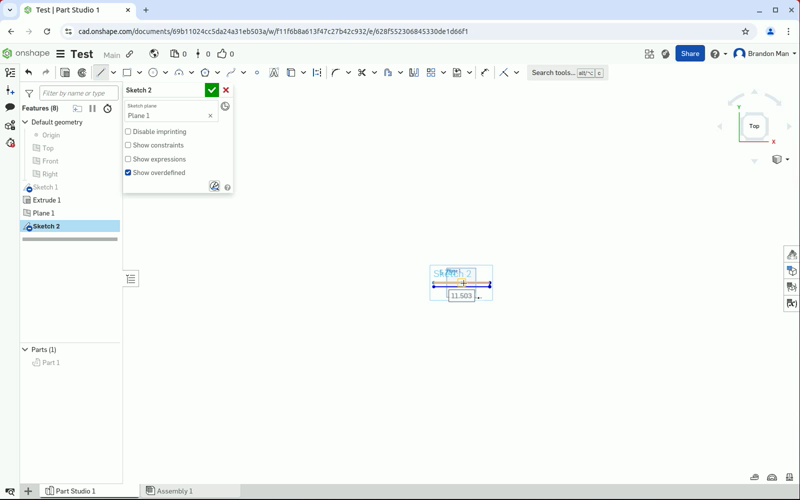
mouse_move(433, 286)
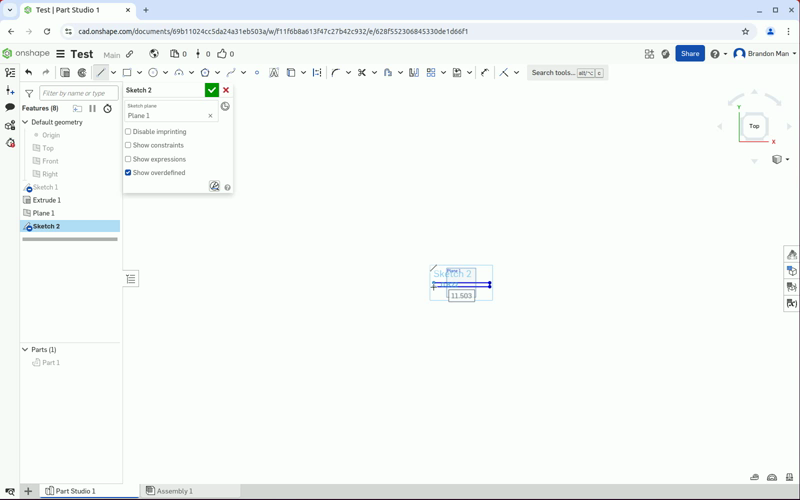
scroll(6)
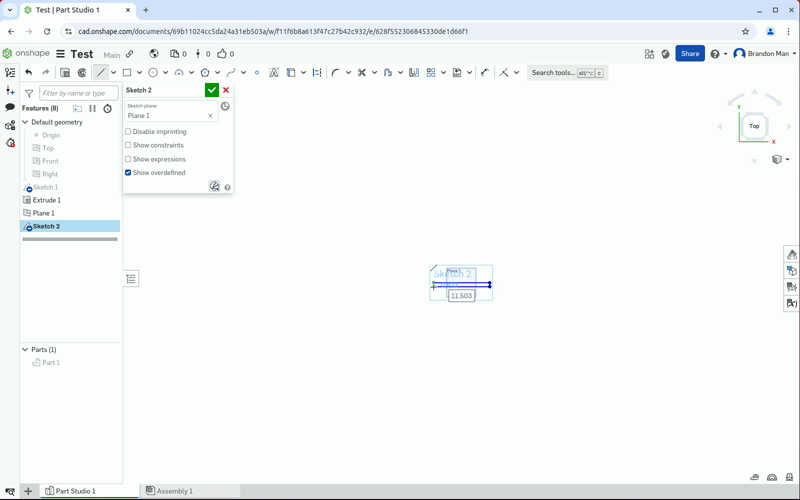
scroll(6)
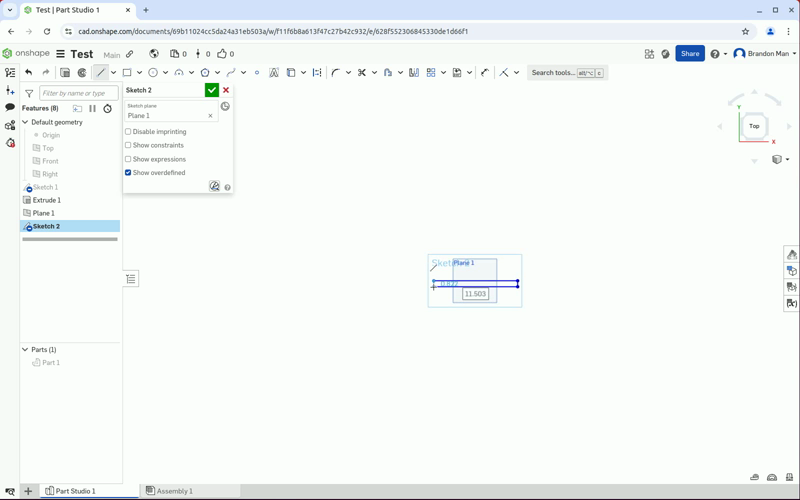
scroll(6)
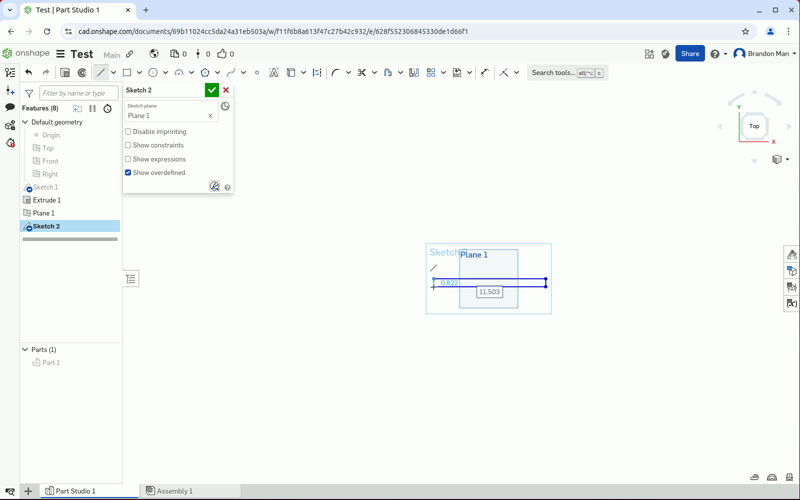
scroll(6)
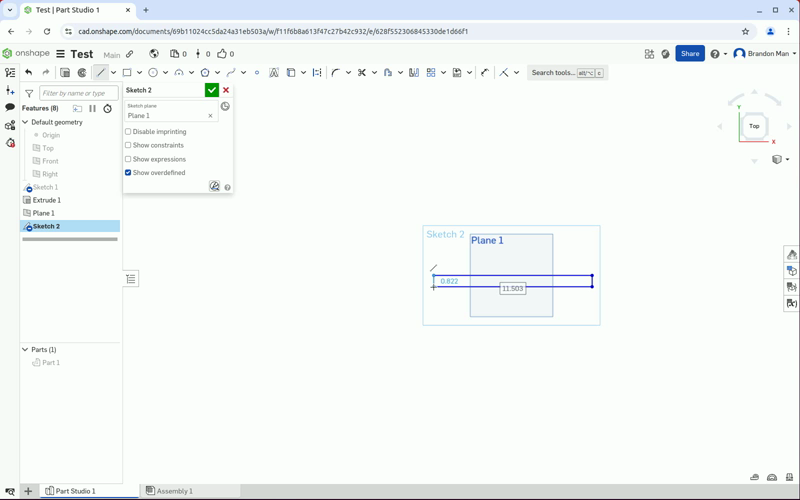
scroll(6)
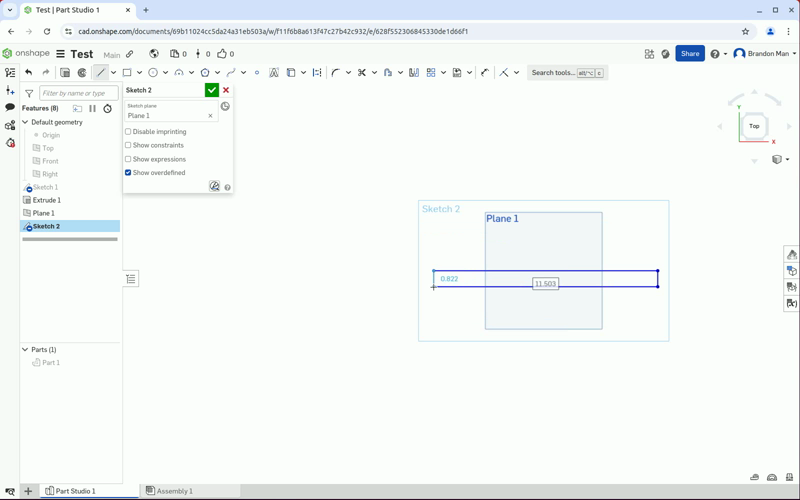
scroll(6)
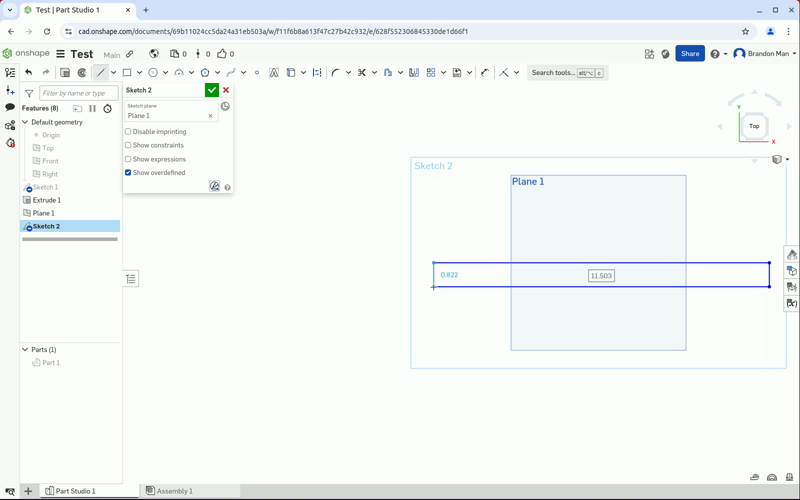
scroll(6)
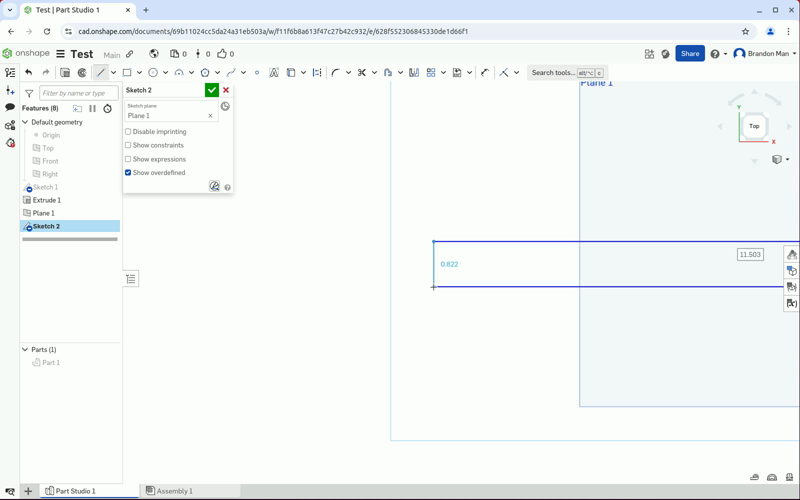
key_up(shift)
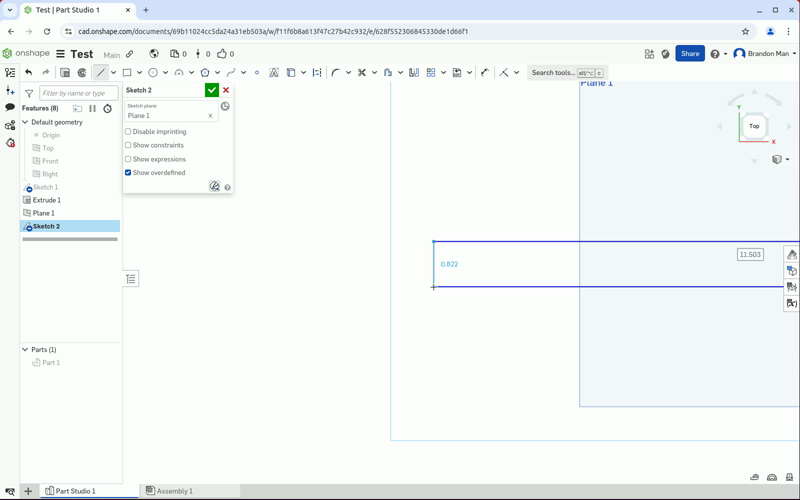
click(433, 286)
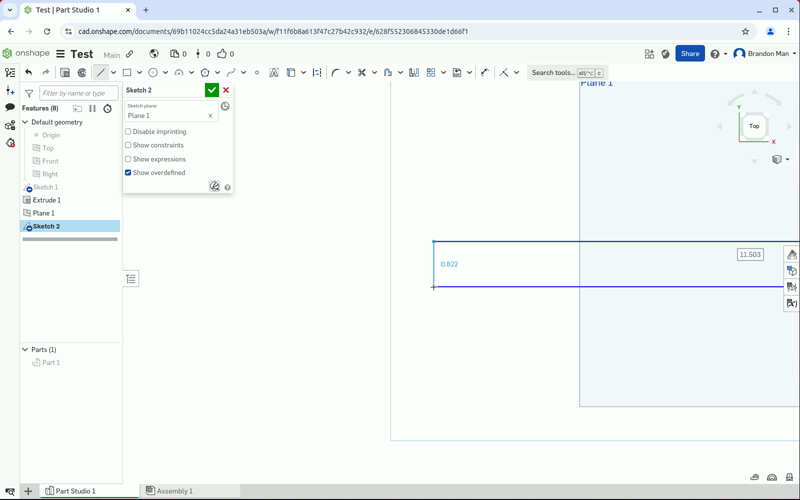
scroll(-6)
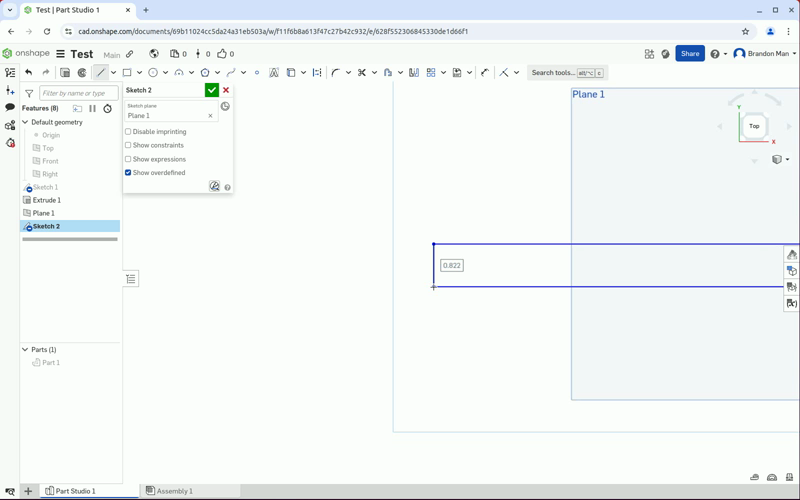
scroll(-6)
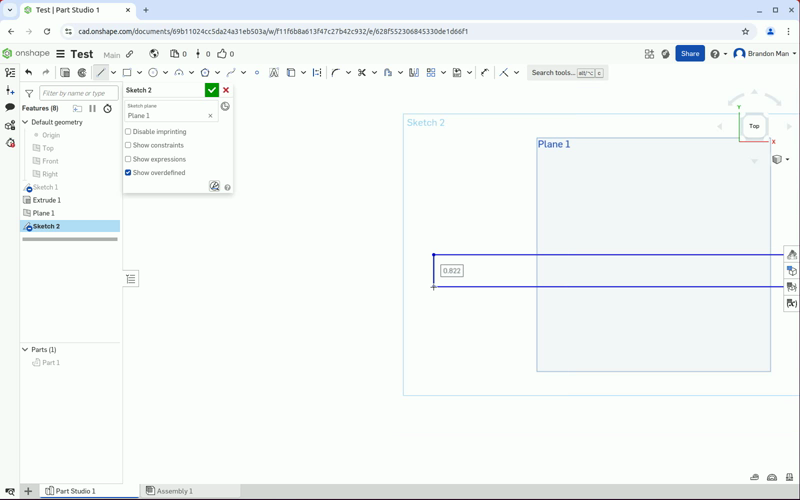
scroll(-6)
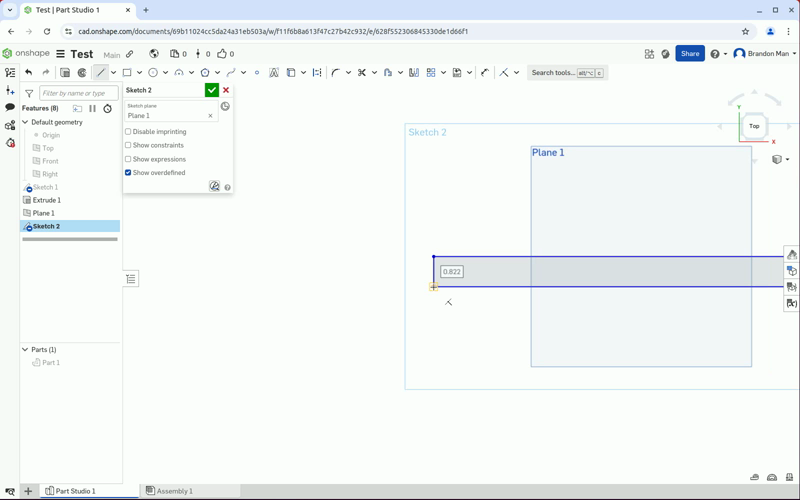
scroll(-6)
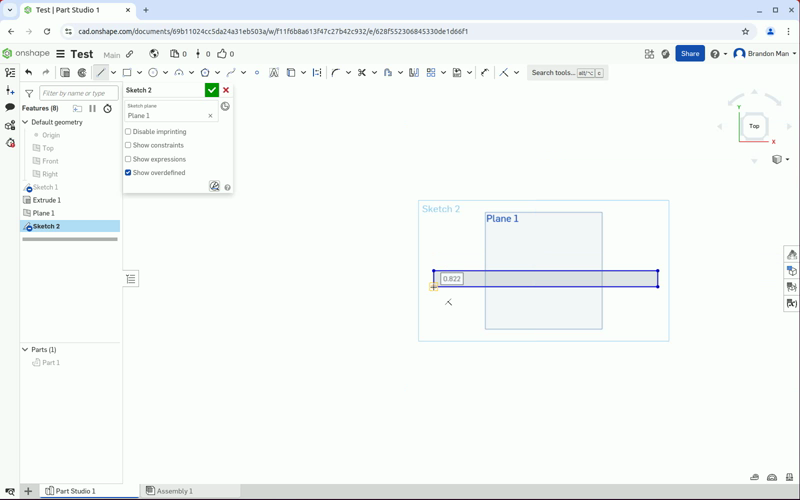
scroll(-6)
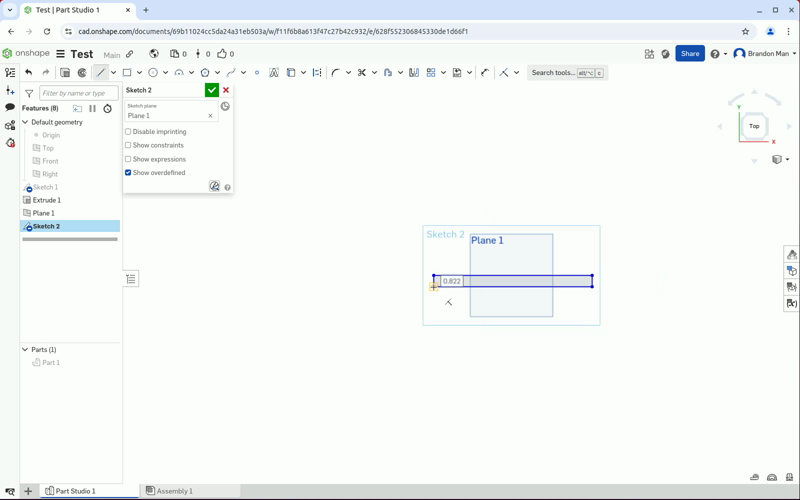
scroll(-6)
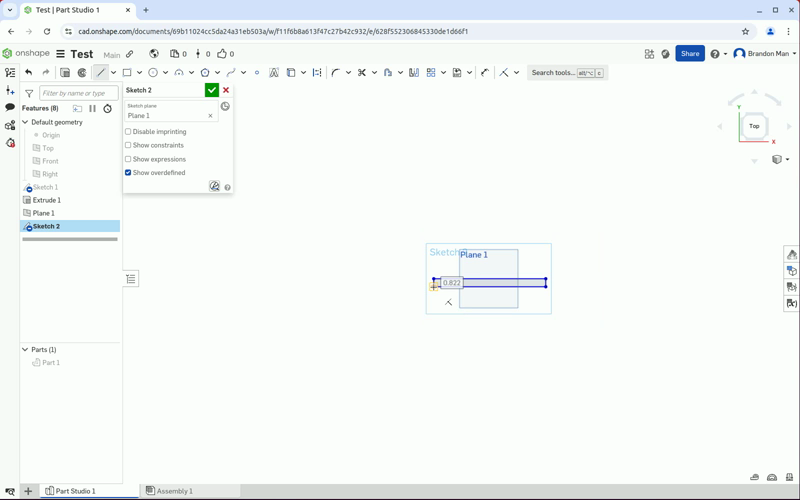
scroll(-6)
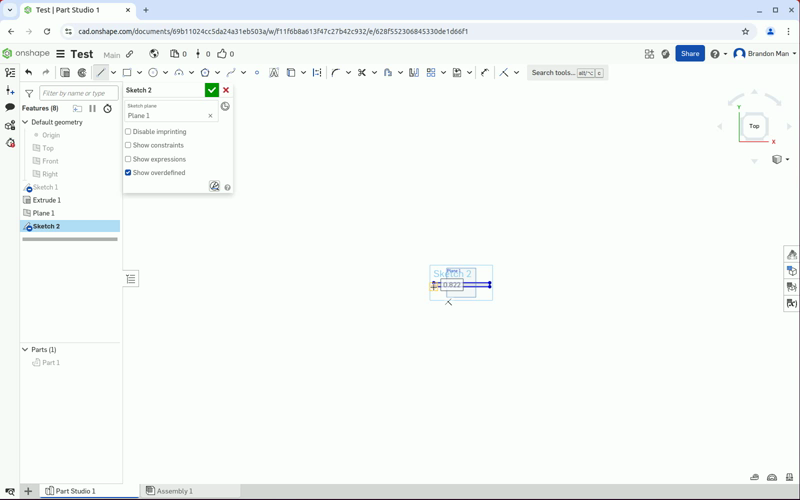
key(esc)
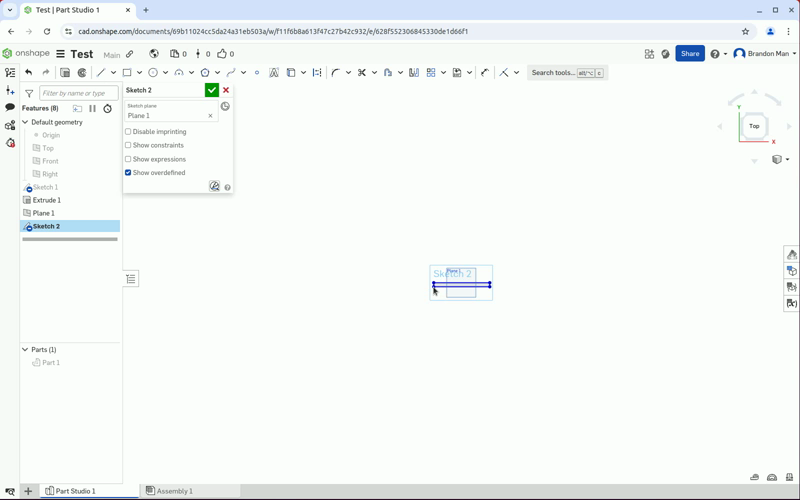
mouse_move(479, 284)
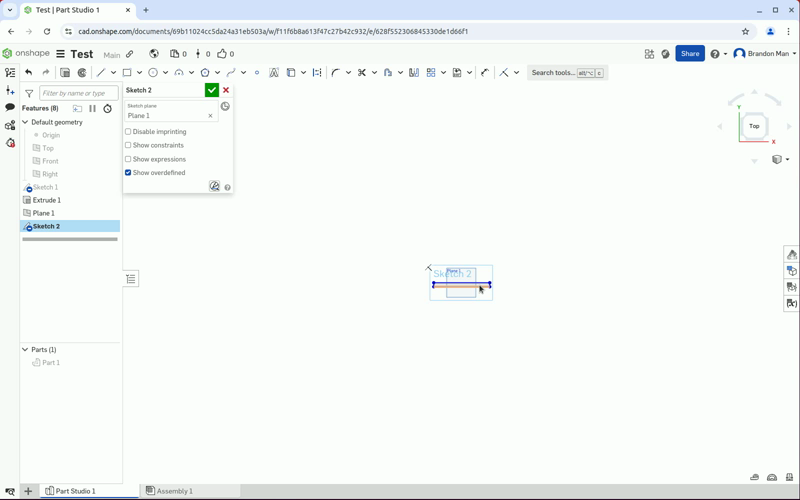
scroll(6)
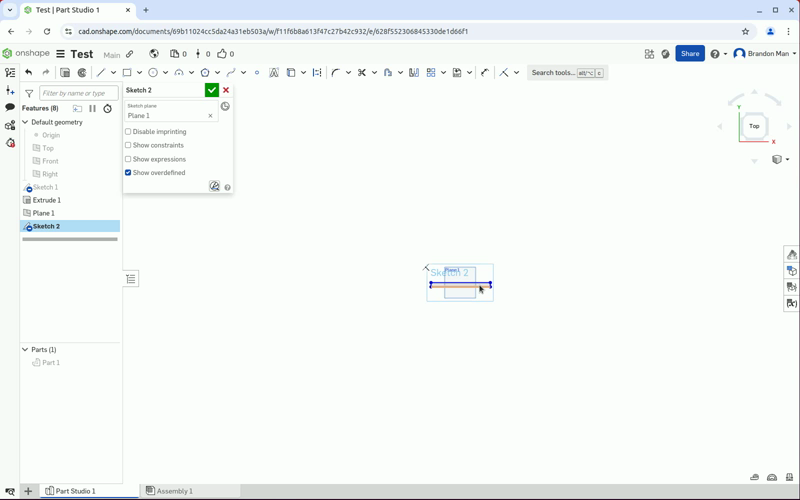
scroll(6)
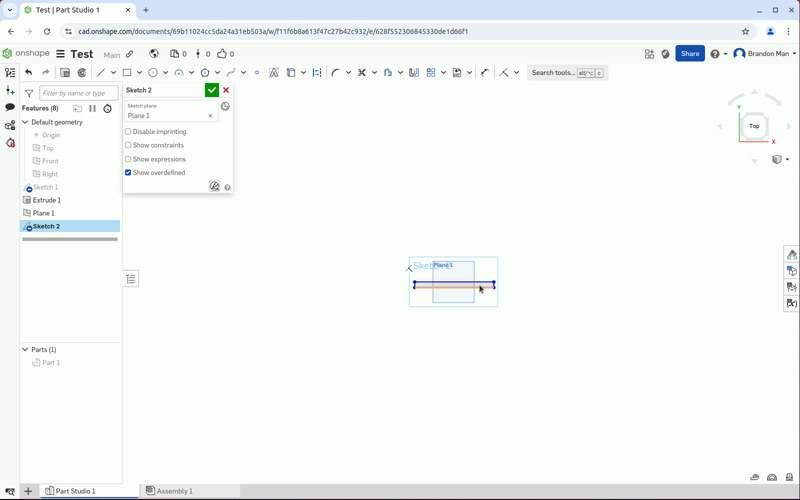
scroll(6)
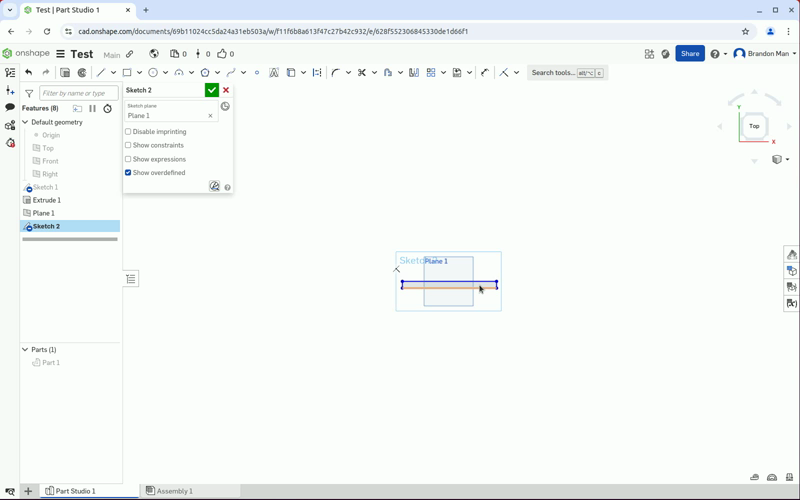
scroll(6)
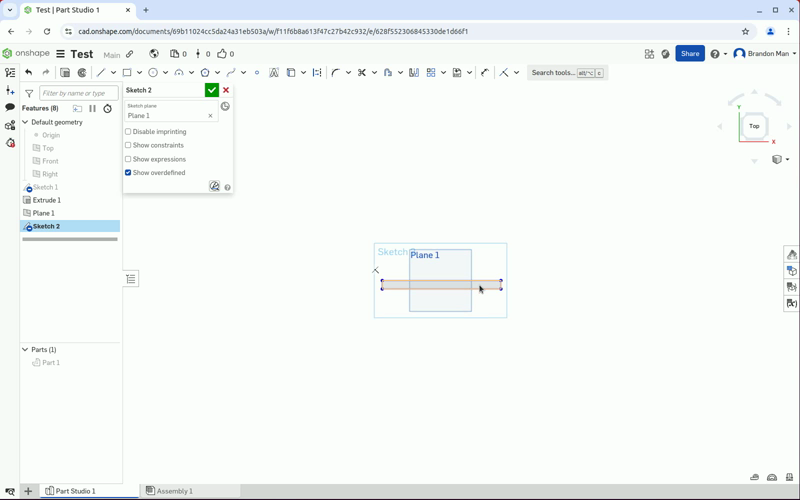
scroll(6)
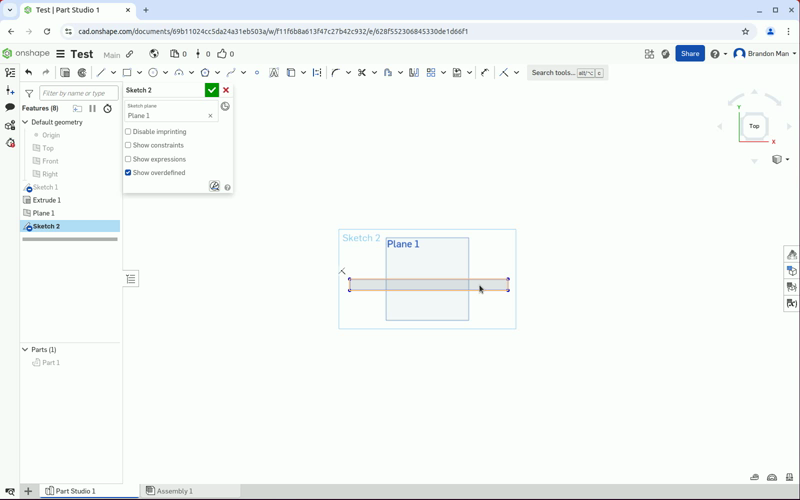
scroll(6)
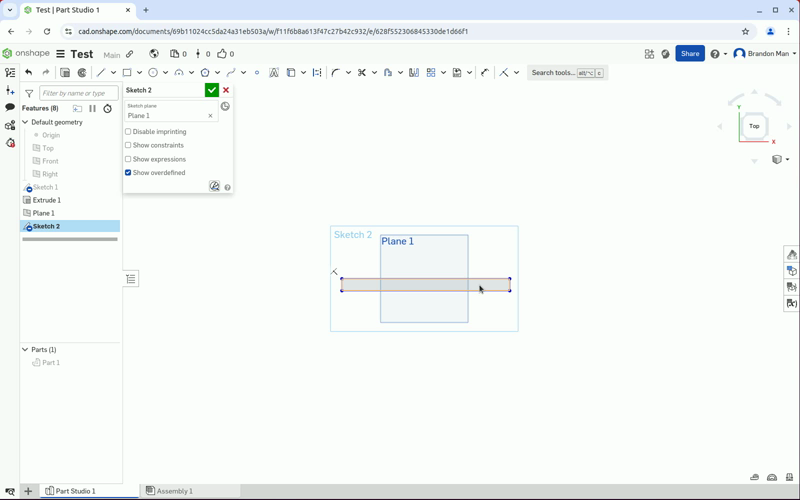
scroll(6)
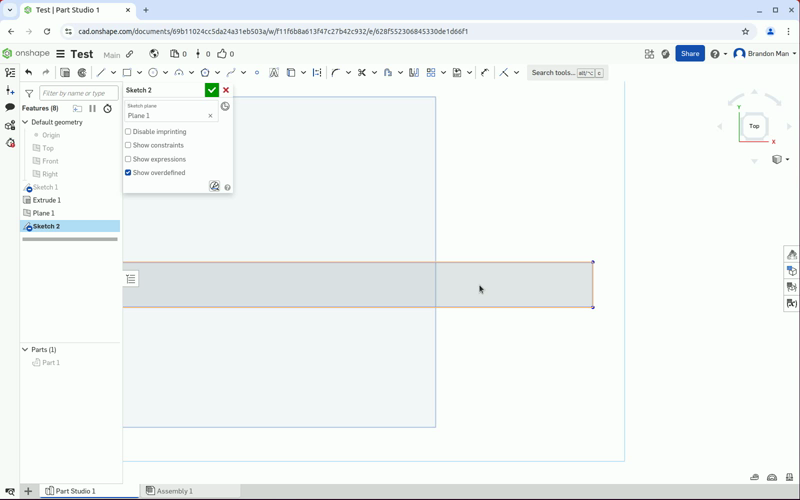
click(479, 284)
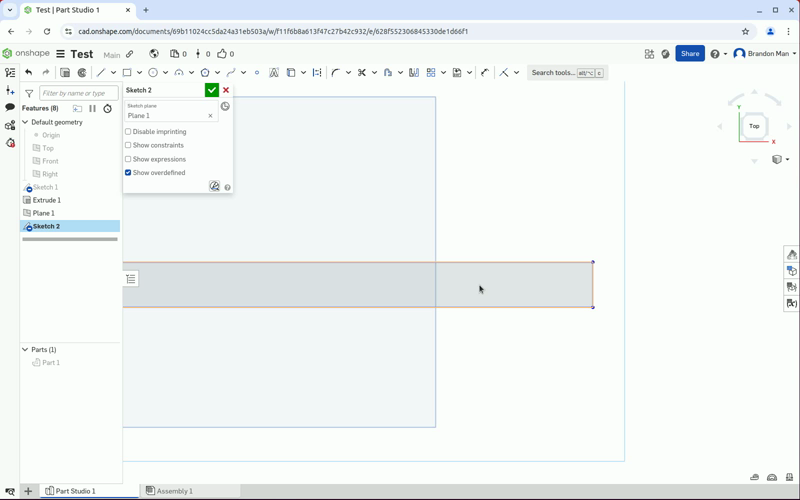
scroll(-6)
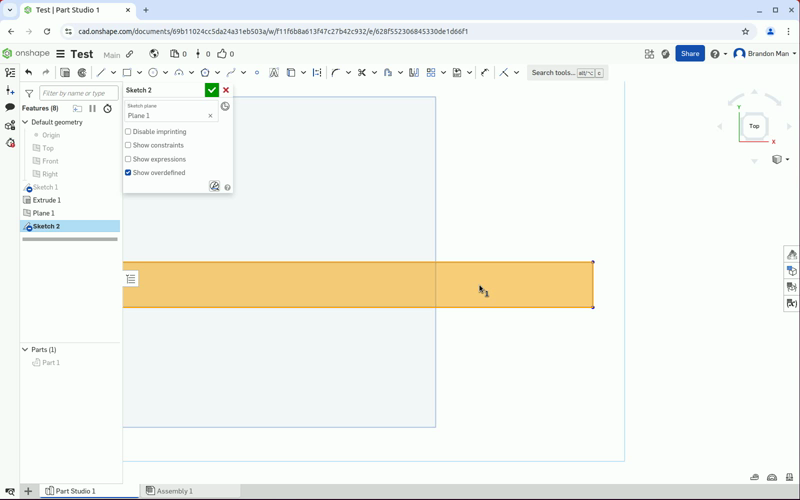
scroll(-6)
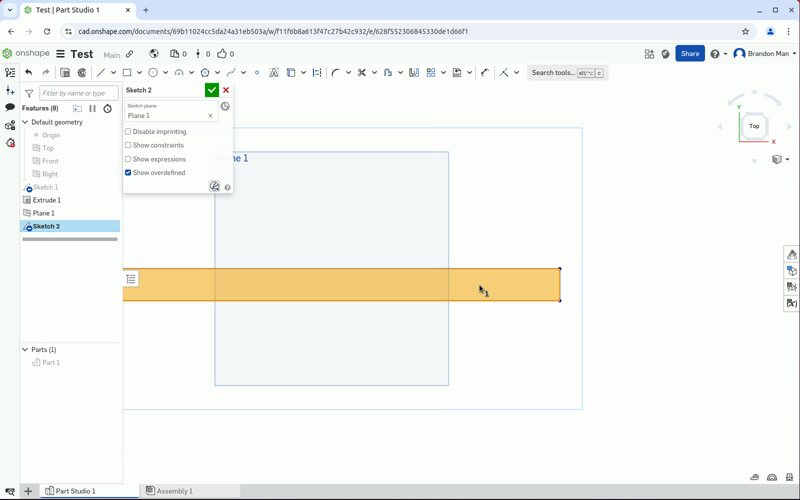
scroll(-6)
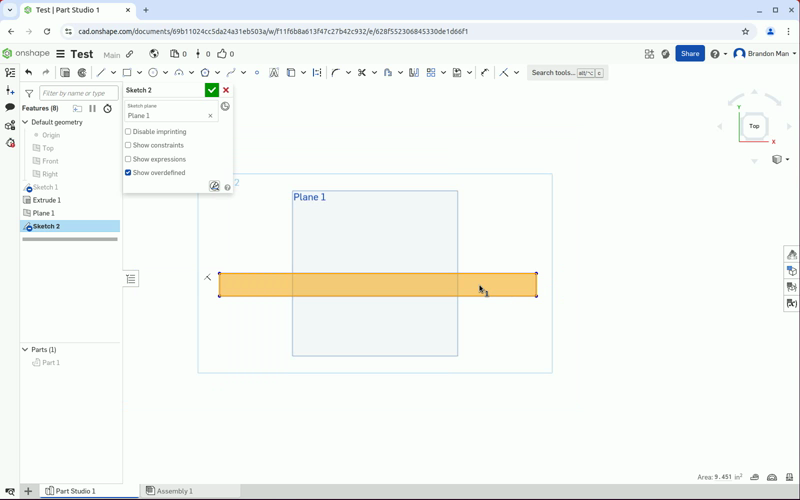
scroll(-6)
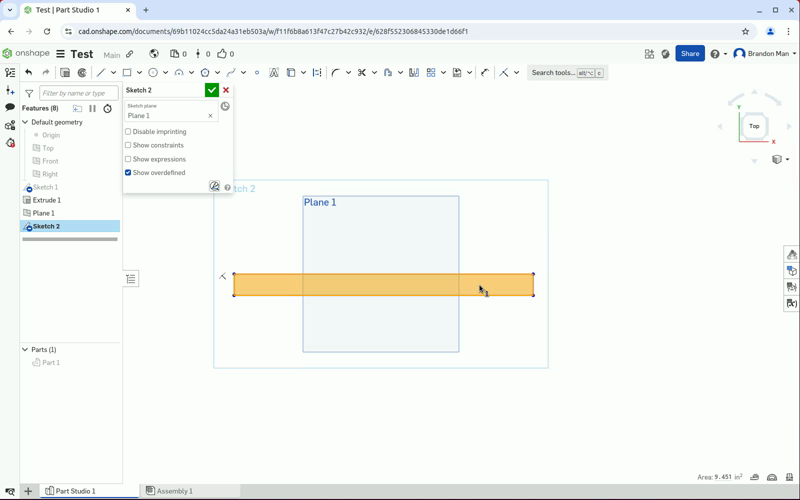
scroll(-6)
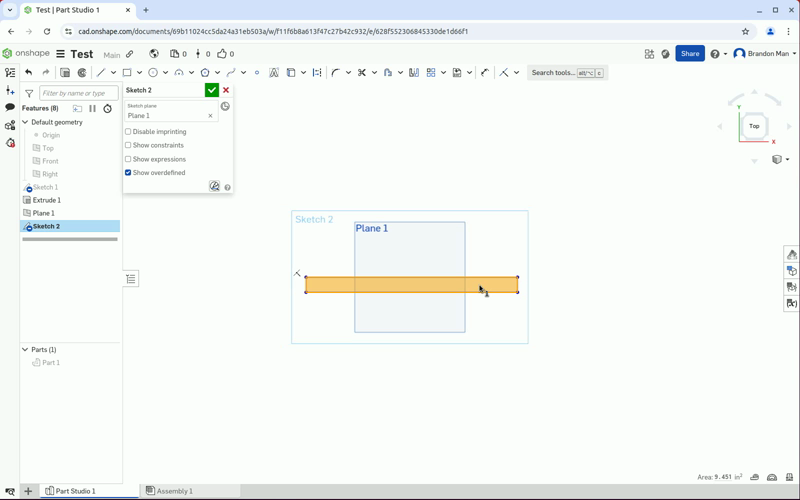
scroll(-6)
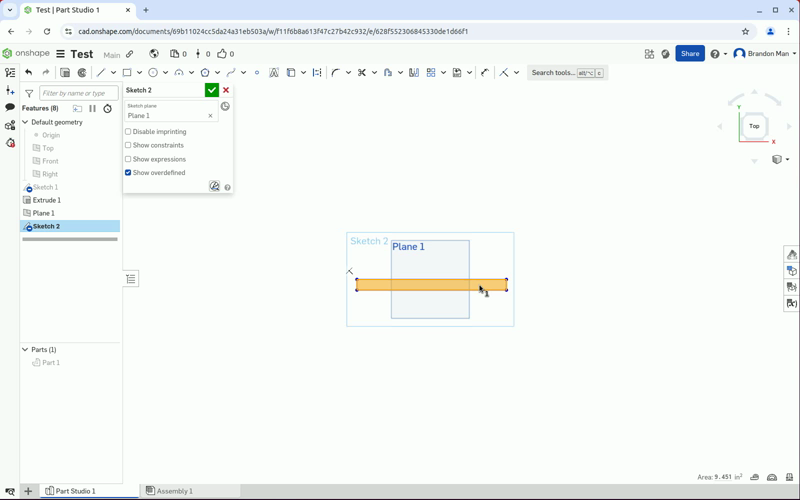
scroll(-6)
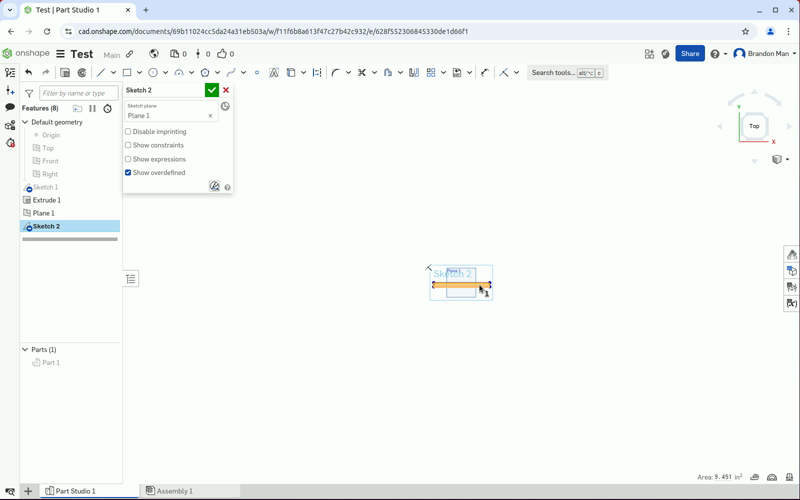
mouse_move(73, 352)
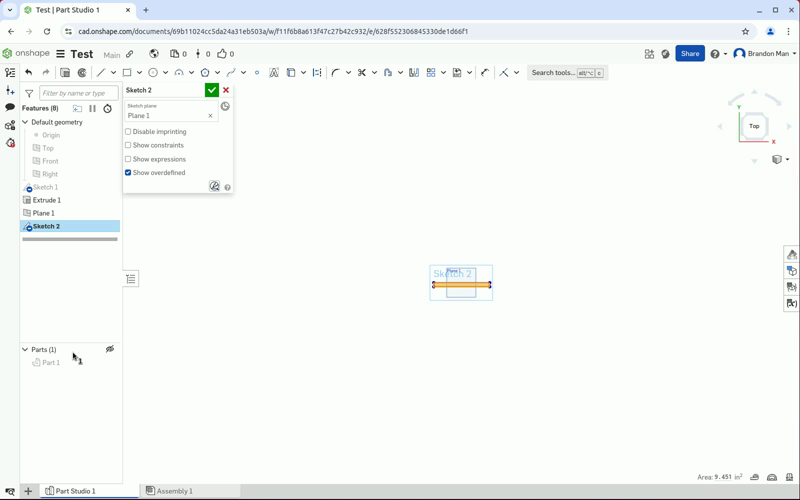
key(shift+y)
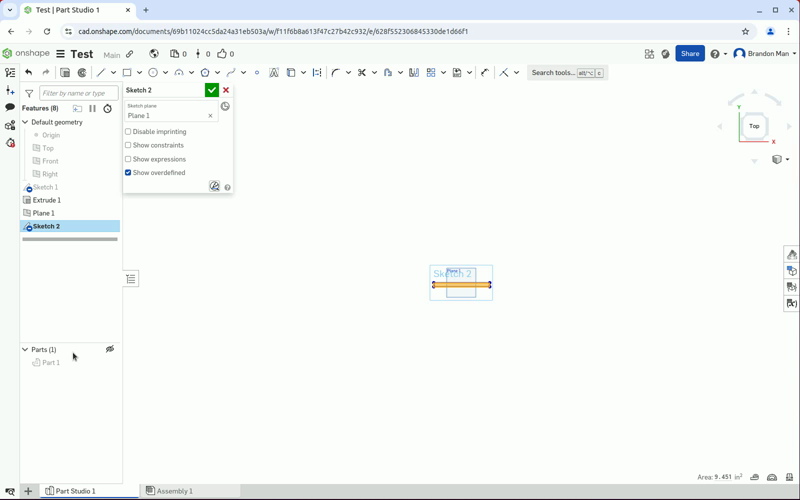
key(shift+e)
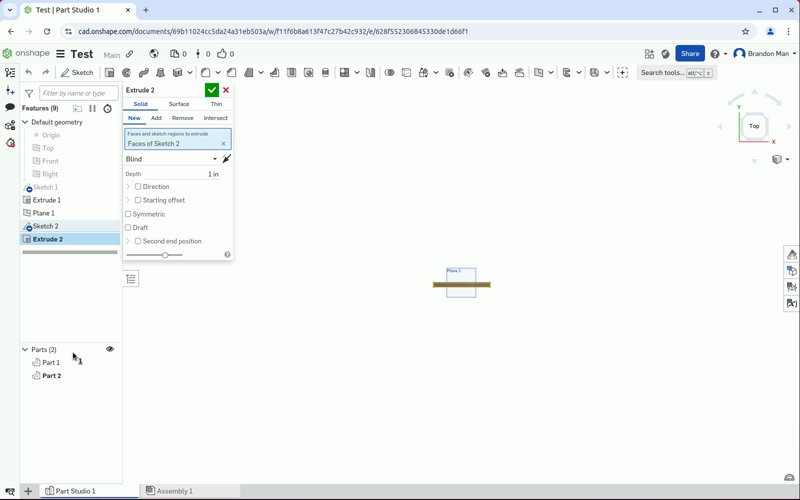
mouse_move(143, 106)
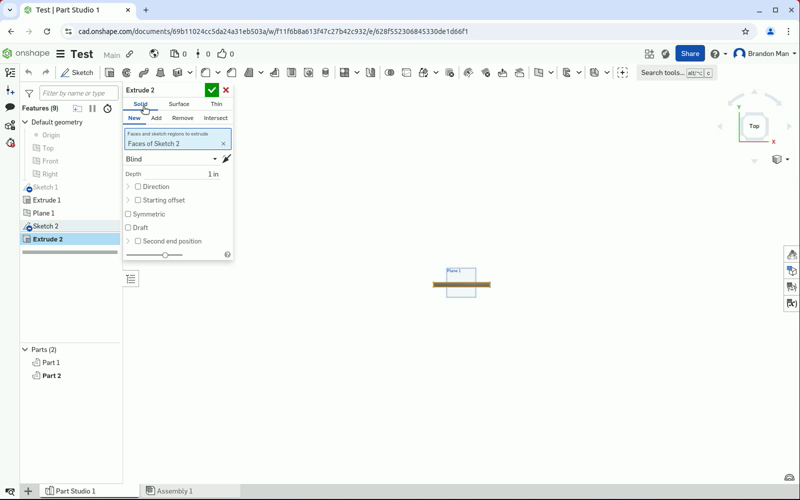
click(143, 106)
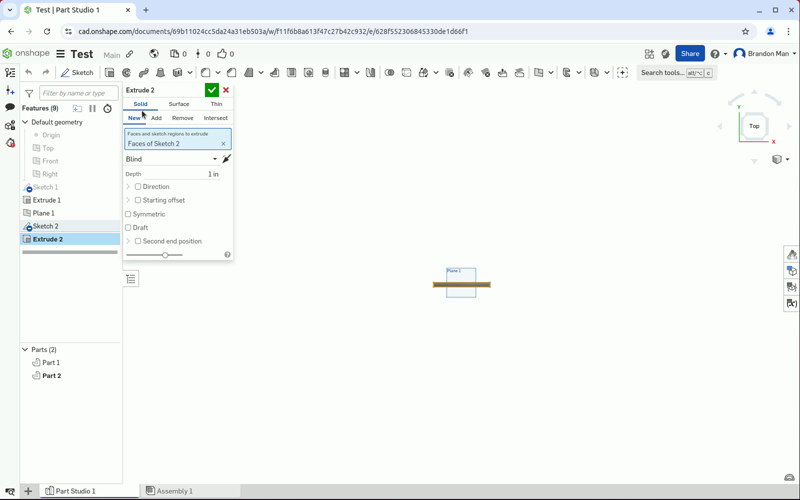
mouse_move(137, 120)
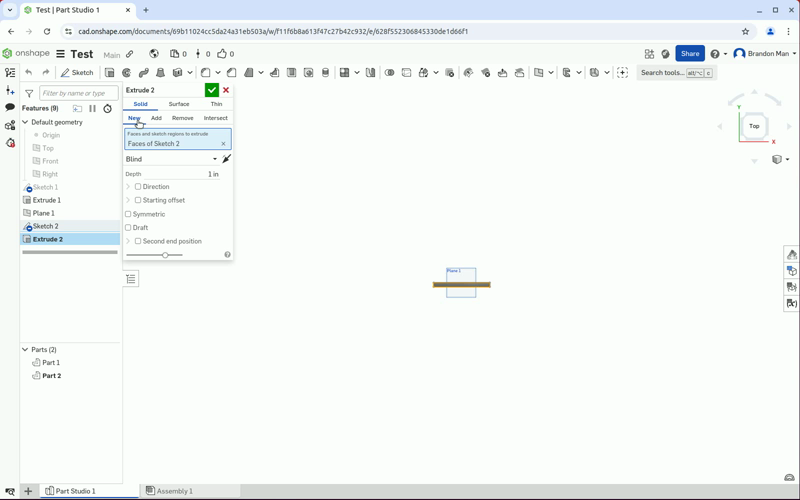
click(137, 120)
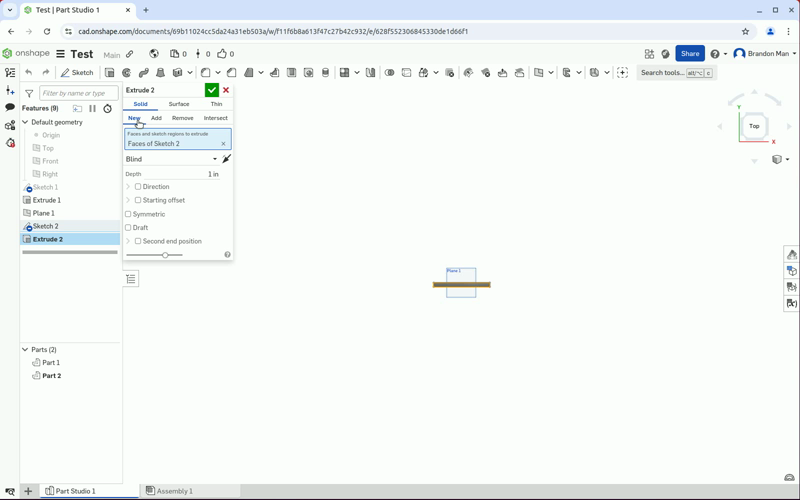
key(tab, 4)
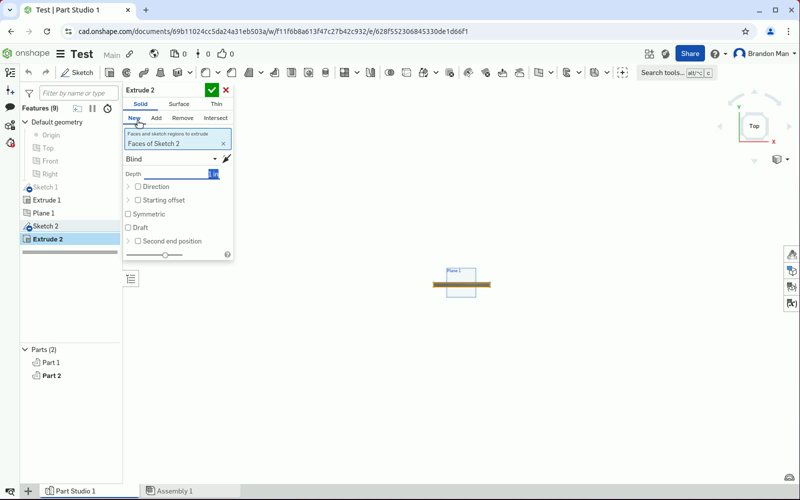
text(-0.722)
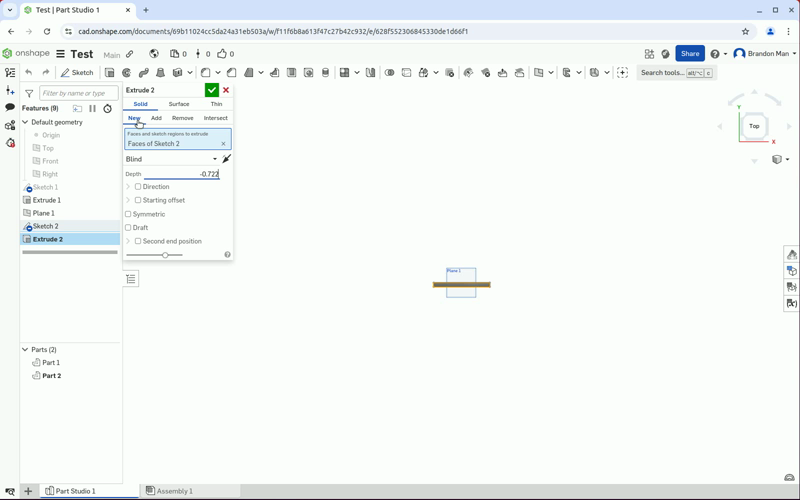
key(enter)
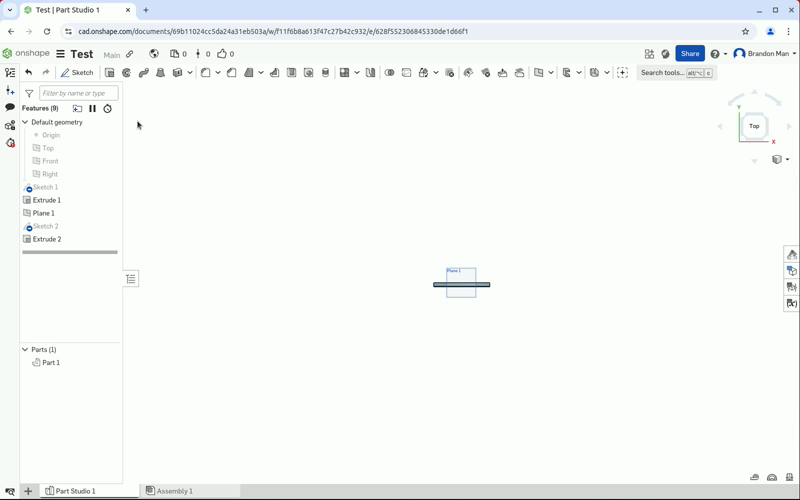
key(shift+h)
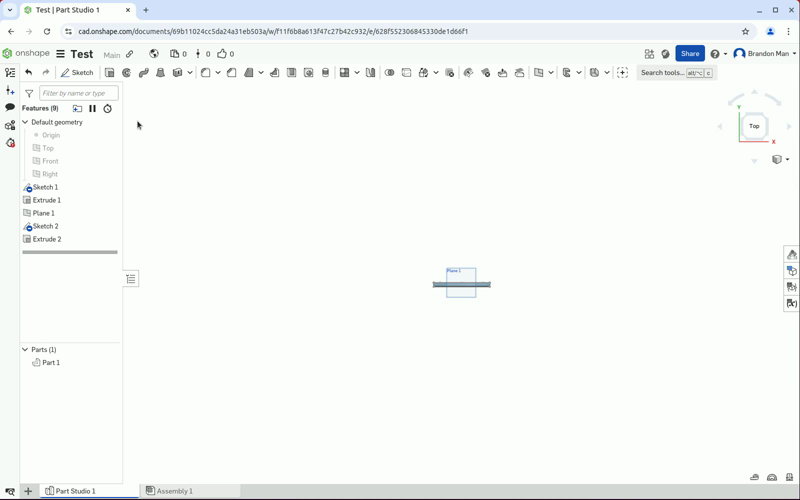
key(shift+h)
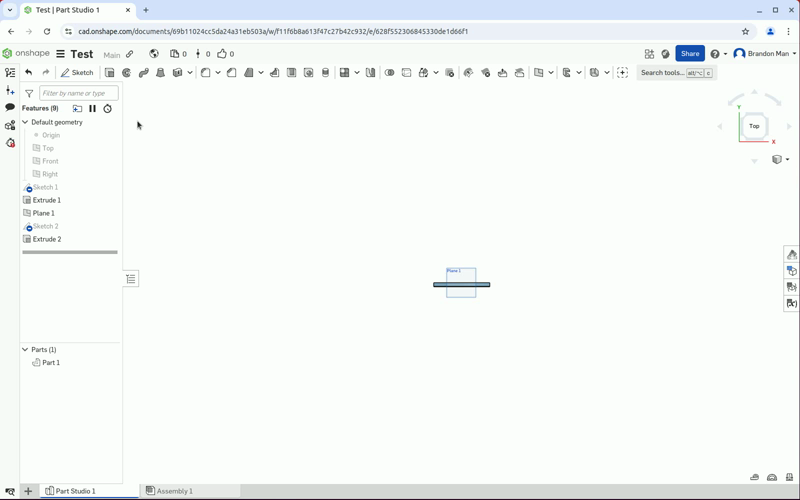
mouse_move(73, 189)
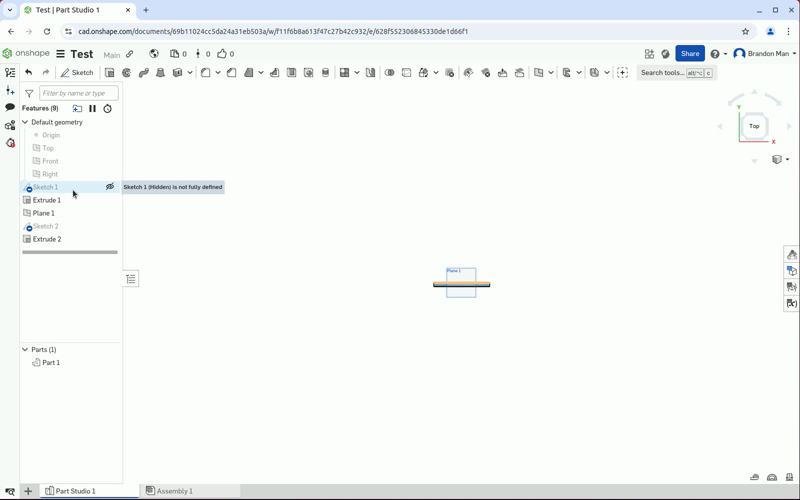
click(73, 189)
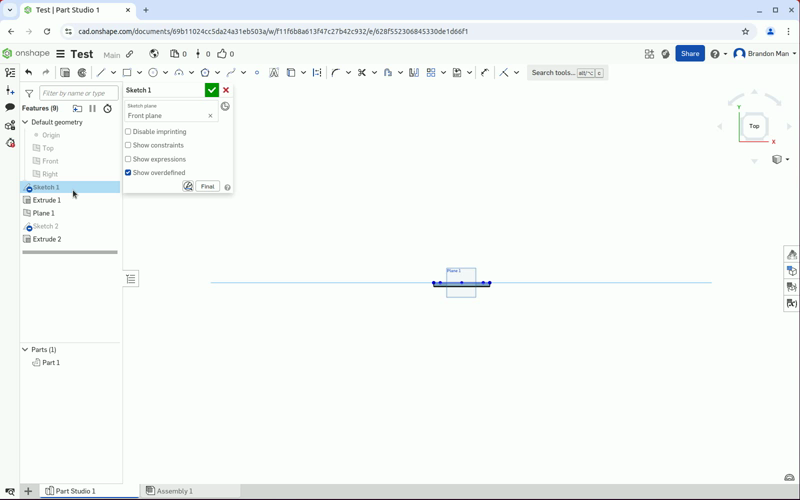
mouse_move(229, 92)
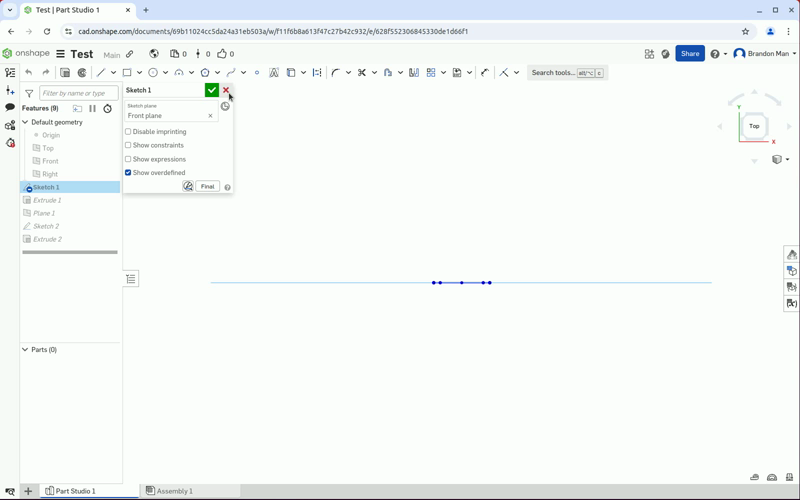
click(229, 92)
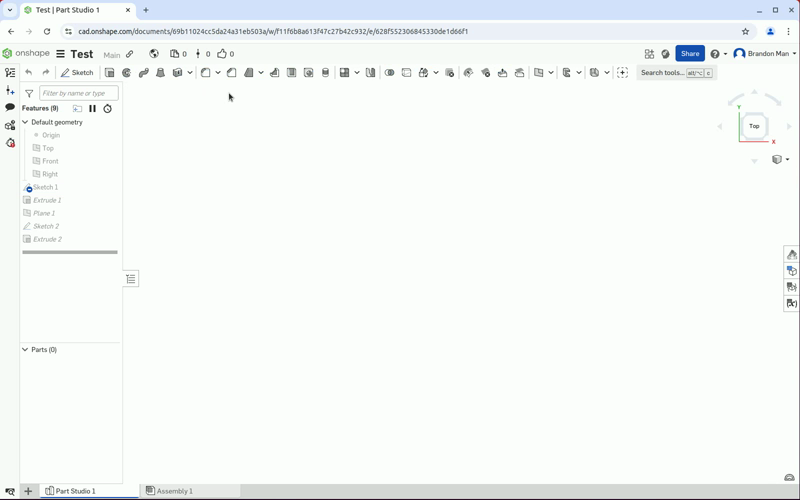
key(shift+s)
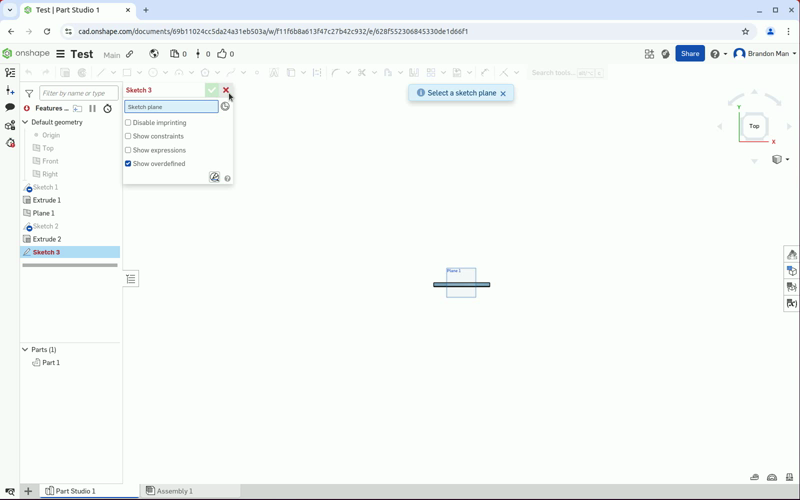
mouse_move(73, 215)
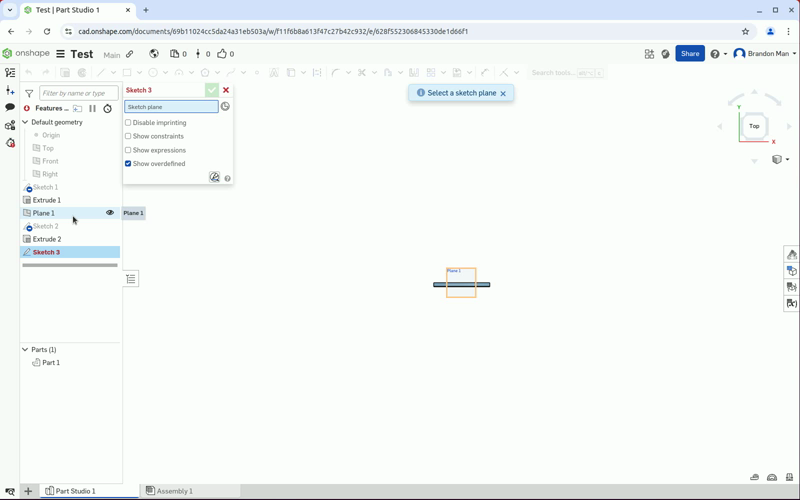
click(73, 215)
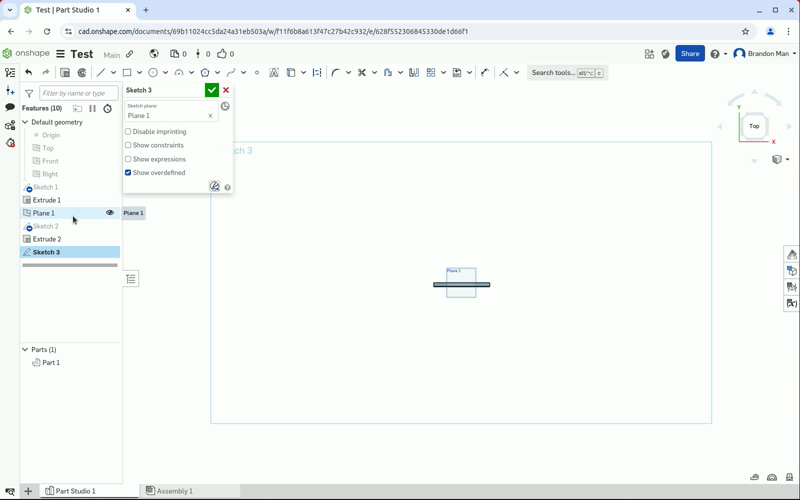
mouse_move(73, 352)
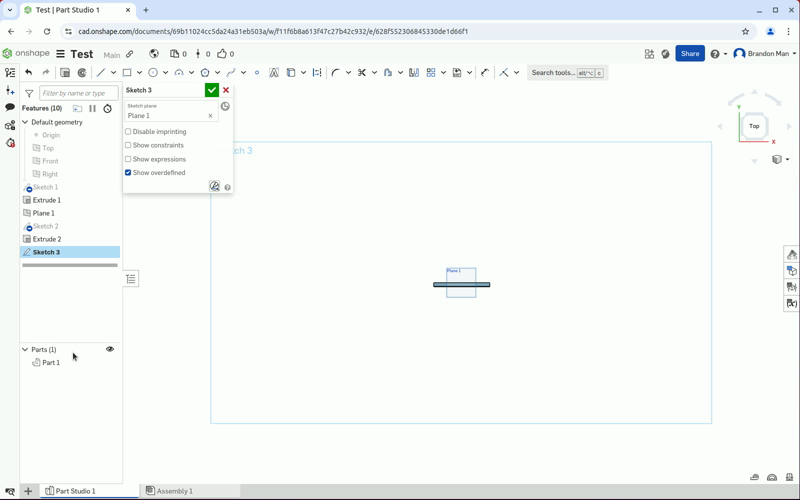
key(y)
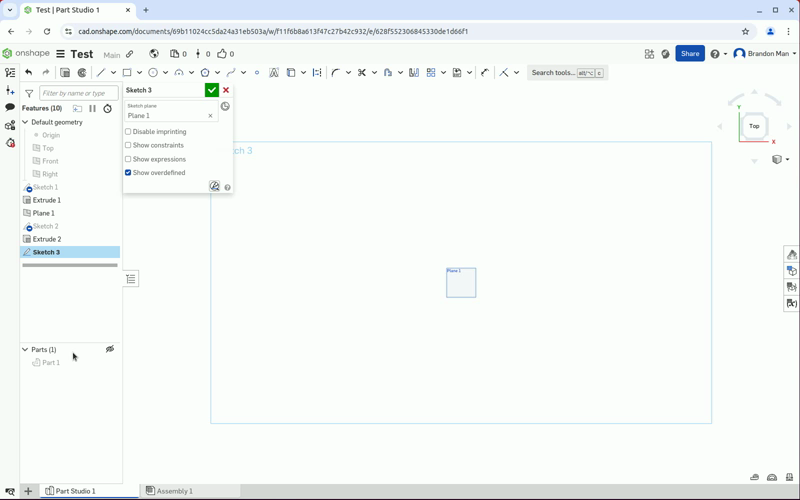
key(l)
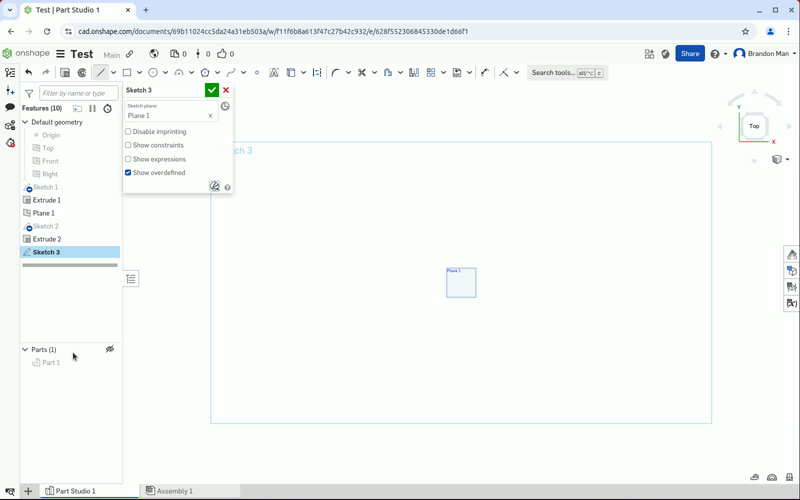
key_down(shift)
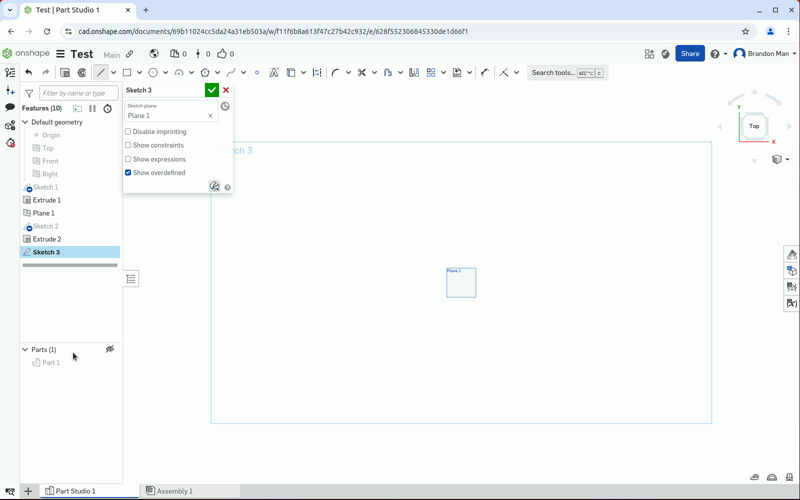
mouse_move(433, 363)
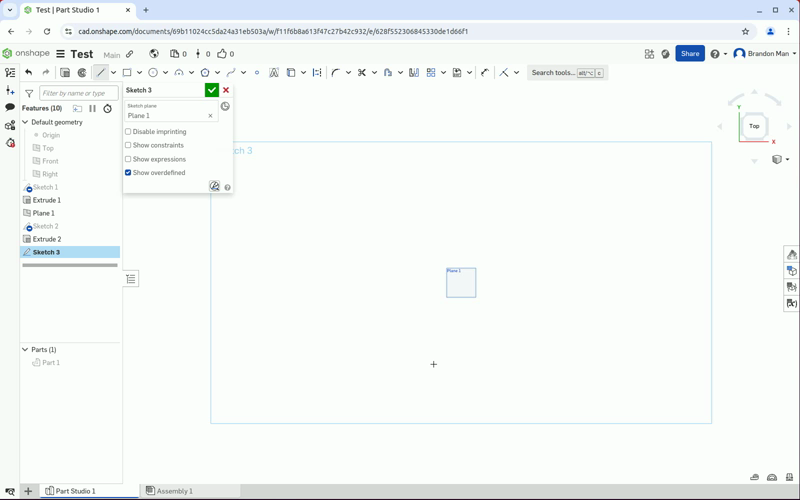
click(433, 363)
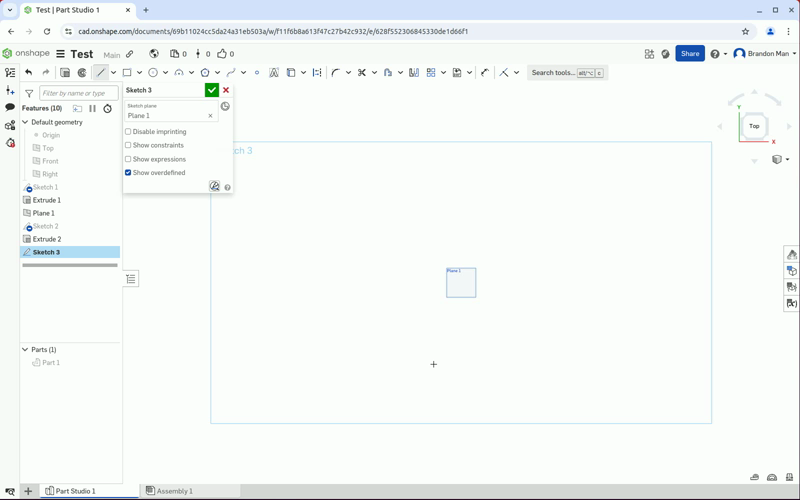
key_up(shift)
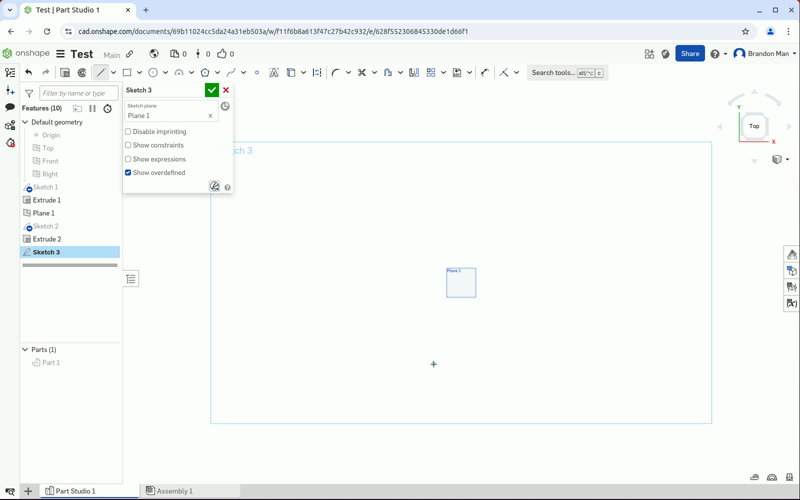
key_down(shift)
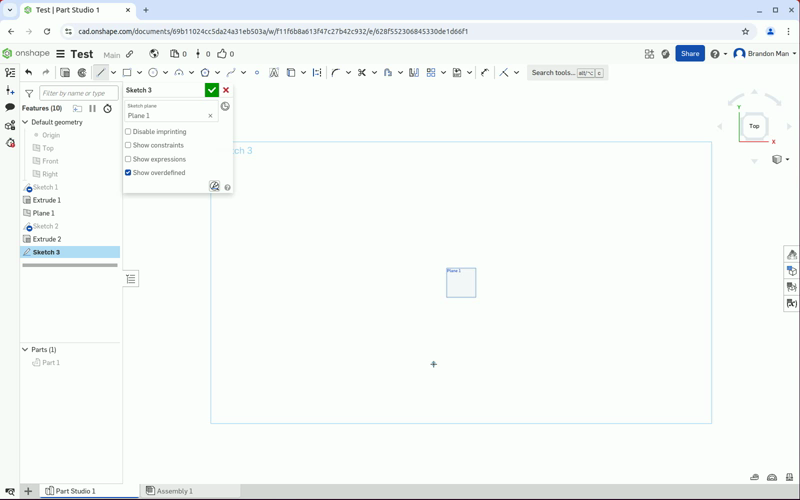
mouse_move(463, 363)
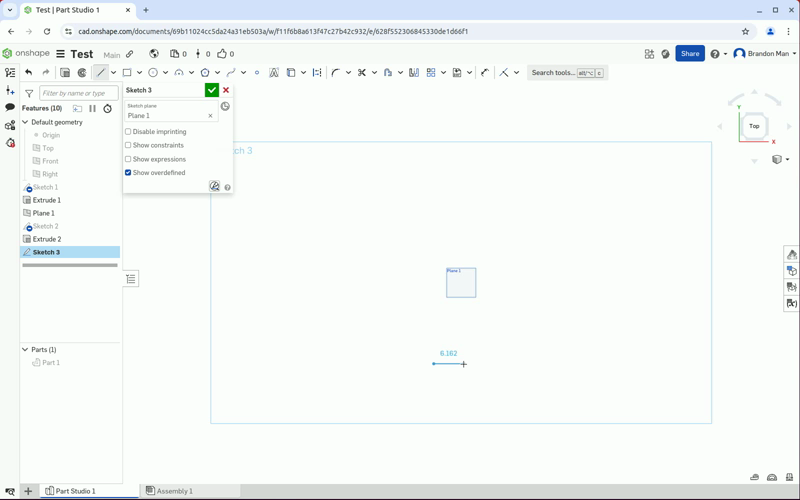
mouse_move(488, 363)
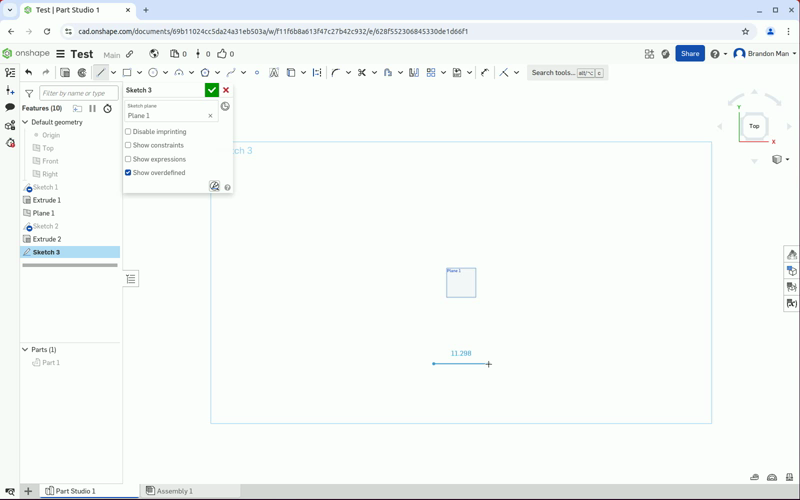
click(488, 363)
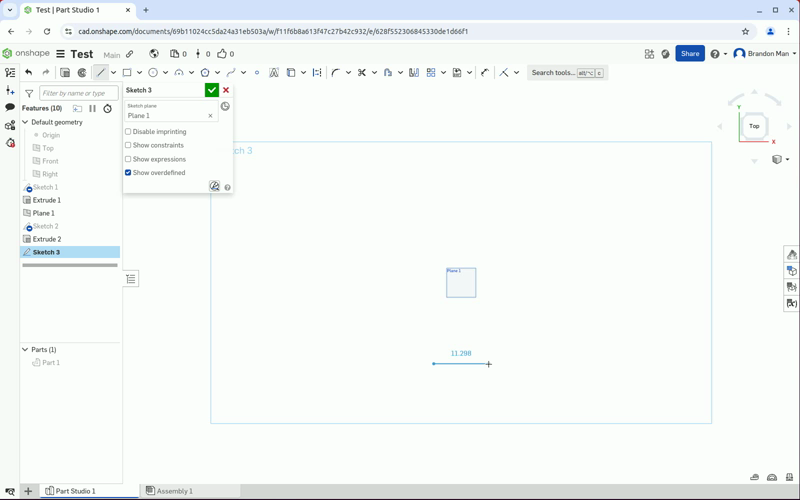
key_up(shift)
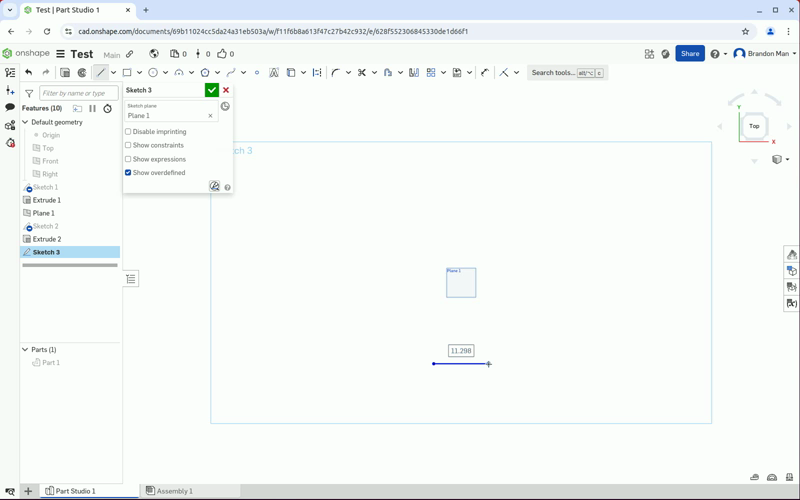
key_down(shift)
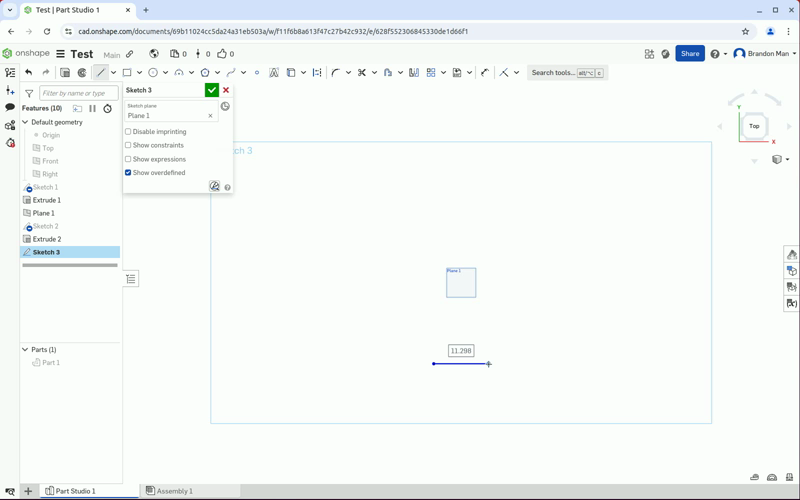
mouse_move(488, 286)
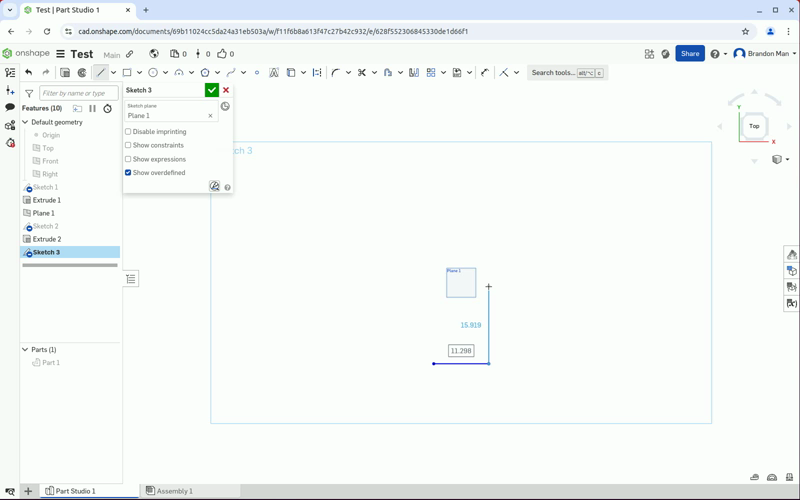
click(488, 286)
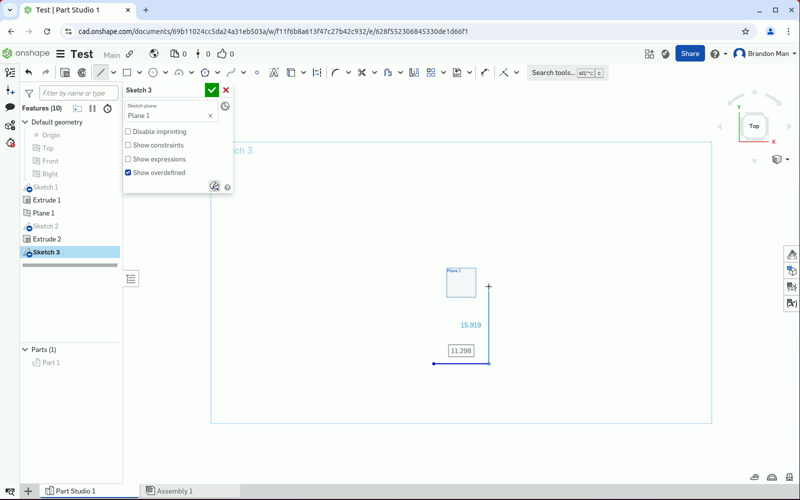
key_up(shift)
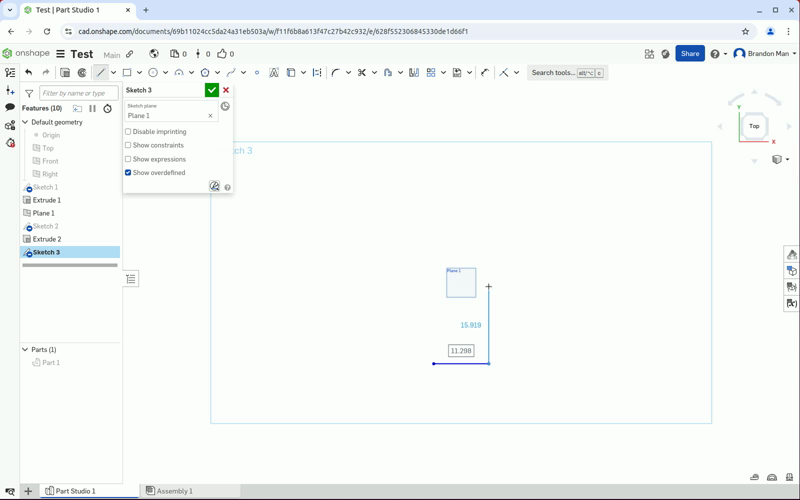
key_down(shift)
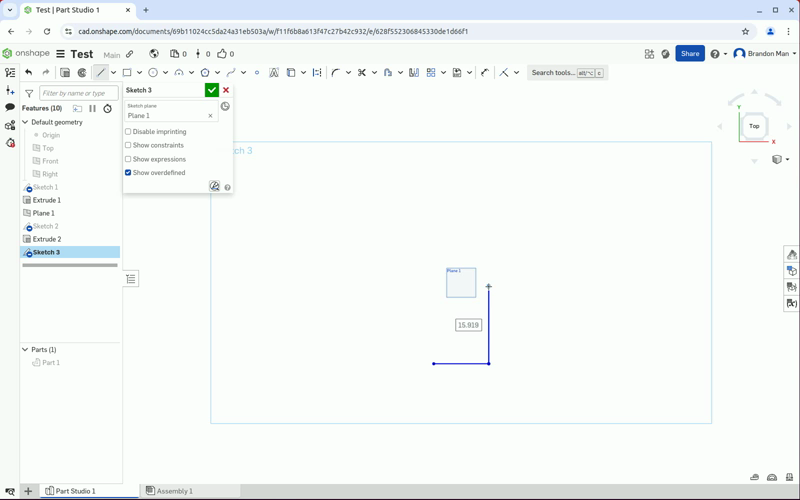
mouse_move(518, 286)
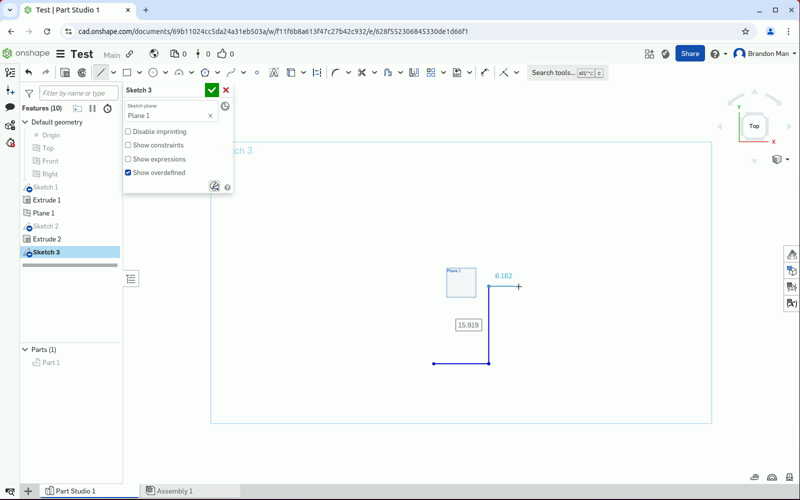
mouse_move(433, 286)
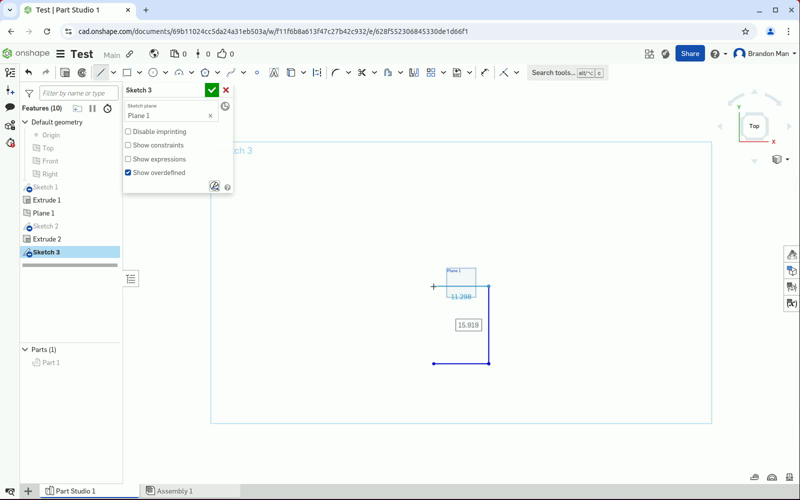
click(433, 286)
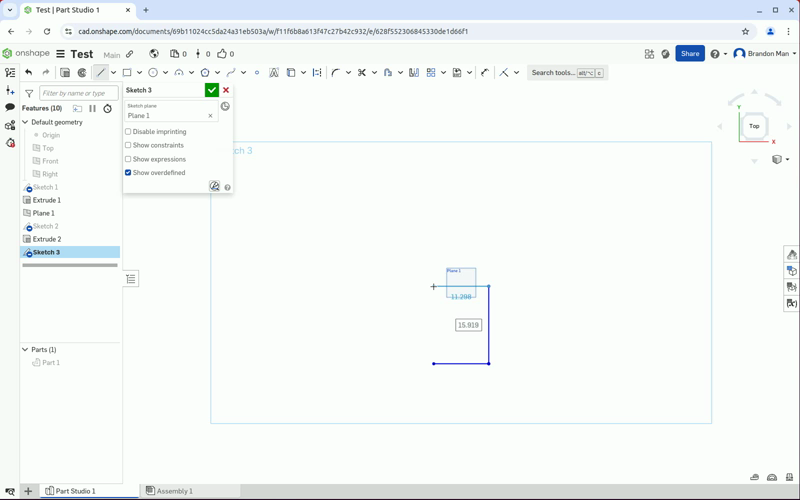
key_up(shift)
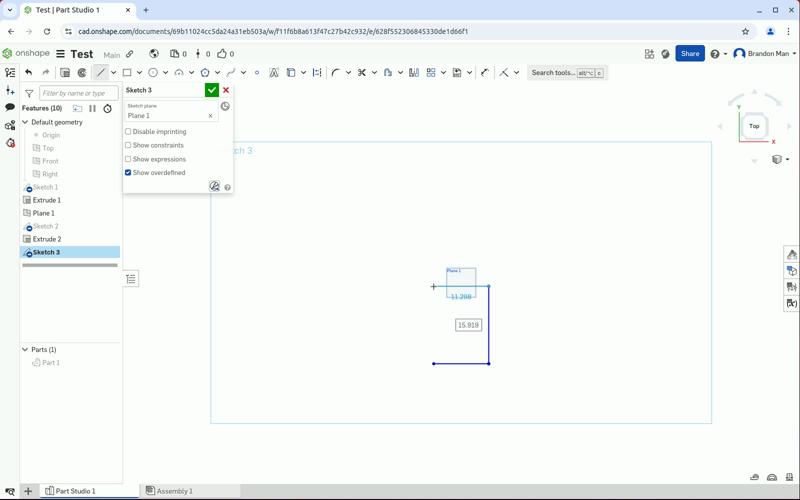
key_down(shift)
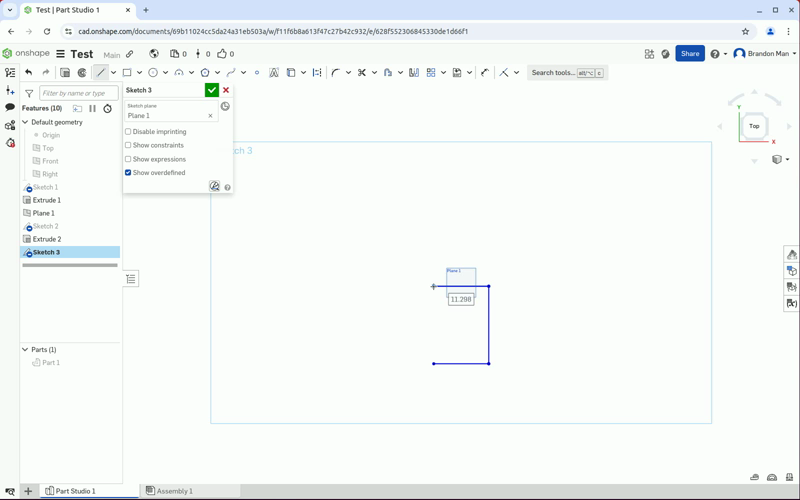
mouse_move(433, 363)
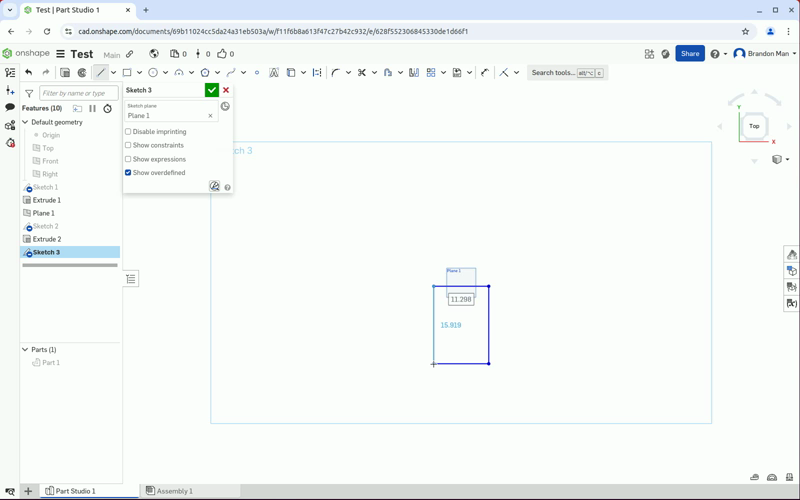
key_up(shift)
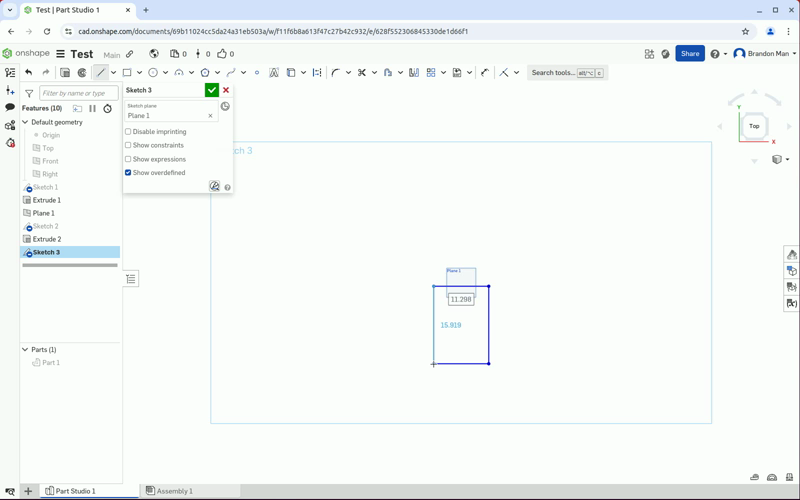
click(433, 363)
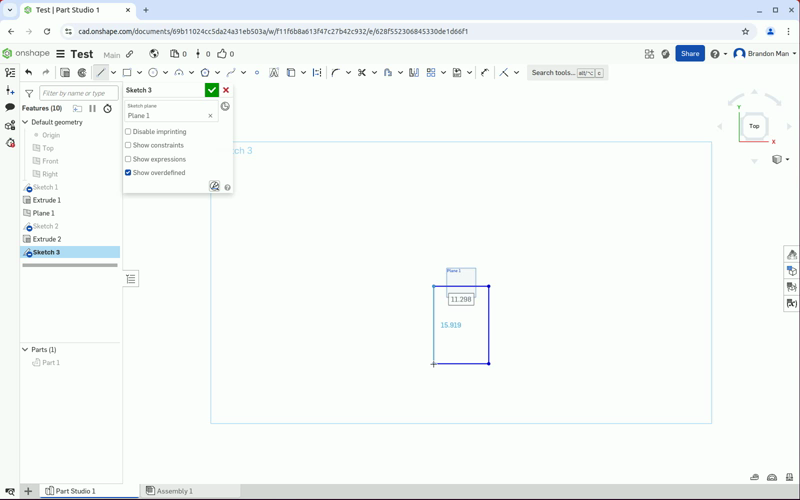
key(esc)
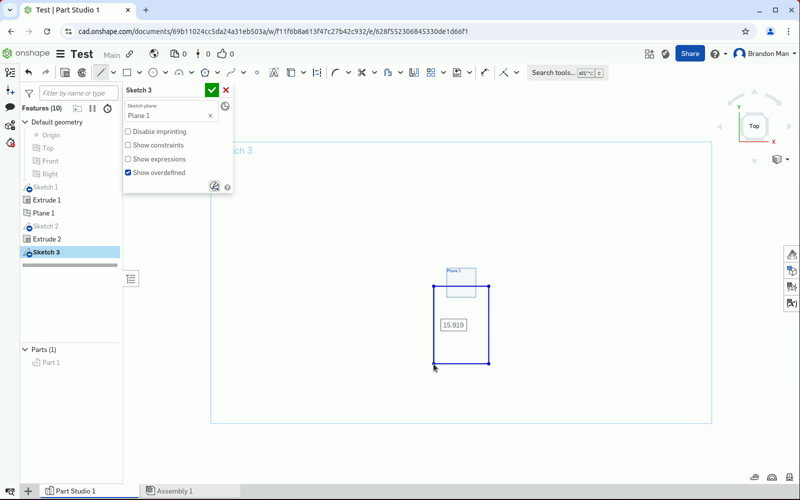
key(c)
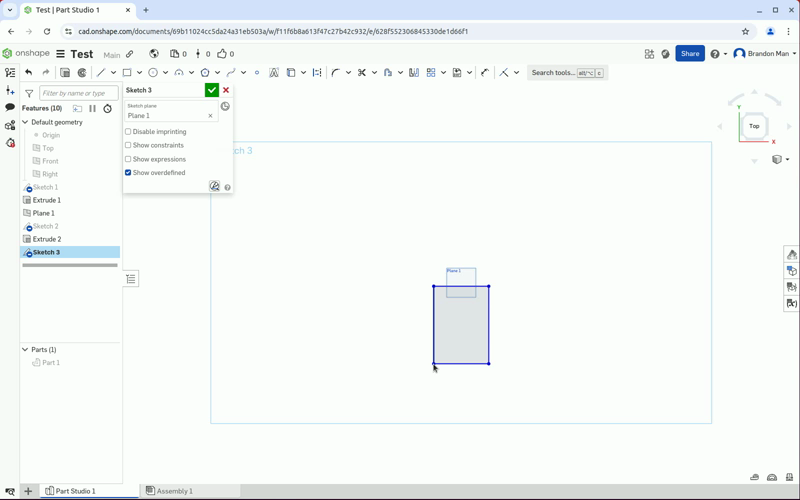
key_down(shift)
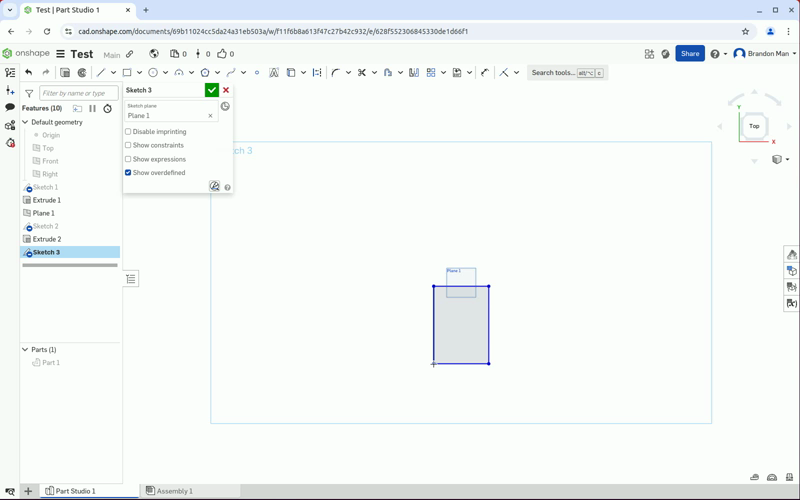
mouse_move(461, 312)
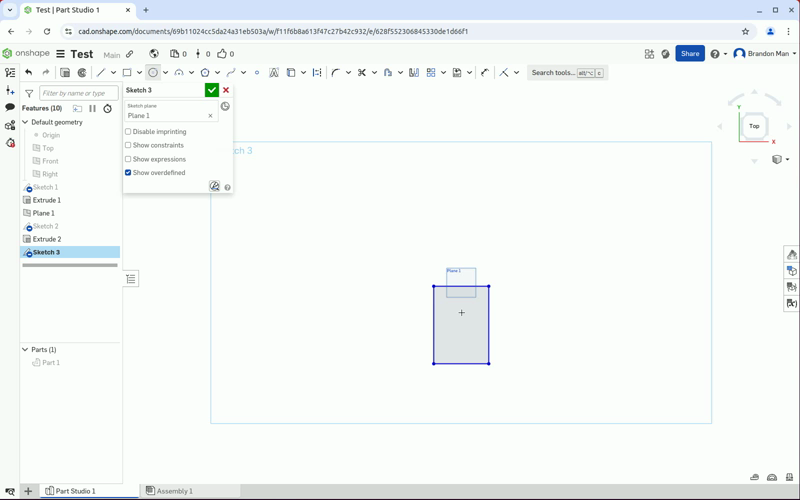
click(461, 312)
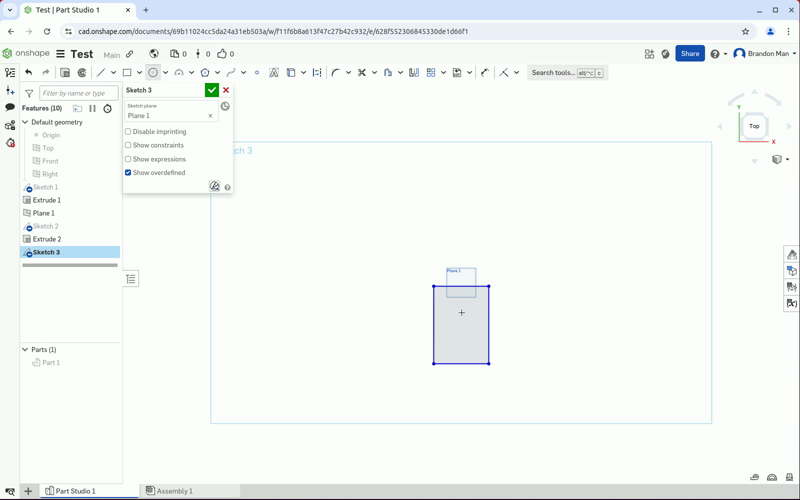
key_up(shift)
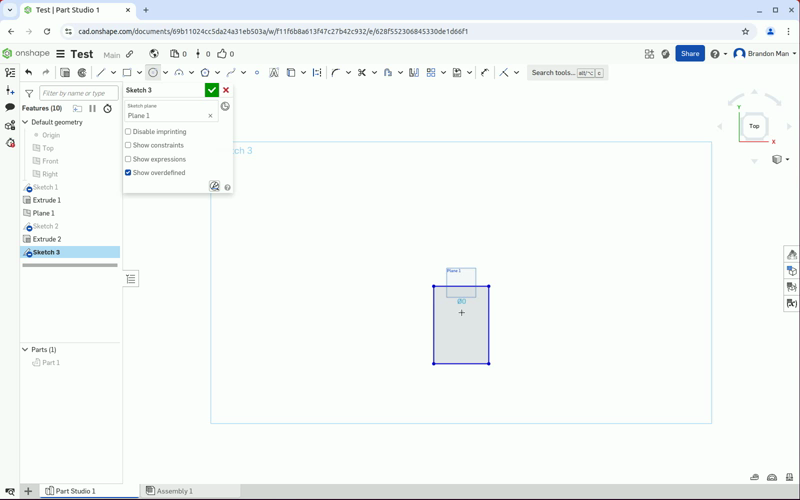
mouse_move(466, 312)
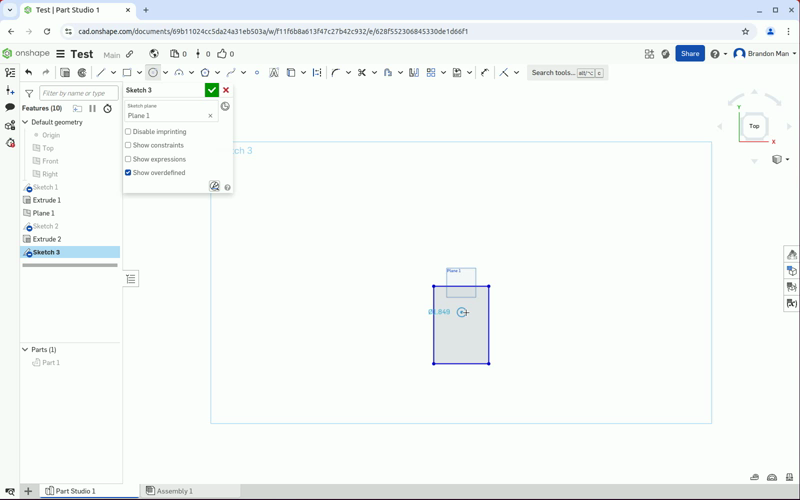
click(466, 312)
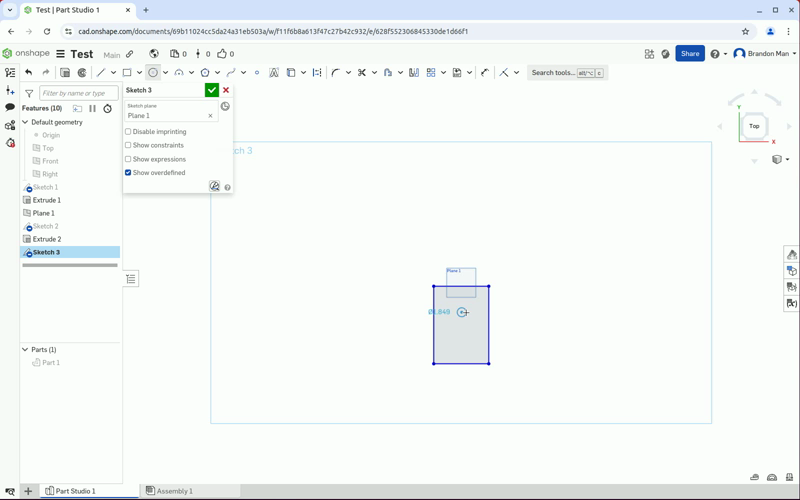
key(esc)
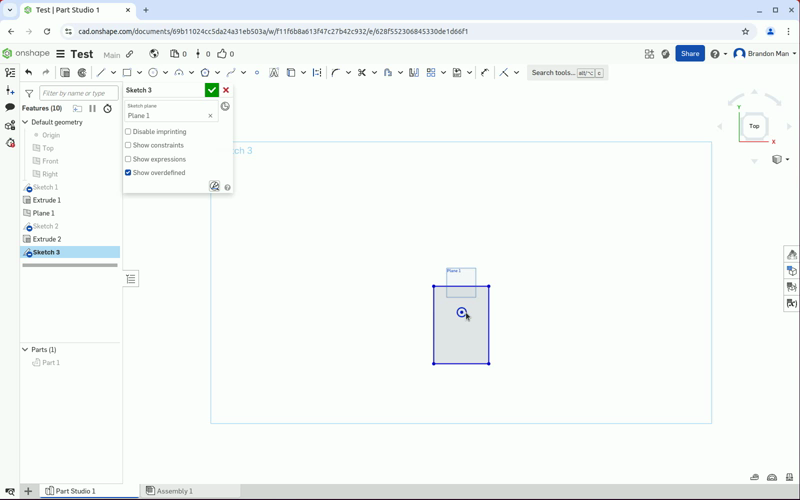
mouse_move(470, 294)
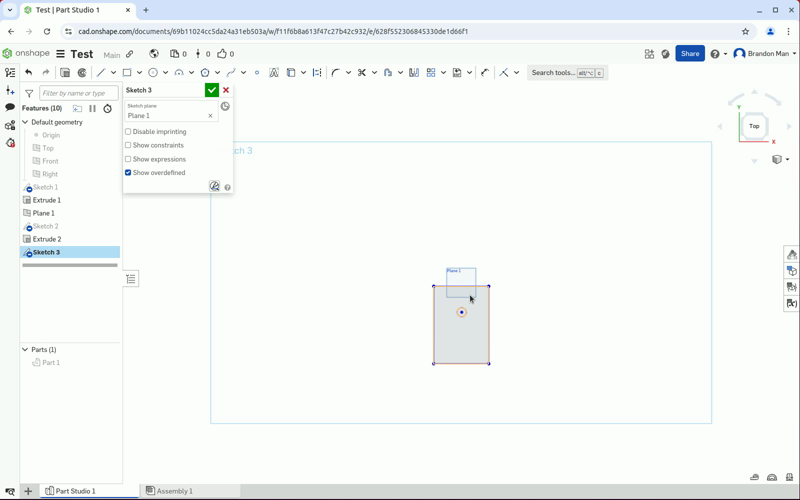
click(470, 294)
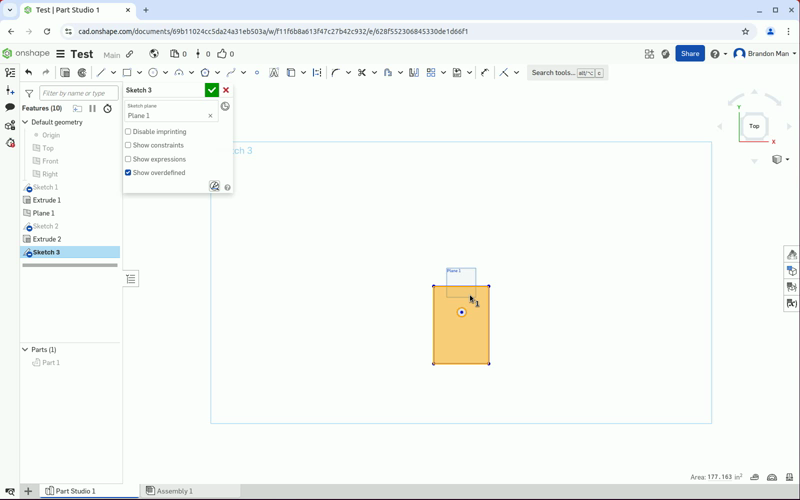
mouse_move(73, 352)
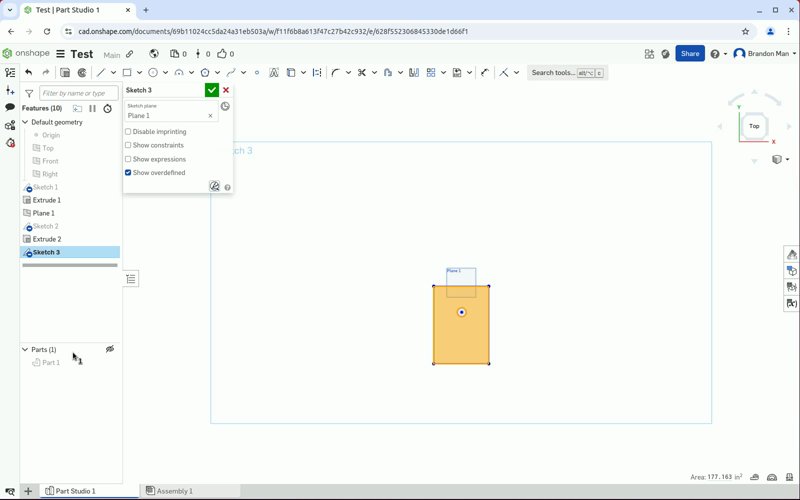
key(shift+y)
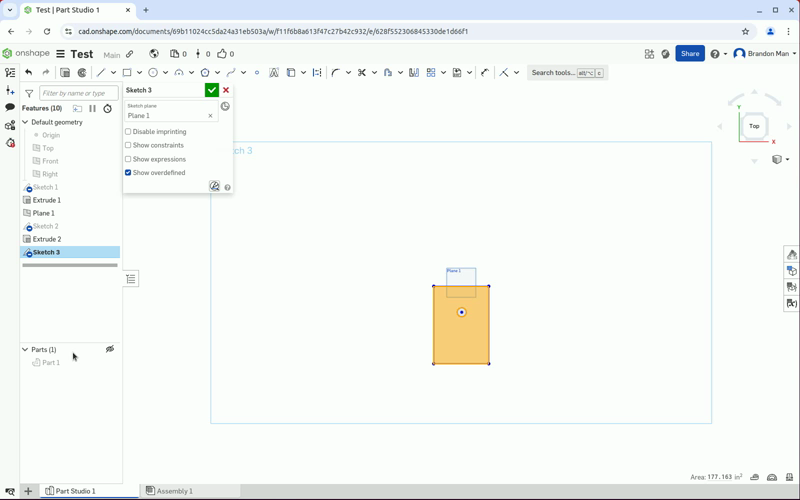
key(shift+e)
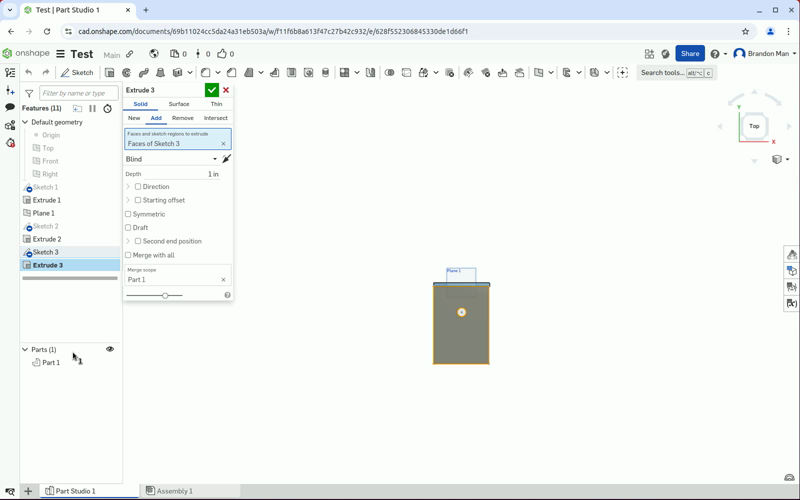
mouse_move(143, 106)
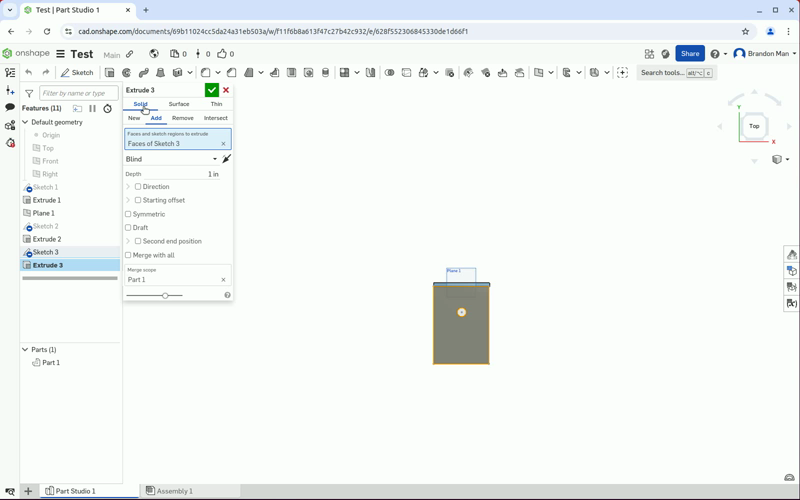
click(143, 106)
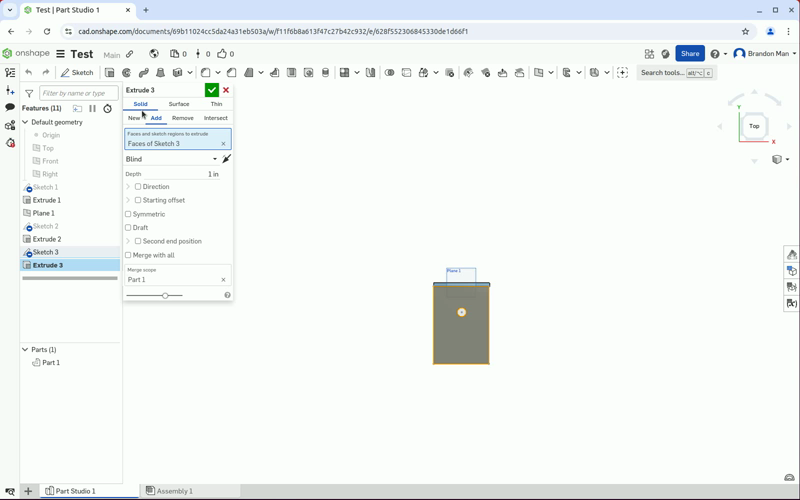
mouse_move(137, 120)
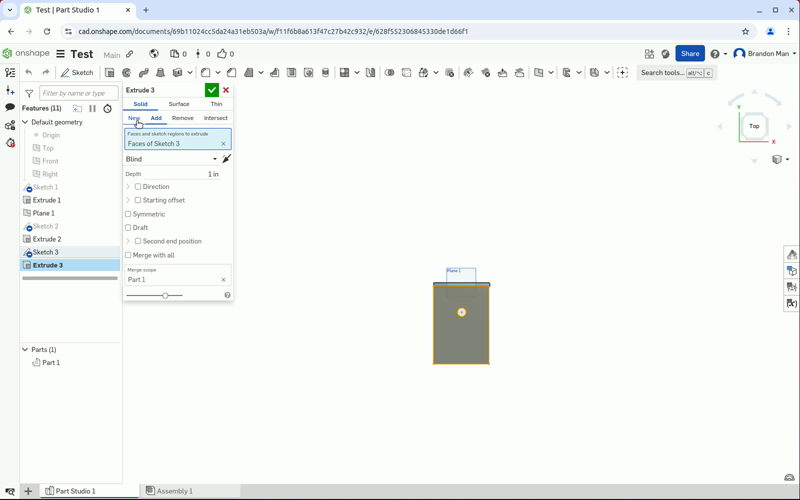
click(137, 120)
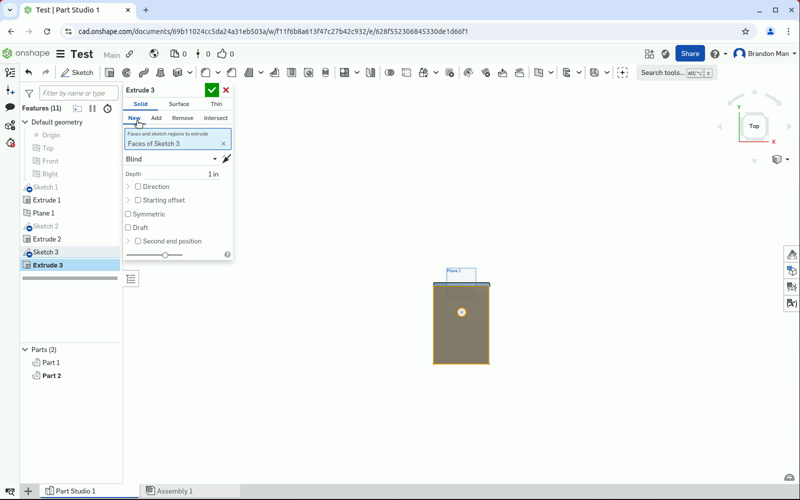
key(tab, 4)
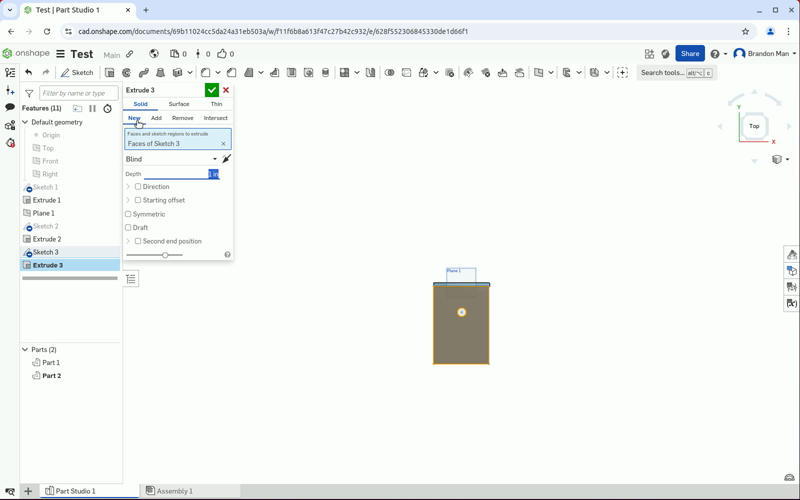
text(-0.722)
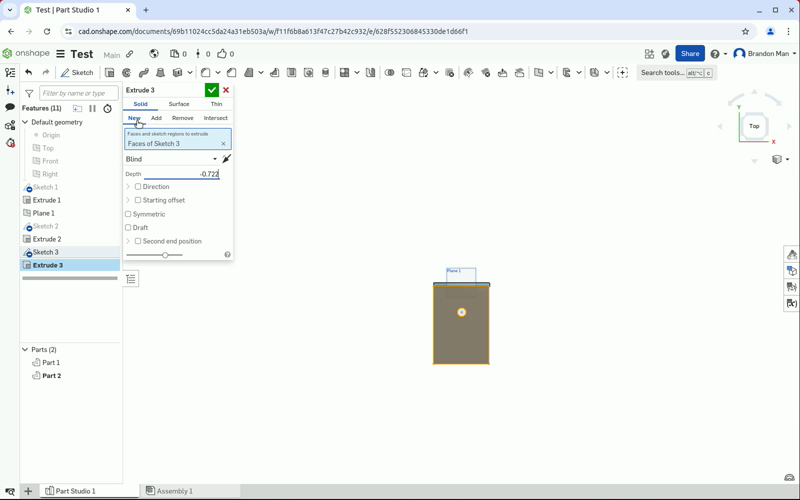
key(enter)
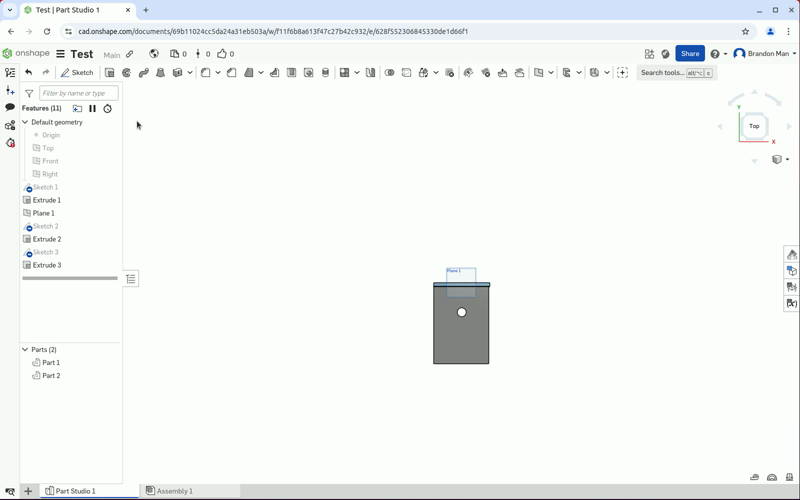
key(shift+h)
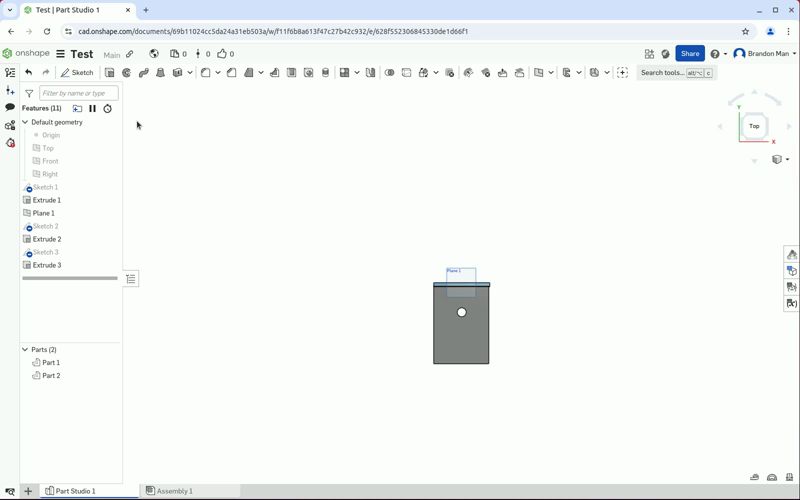
key(shift+h)
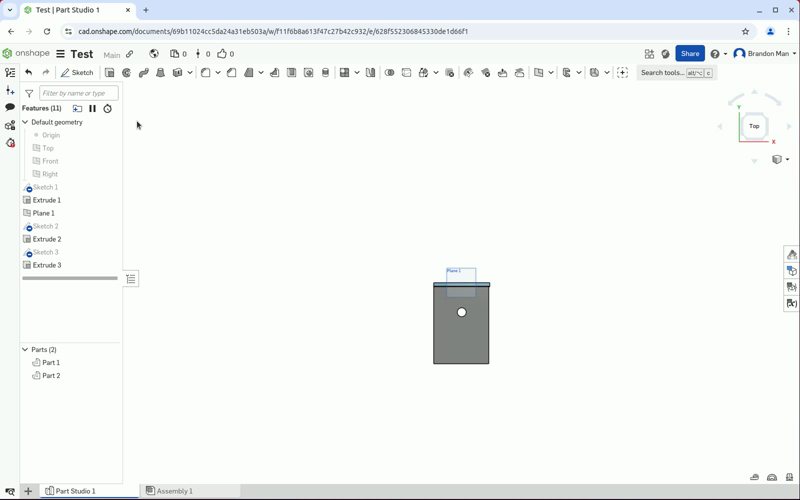
mouse_move(73, 189)
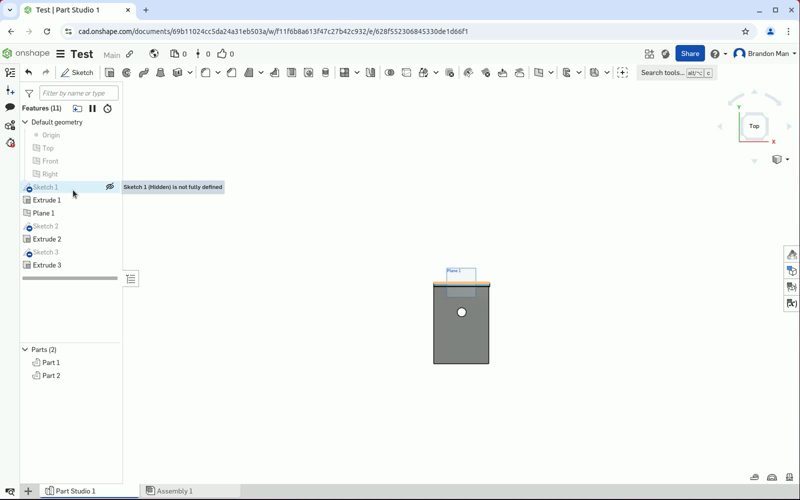
click(73, 189)
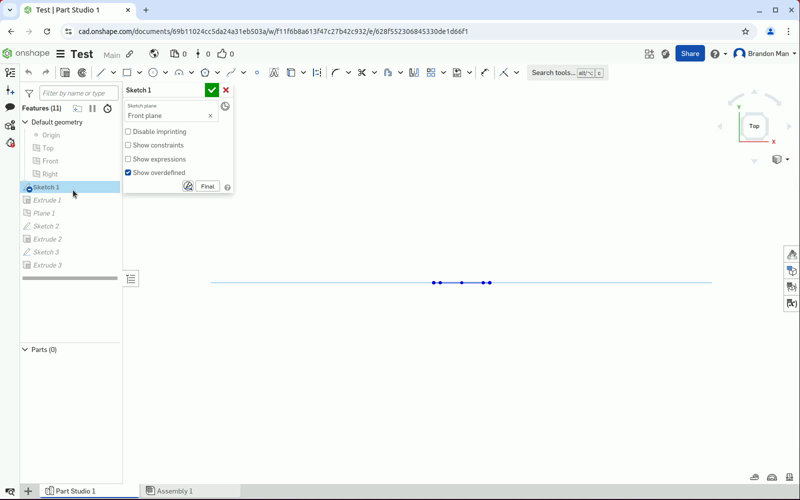
mouse_move(229, 92)
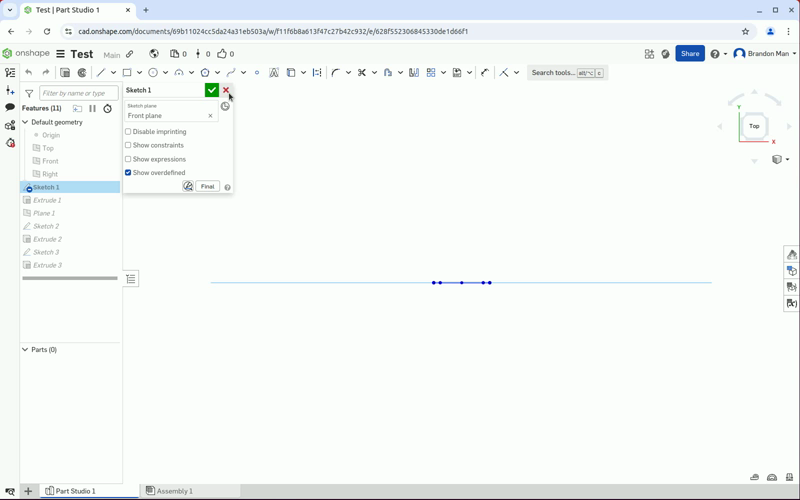
click(229, 92)
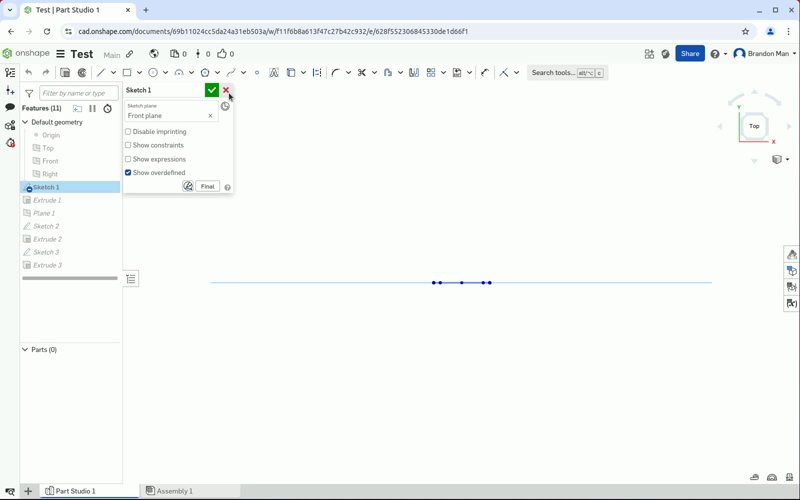
key(shift+s)
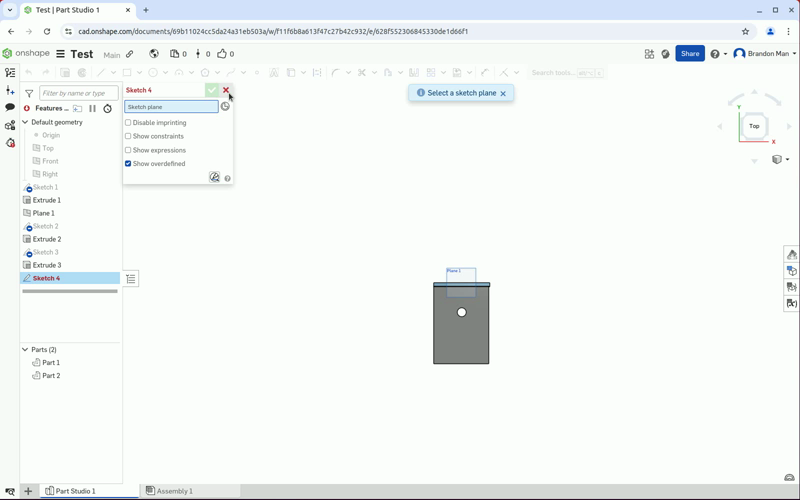
mouse_move(73, 150)
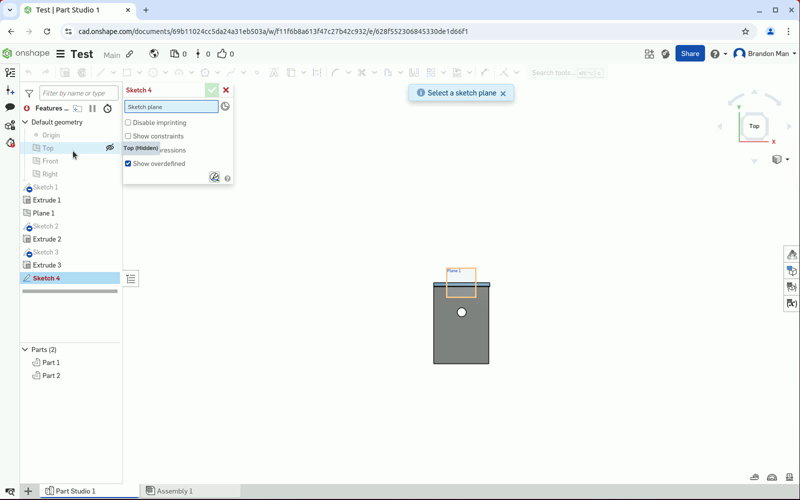
click(73, 150)
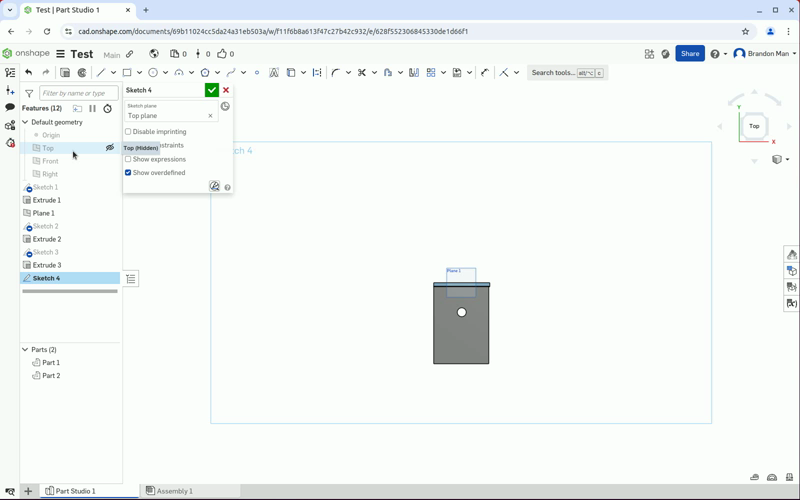
mouse_move(73, 352)
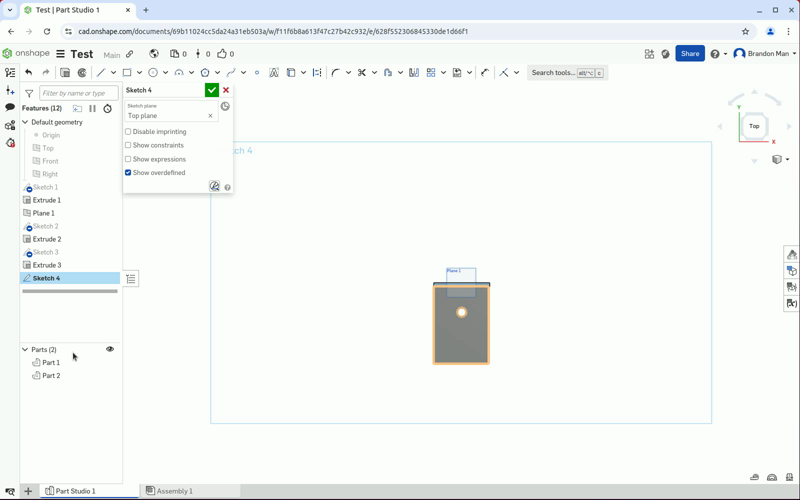
key(y)
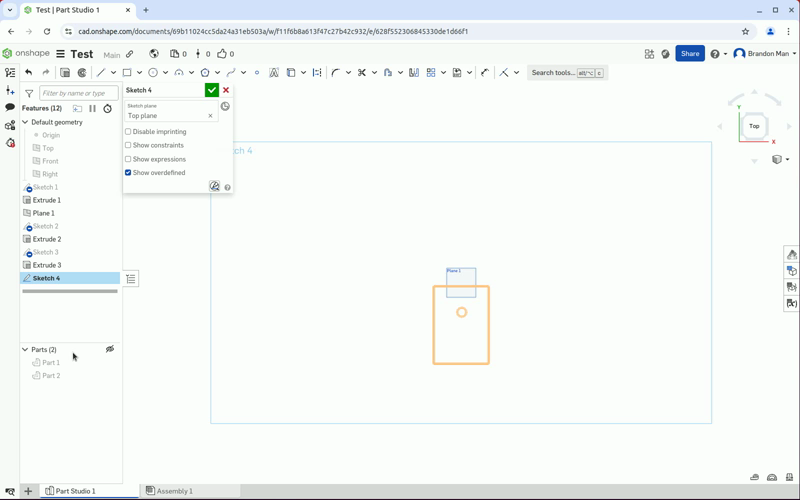
key(l)
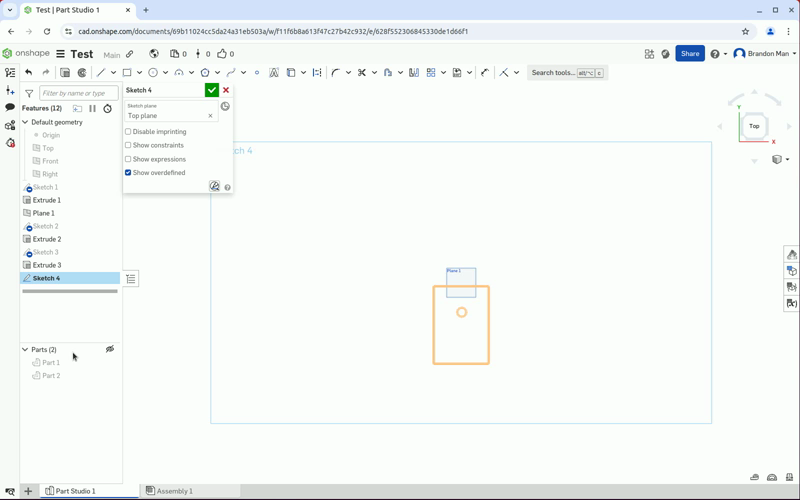
key_down(shift)
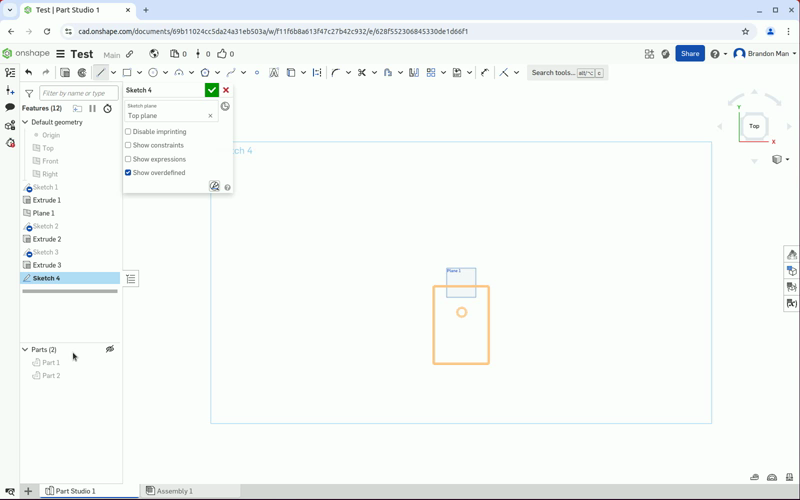
mouse_move(460, 309)
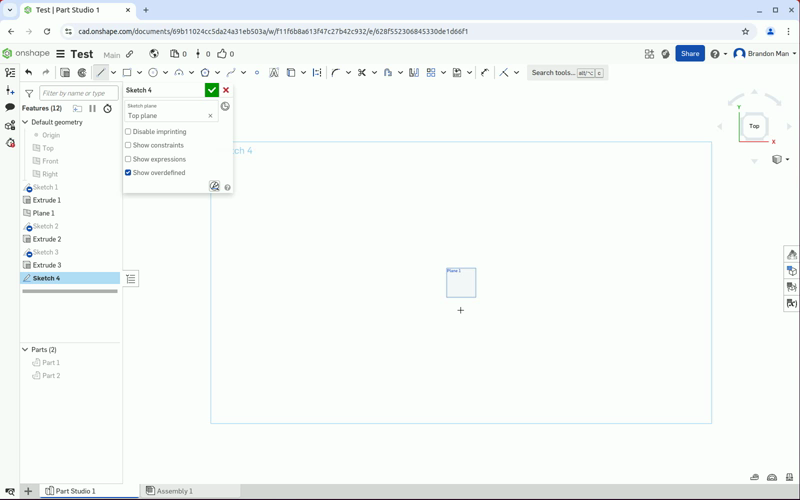
click(460, 309)
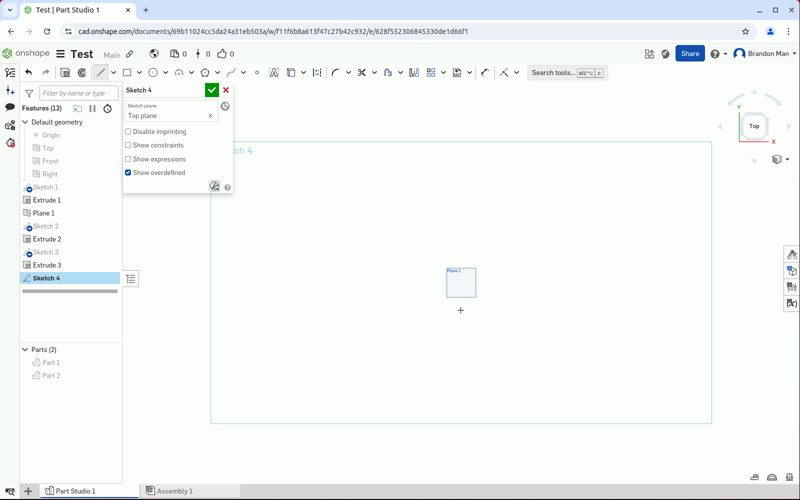
key_up(shift)
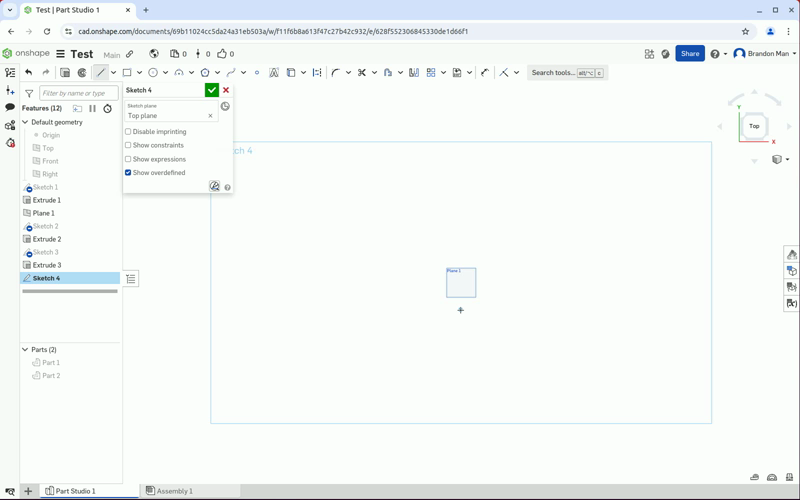
key_down(shift)
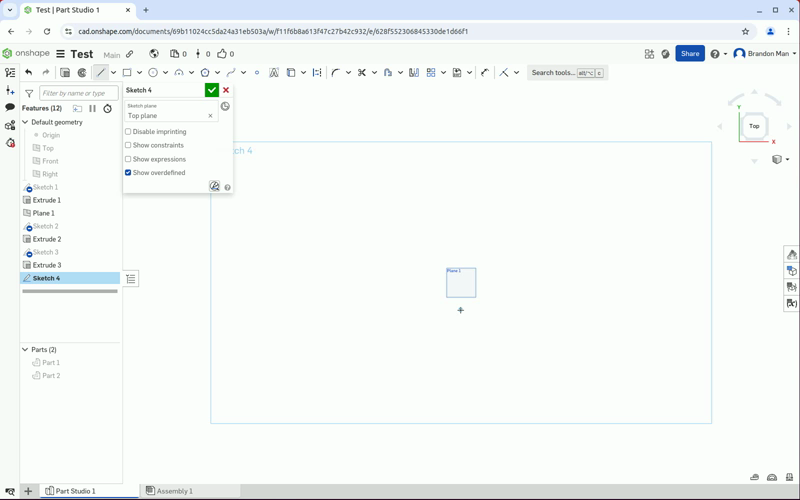
mouse_move(573, 309)
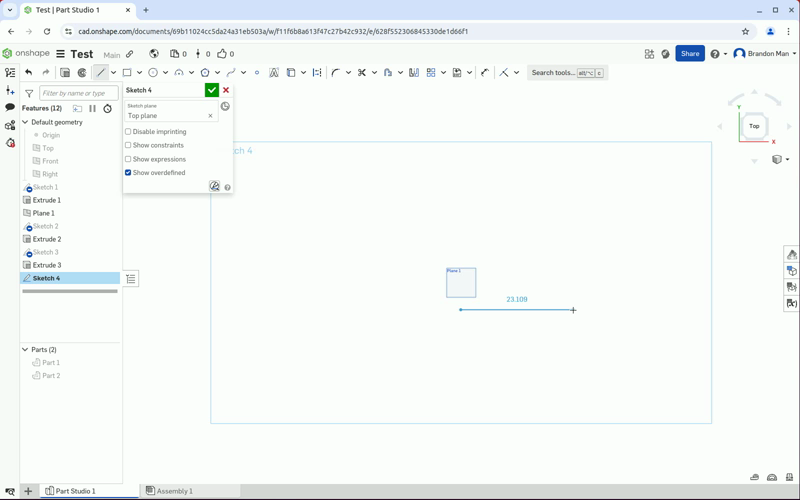
click(573, 309)
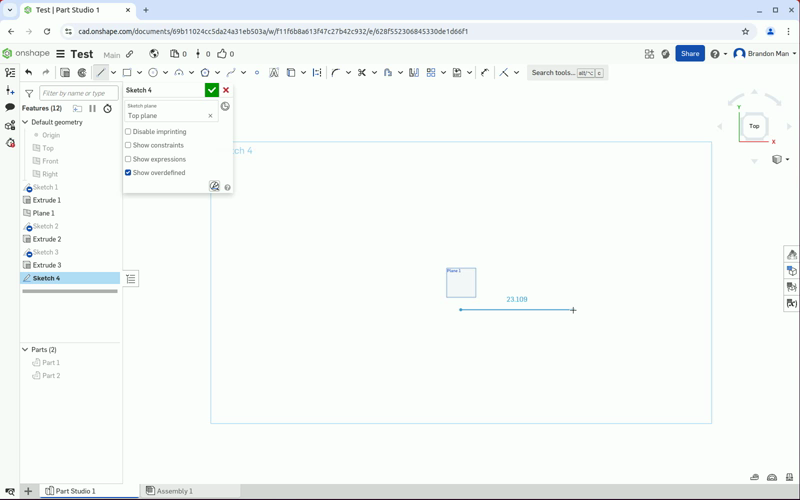
key_up(shift)
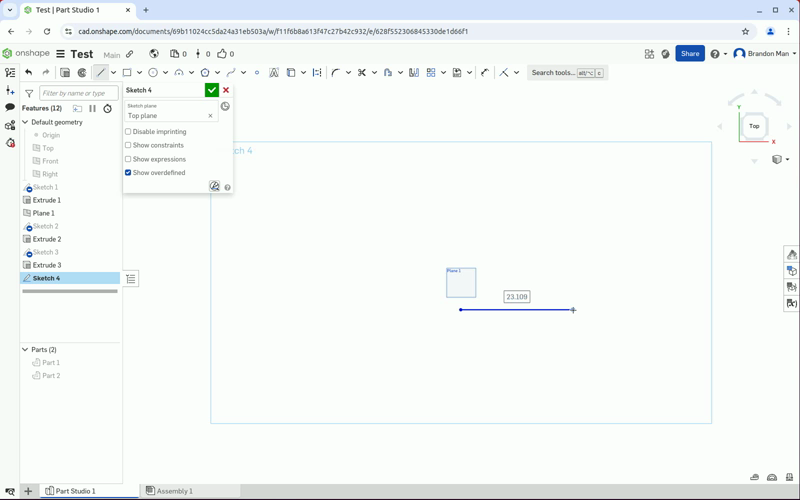
key_down(shift)
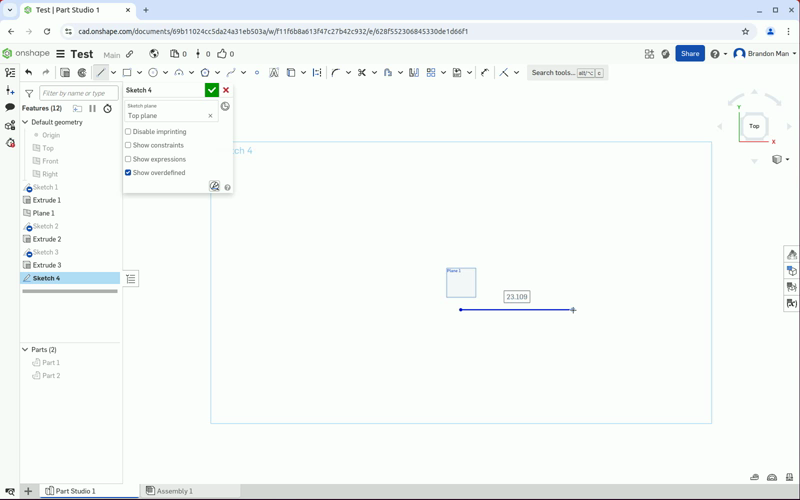
mouse_move(589, 309)
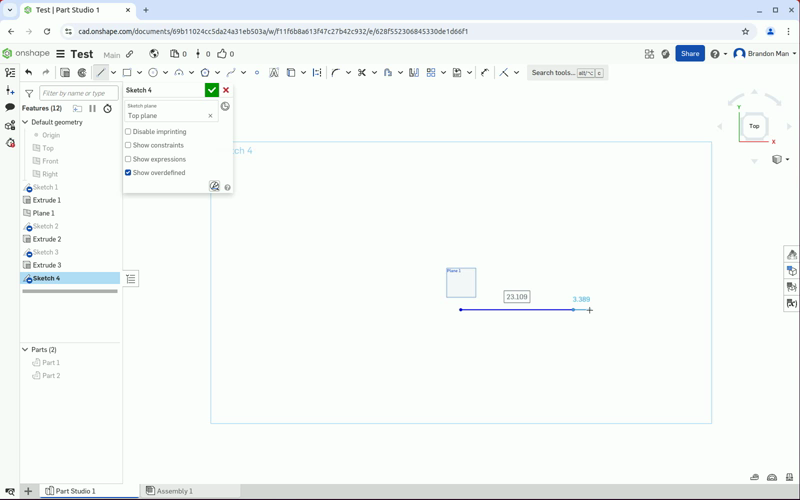
mouse_move(573, 255)
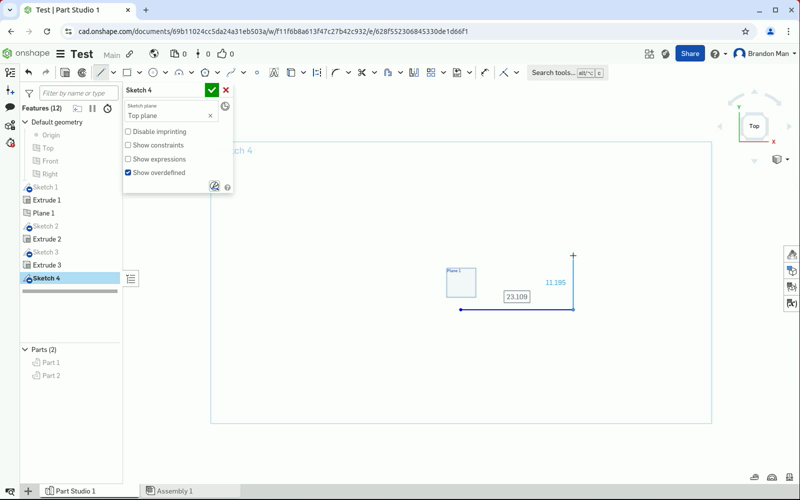
click(573, 255)
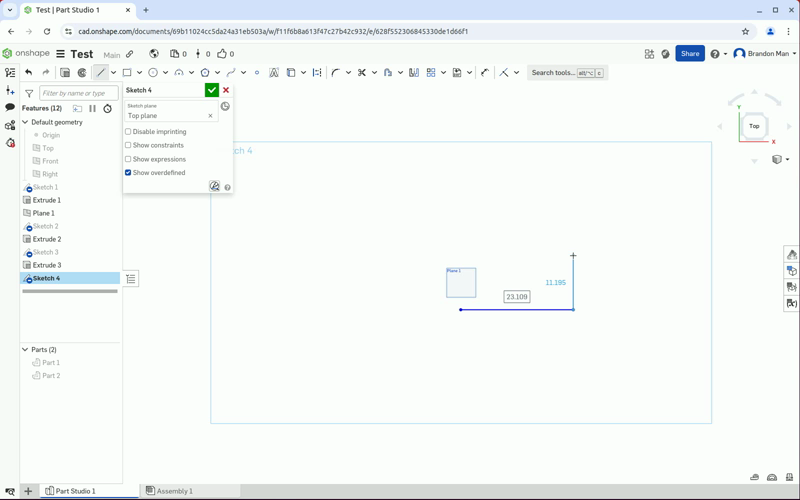
key_up(shift)
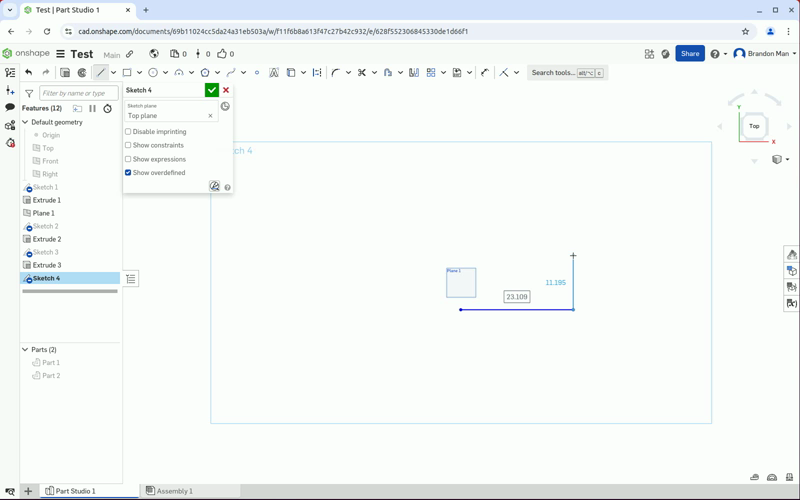
key_down(shift)
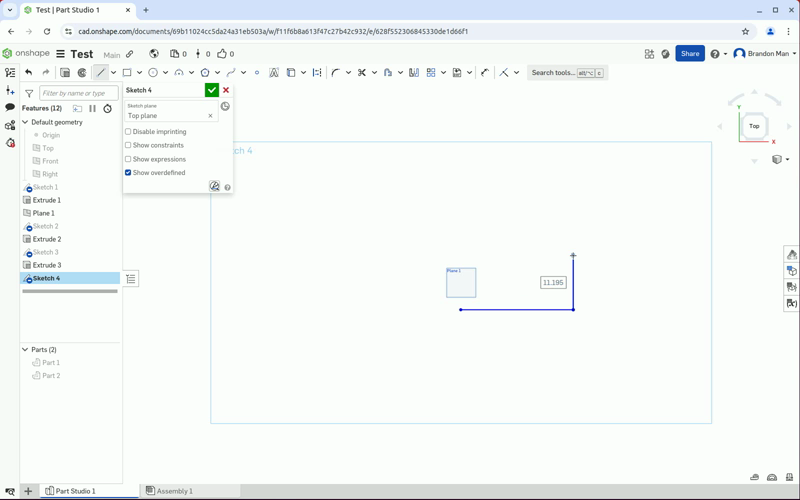
mouse_move(460, 255)
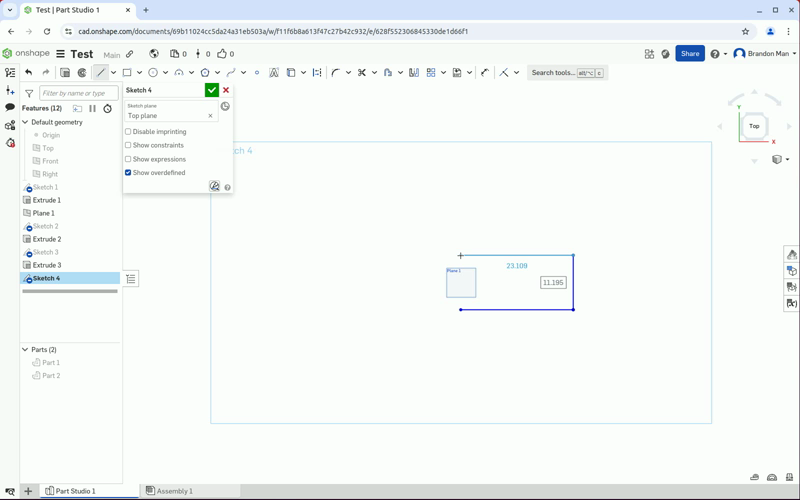
click(460, 255)
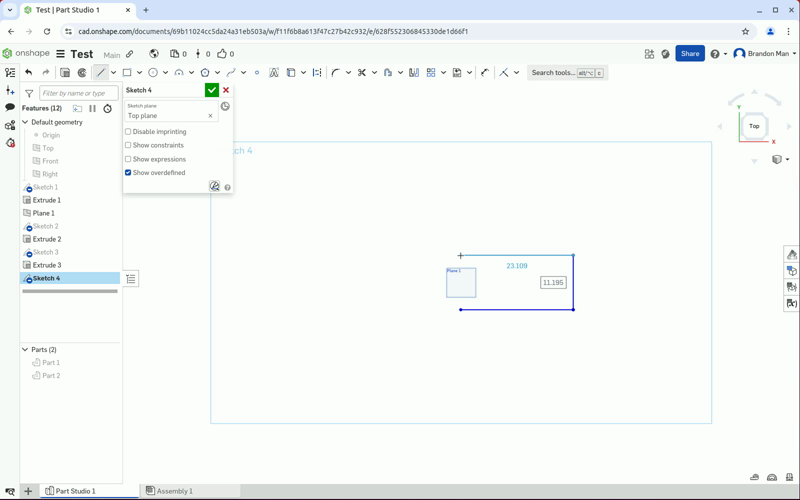
key_up(shift)
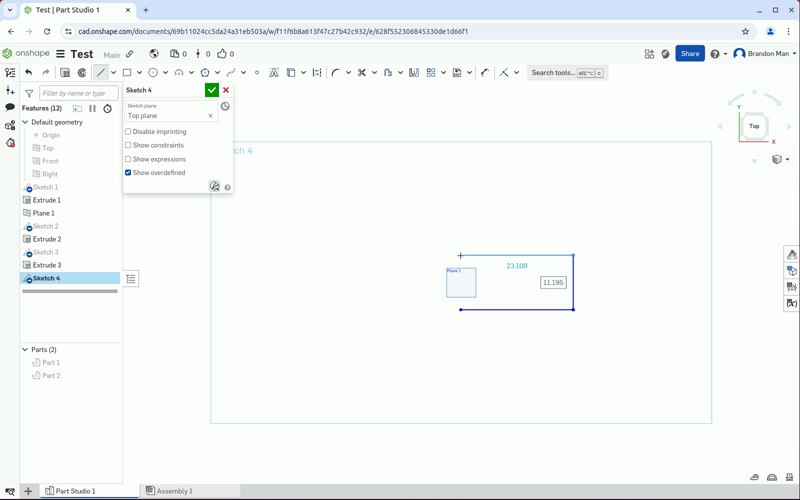
key_down(shift)
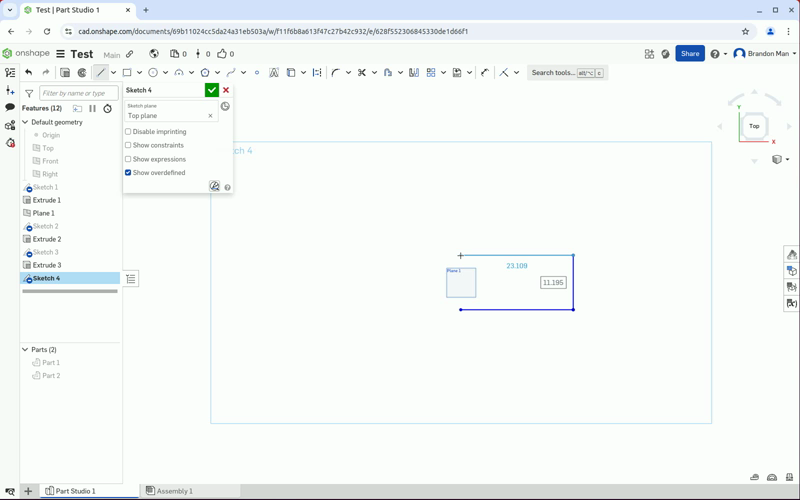
mouse_move(490, 255)
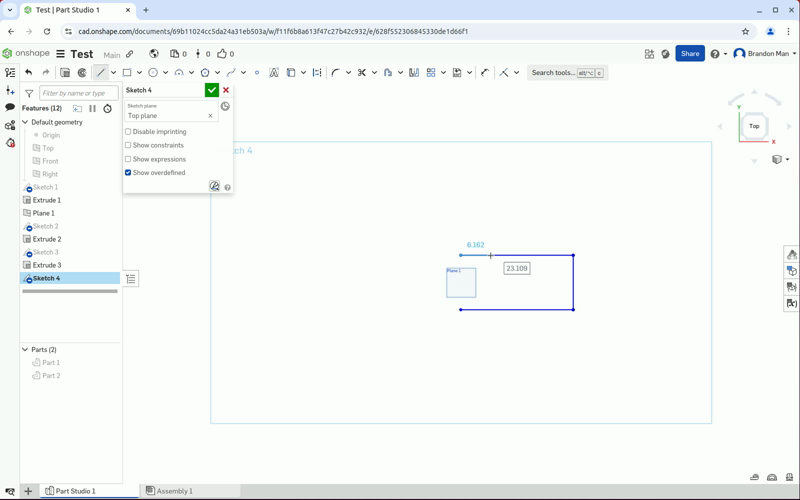
mouse_move(460, 261)
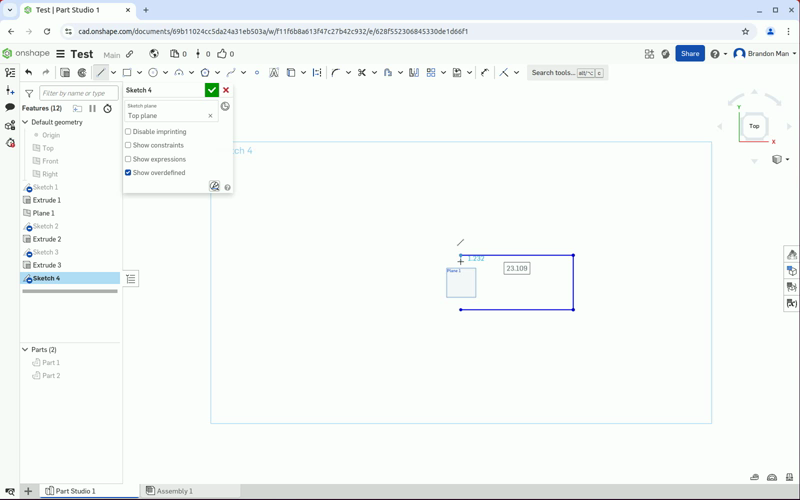
scroll(6)
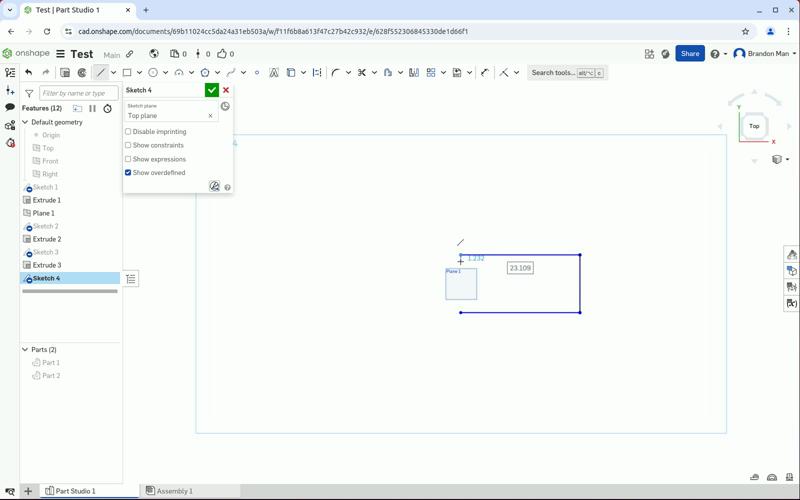
scroll(6)
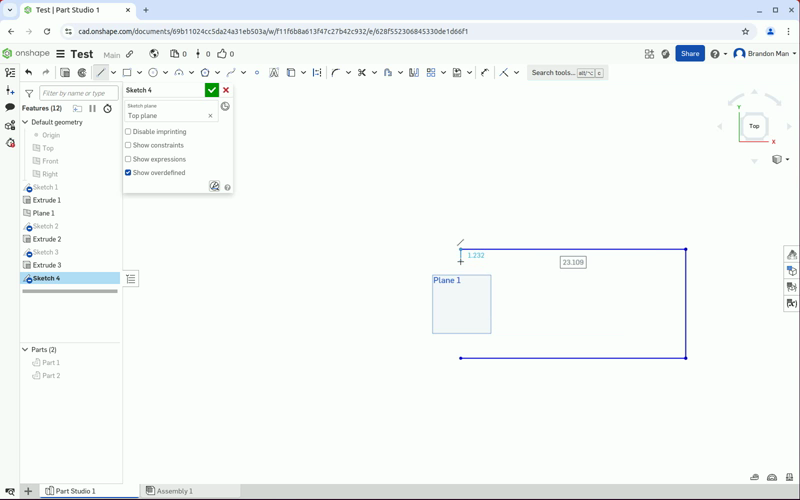
scroll(6)
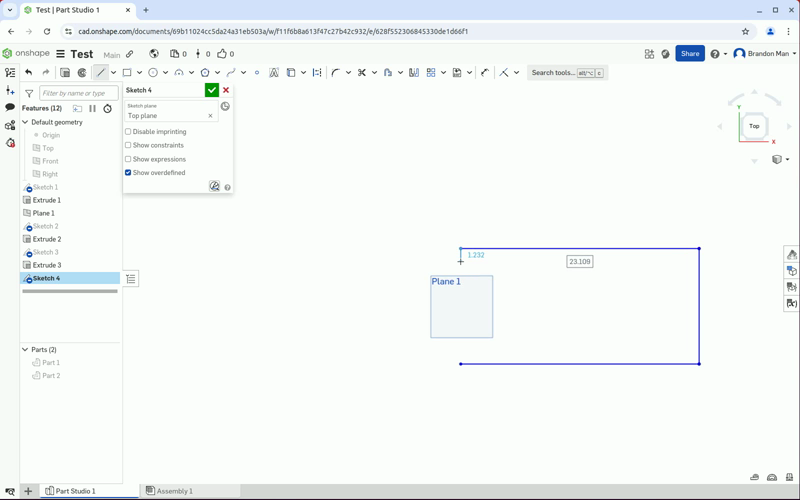
scroll(6)
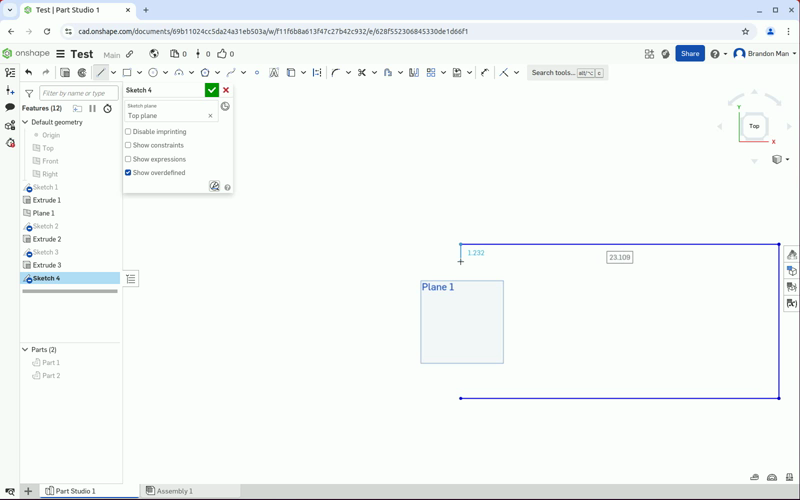
scroll(6)
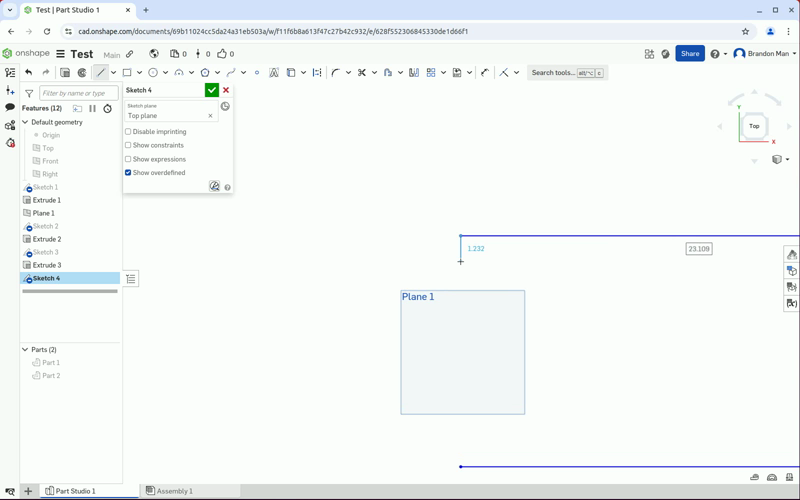
scroll(6)
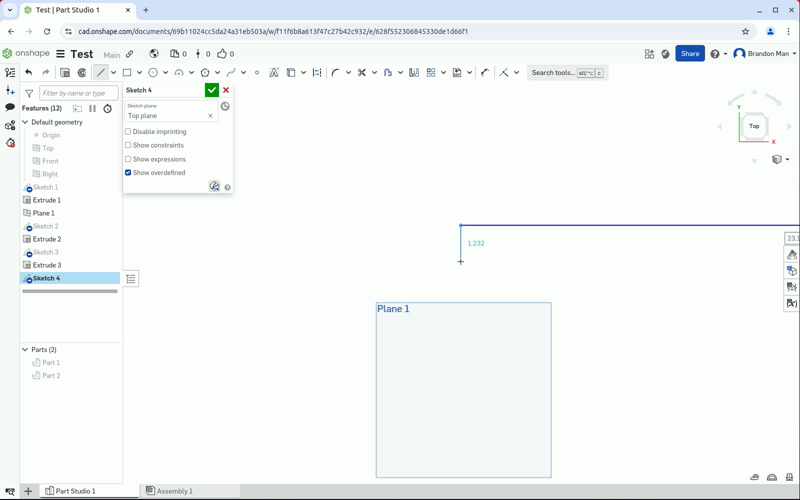
scroll(6)
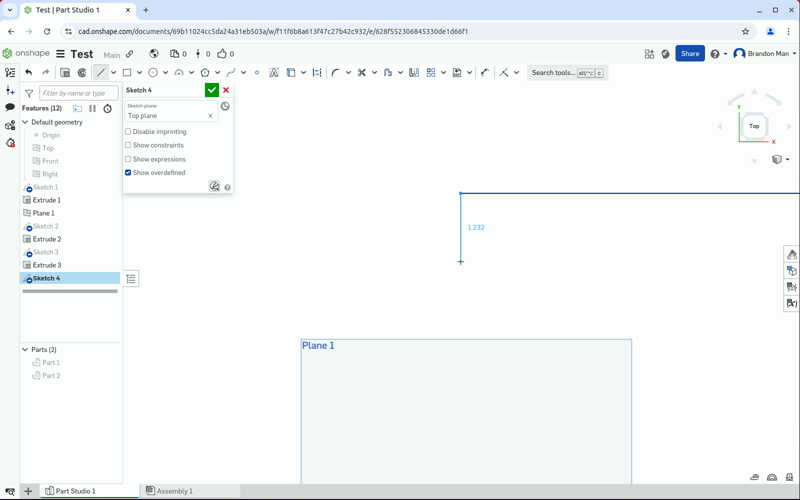
click(460, 261)
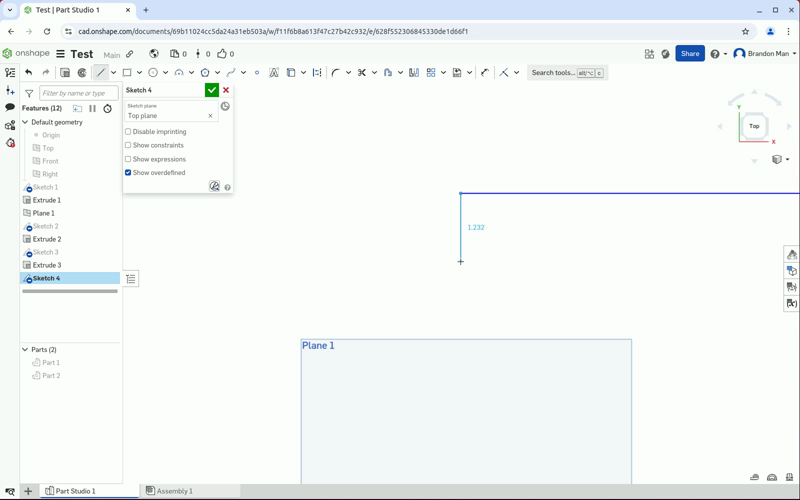
scroll(-6)
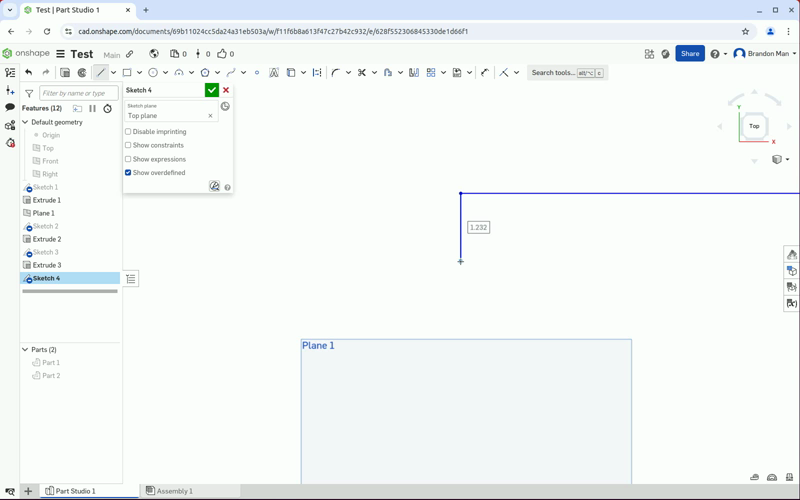
scroll(-6)
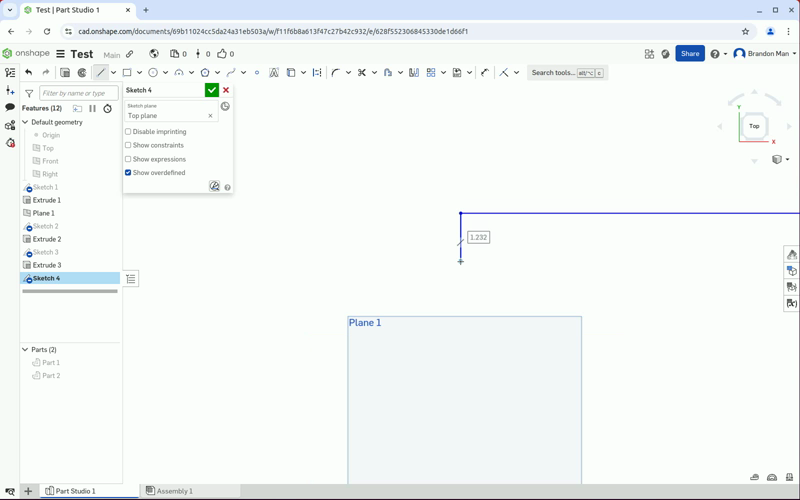
scroll(-6)
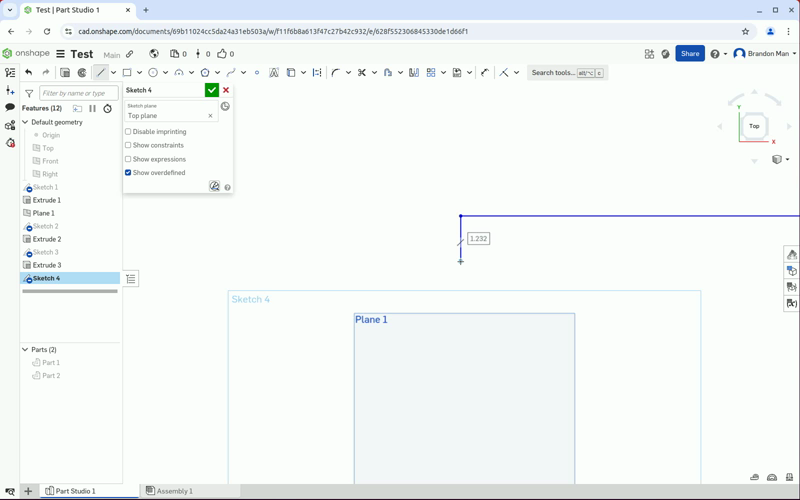
scroll(-6)
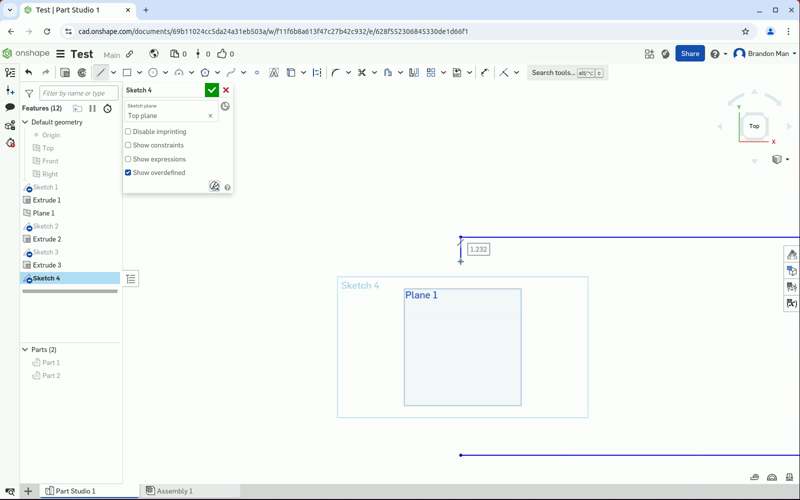
scroll(-6)
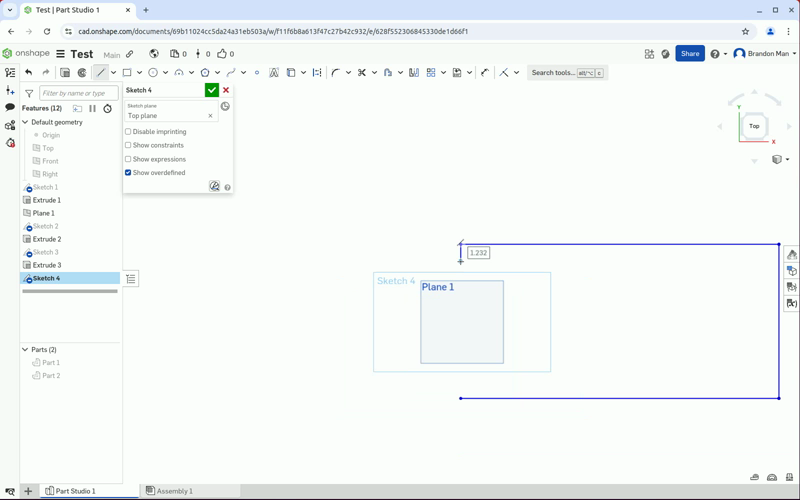
scroll(-6)
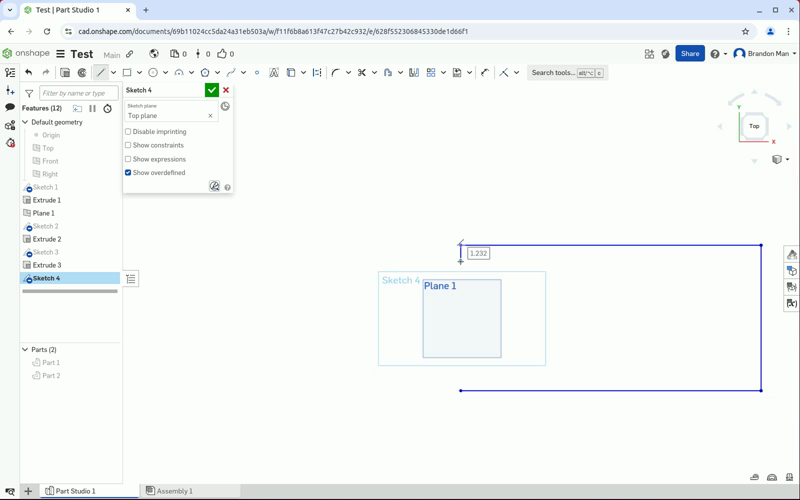
scroll(-6)
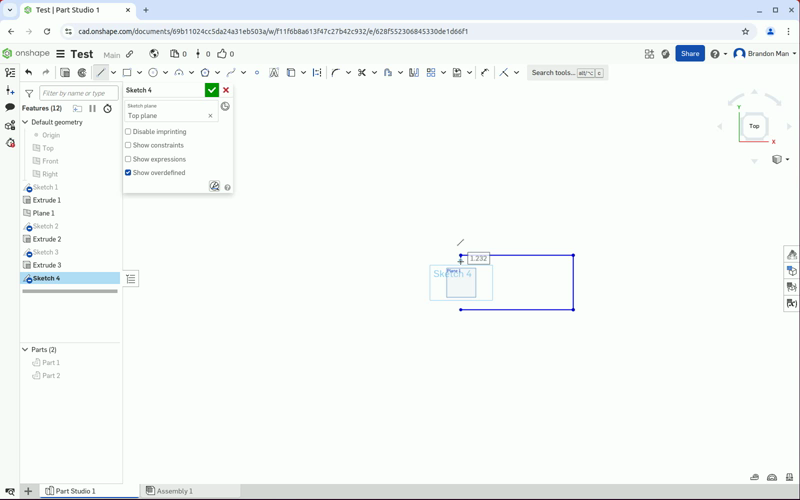
key_up(shift)
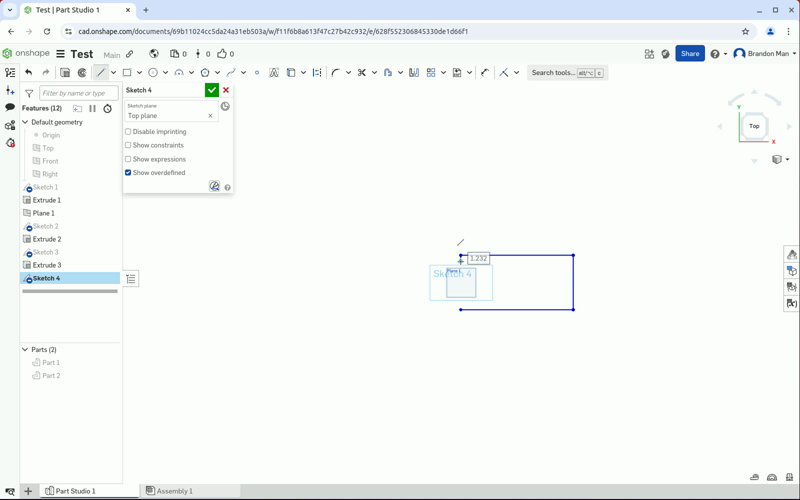
key(esc)
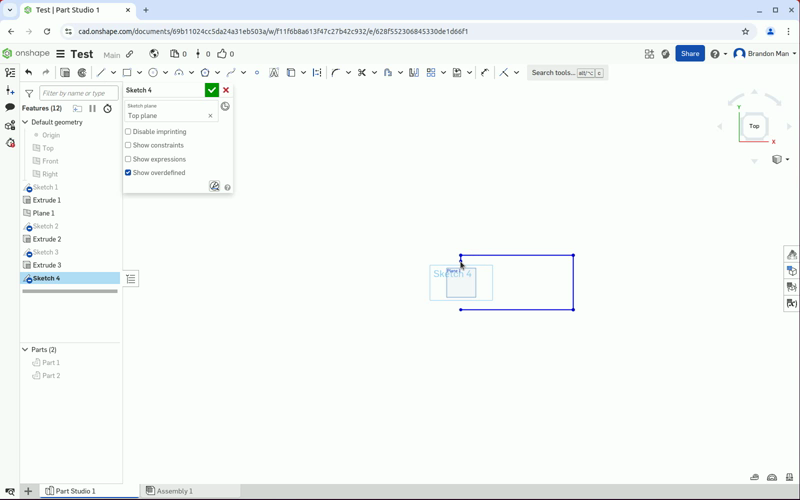
key(a)
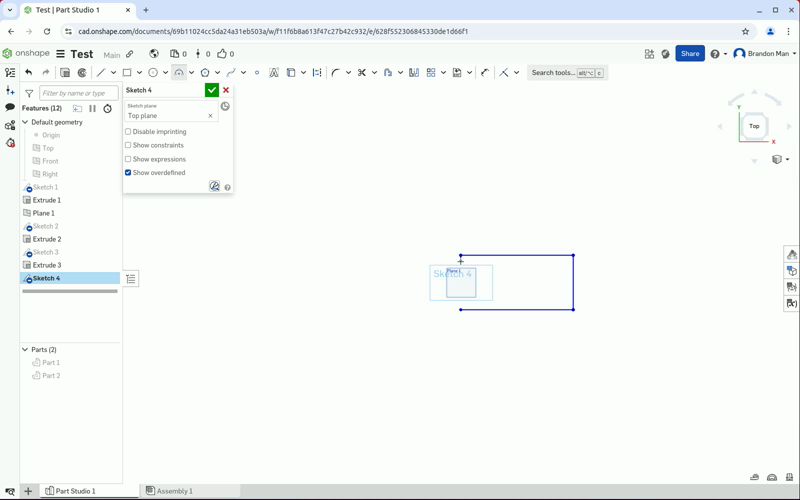
mouse_move(460, 261)
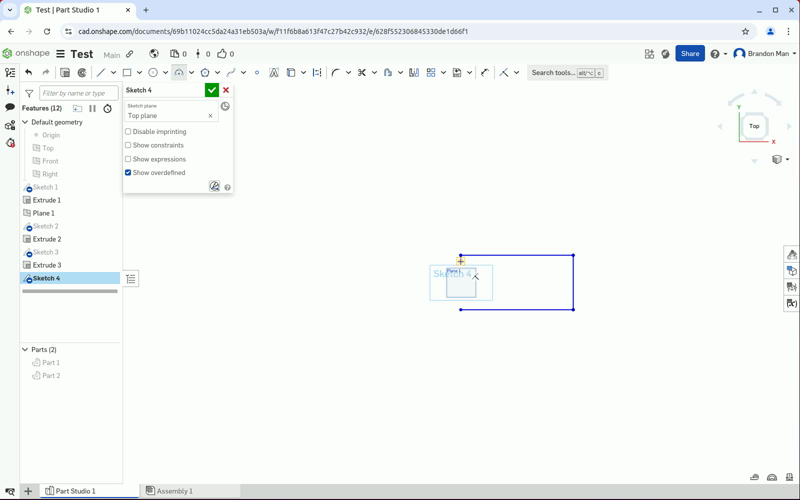
click(460, 261)
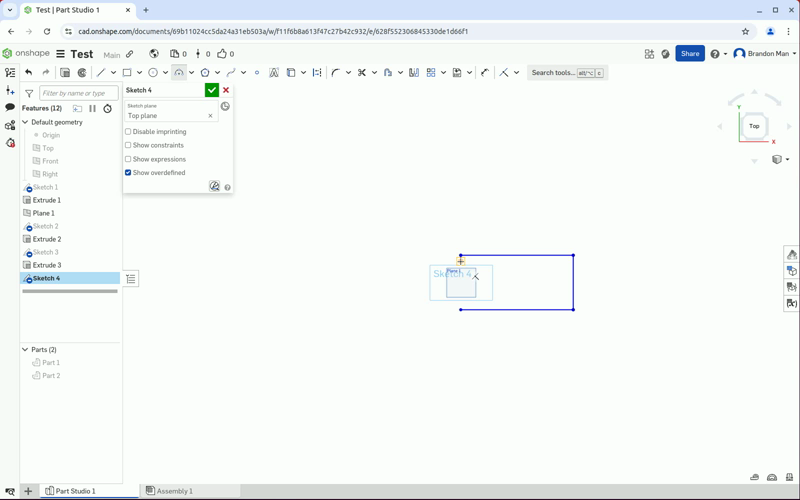
key_down(shift)
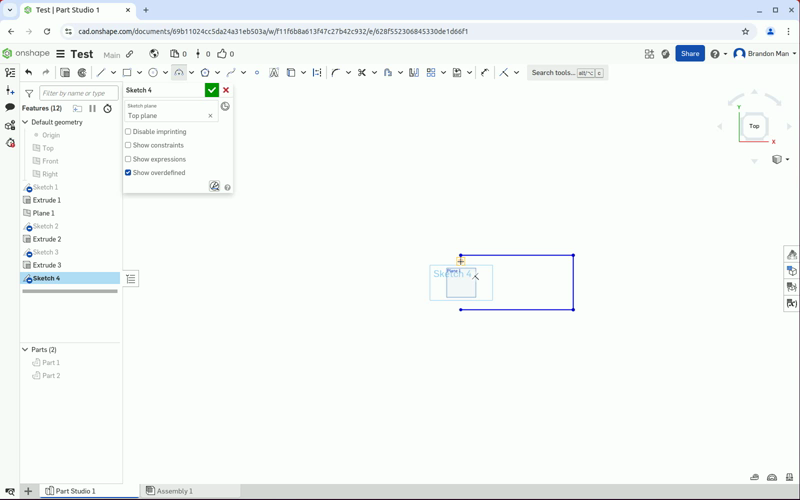
mouse_move(460, 303)
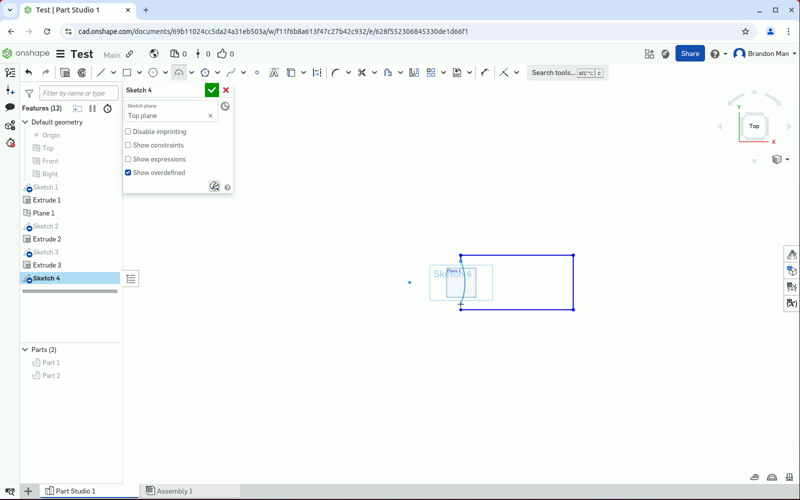
click(460, 303)
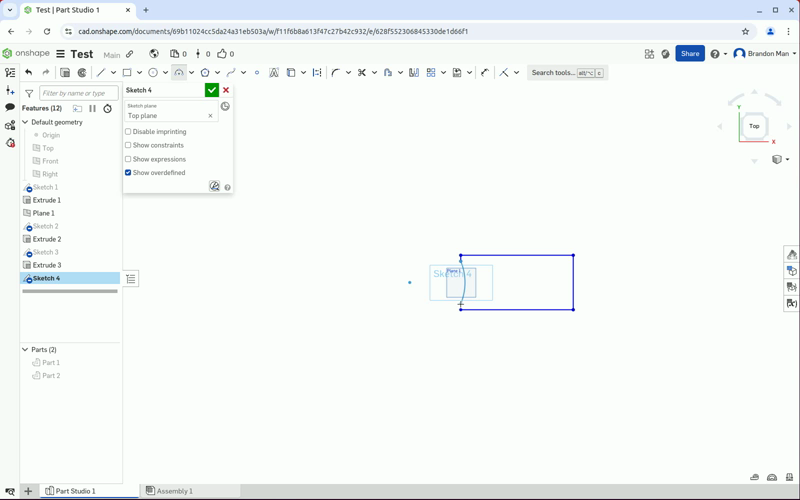
mouse_move(482, 282)
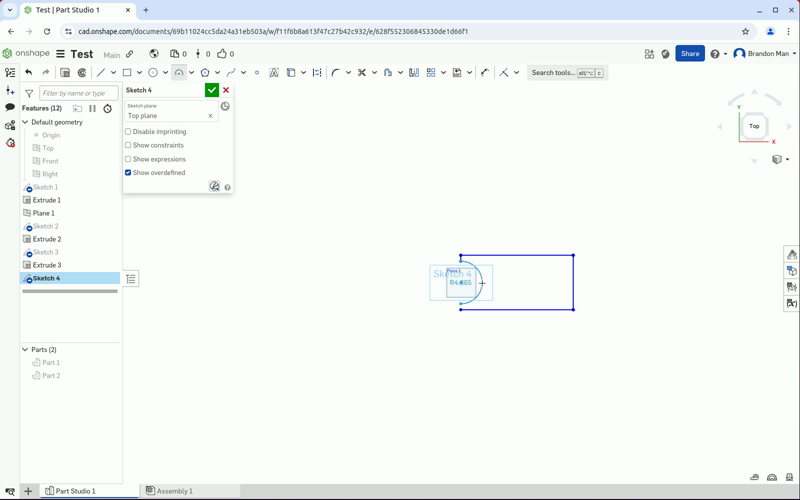
click(482, 282)
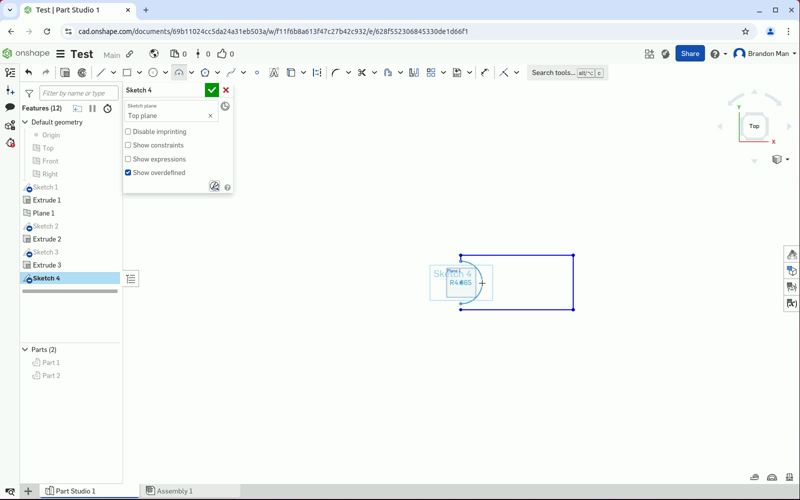
key_up(shift)
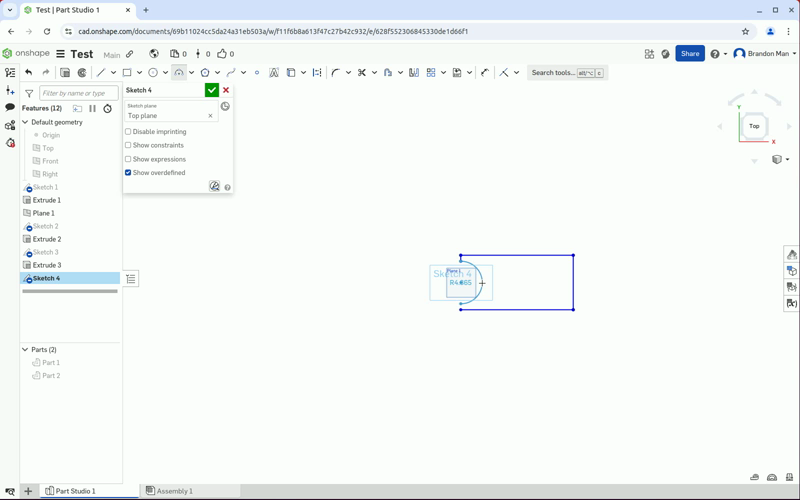
key(esc)
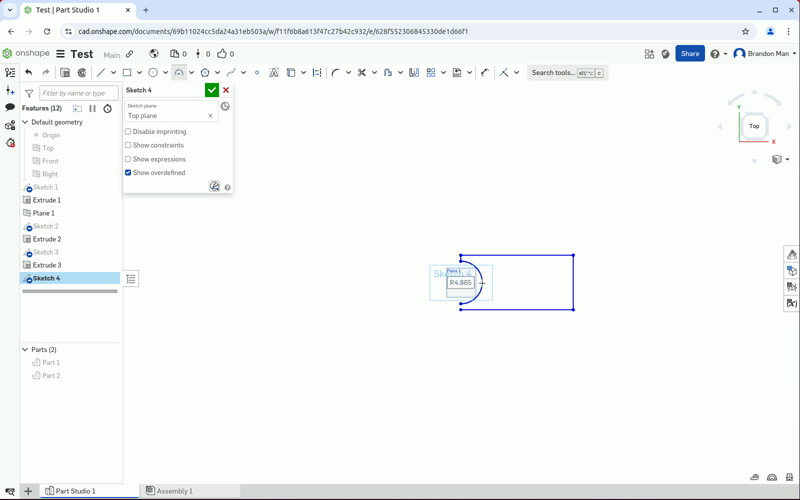
key(l)
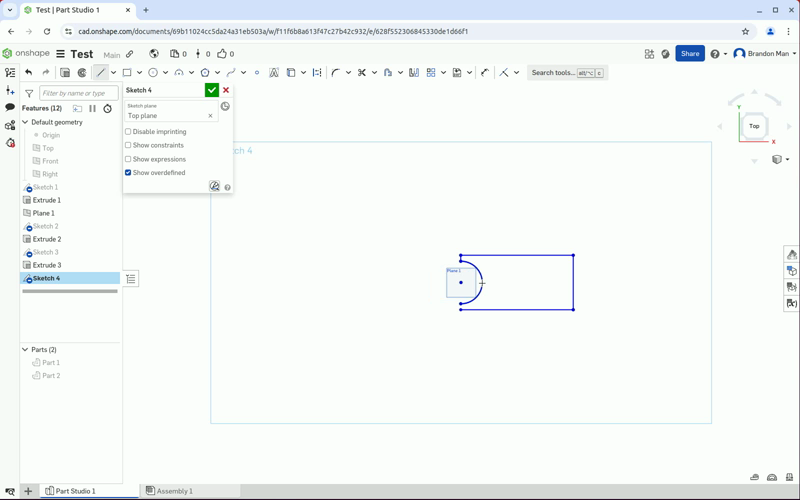
mouse_move(460, 303)
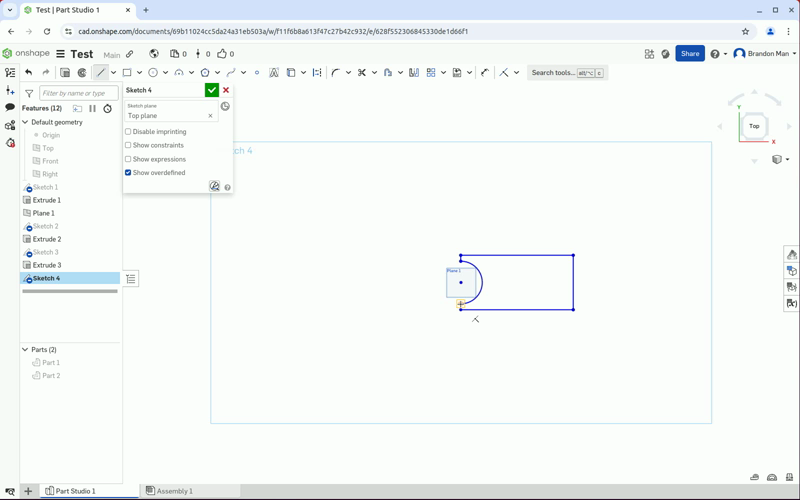
click(460, 303)
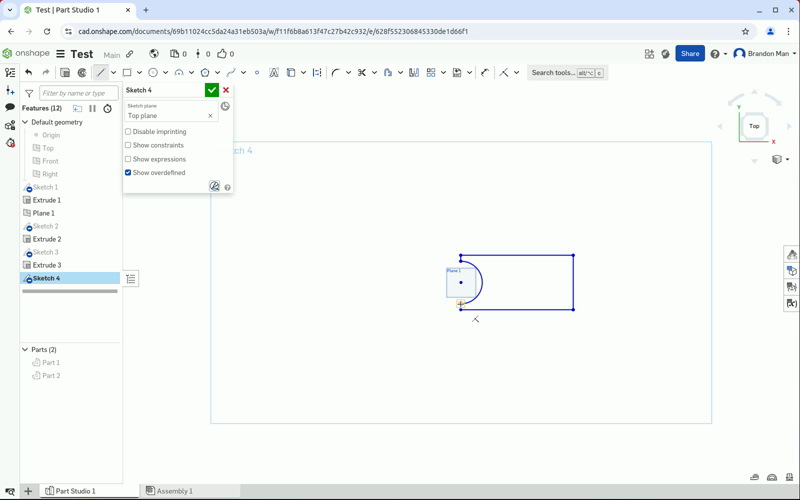
mouse_move(490, 303)
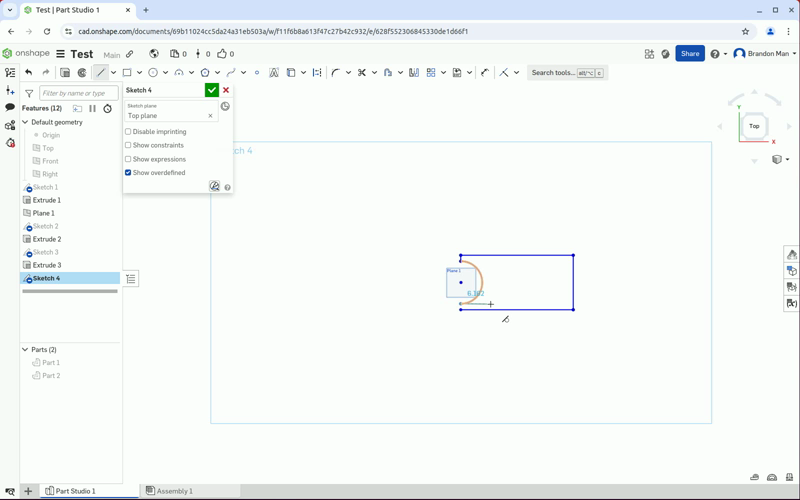
key_down(shift)
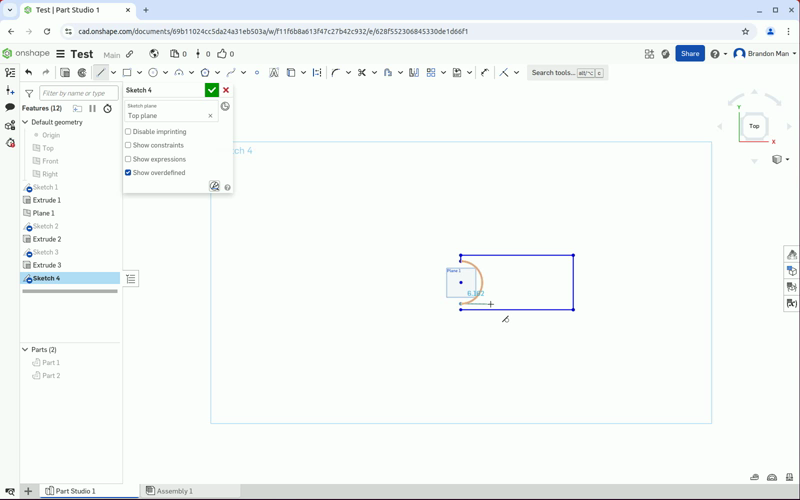
mouse_move(460, 309)
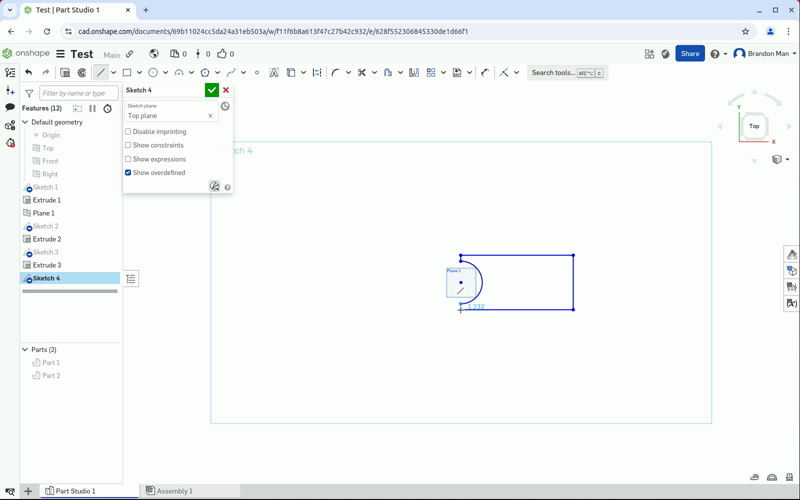
scroll(6)
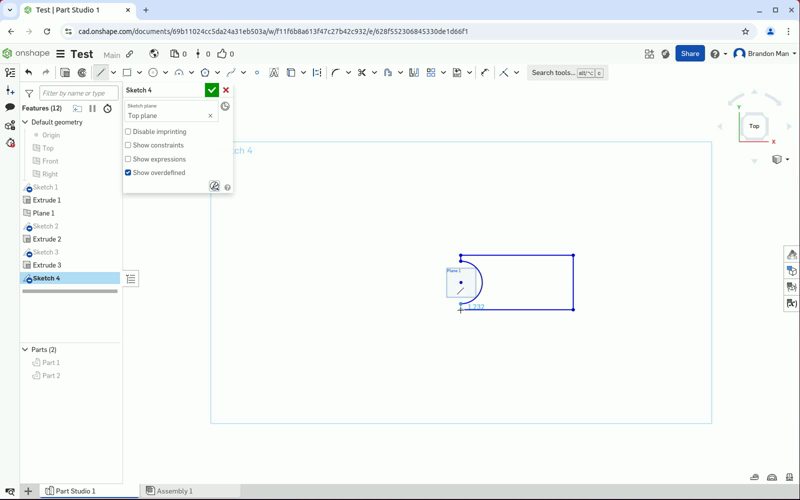
scroll(6)
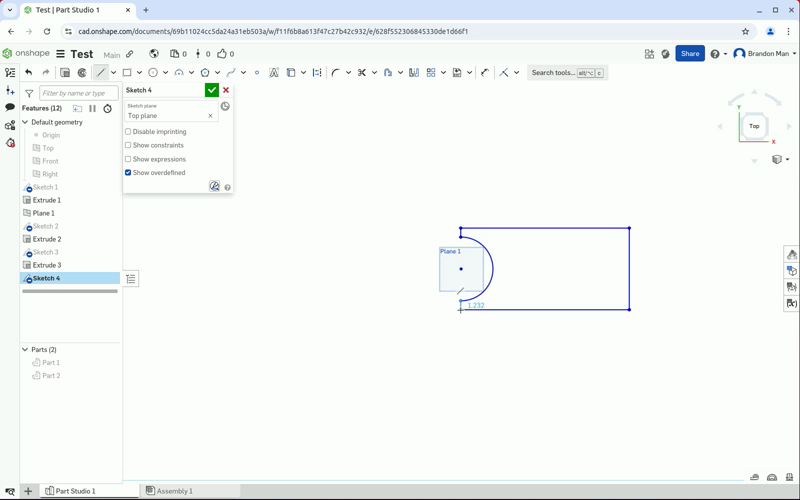
scroll(6)
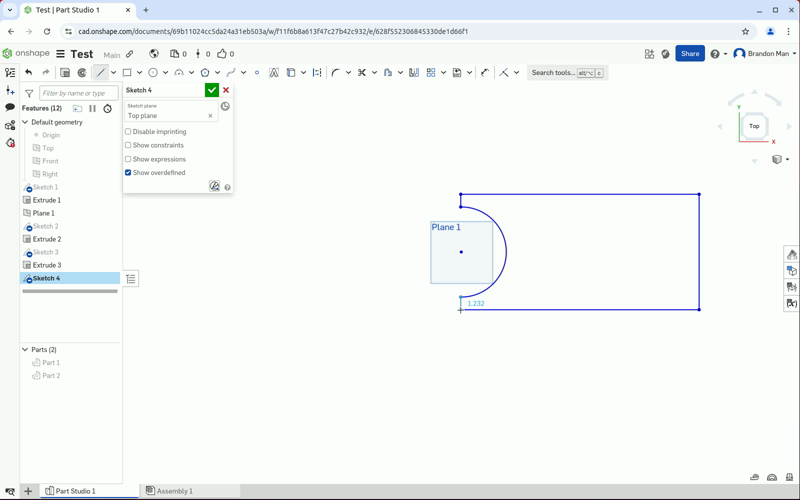
scroll(6)
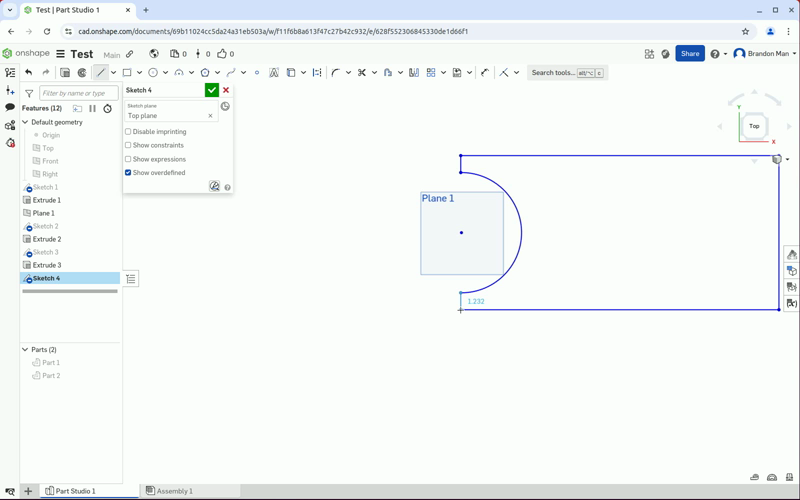
scroll(6)
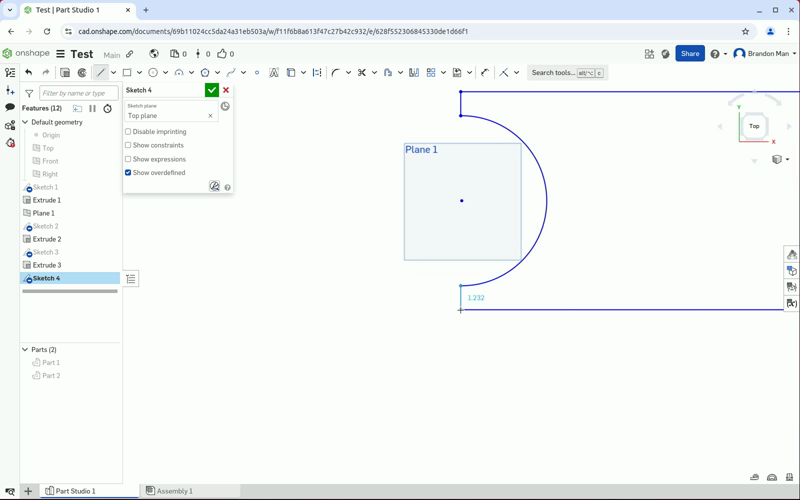
scroll(6)
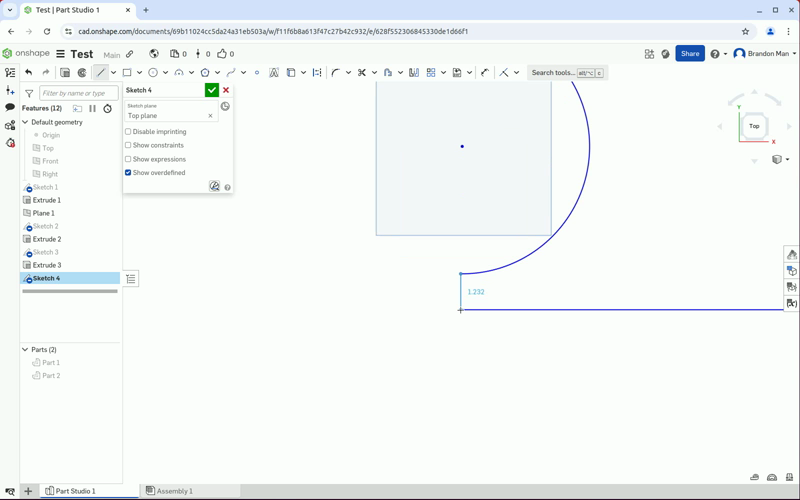
scroll(6)
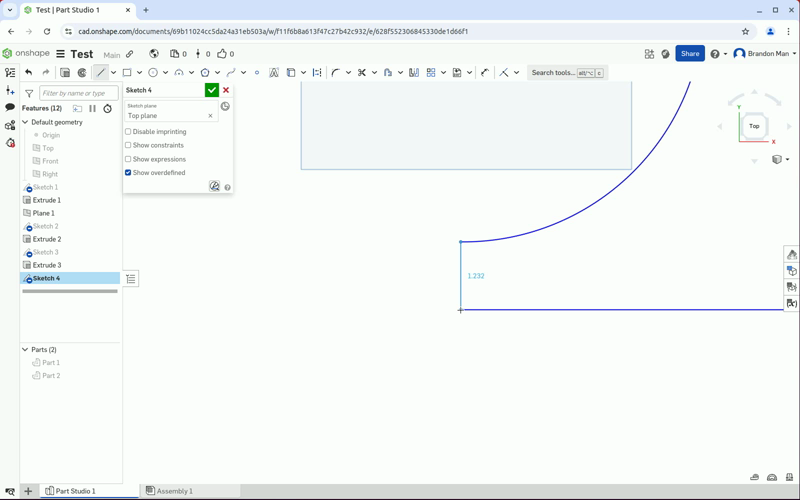
key_up(shift)
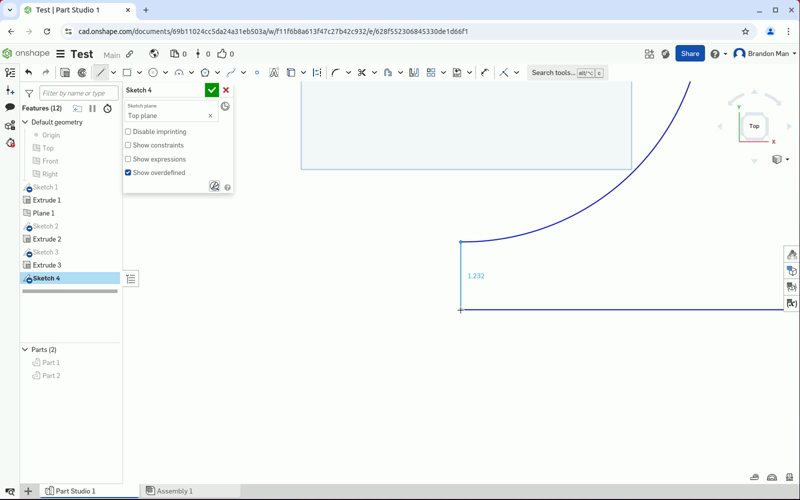
click(460, 309)
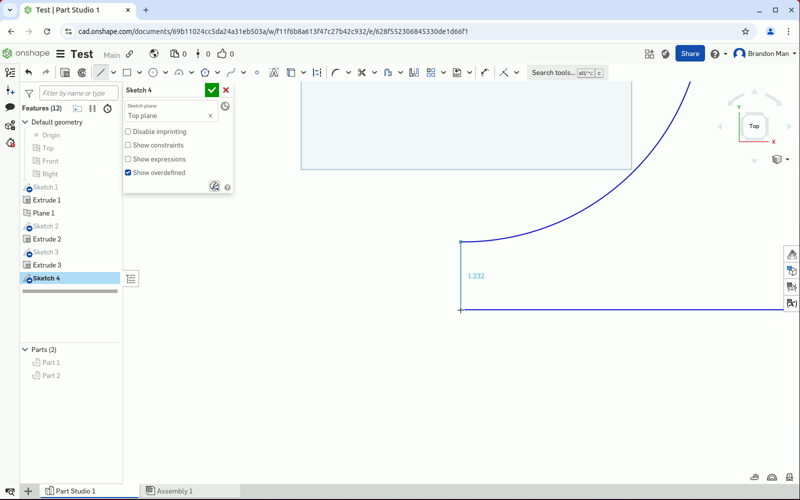
scroll(-6)
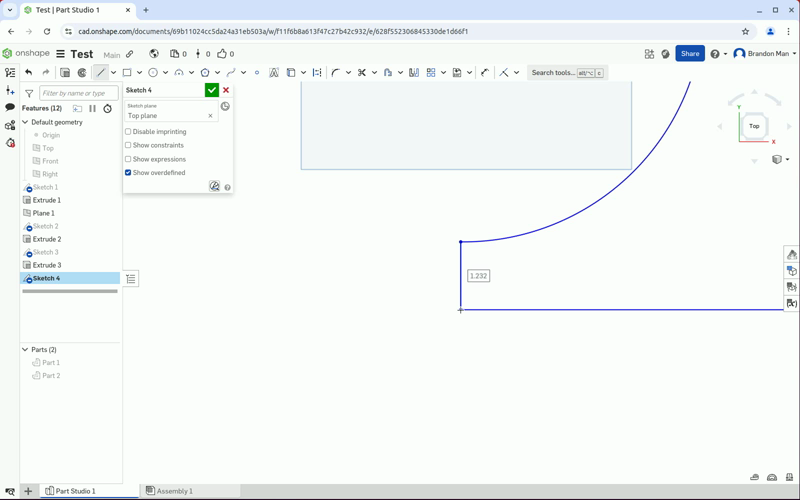
scroll(-6)
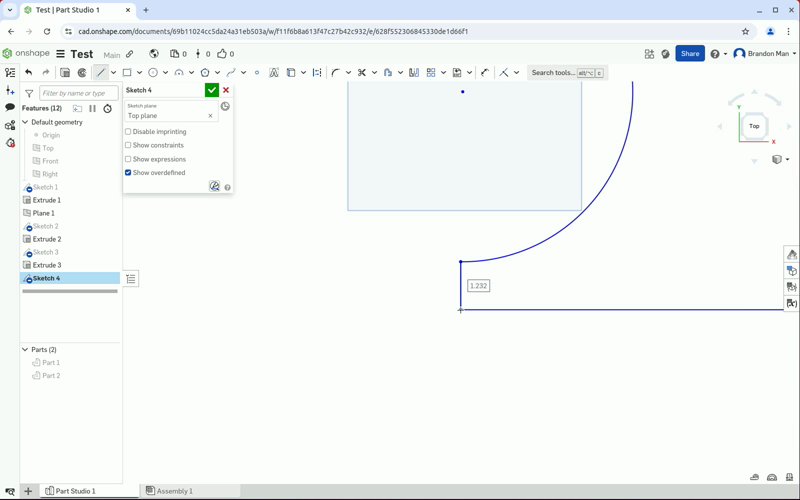
scroll(-6)
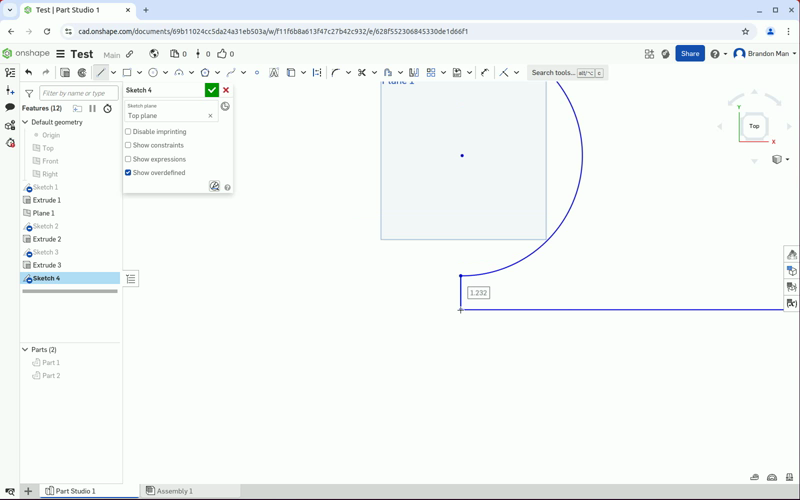
scroll(-6)
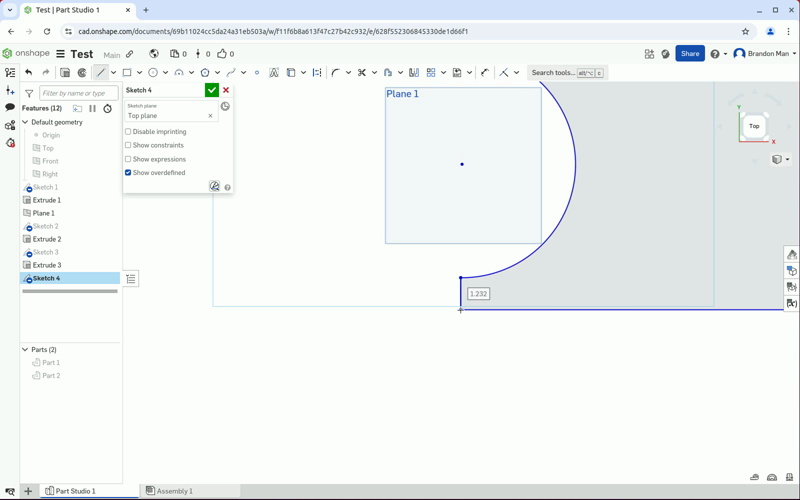
scroll(-6)
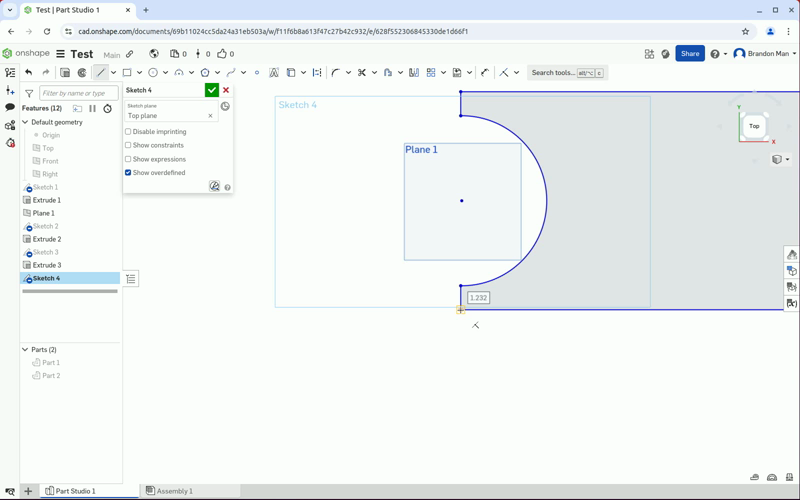
scroll(-6)
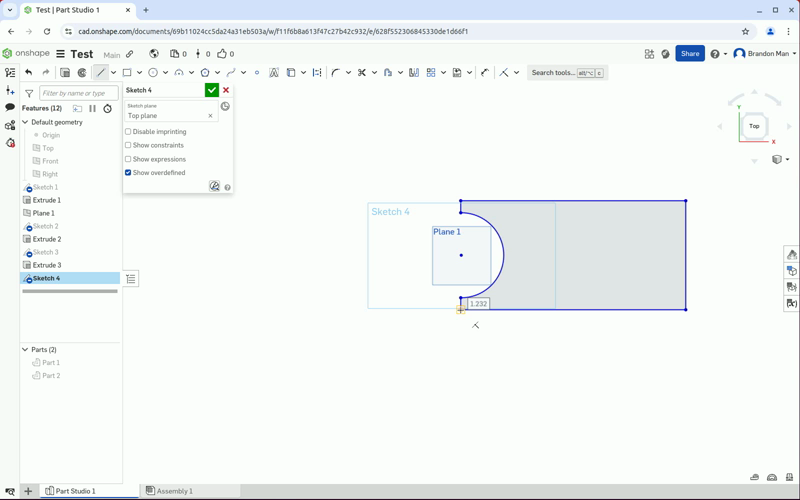
scroll(-6)
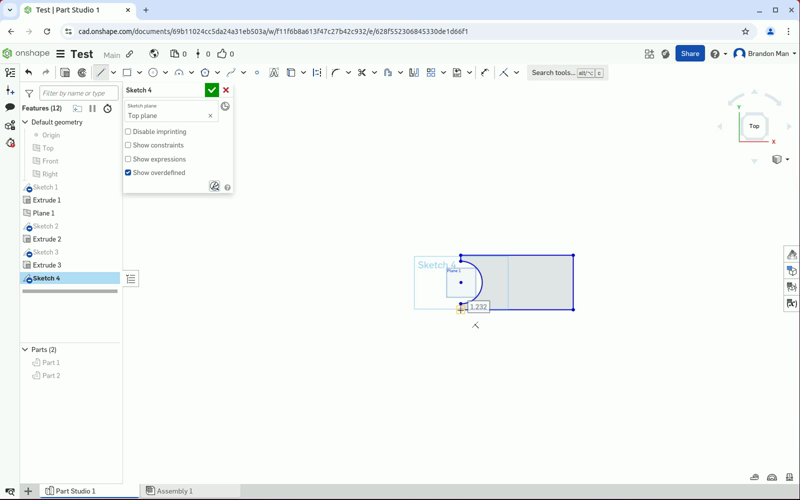
key(esc)
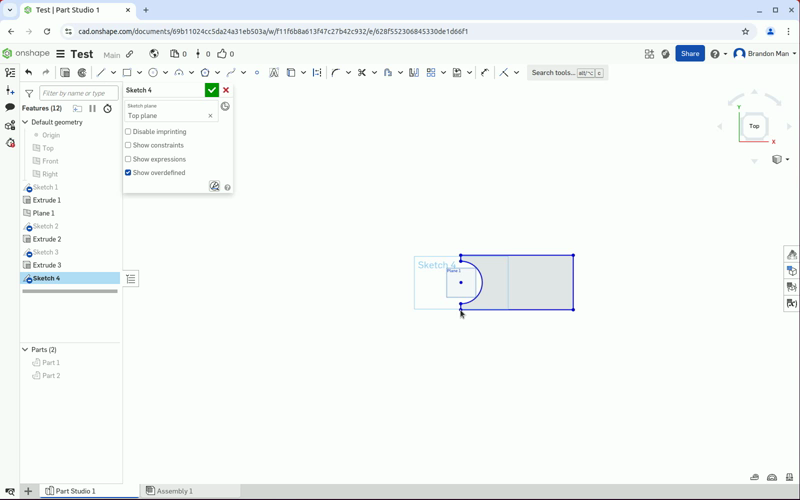
mouse_move(495, 260)
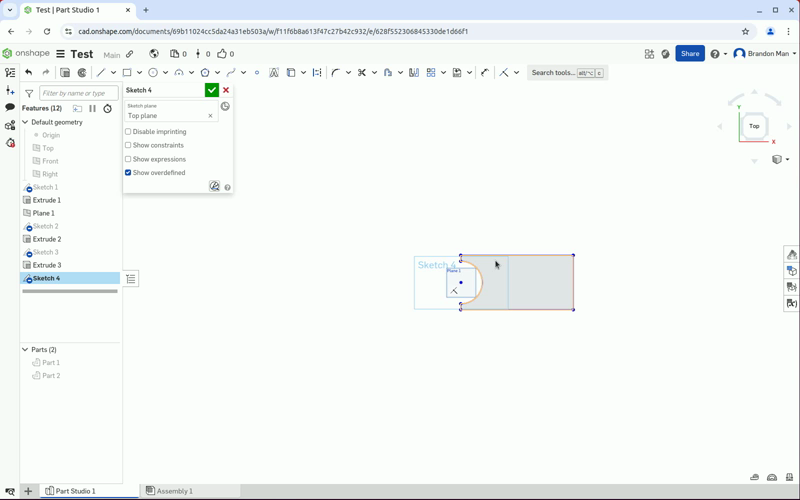
scroll(6)
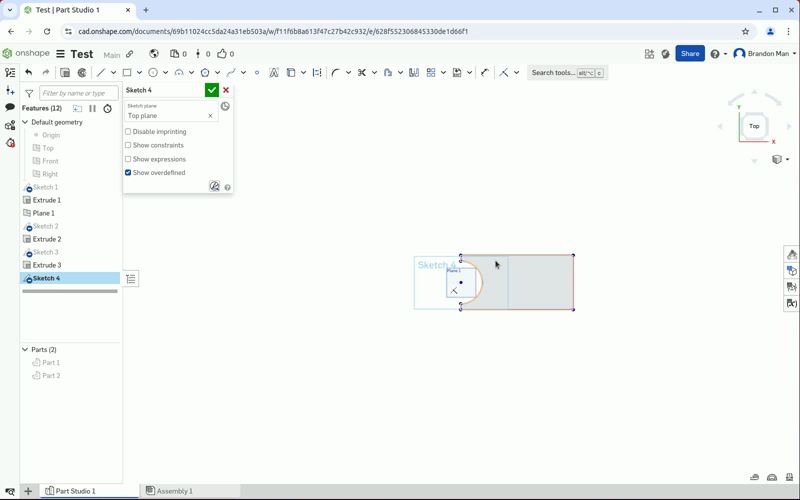
scroll(6)
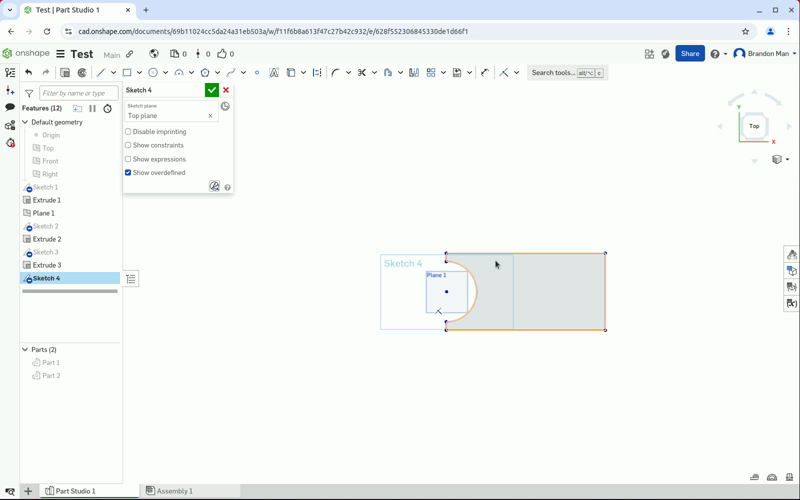
scroll(6)
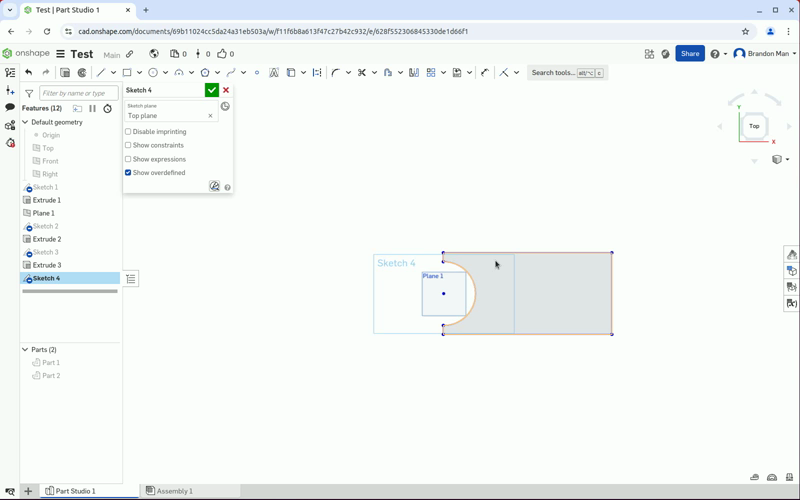
scroll(6)
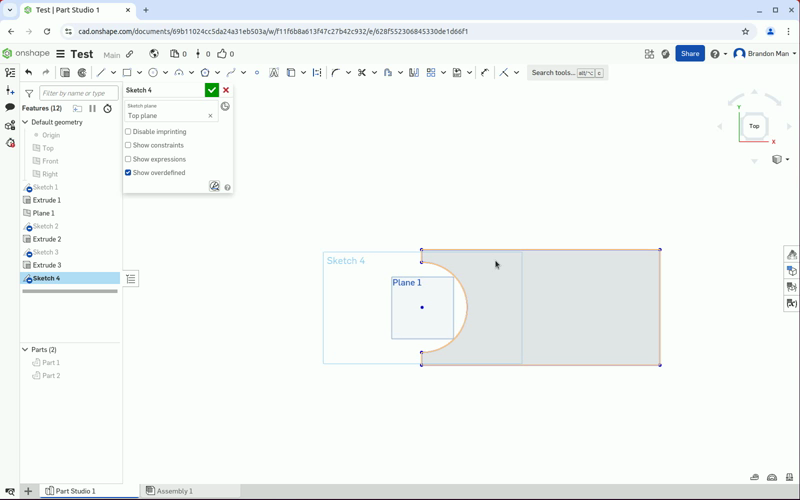
scroll(6)
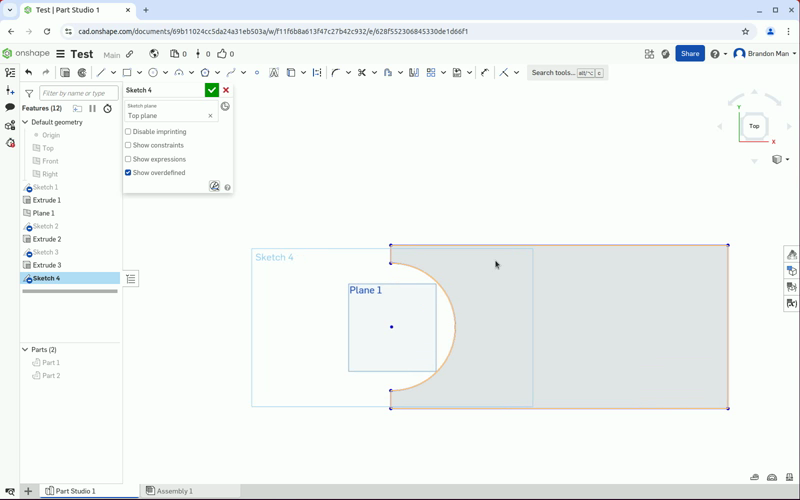
scroll(6)
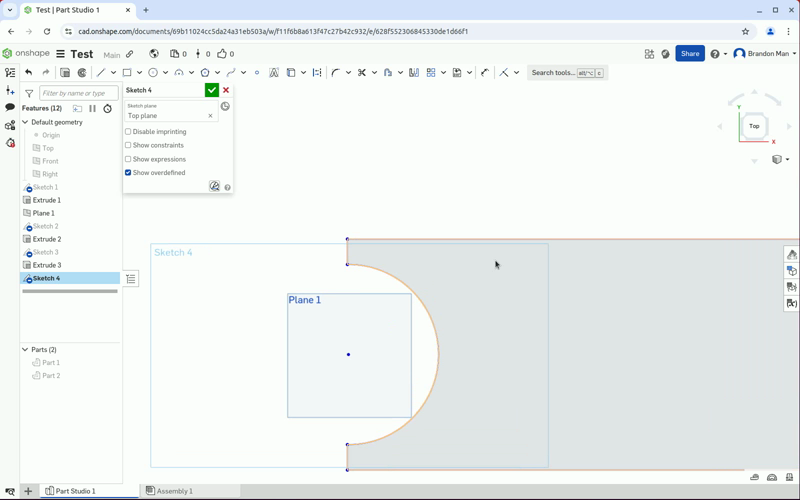
scroll(6)
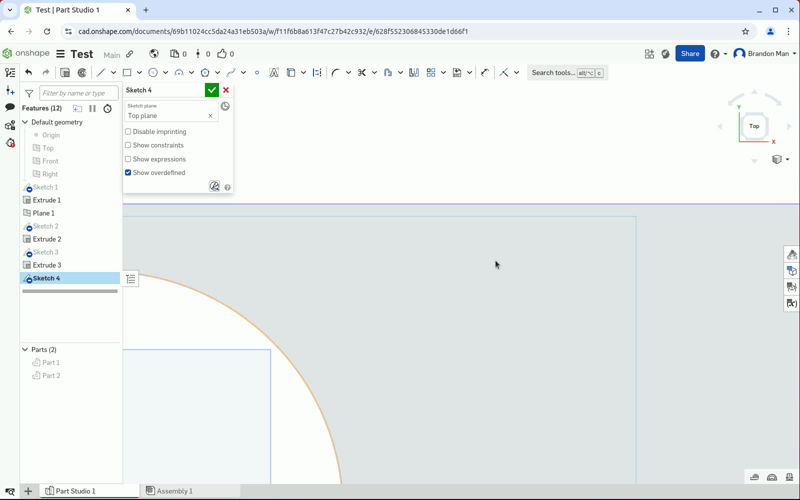
click(495, 260)
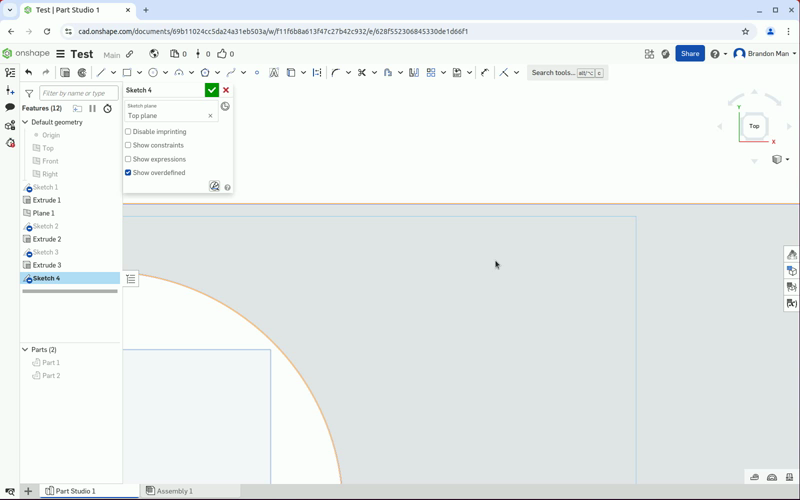
scroll(-6)
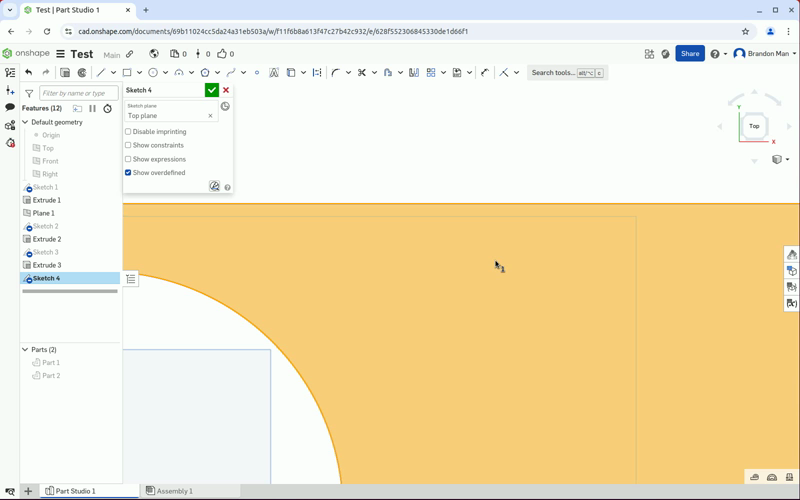
scroll(-6)
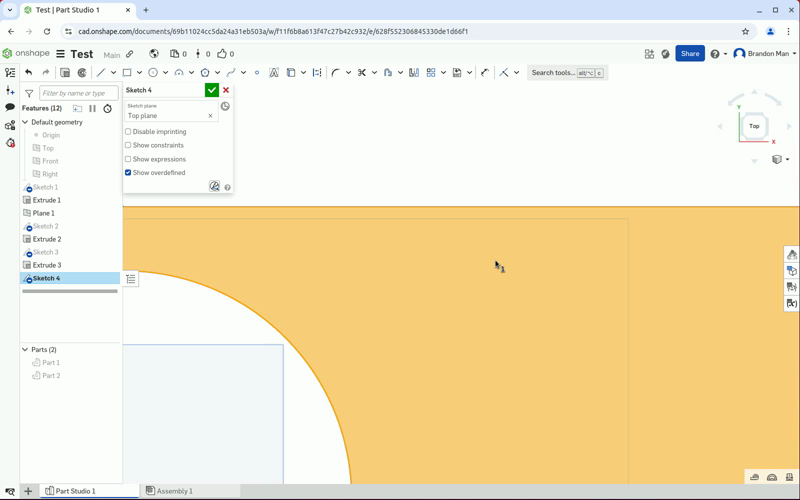
scroll(-6)
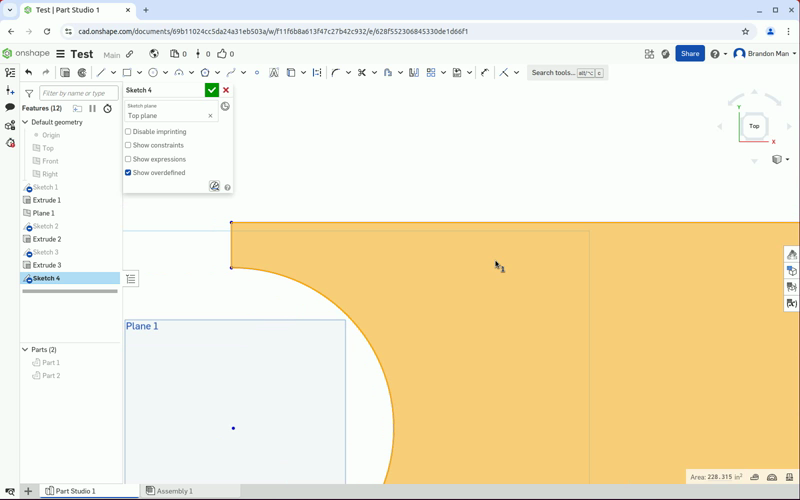
scroll(-6)
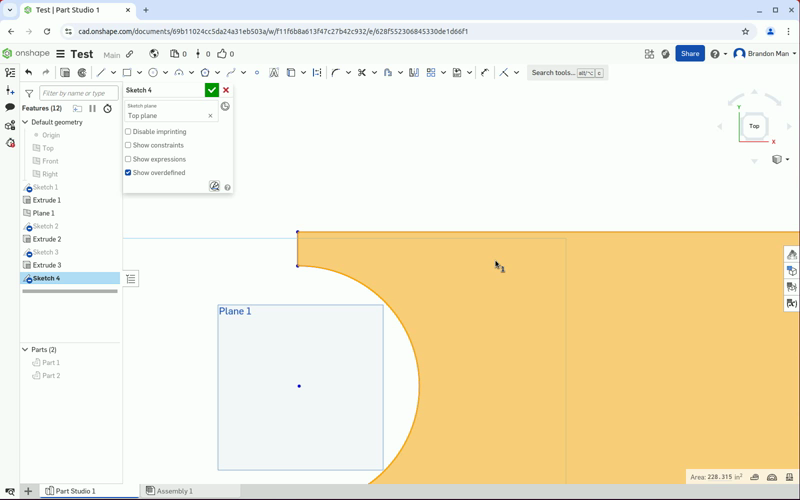
scroll(-6)
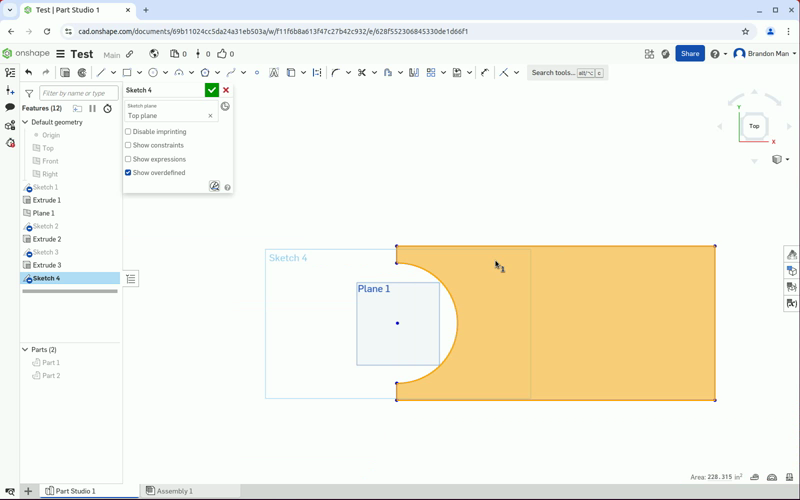
scroll(-6)
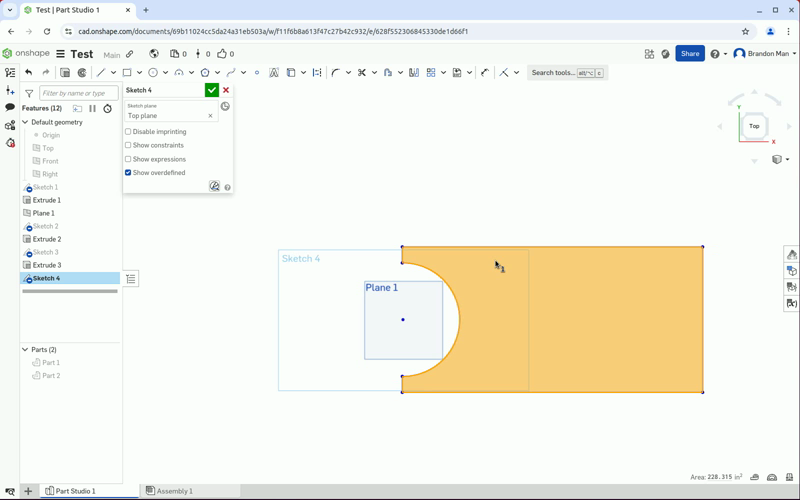
scroll(-6)
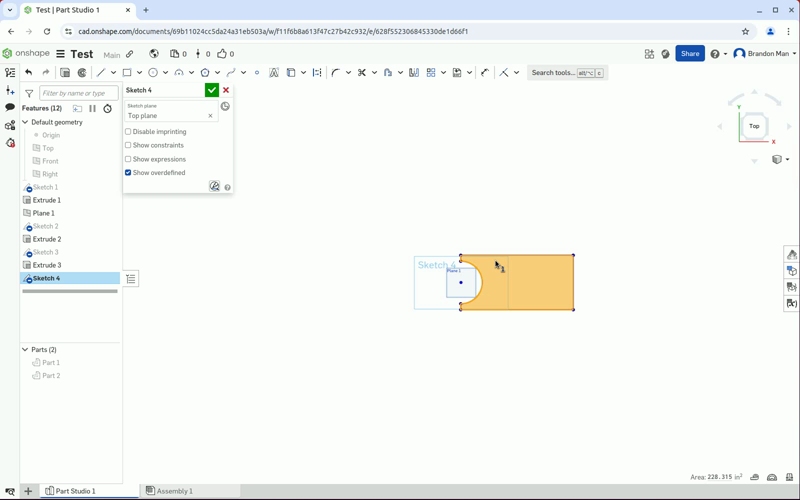
mouse_move(73, 352)
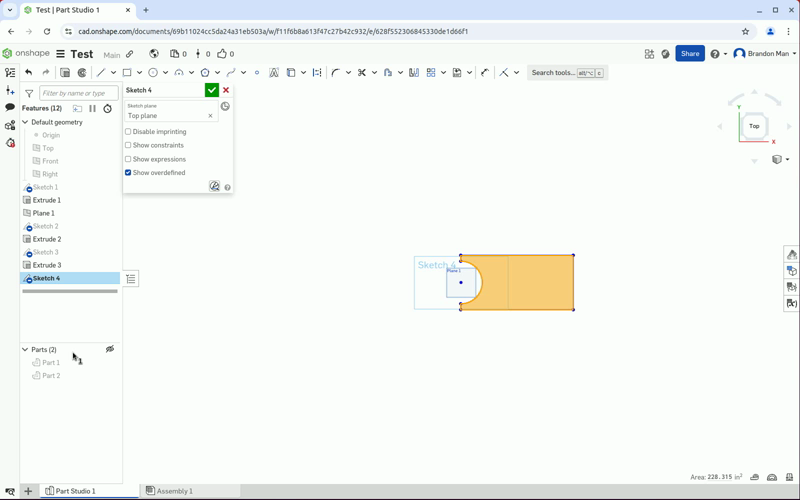
key(shift+y)
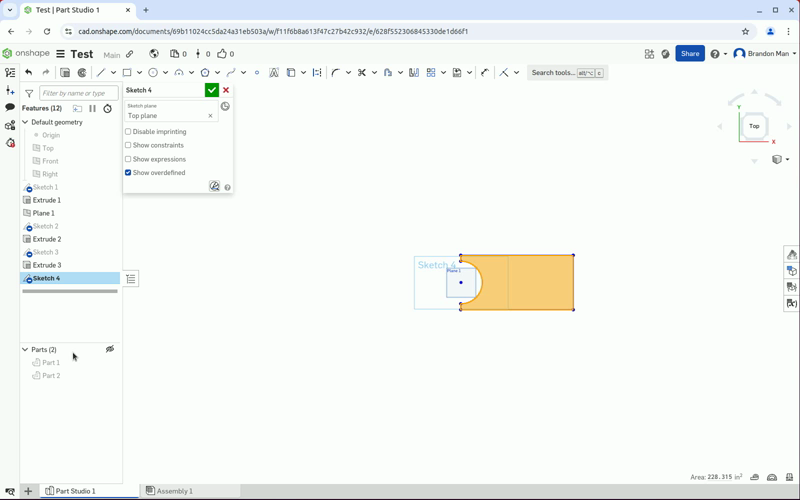
key(shift+e)
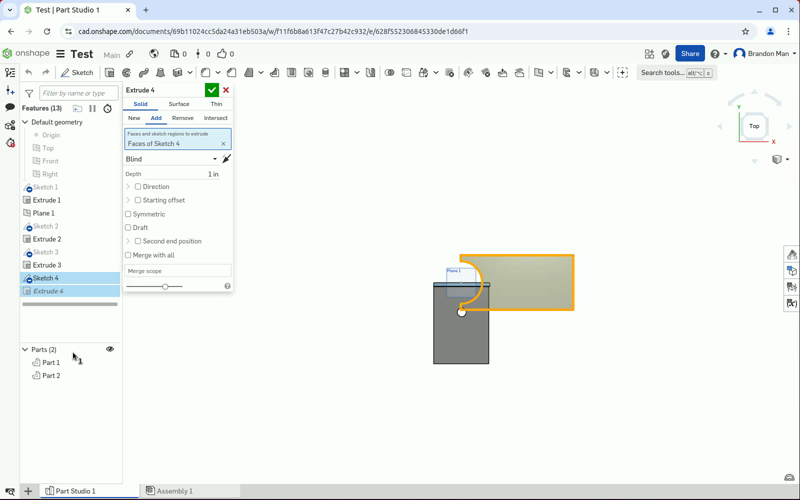
mouse_move(143, 106)
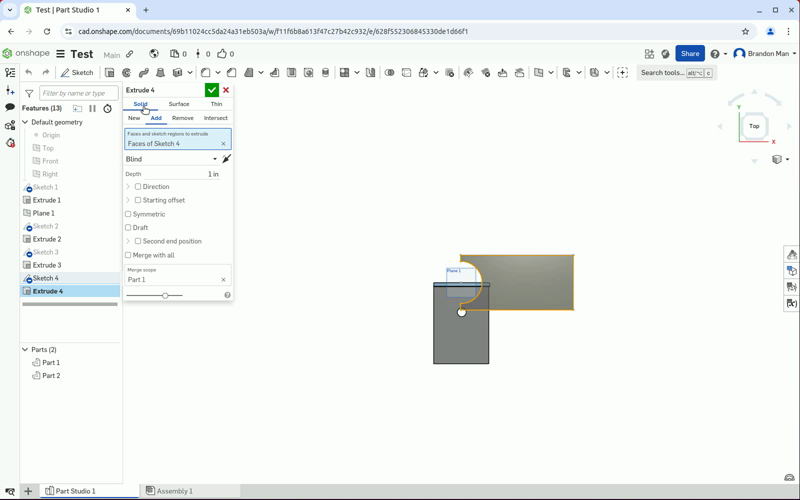
click(143, 106)
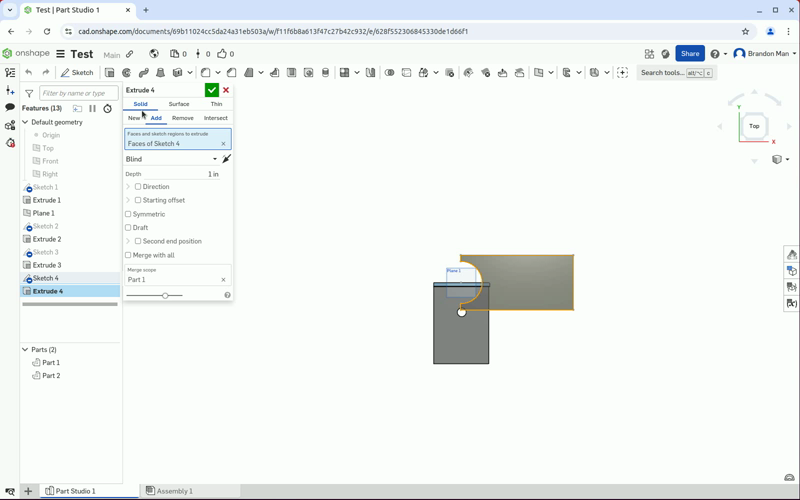
mouse_move(137, 120)
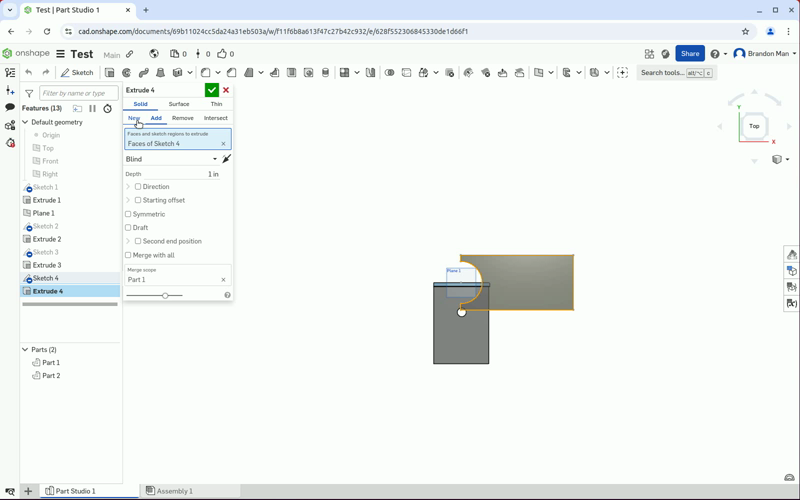
click(137, 120)
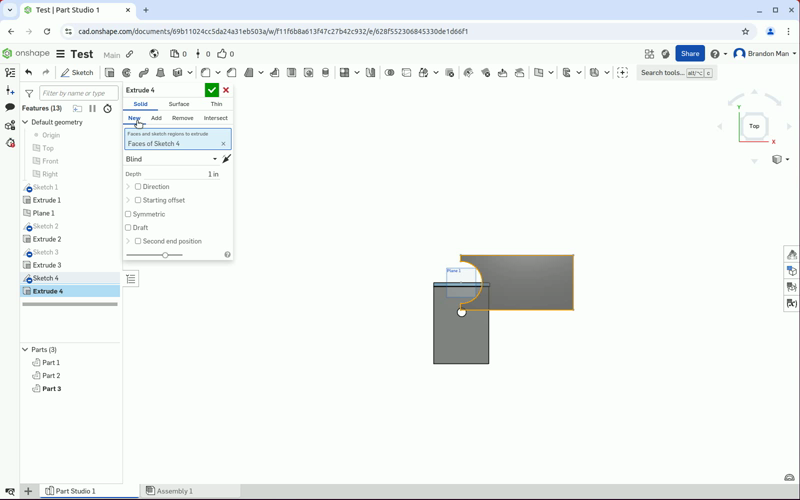
key(tab, 4)
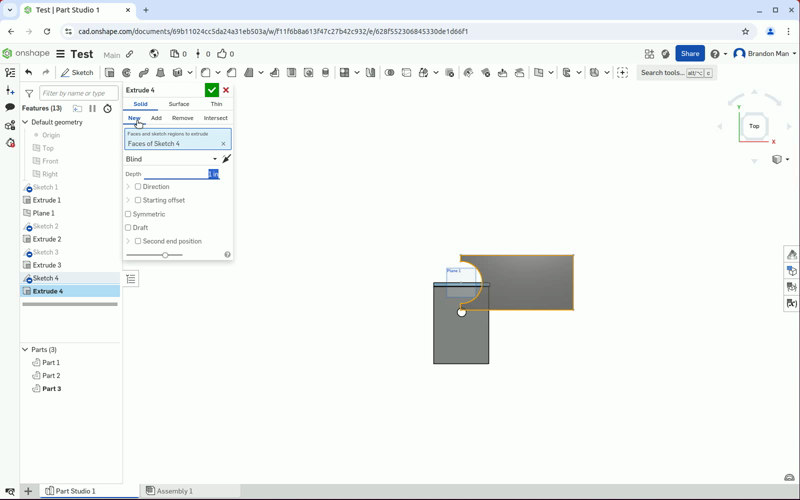
text(0.722)
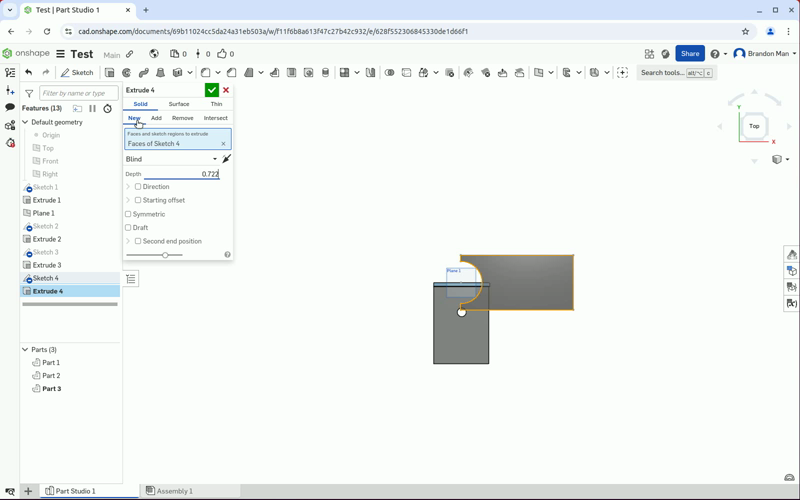
key(enter)
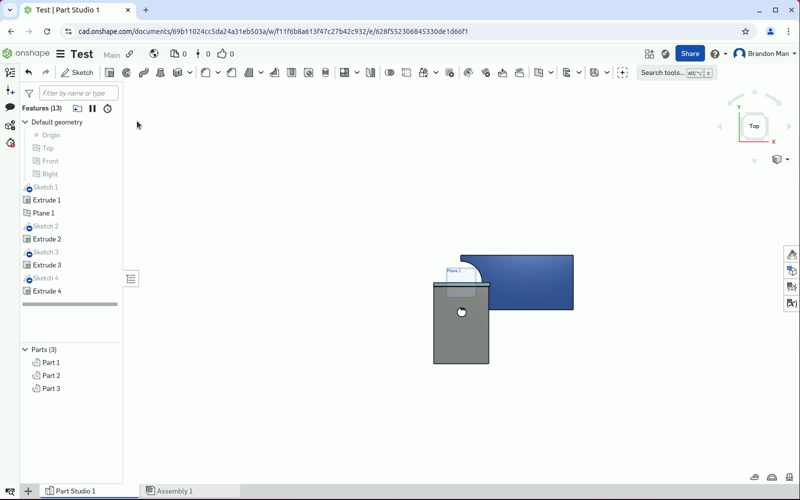
key(shift+h)
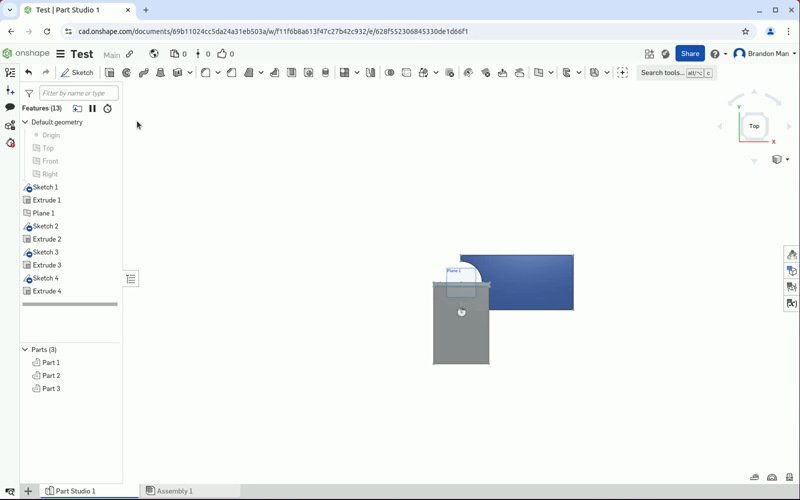
key(shift+h)
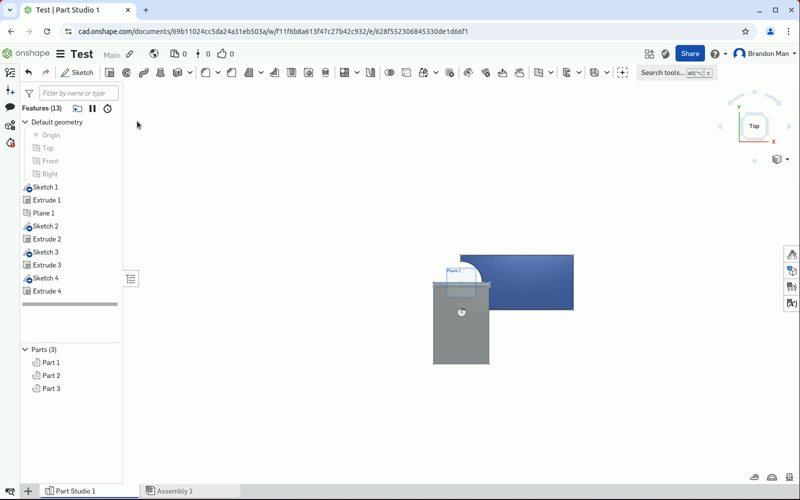
key(shift+7)
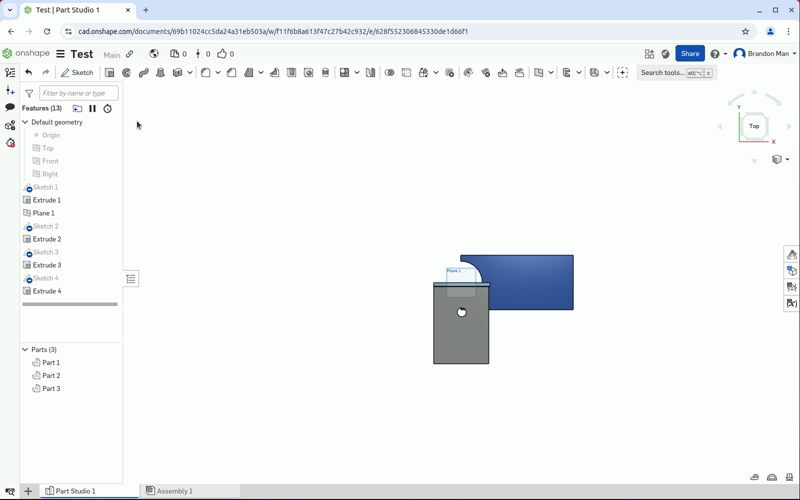
key(up, 3)
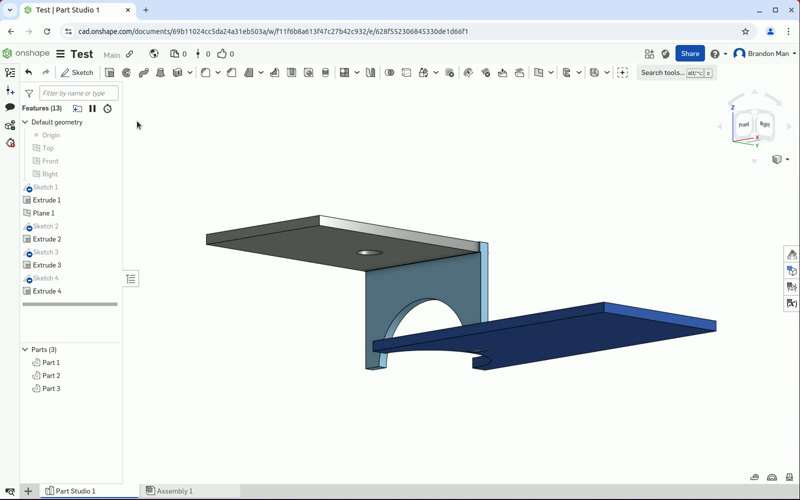
key(left, 3)
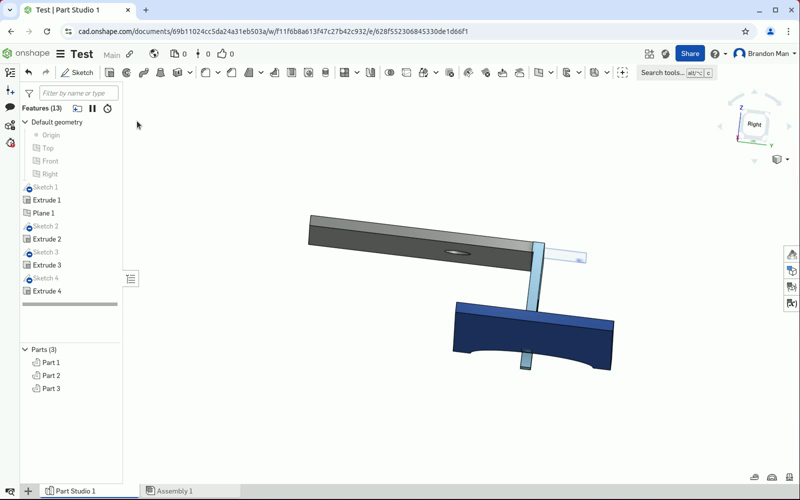
key(right, 3)
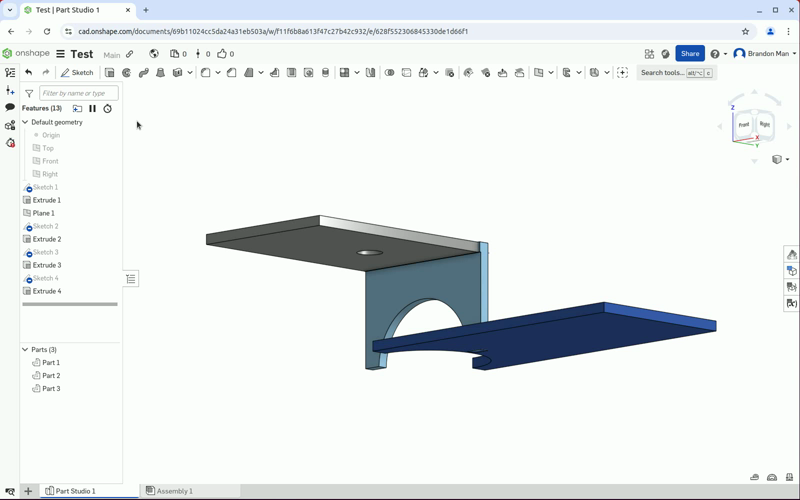
key(down, 3)
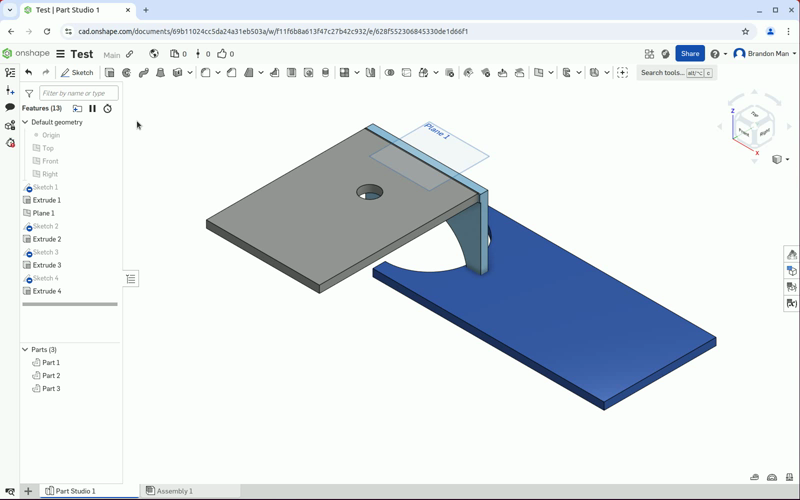
mouse_move(73, 189)
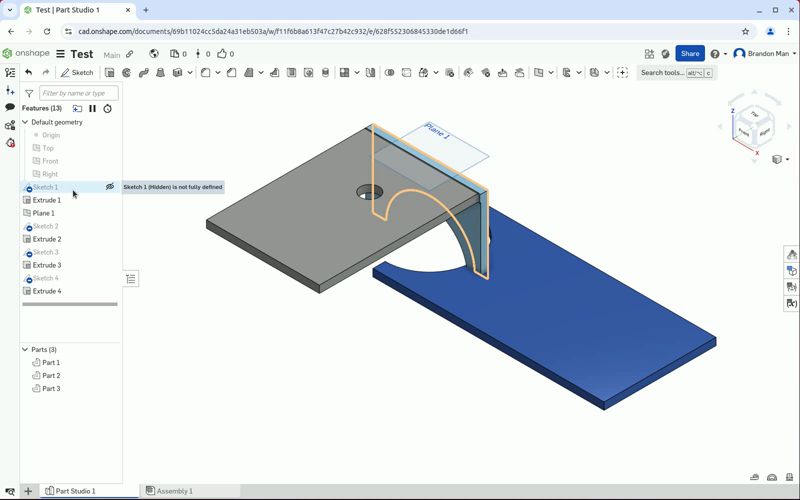
click(73, 189)